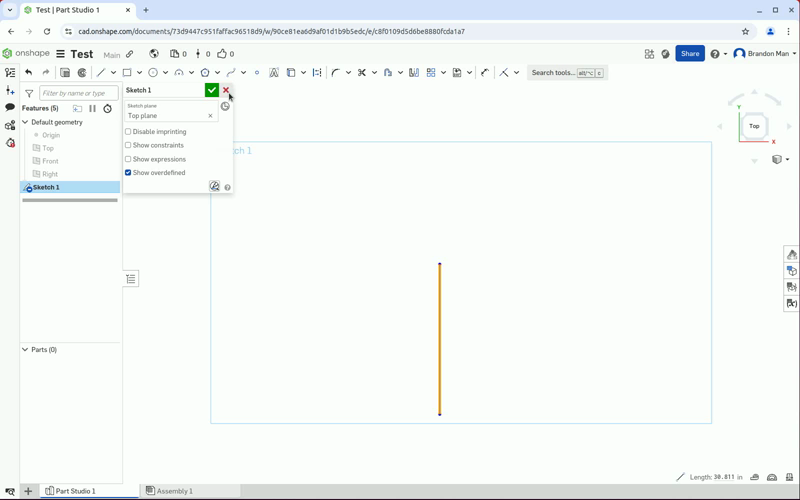
key(shift+h)
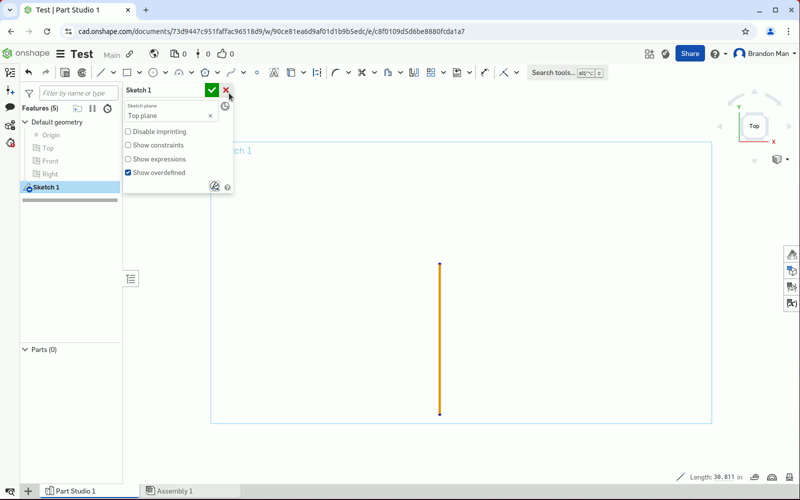
key(shift+s)
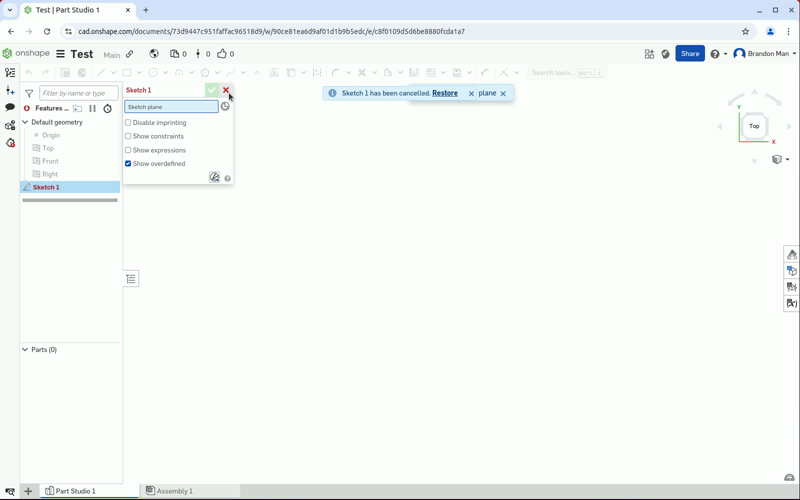
mouse_move(73, 150)
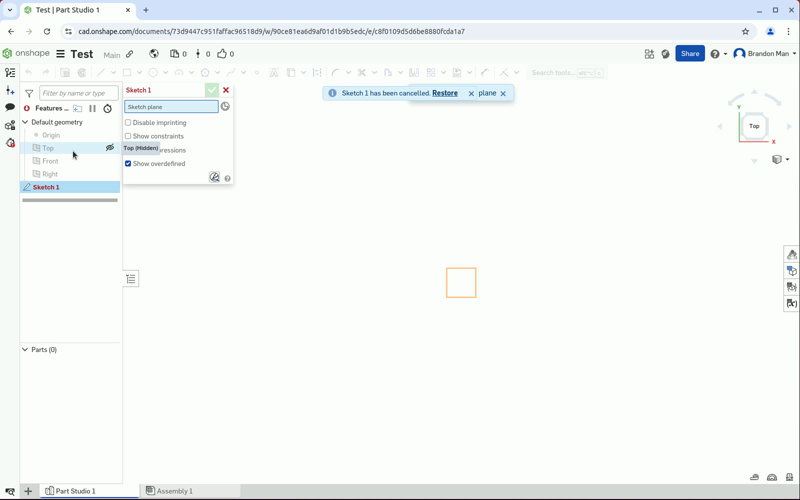
click(73, 150)
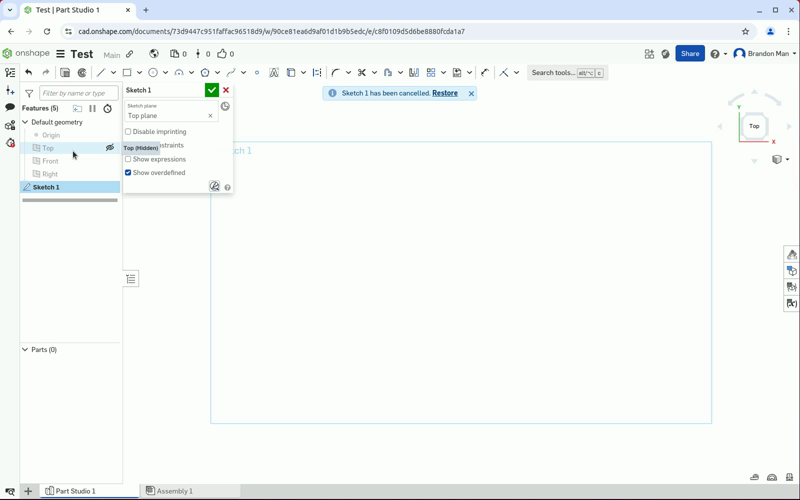
mouse_move(73, 352)
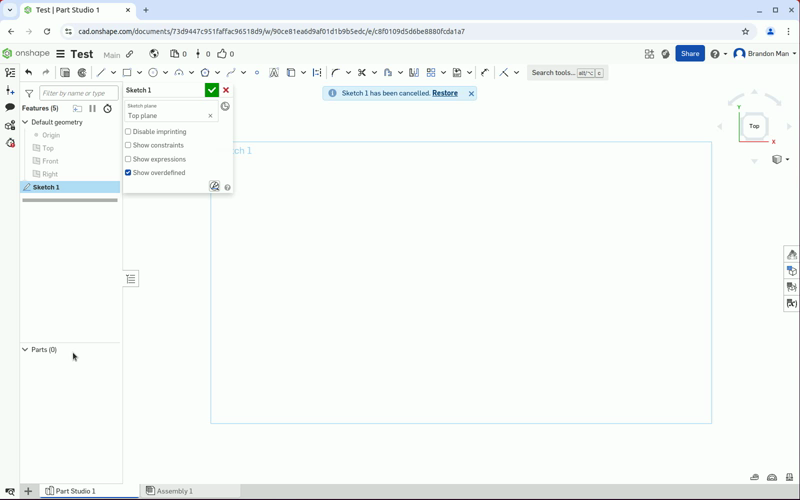
key(y)
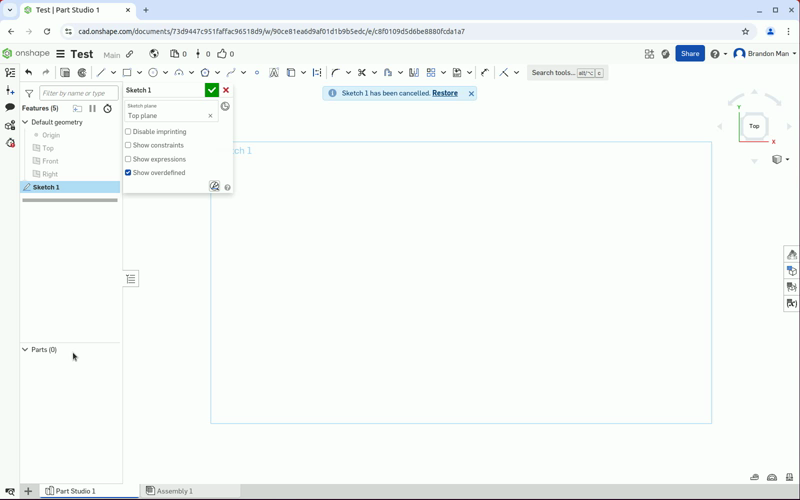
key(l)
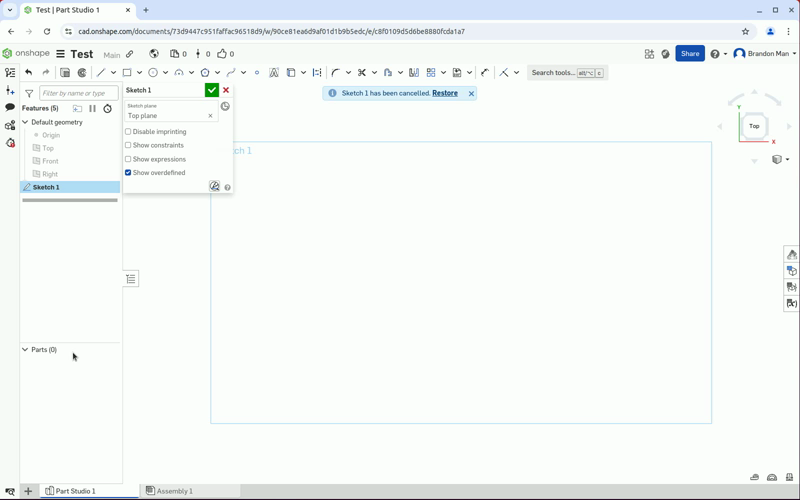
key_down(shift)
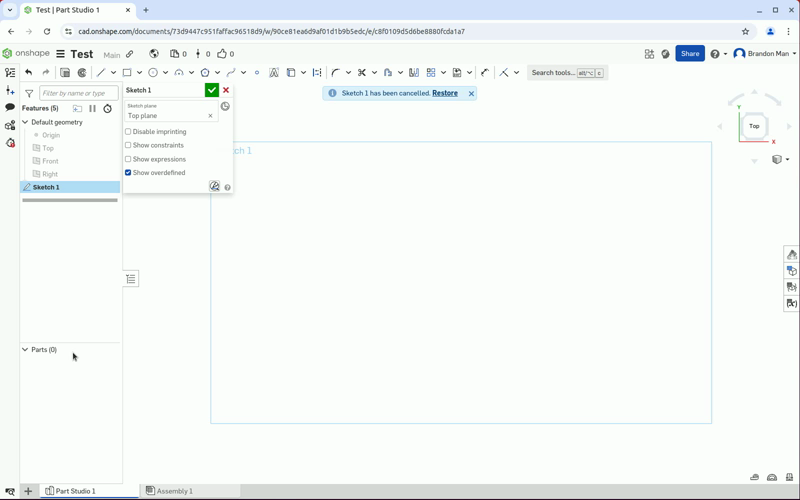
mouse_move(348, 395)
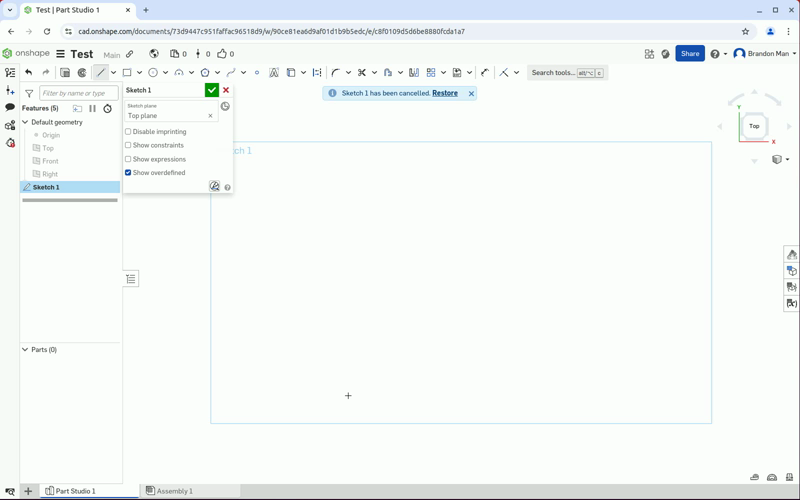
click(348, 395)
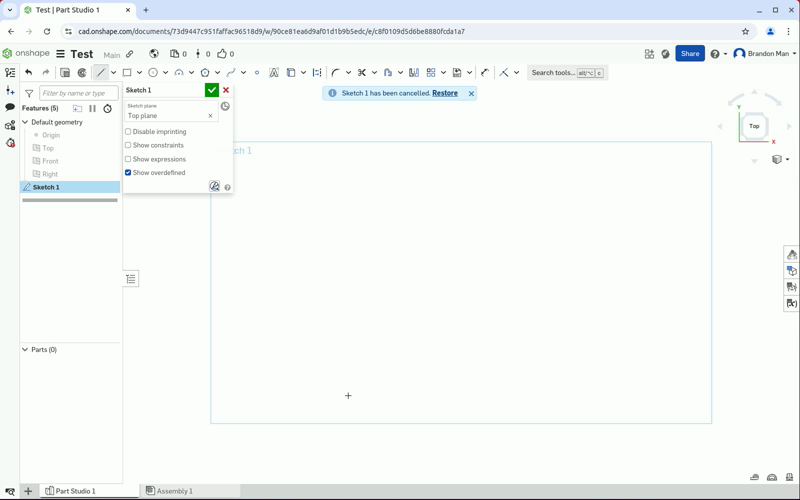
key_up(shift)
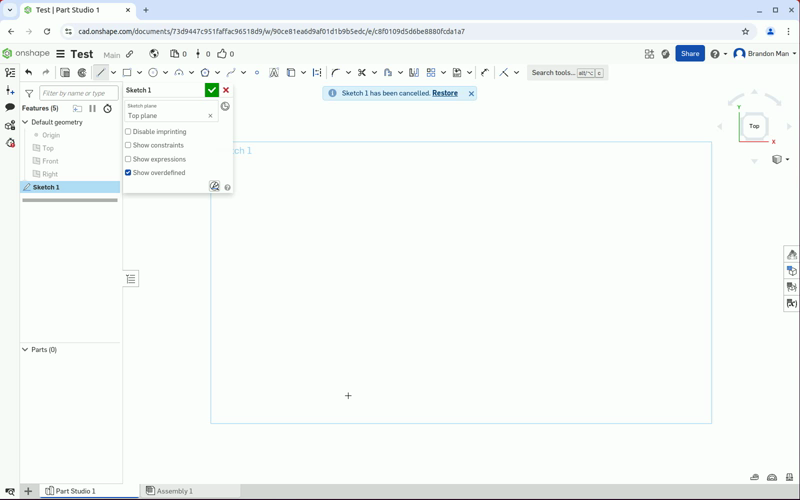
key_down(shift)
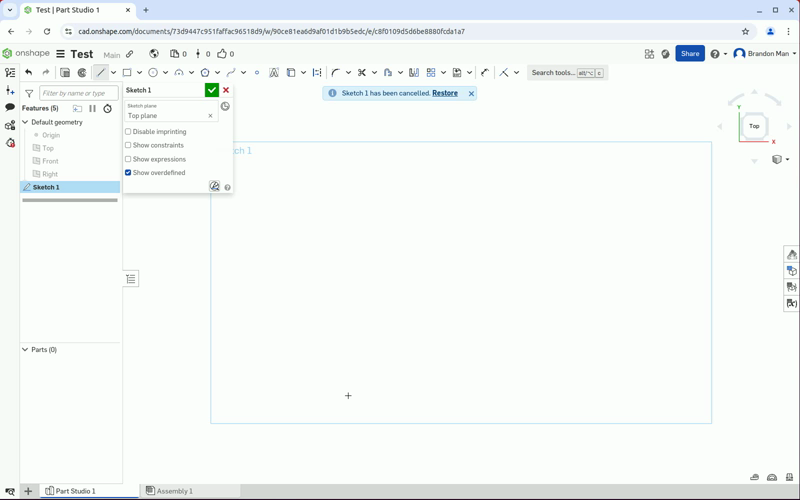
mouse_move(572, 395)
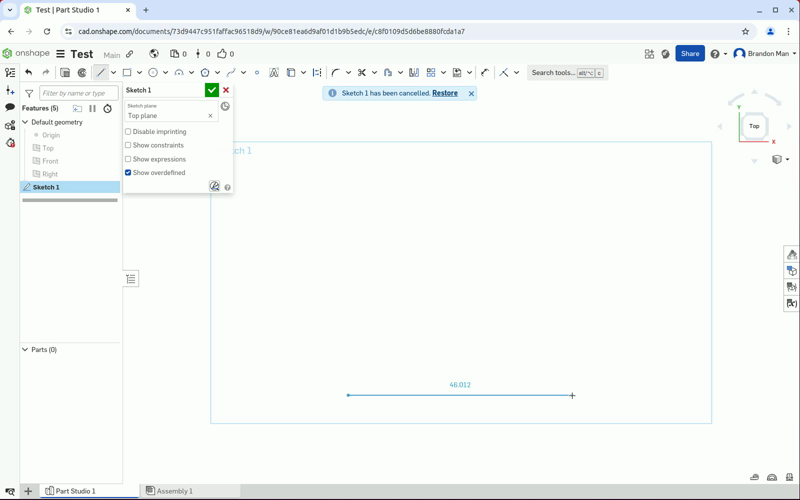
click(572, 395)
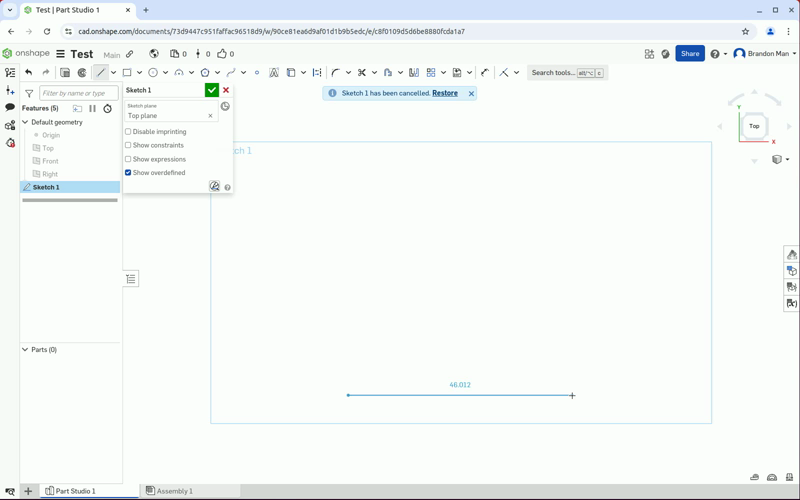
key_up(shift)
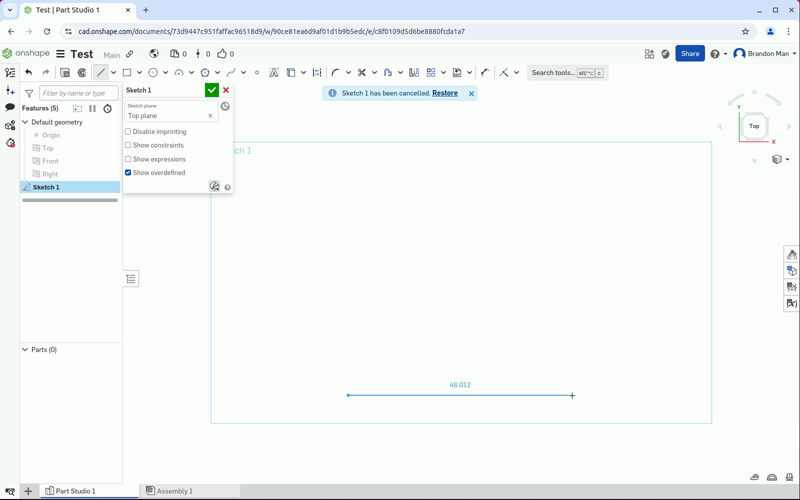
key_down(shift)
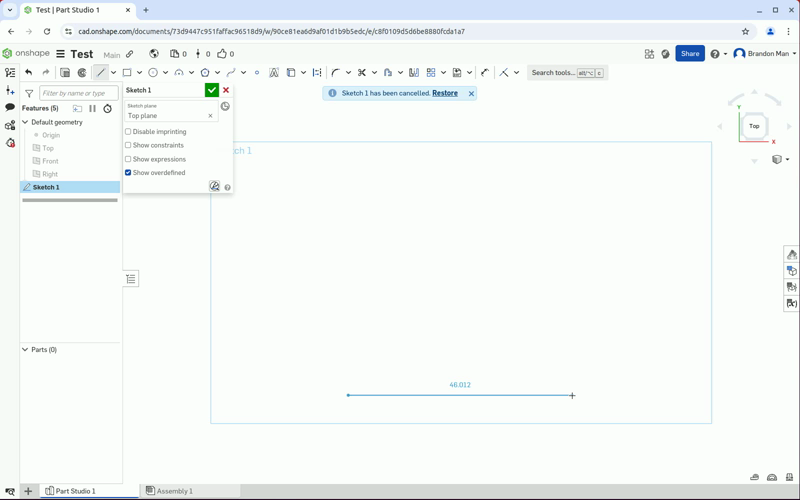
mouse_move(572, 171)
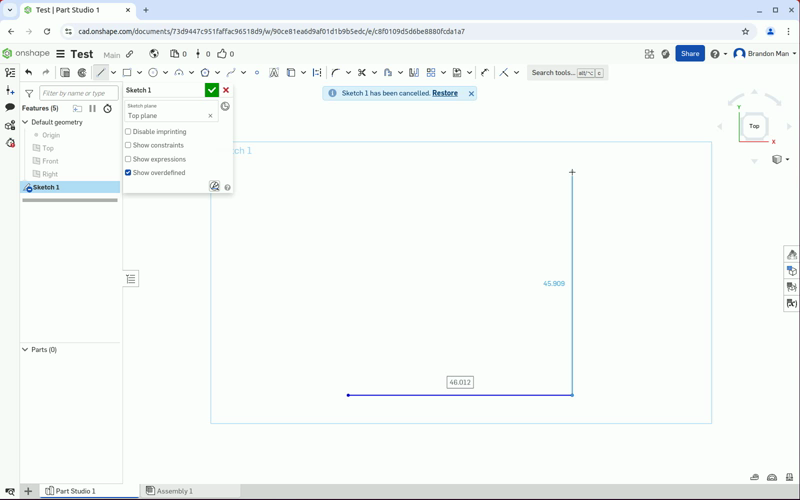
click(572, 171)
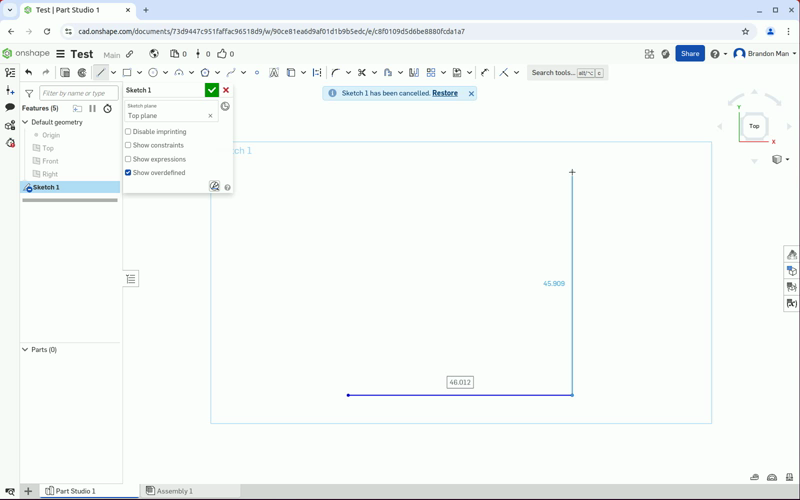
key_up(shift)
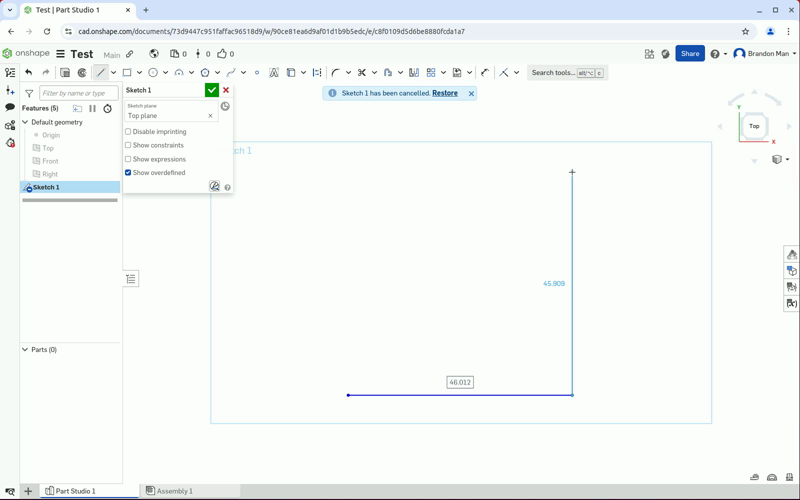
key_down(shift)
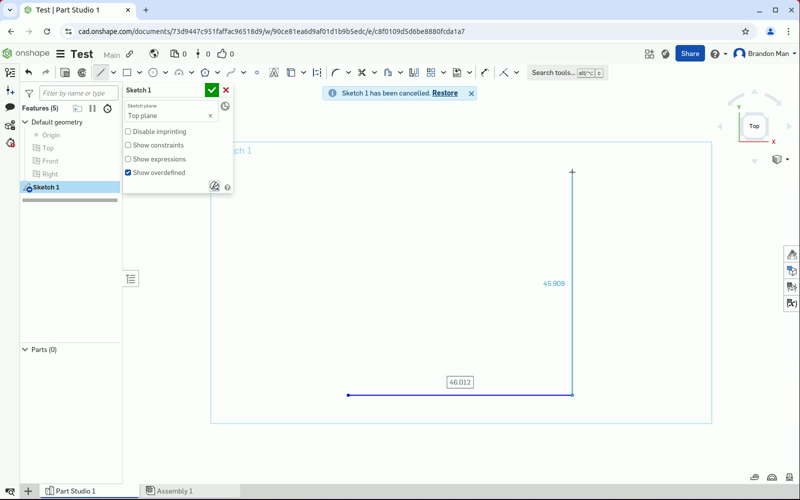
mouse_move(348, 171)
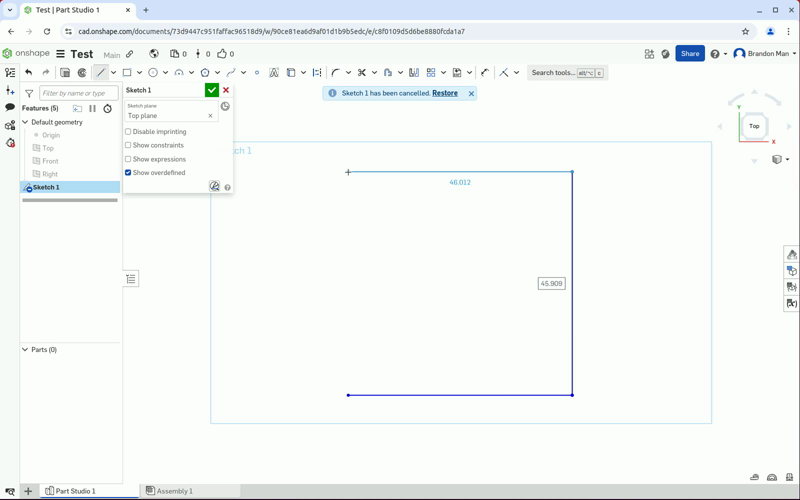
click(348, 171)
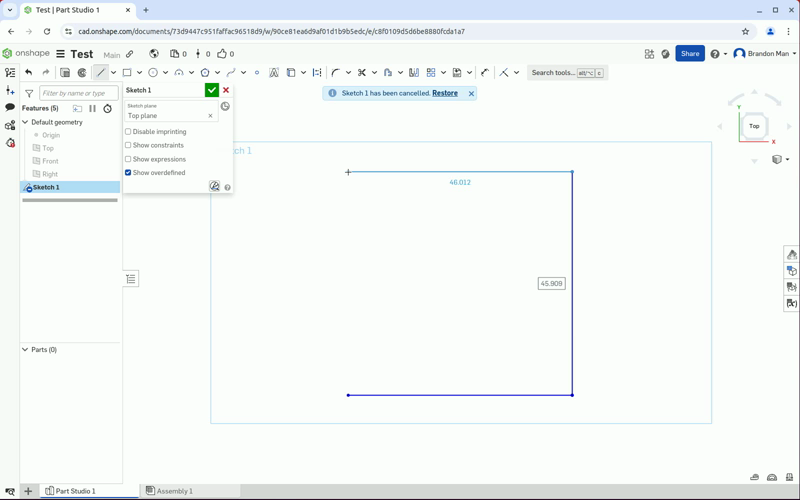
key_up(shift)
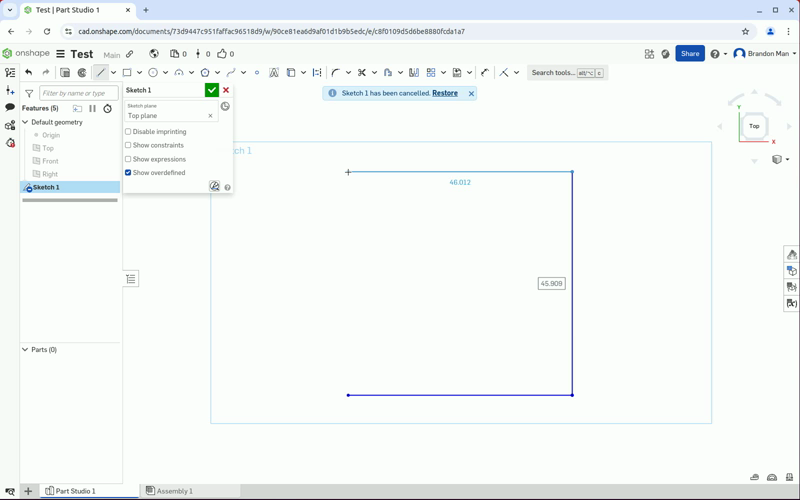
key_down(shift)
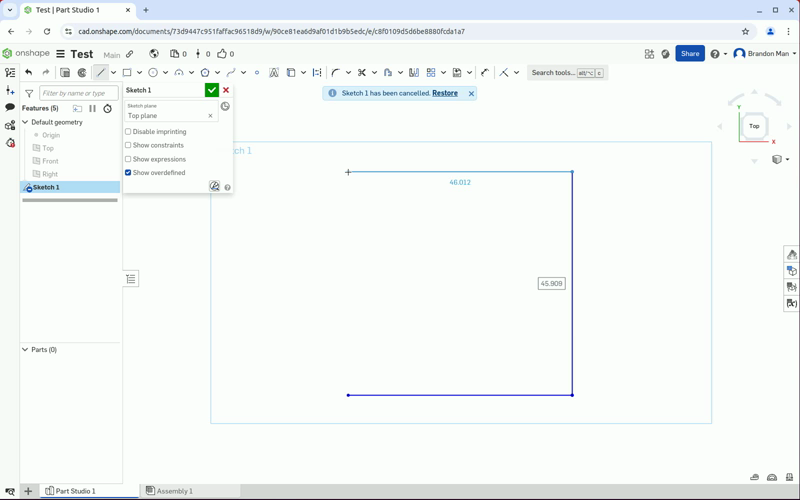
mouse_move(348, 395)
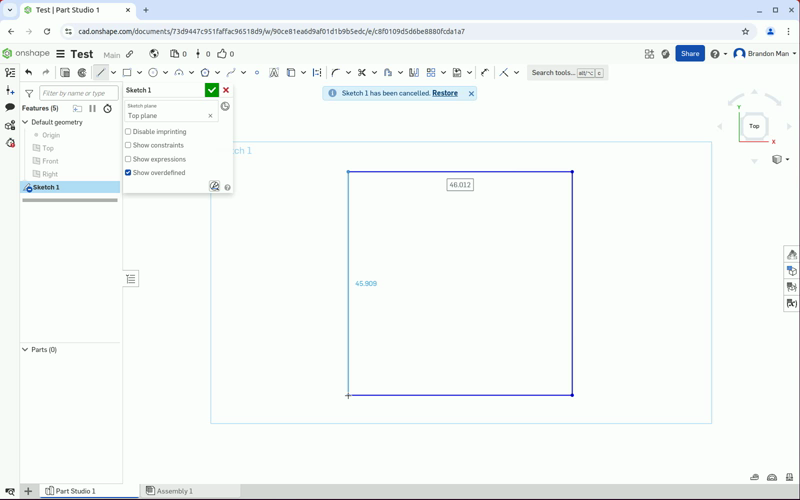
key_up(shift)
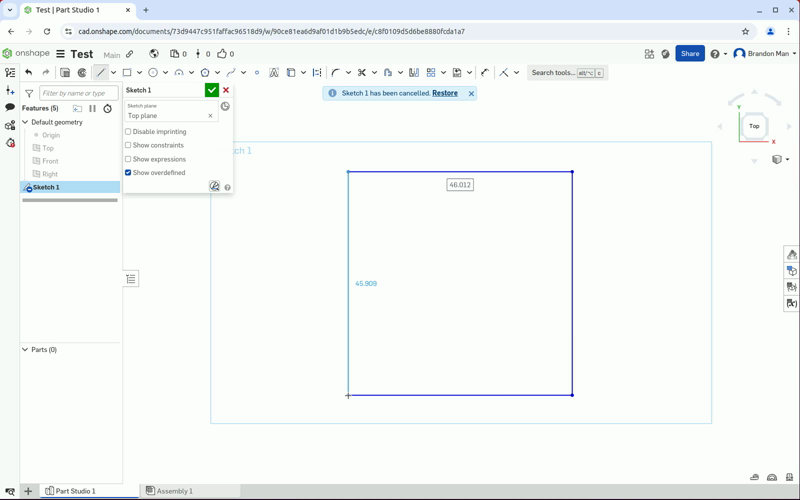
click(348, 395)
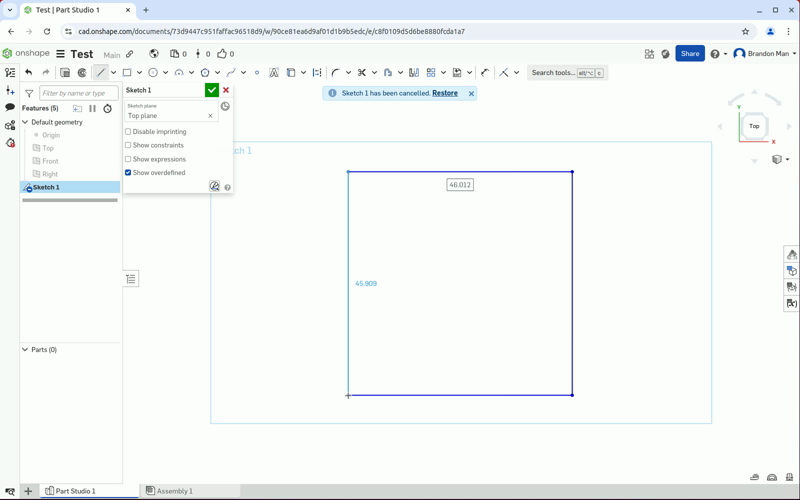
key(esc)
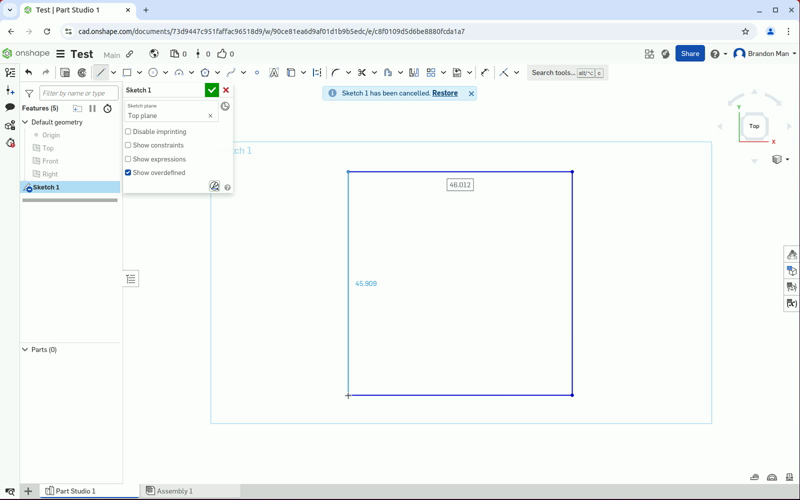
key(l)
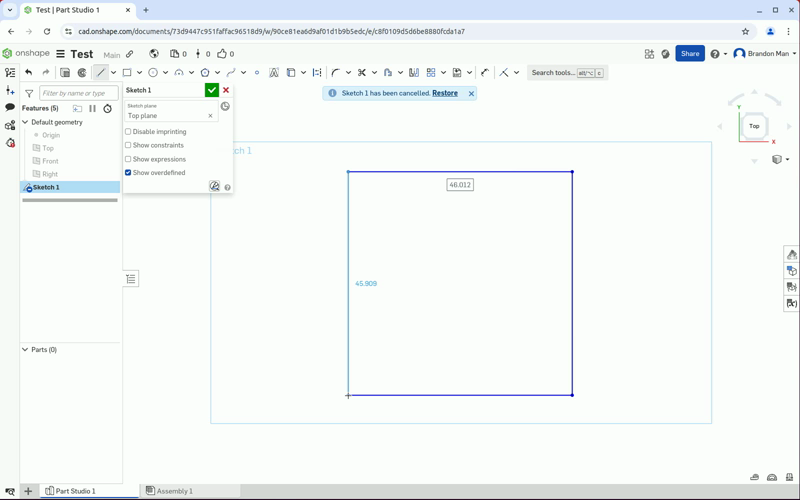
key_down(shift)
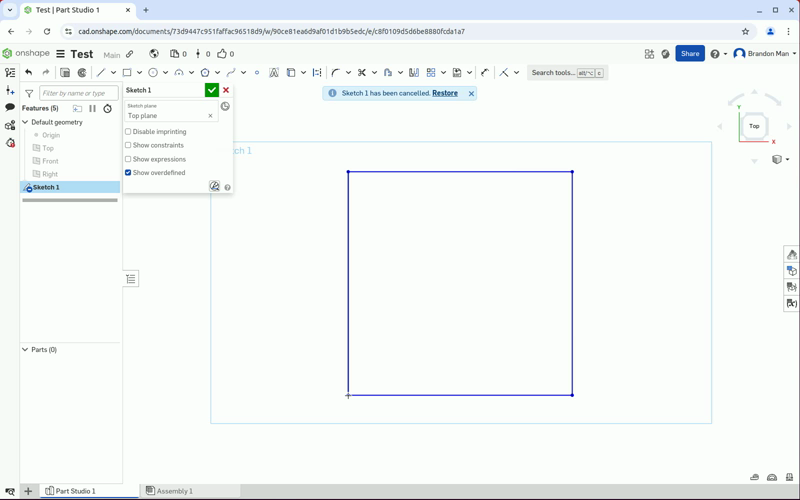
mouse_move(376, 367)
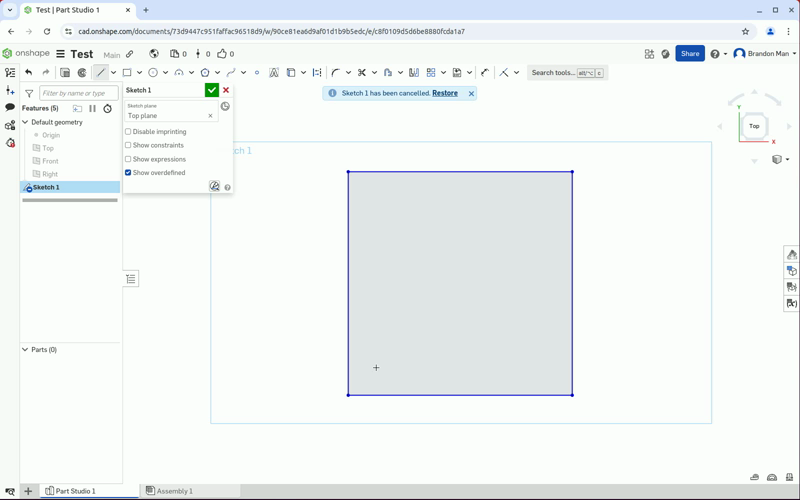
click(376, 367)
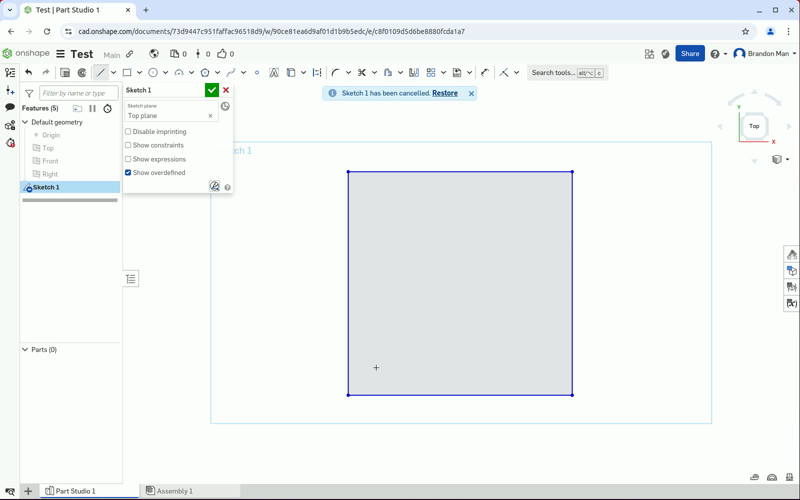
key_up(shift)
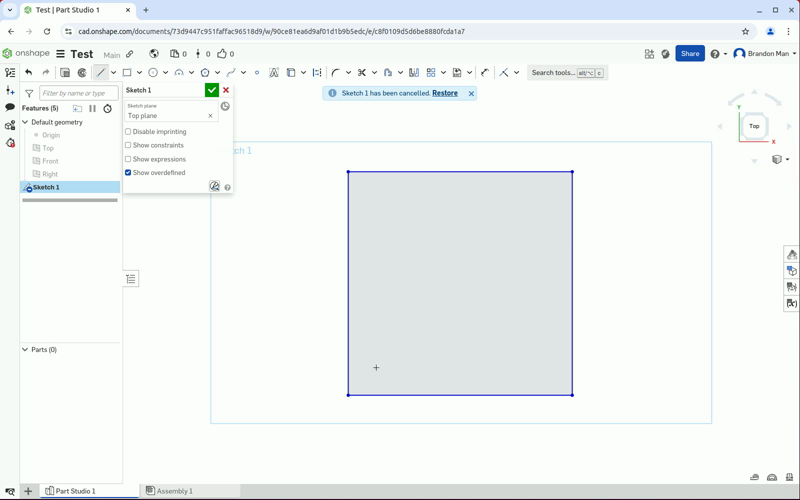
key_down(shift)
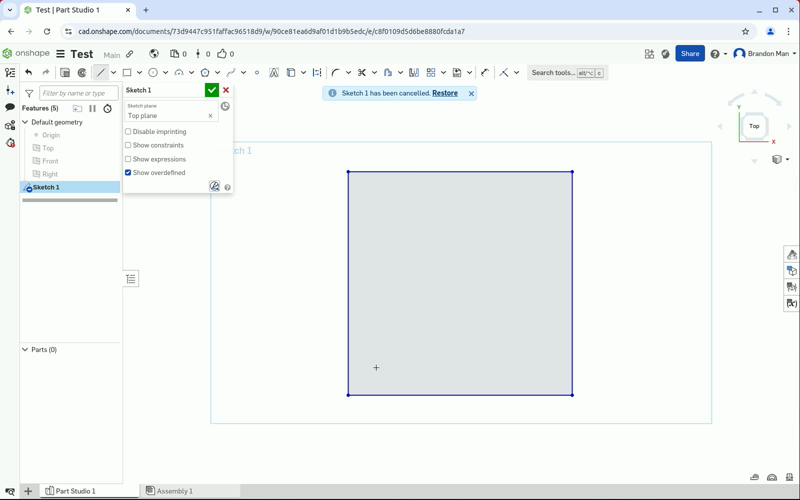
mouse_move(406, 367)
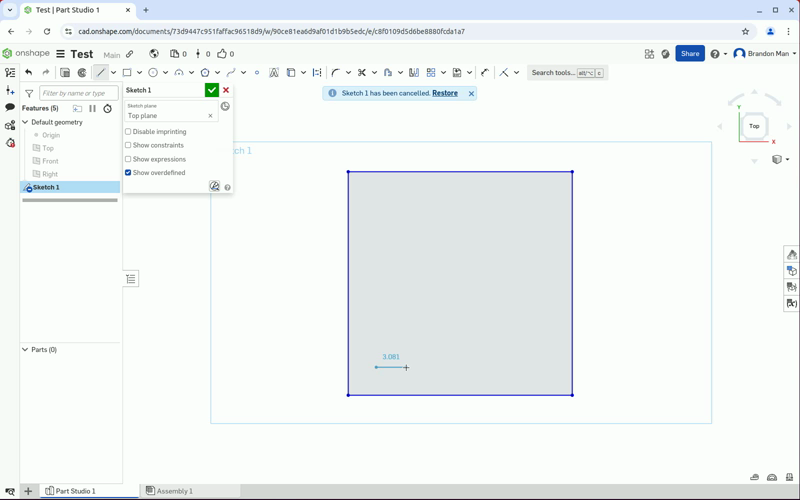
mouse_move(433, 367)
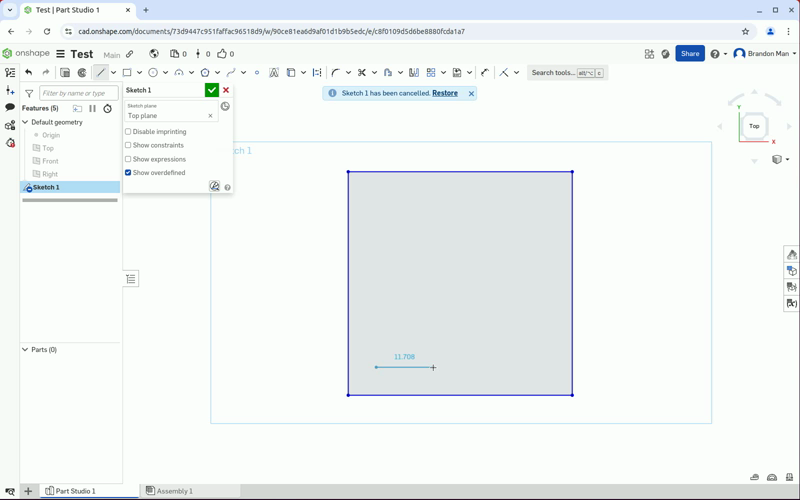
click(433, 367)
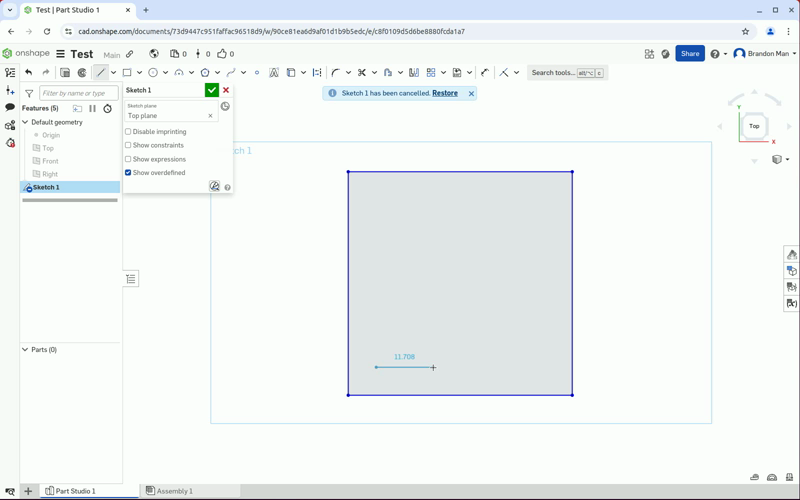
key_up(shift)
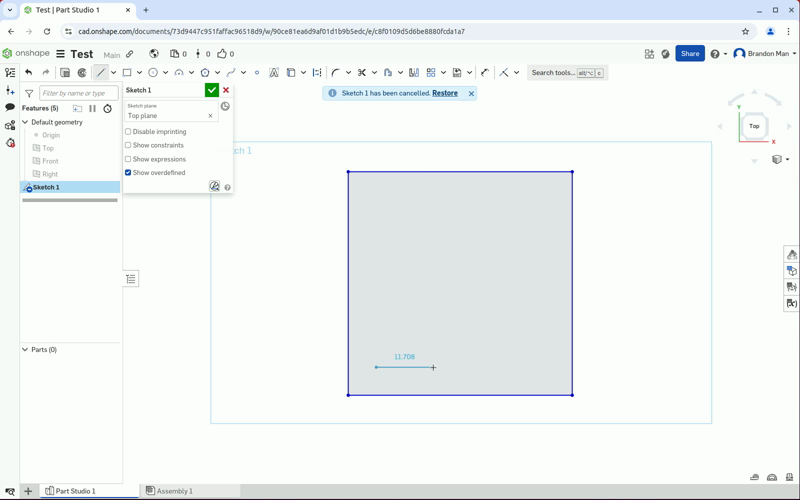
key_down(shift)
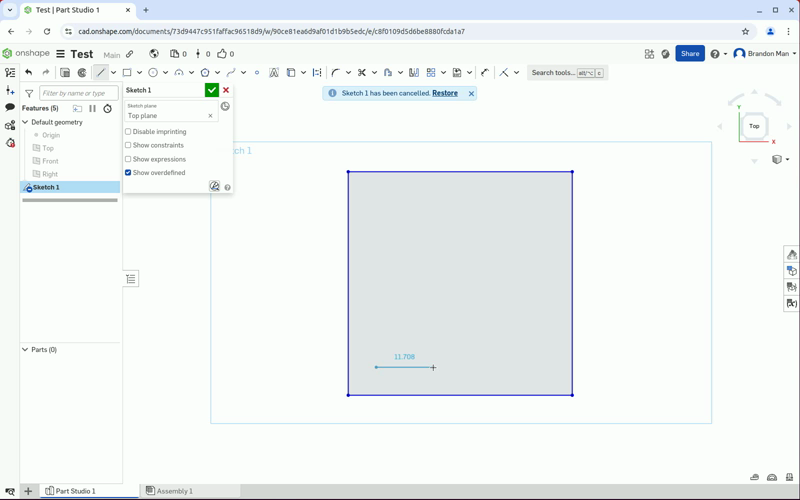
mouse_move(463, 367)
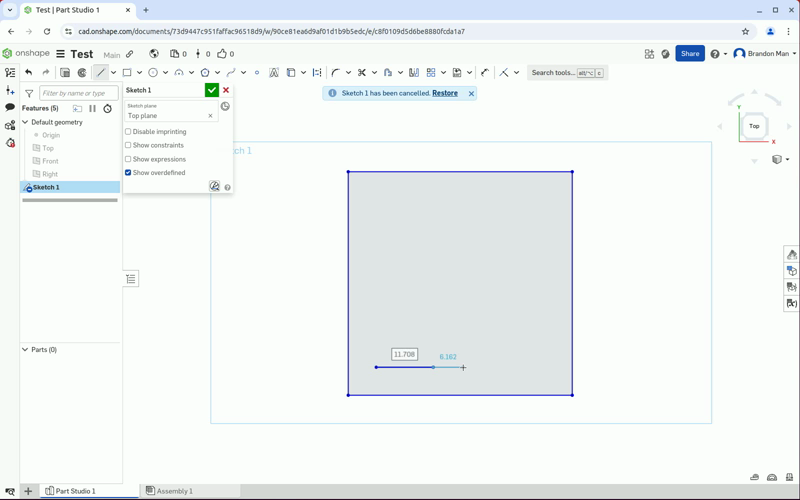
mouse_move(433, 310)
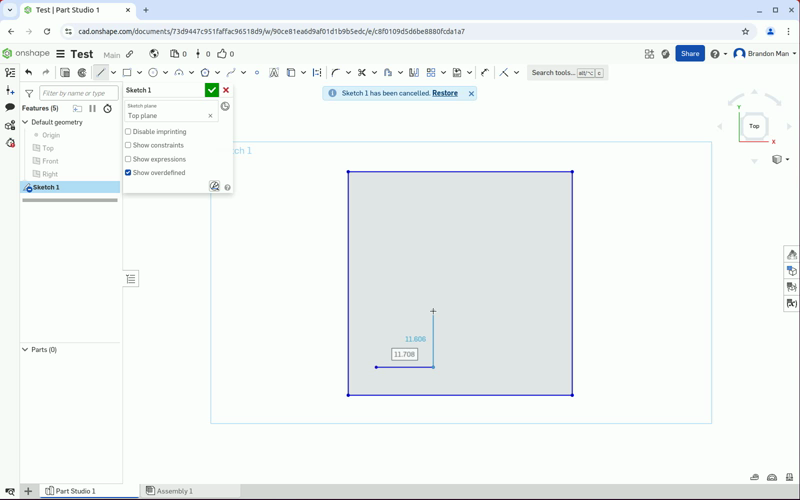
click(433, 310)
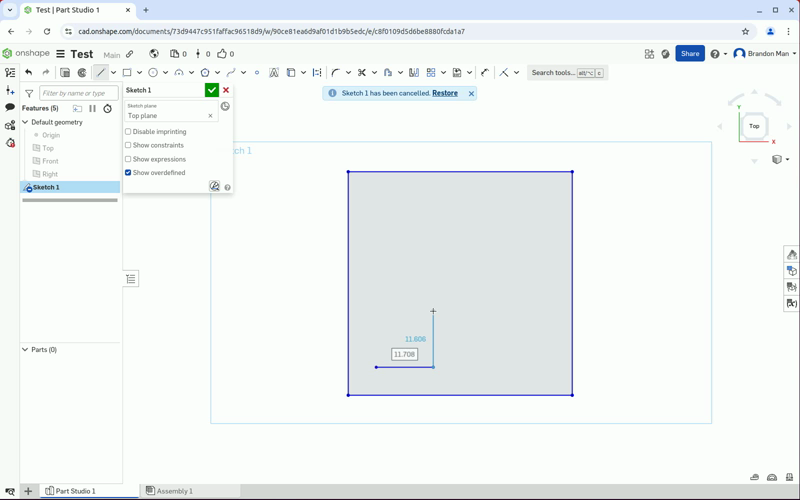
key_up(shift)
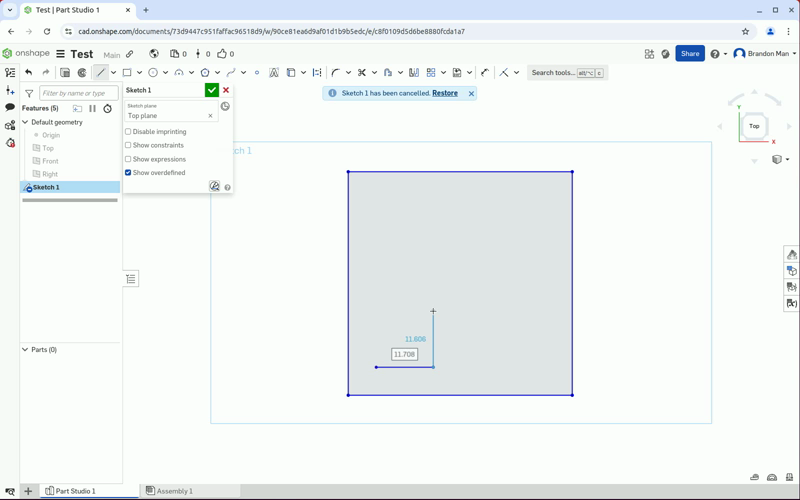
key_down(shift)
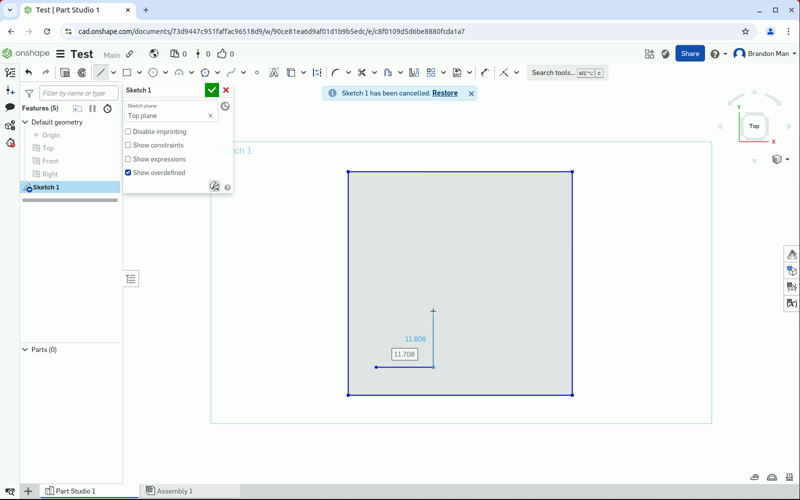
mouse_move(463, 310)
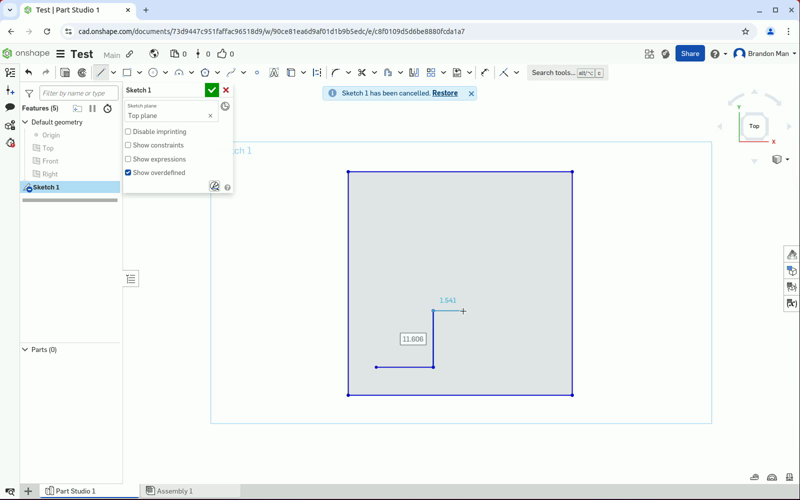
mouse_move(404, 310)
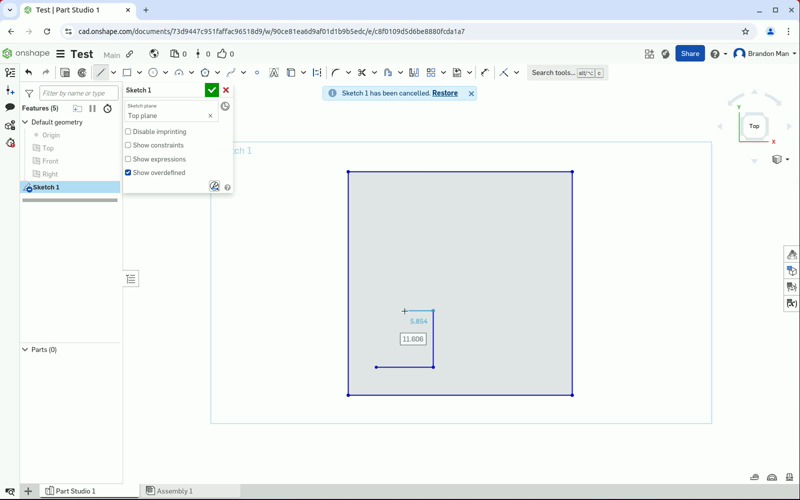
click(404, 310)
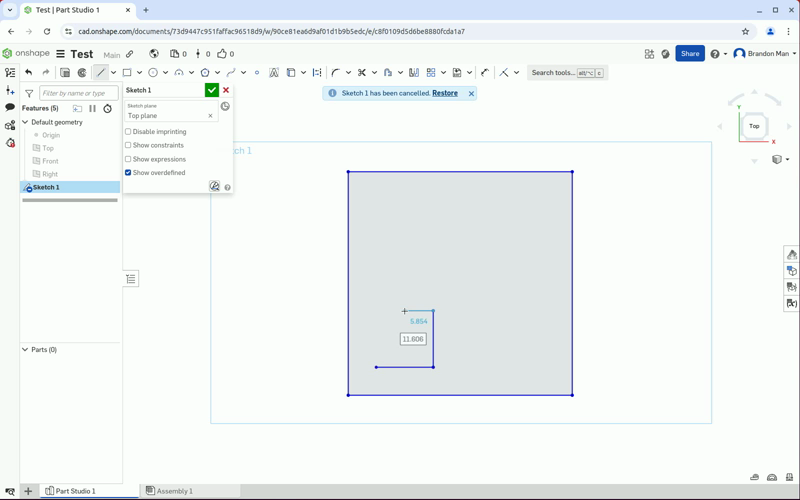
key_up(shift)
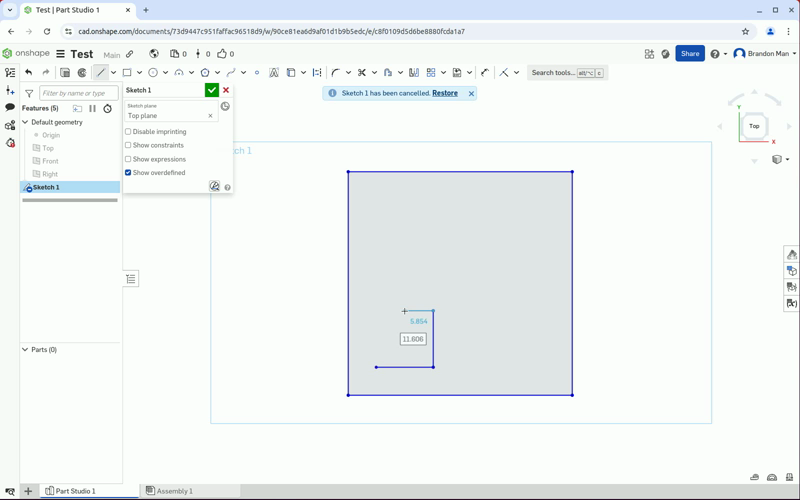
key_down(shift)
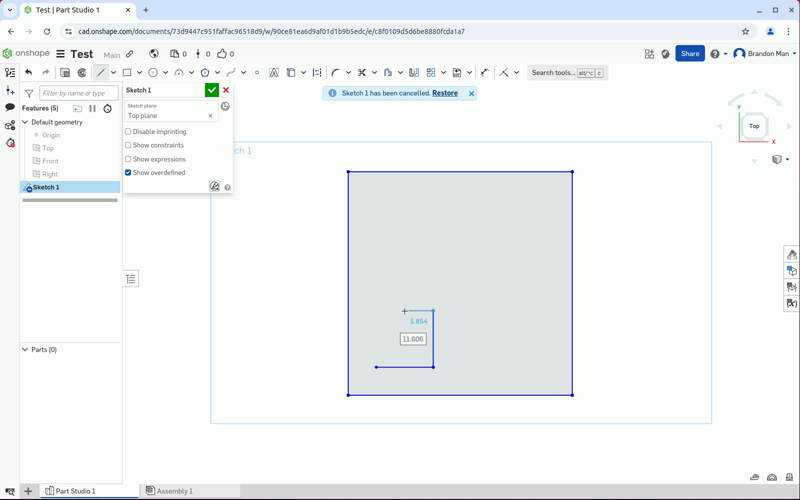
mouse_move(434, 310)
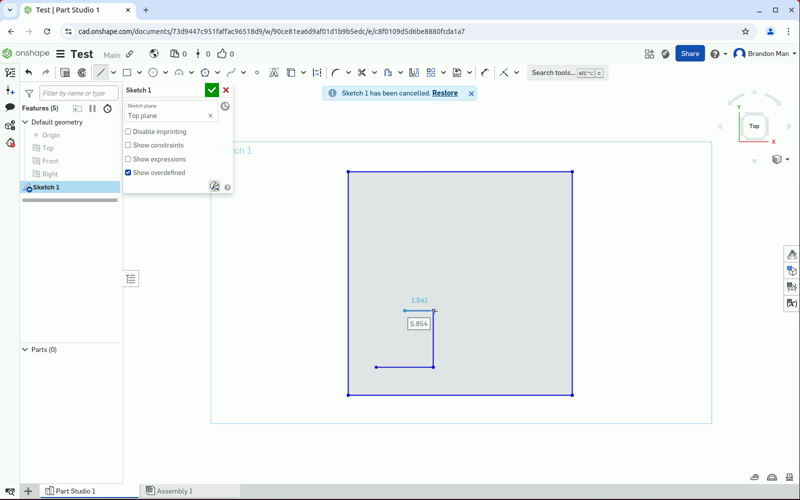
mouse_move(376, 310)
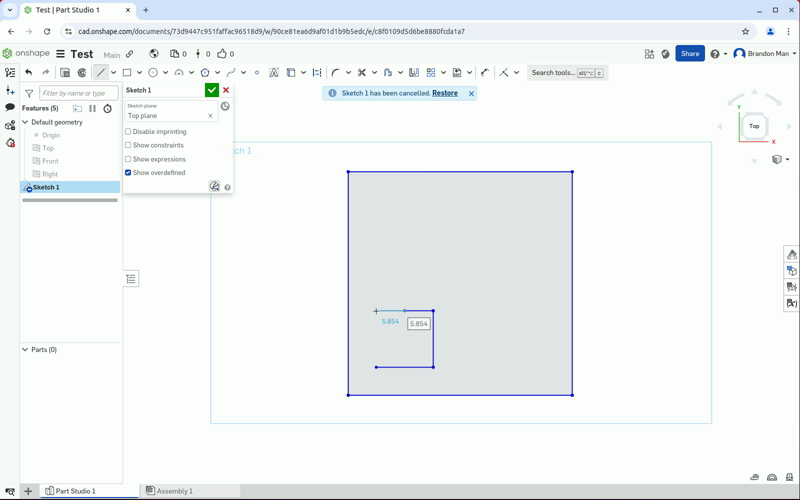
click(376, 310)
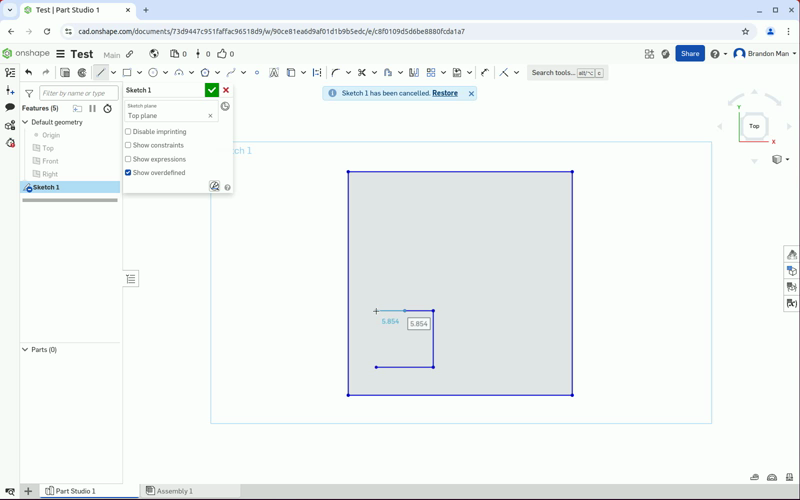
key_up(shift)
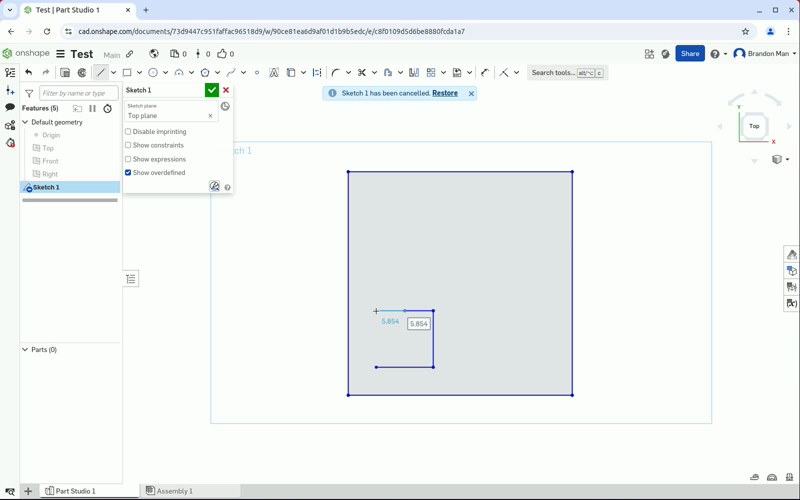
mouse_move(406, 310)
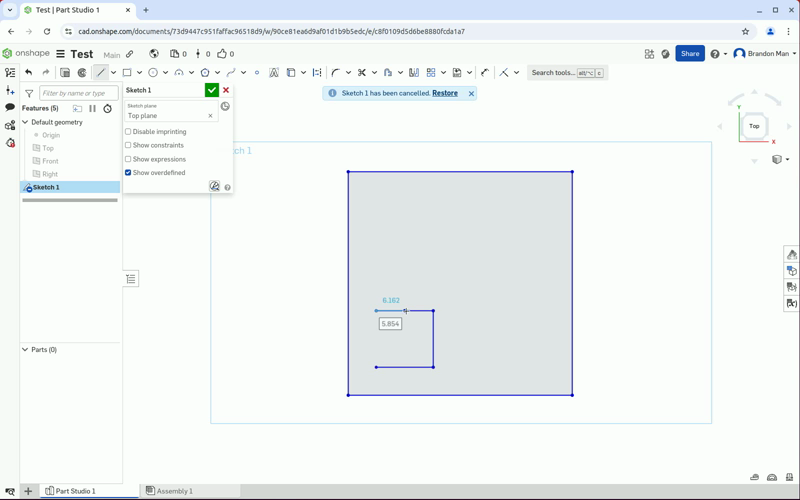
key_down(shift)
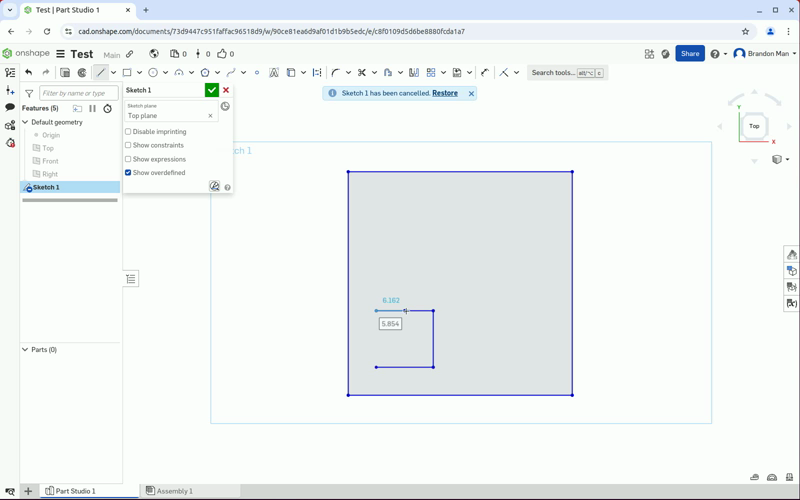
mouse_move(376, 367)
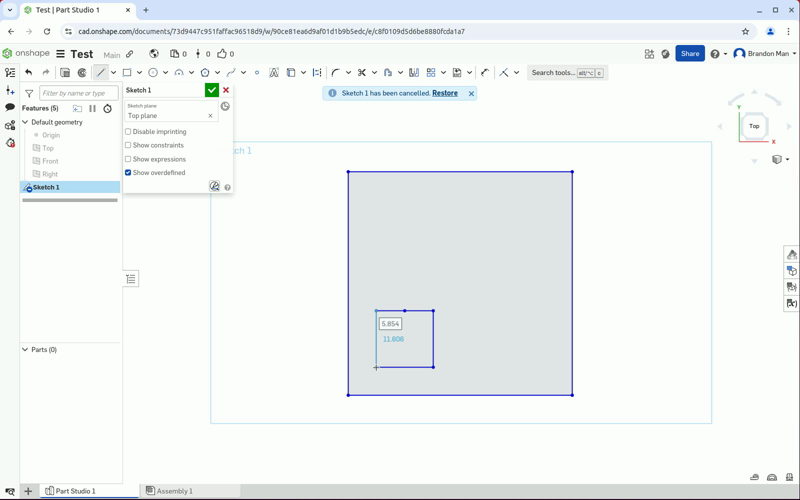
key_up(shift)
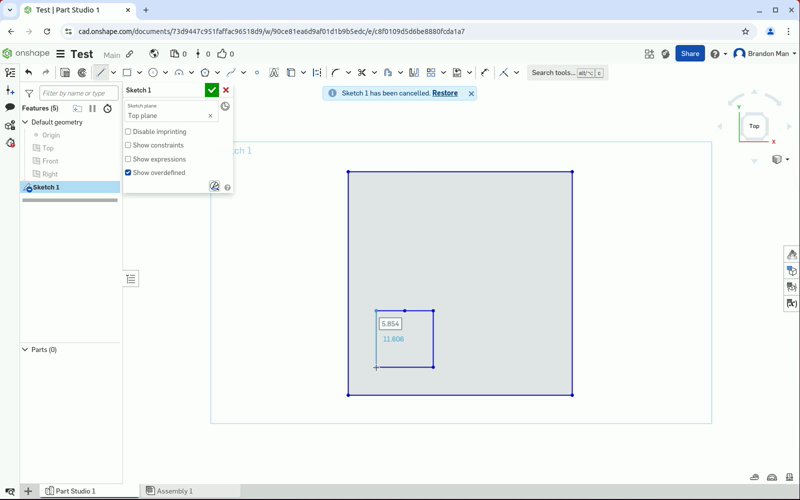
click(376, 367)
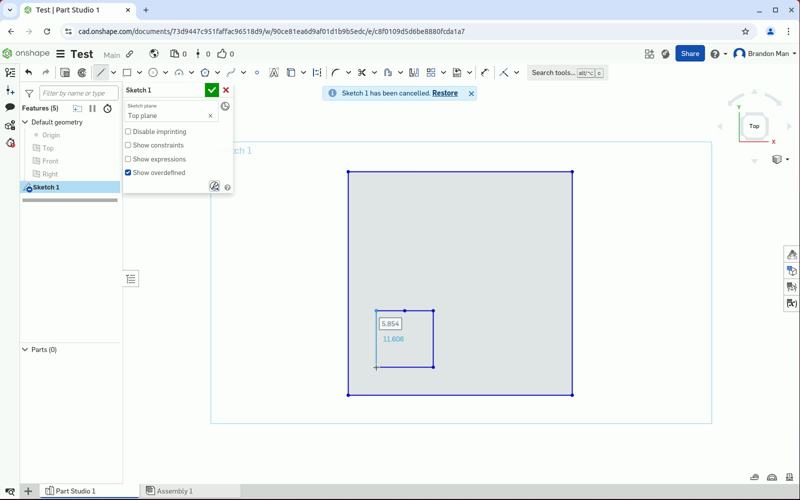
key(esc)
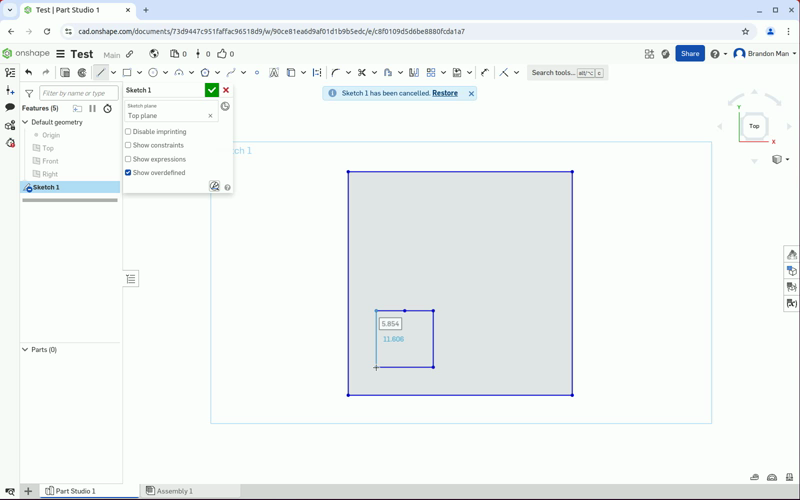
key(l)
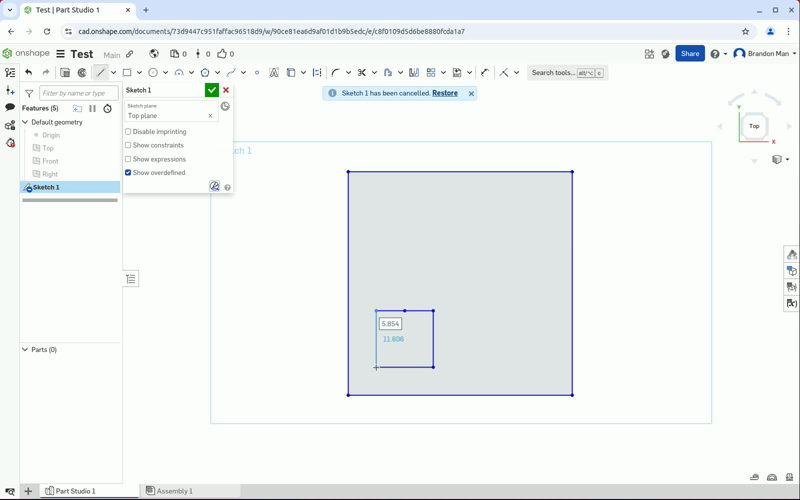
key_down(shift)
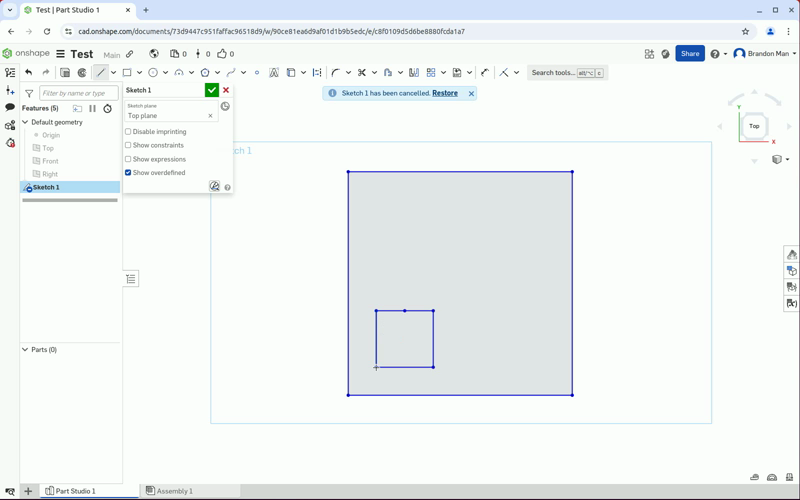
mouse_move(376, 256)
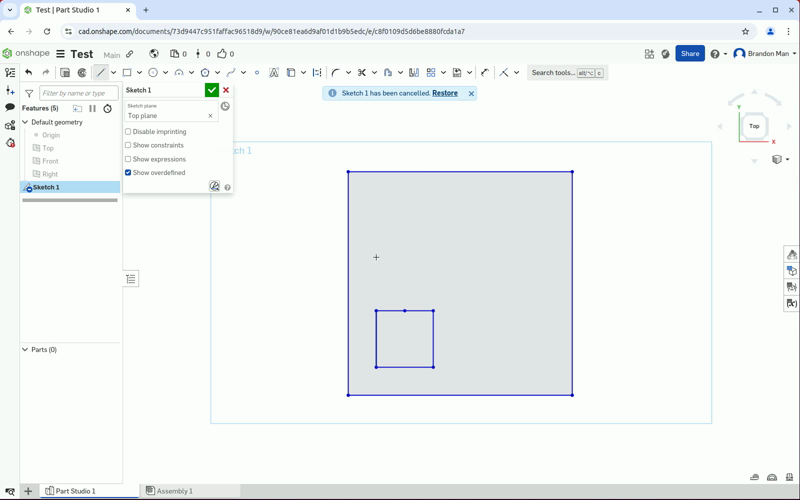
click(376, 256)
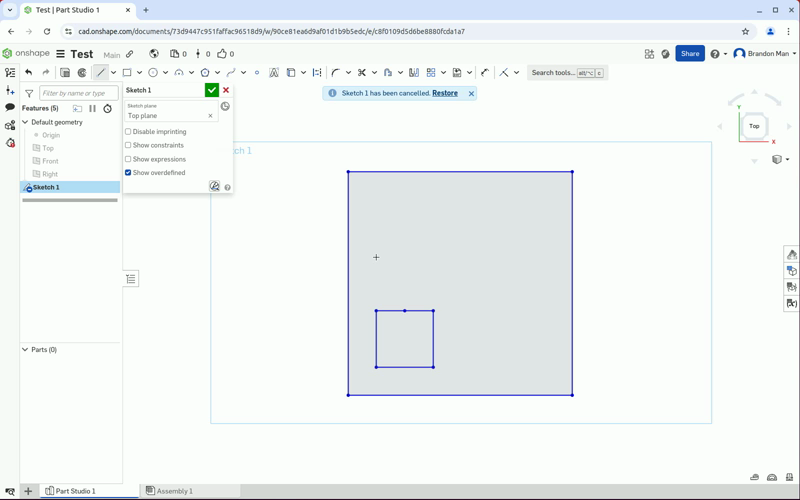
key_up(shift)
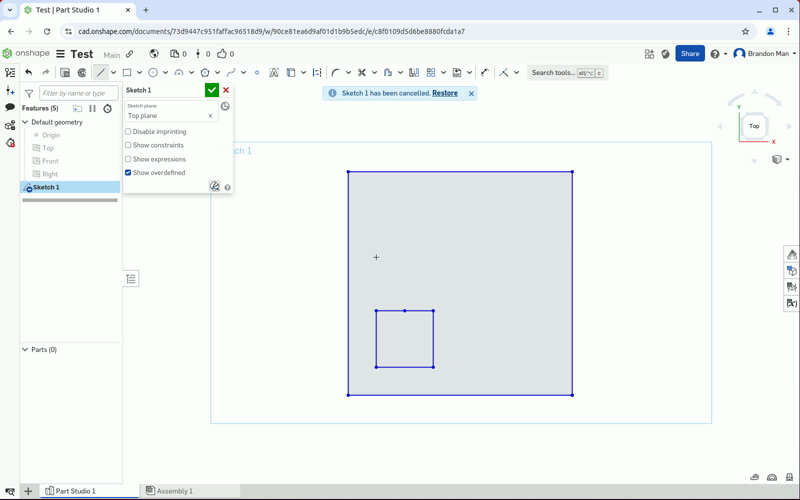
key_down(shift)
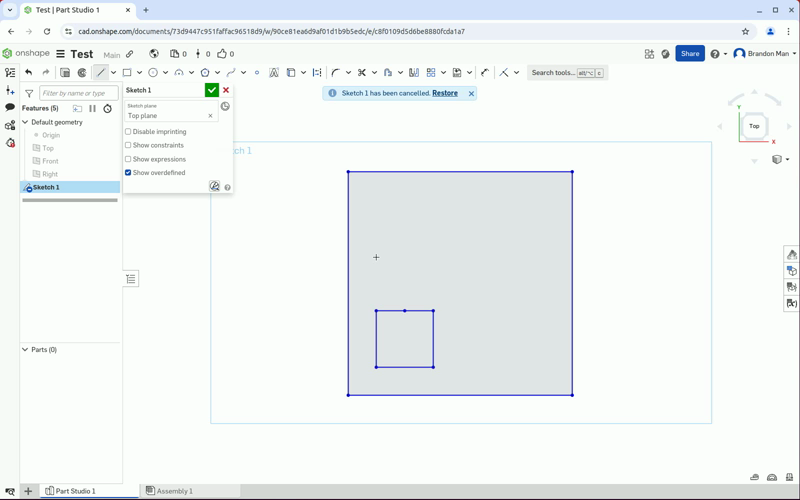
mouse_move(406, 256)
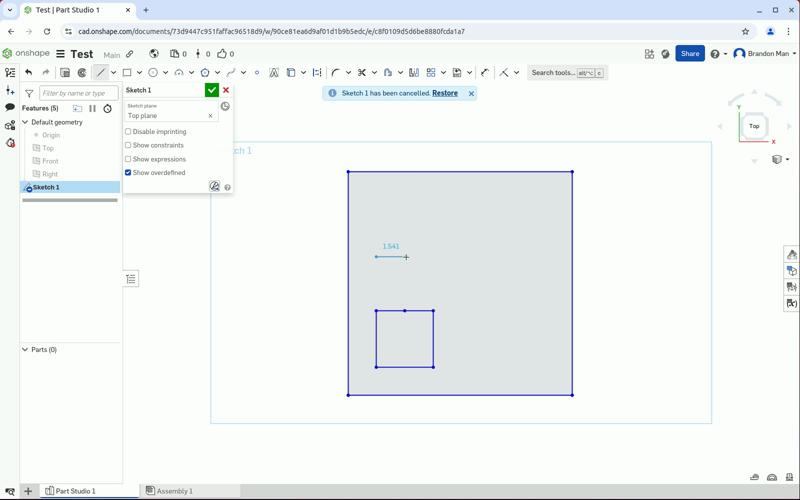
mouse_move(404, 256)
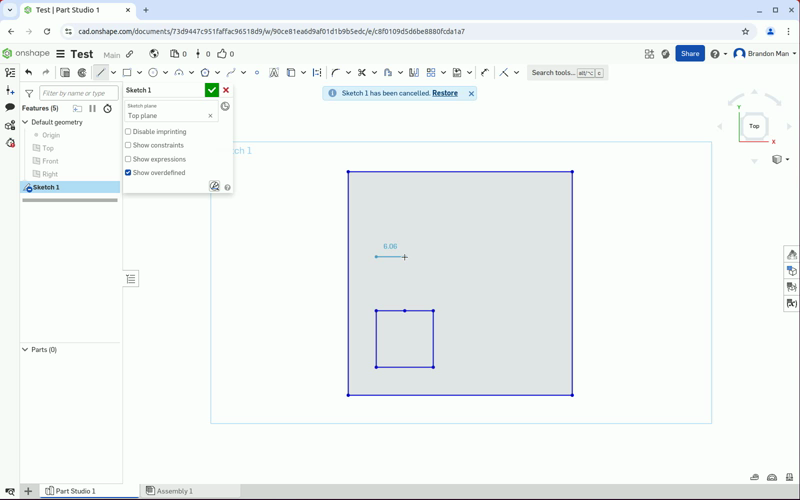
click(404, 256)
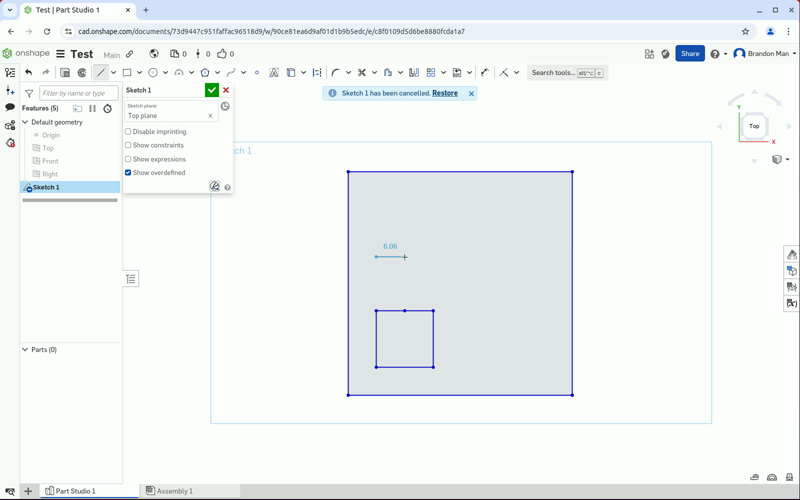
key_up(shift)
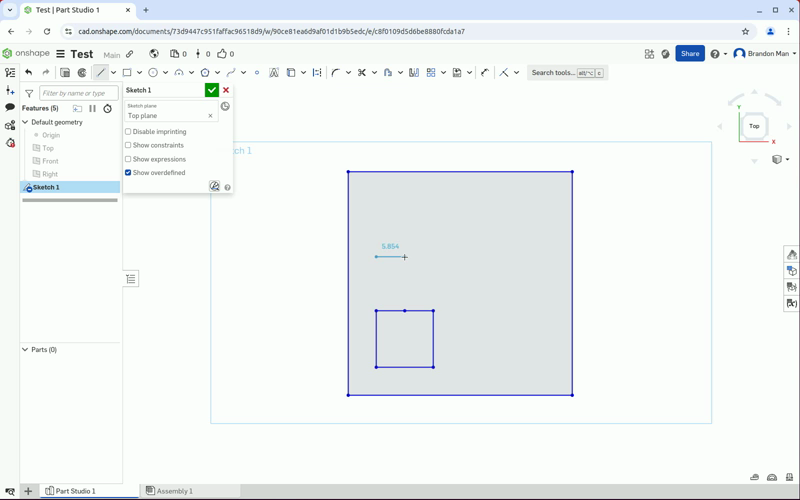
key_down(shift)
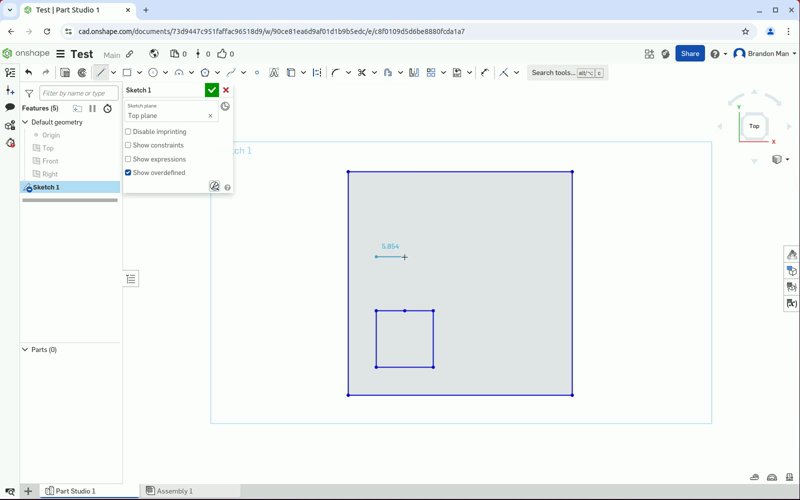
mouse_move(434, 256)
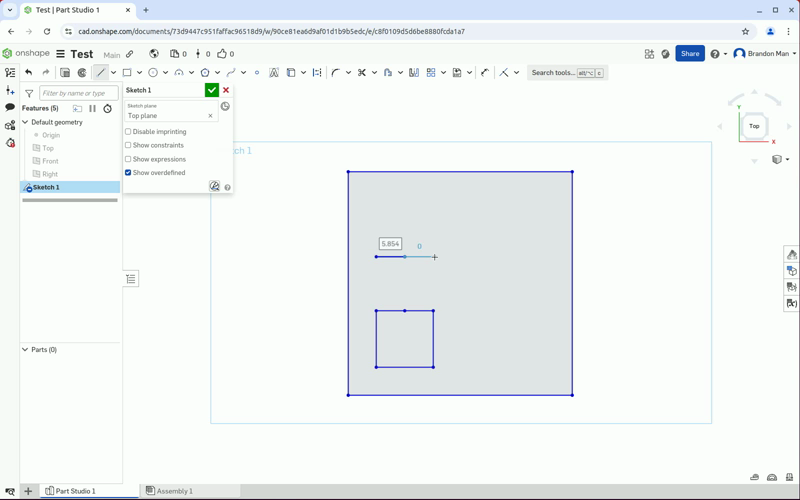
mouse_move(433, 256)
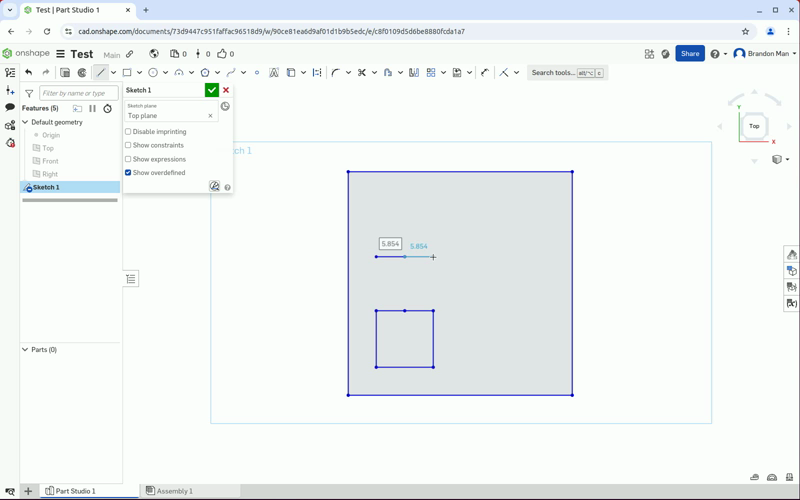
click(433, 256)
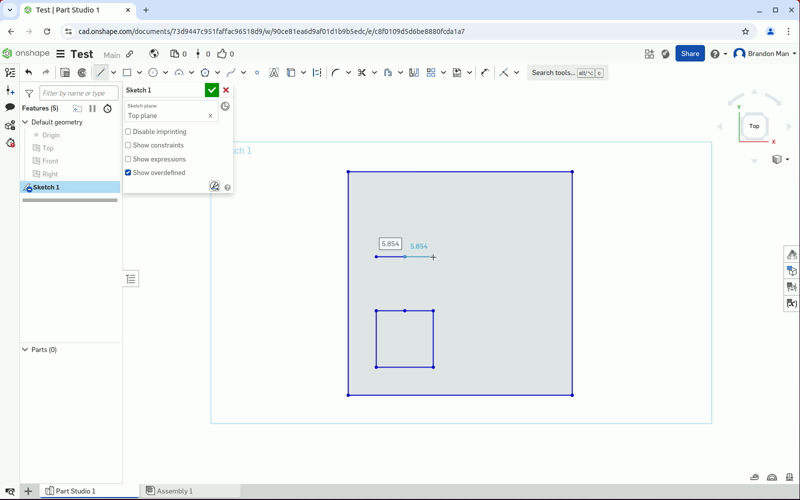
key_up(shift)
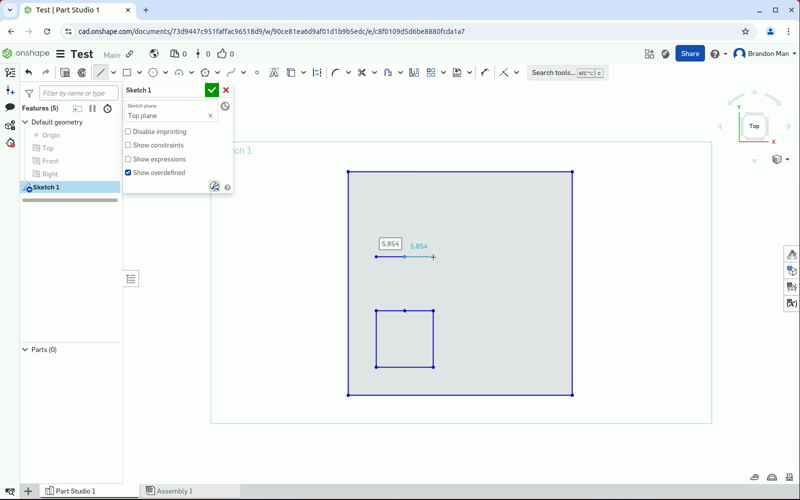
key_down(shift)
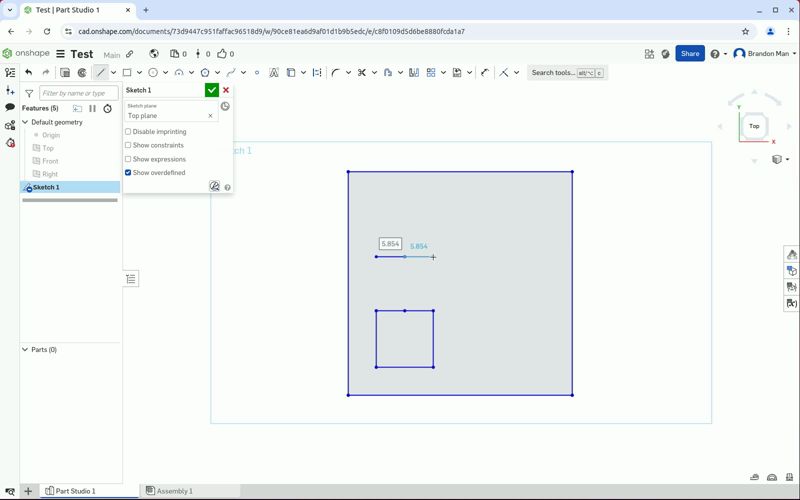
mouse_move(463, 256)
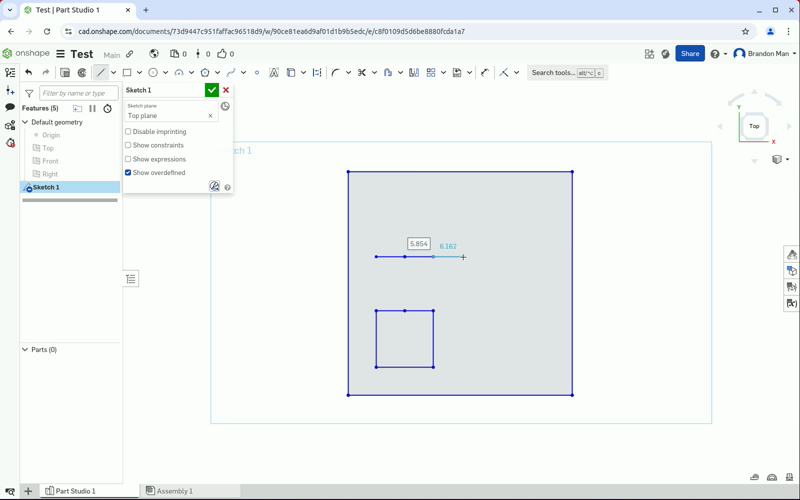
mouse_move(433, 199)
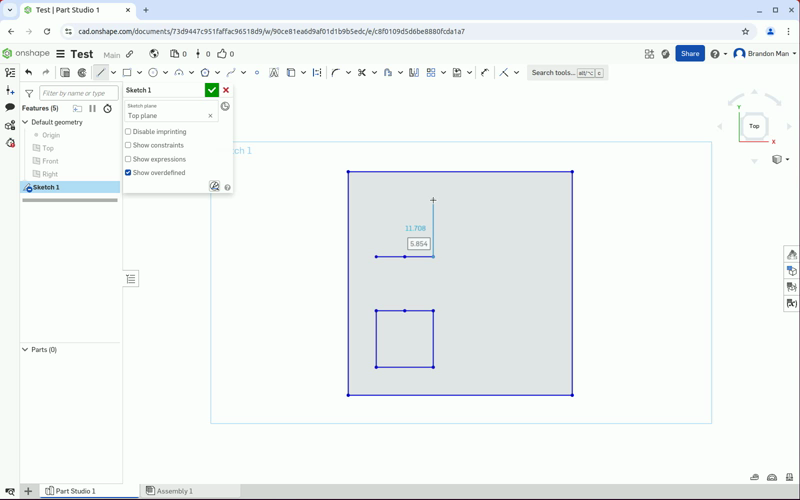
click(433, 199)
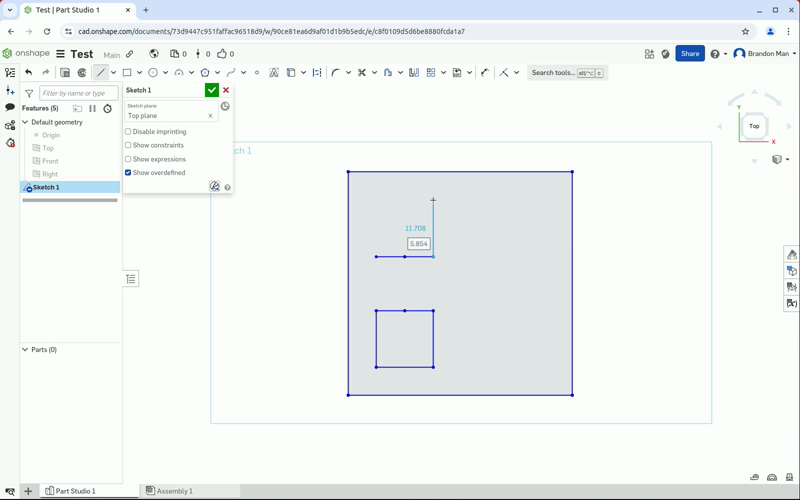
key_up(shift)
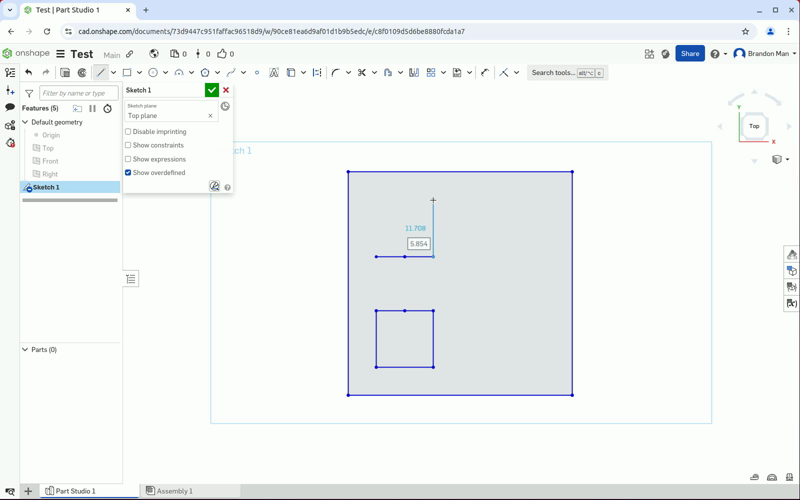
key_down(shift)
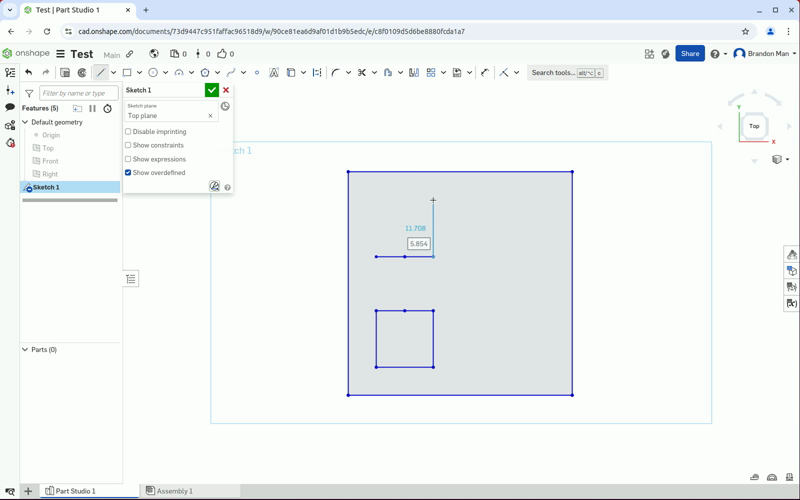
mouse_move(463, 199)
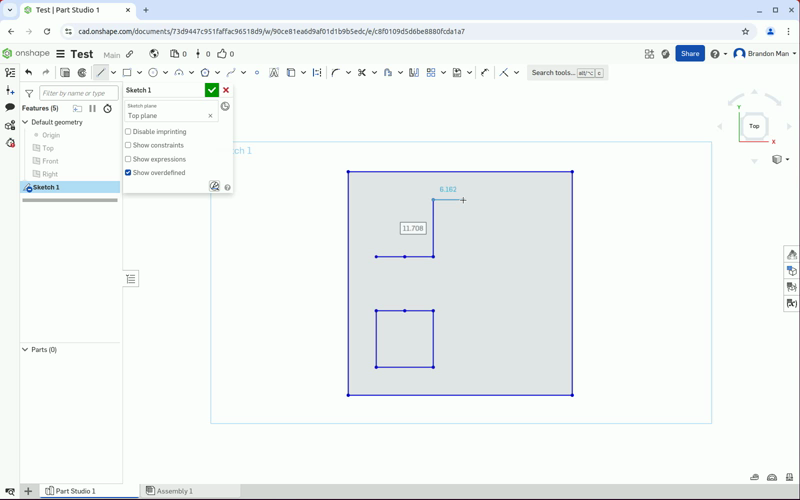
mouse_move(376, 199)
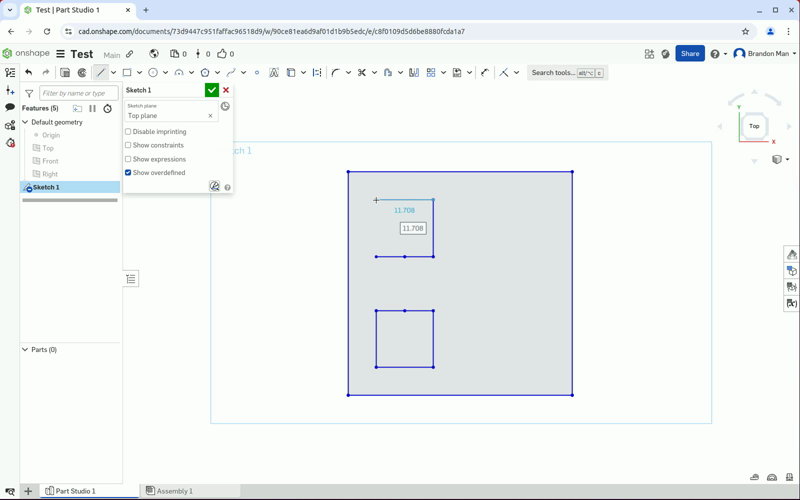
click(376, 199)
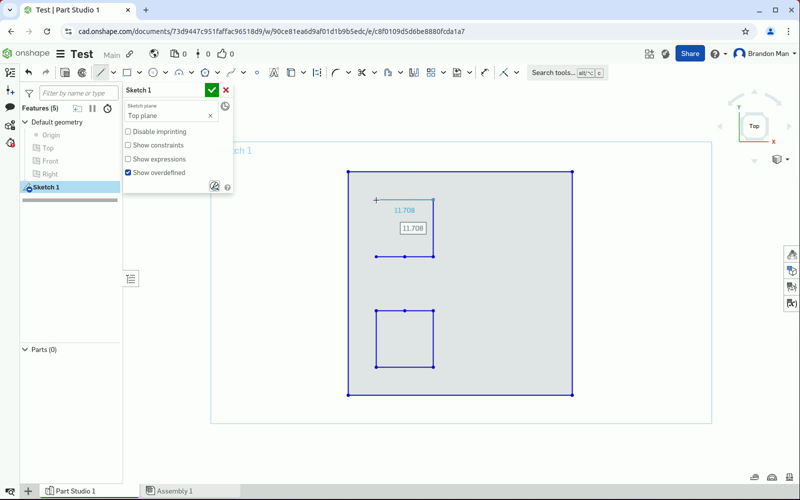
key_up(shift)
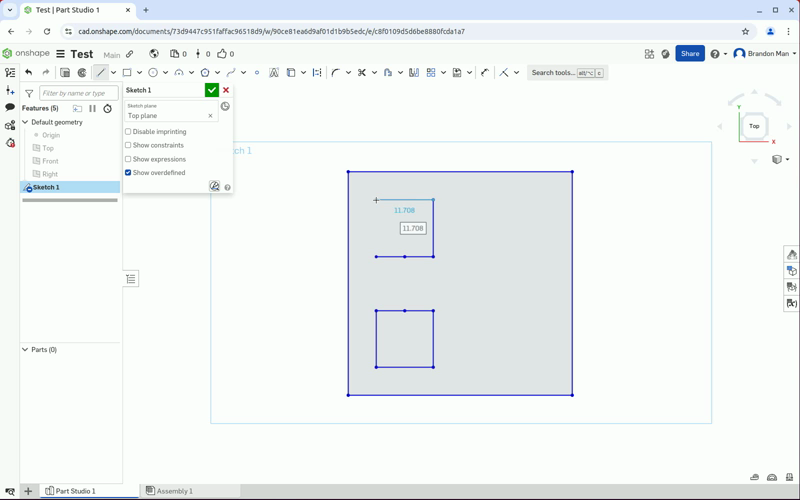
mouse_move(406, 199)
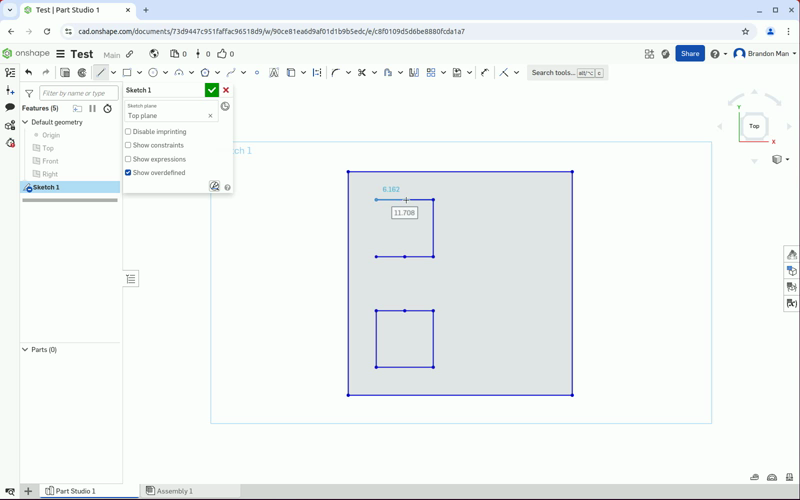
key_down(shift)
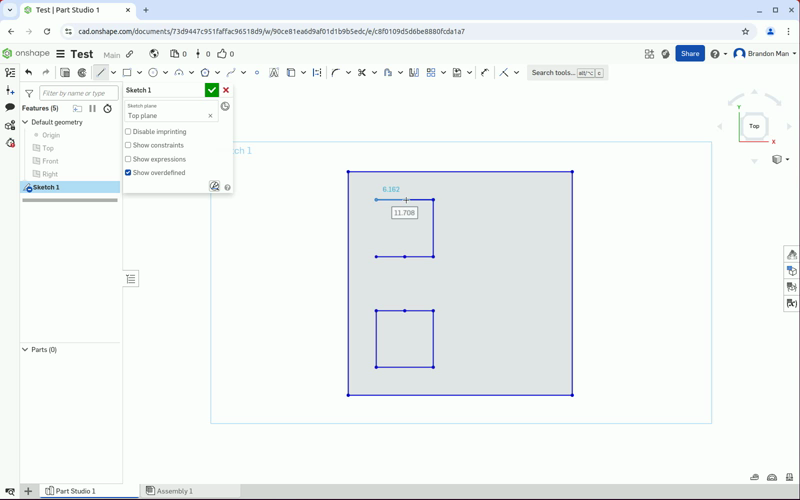
mouse_move(376, 256)
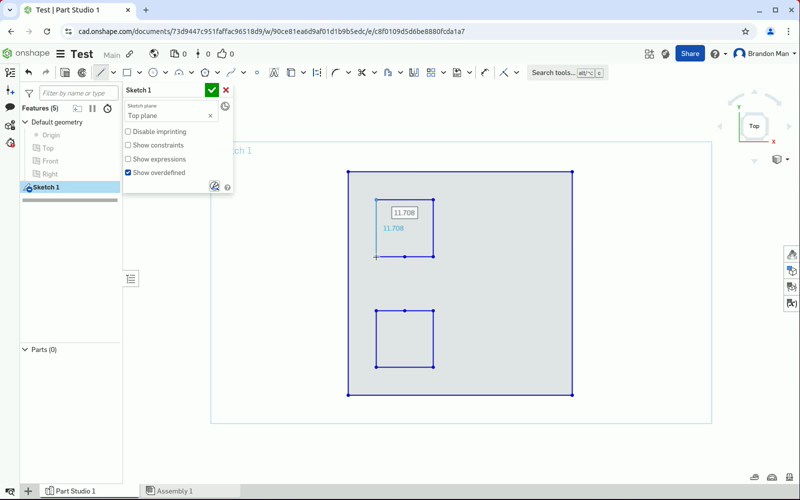
key_up(shift)
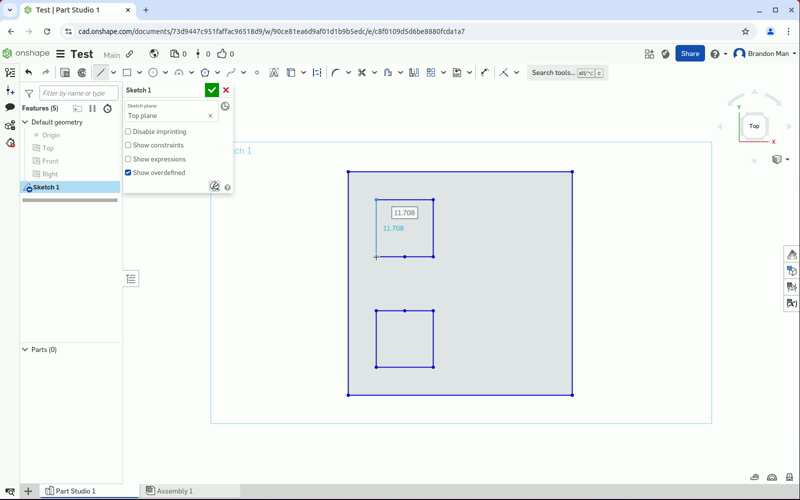
click(376, 256)
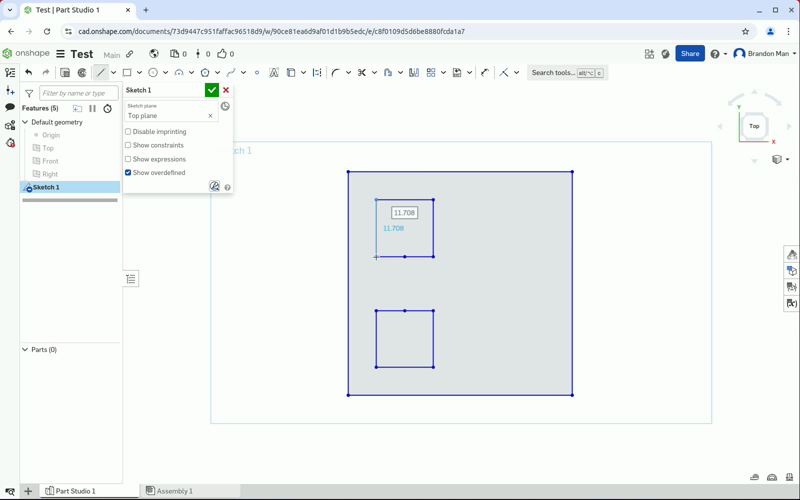
key(esc)
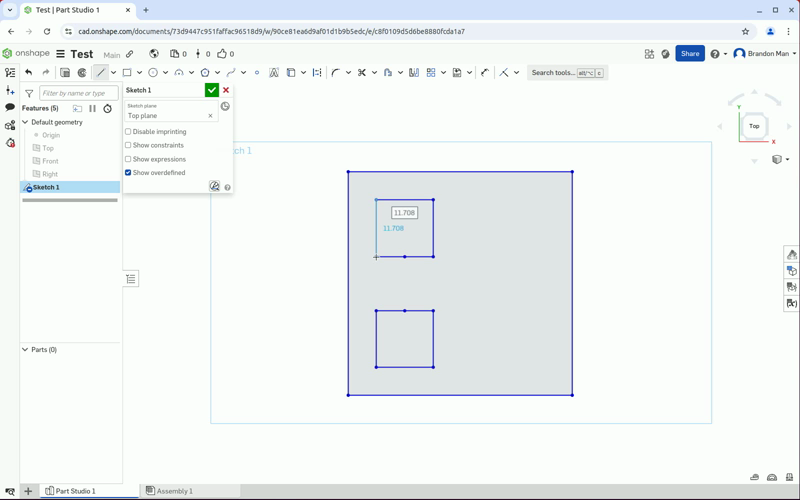
key(l)
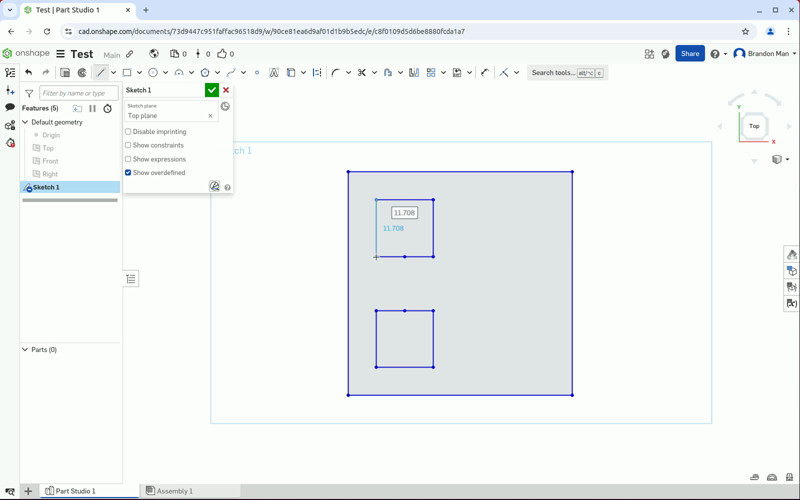
key_down(shift)
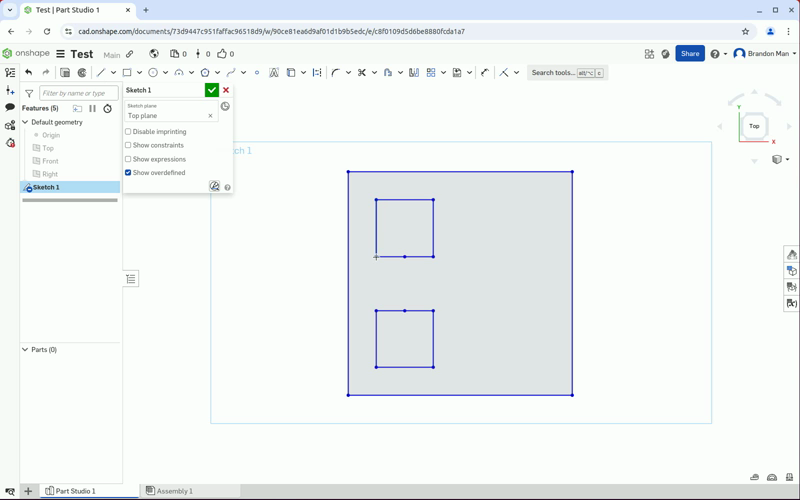
mouse_move(487, 367)
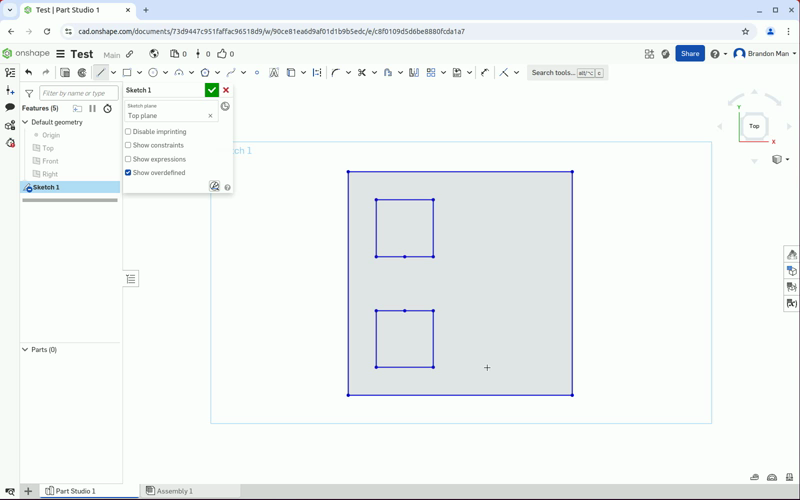
click(487, 367)
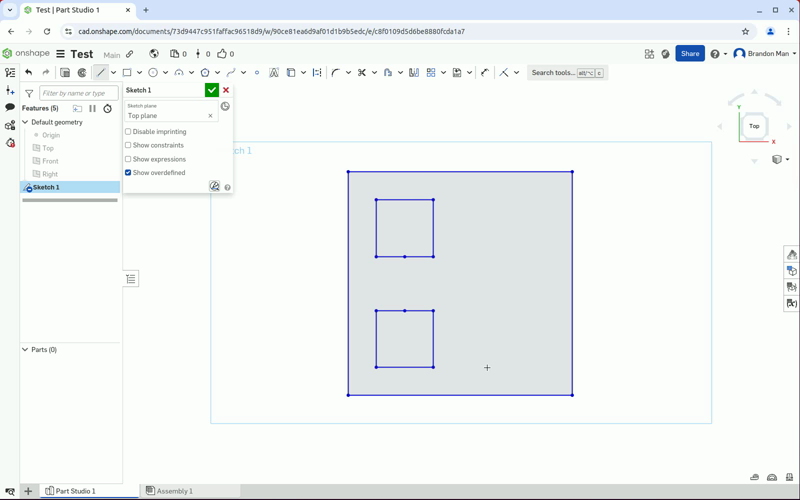
key_up(shift)
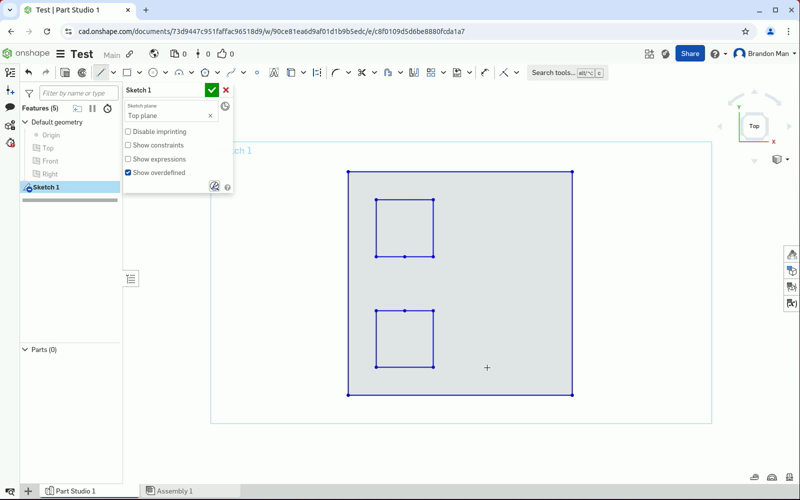
key_down(shift)
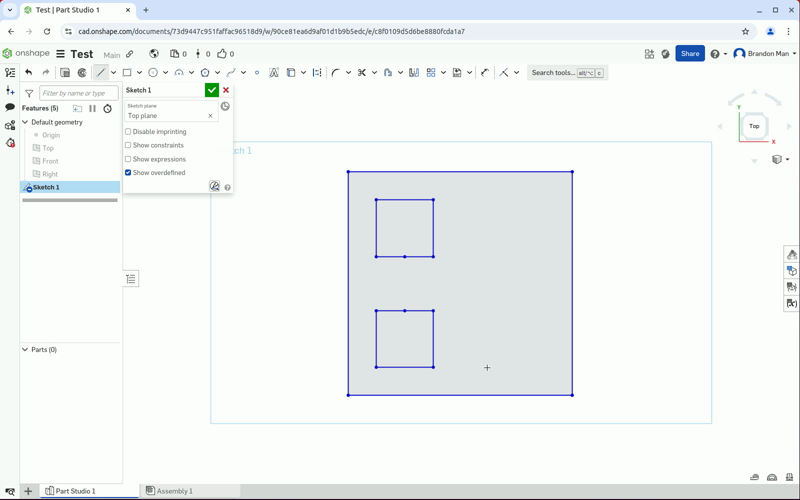
mouse_move(517, 367)
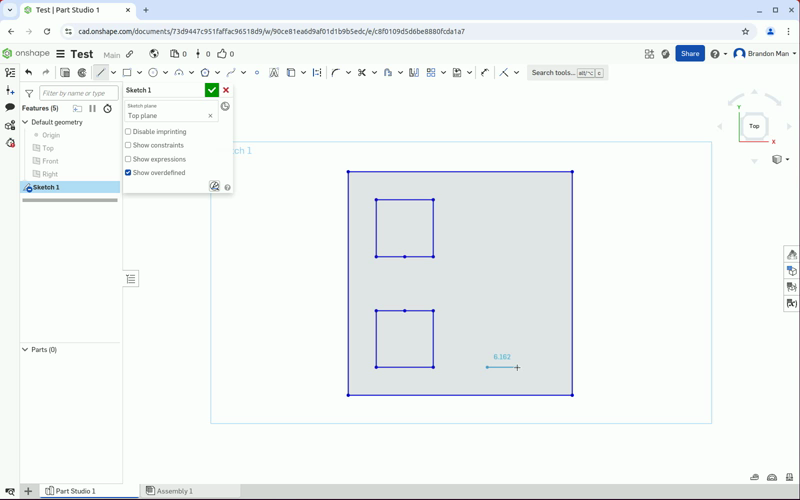
mouse_move(543, 367)
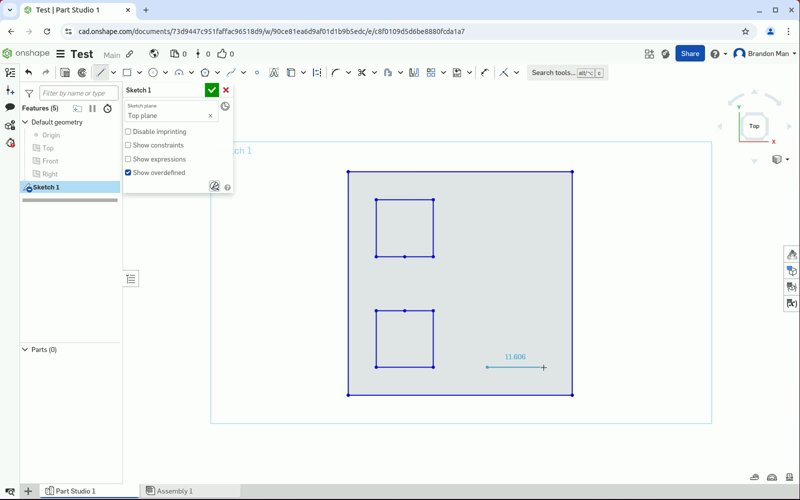
click(543, 367)
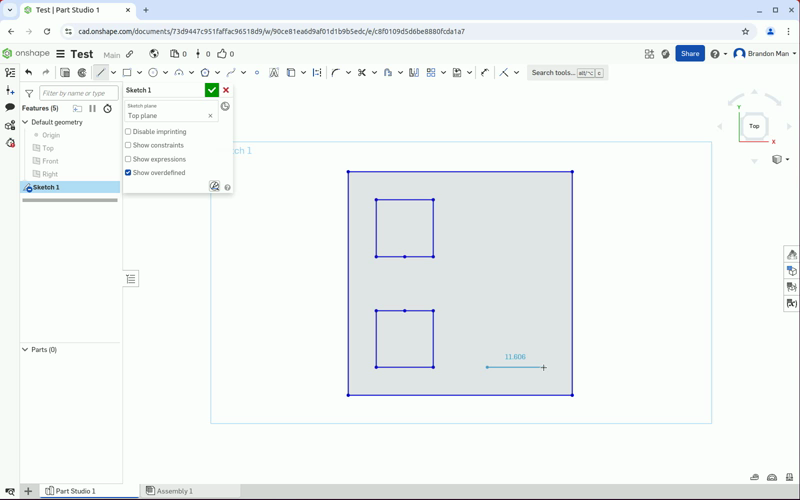
key_up(shift)
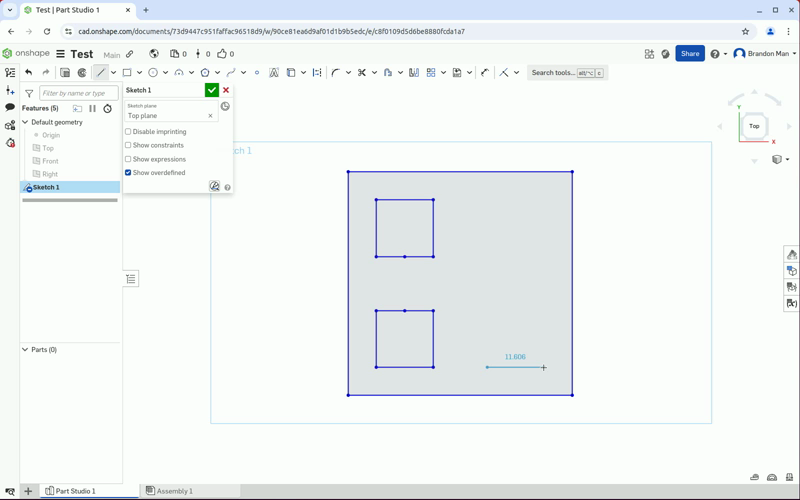
key_down(shift)
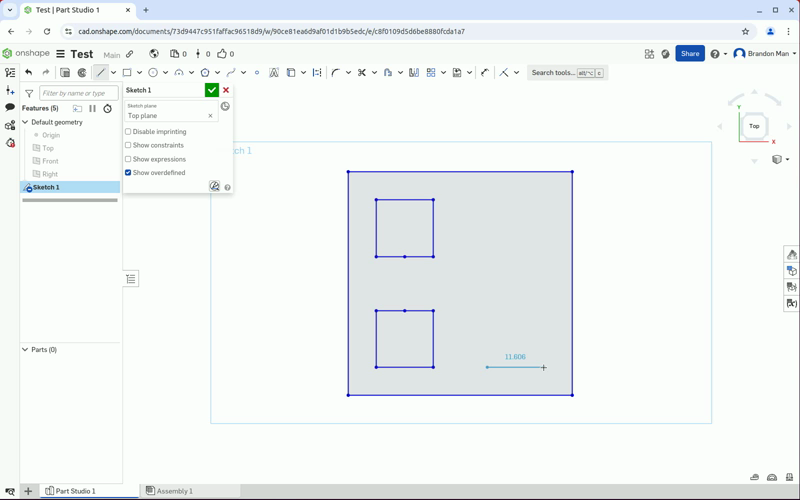
mouse_move(573, 367)
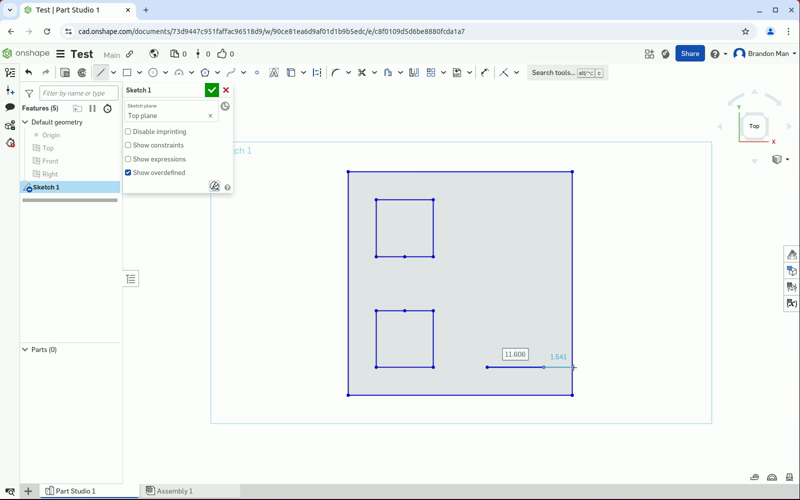
mouse_move(543, 310)
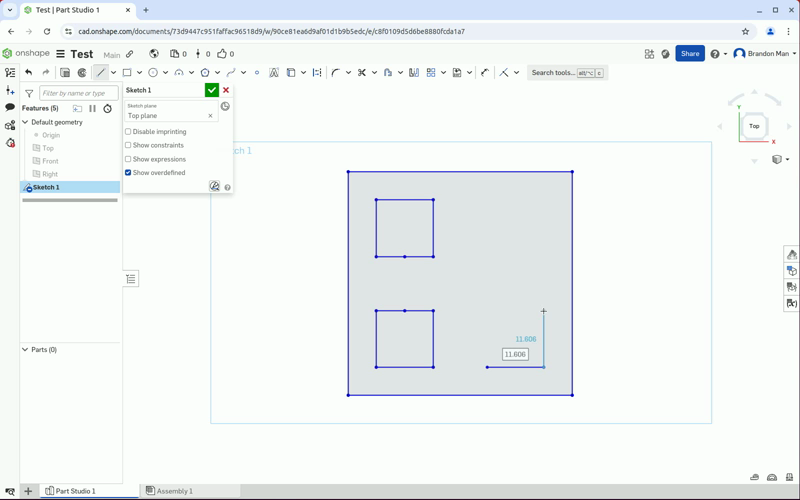
click(543, 310)
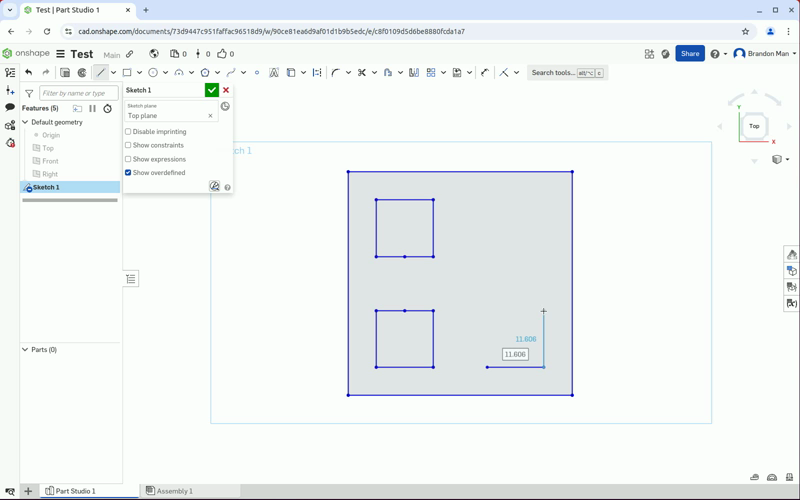
key_up(shift)
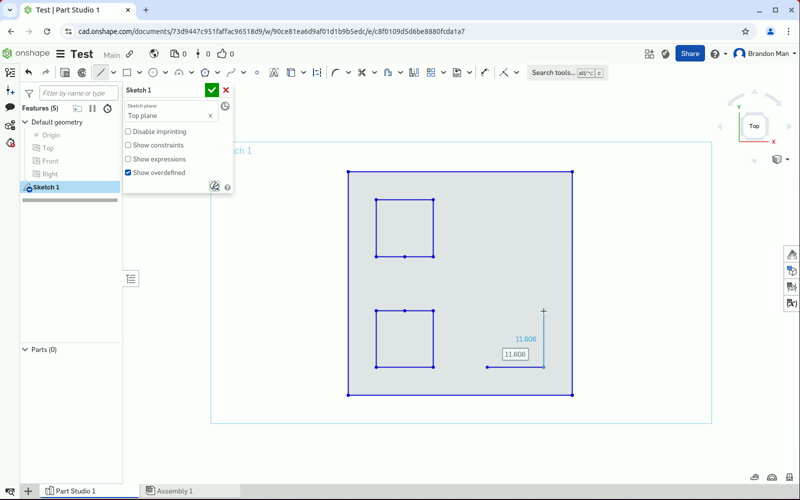
key_down(shift)
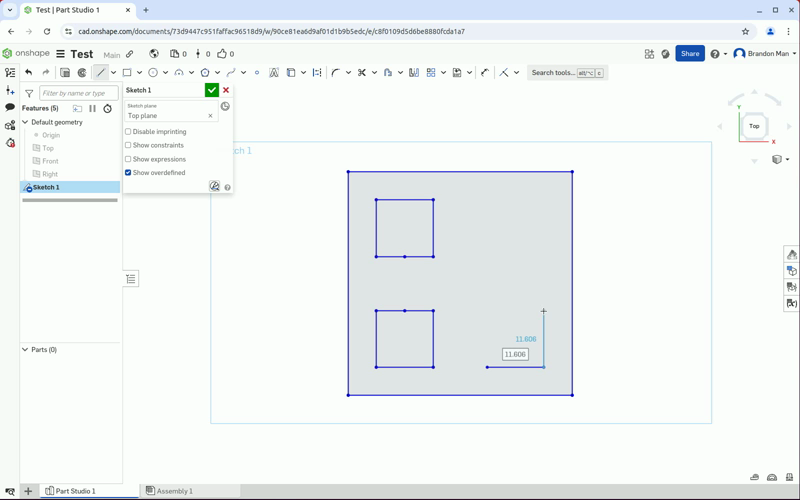
mouse_move(573, 310)
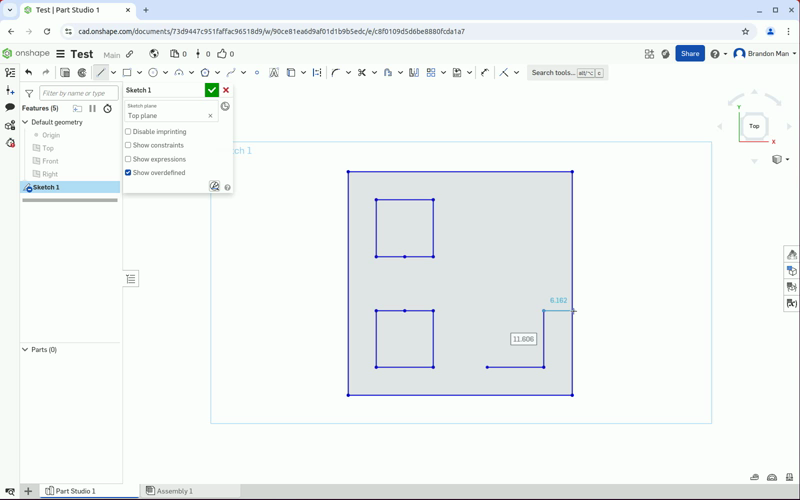
mouse_move(515, 310)
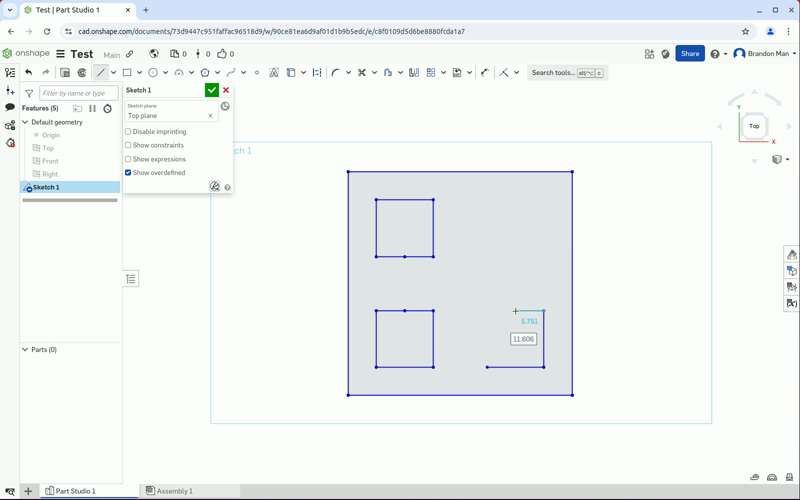
click(515, 310)
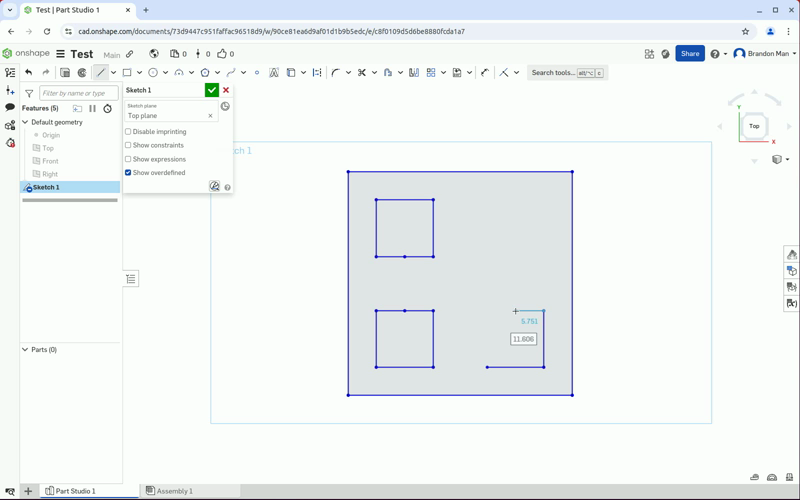
key_up(shift)
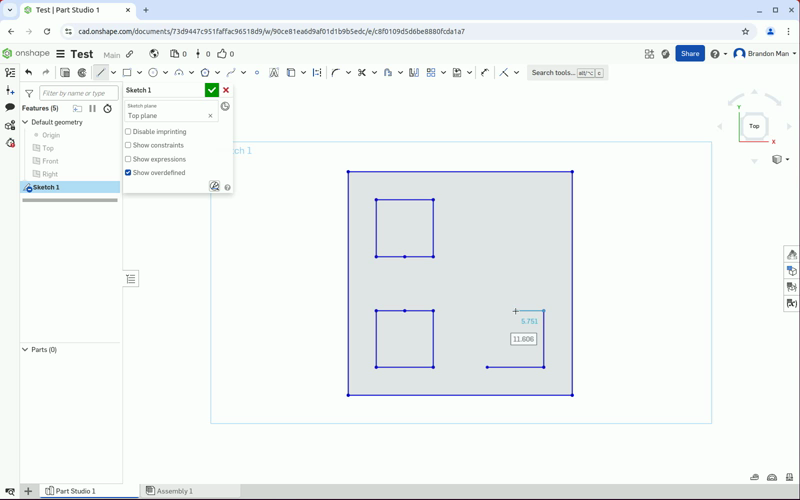
key_down(shift)
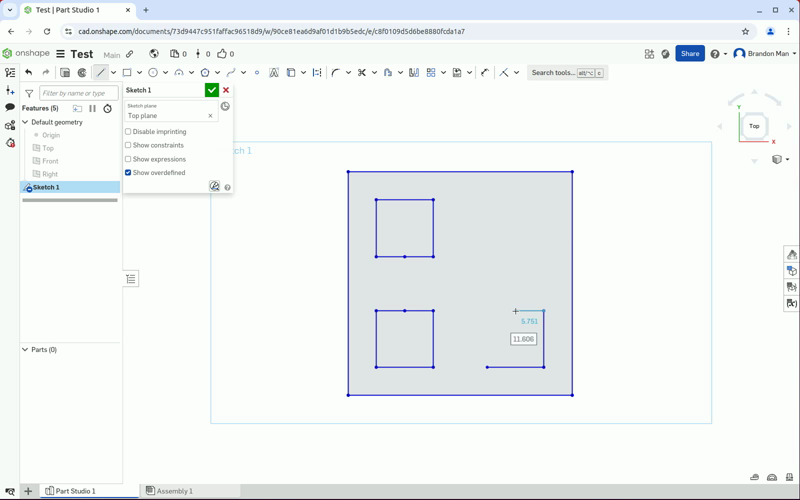
mouse_move(545, 310)
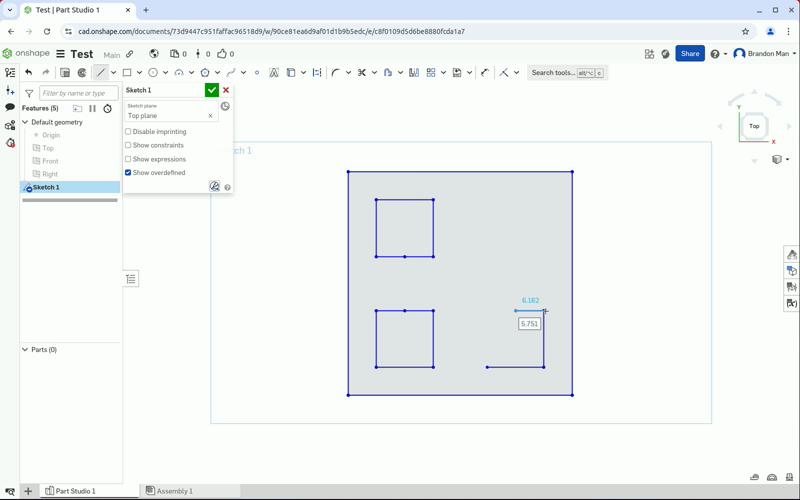
mouse_move(487, 310)
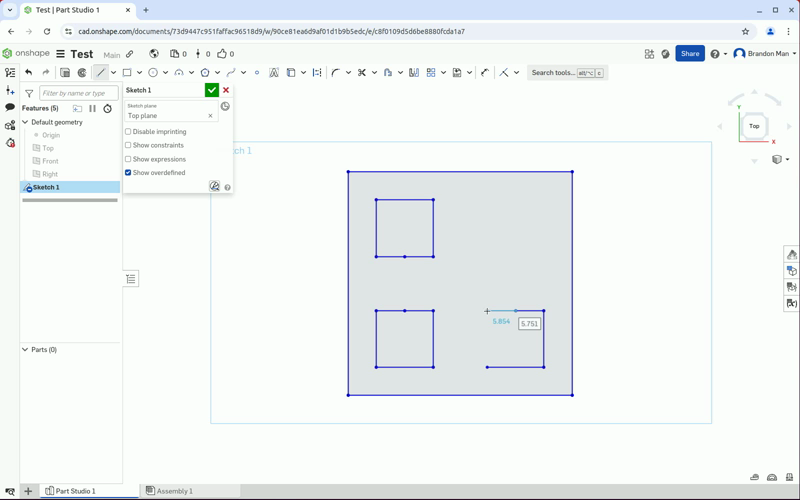
click(487, 310)
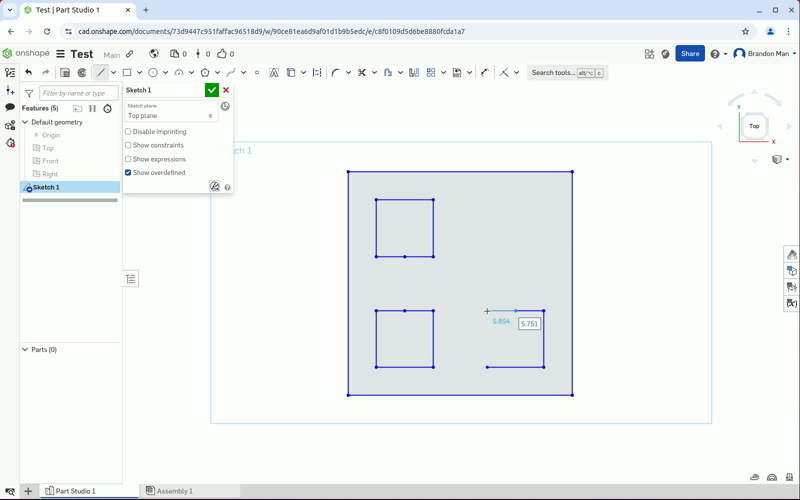
key_up(shift)
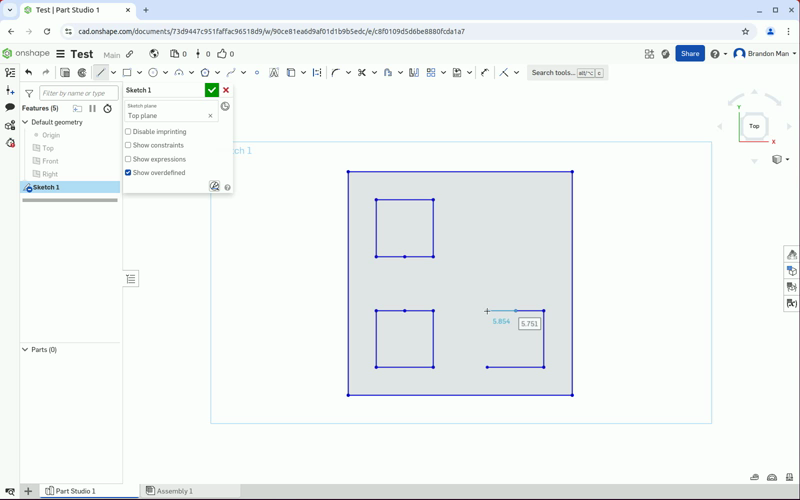
mouse_move(517, 310)
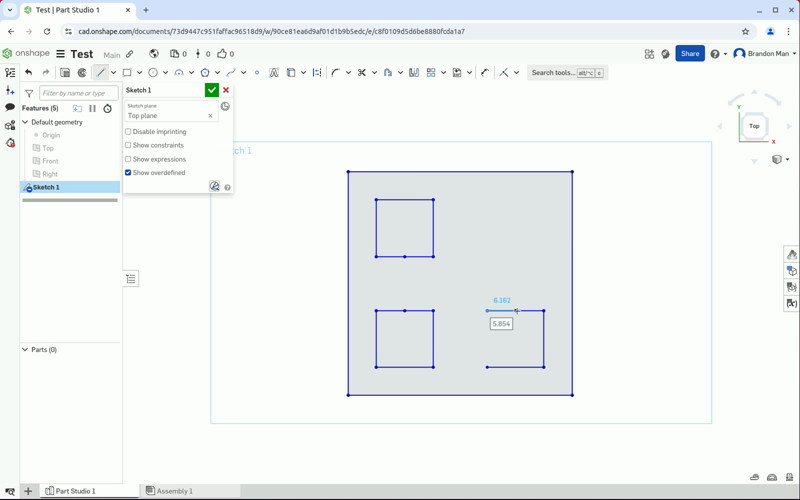
key_down(shift)
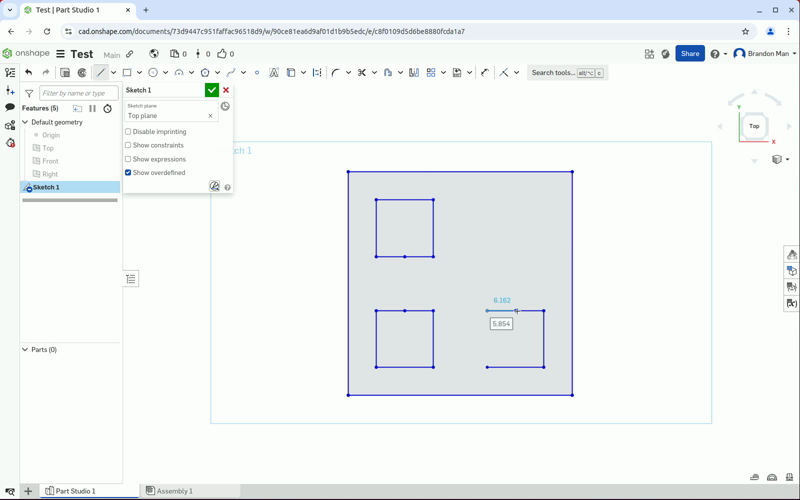
mouse_move(487, 367)
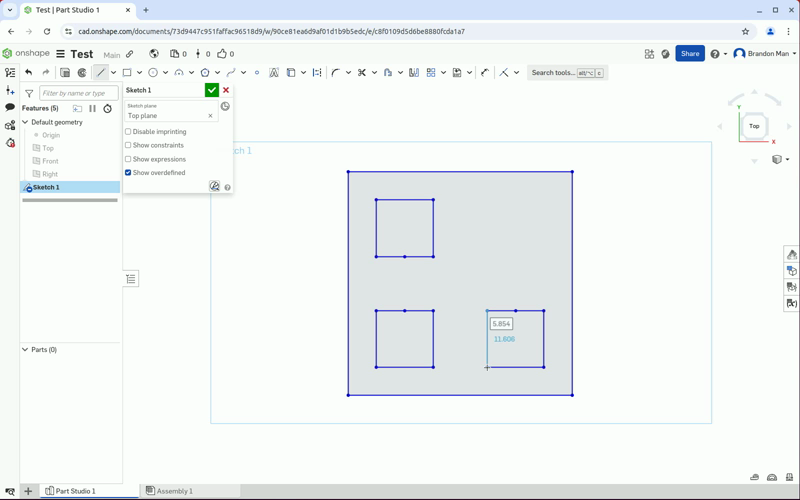
key_up(shift)
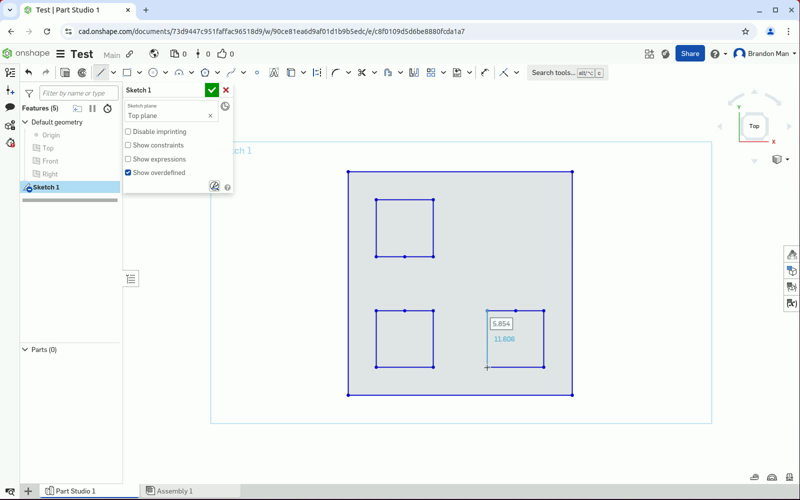
click(487, 367)
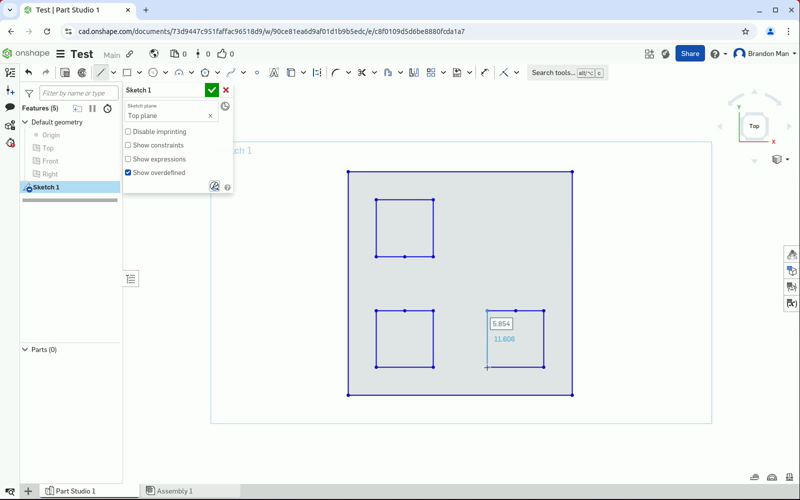
key(esc)
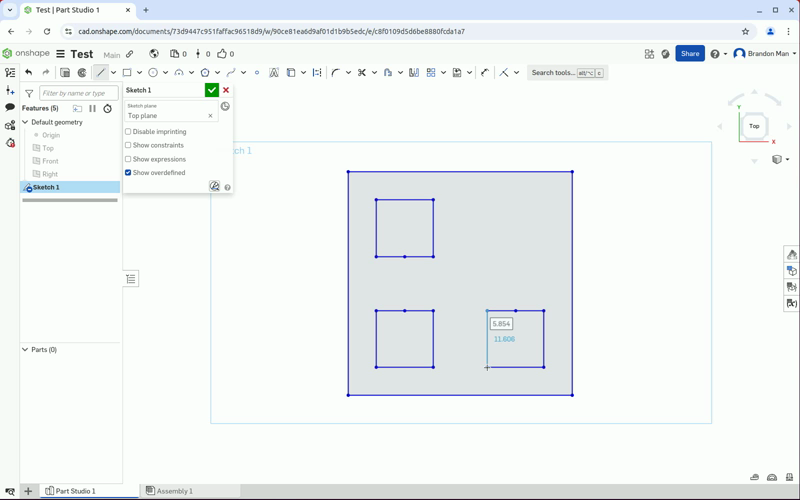
key(l)
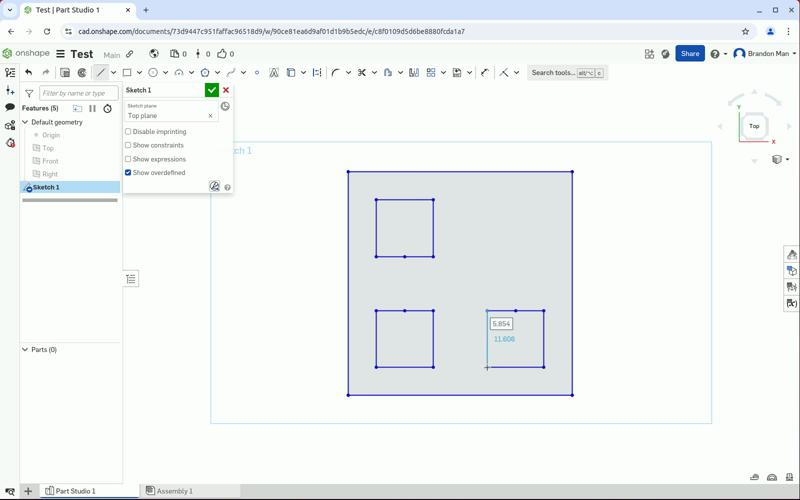
key_down(shift)
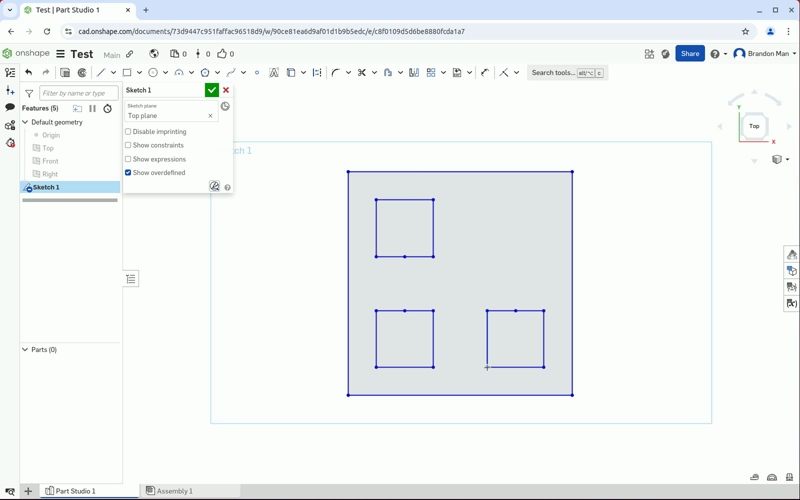
mouse_move(487, 256)
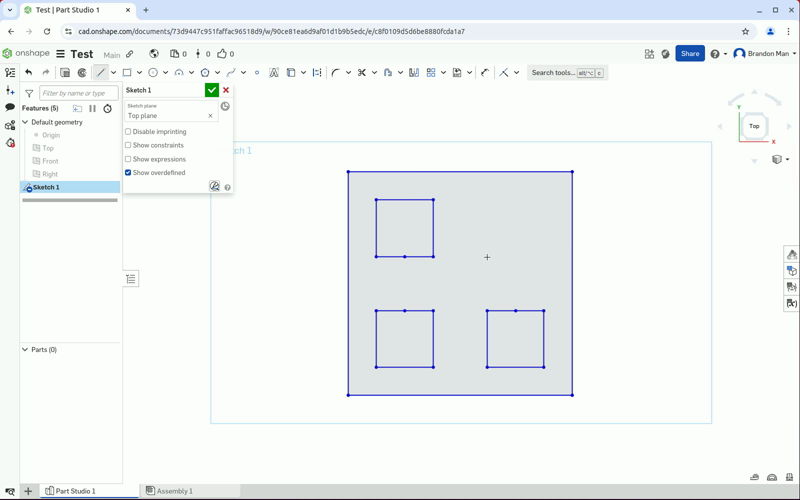
click(487, 256)
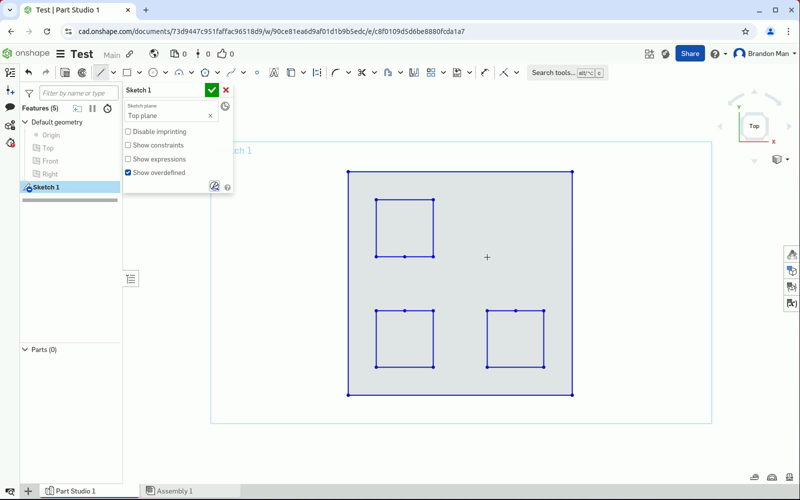
key_up(shift)
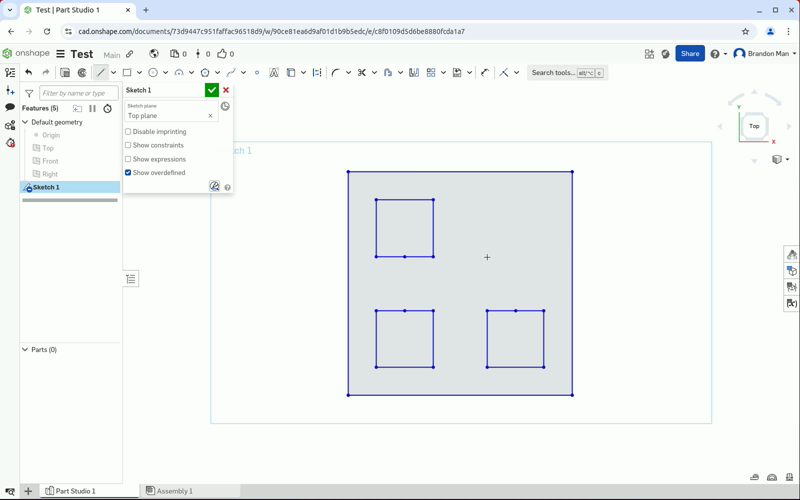
key_down(shift)
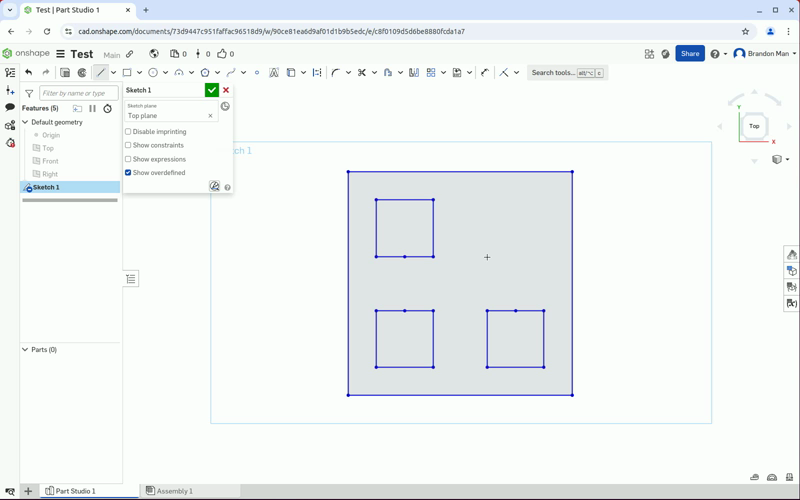
mouse_move(517, 256)
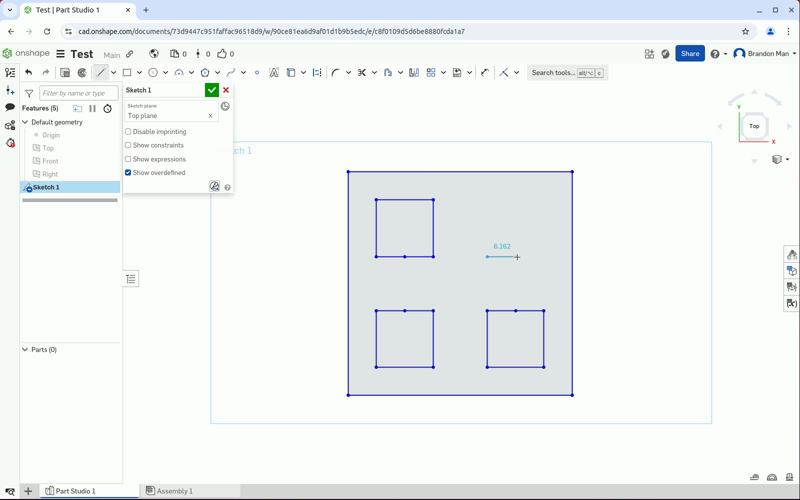
mouse_move(515, 256)
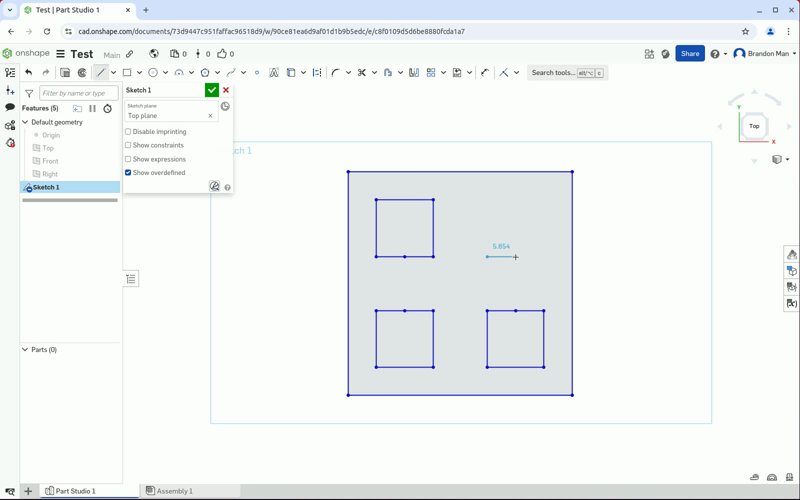
click(515, 256)
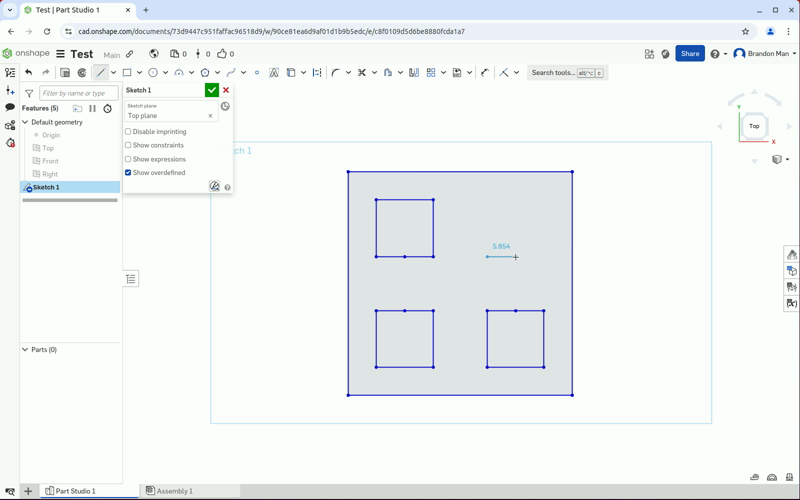
key_up(shift)
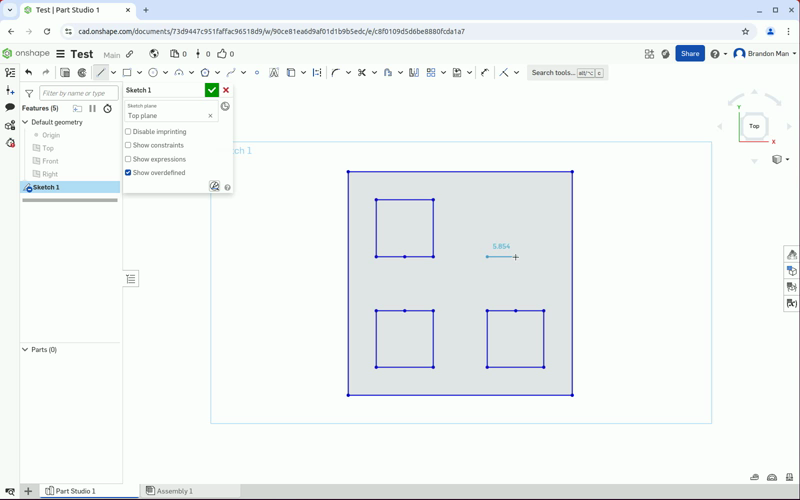
key_down(shift)
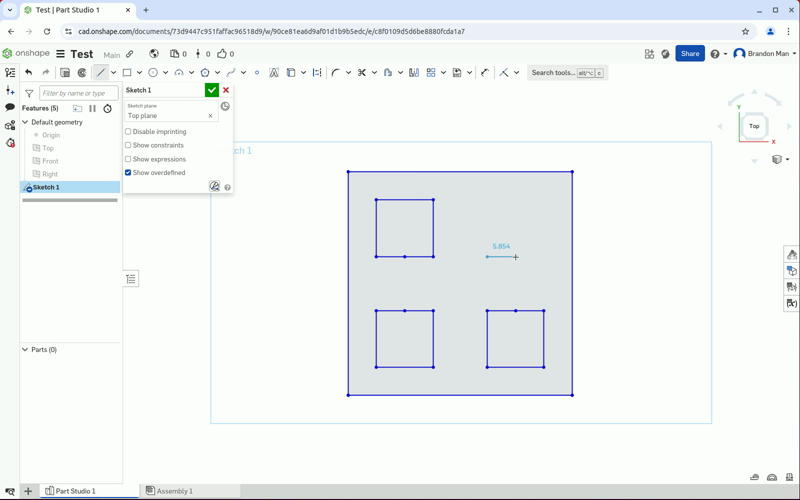
mouse_move(545, 256)
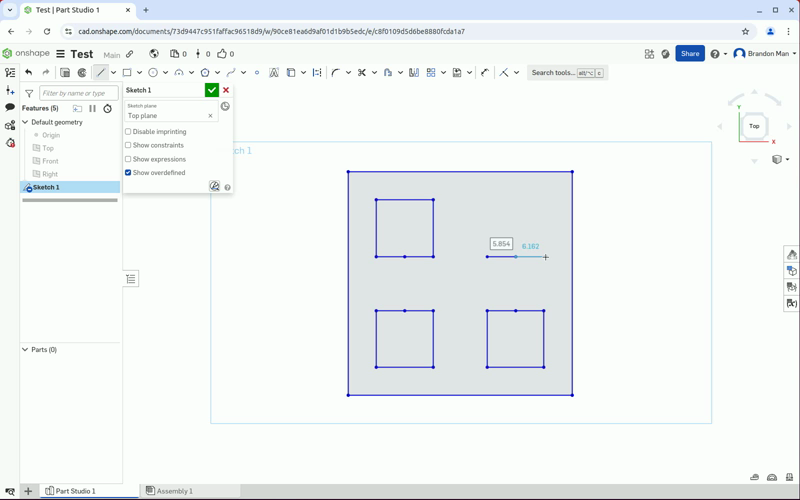
mouse_move(543, 256)
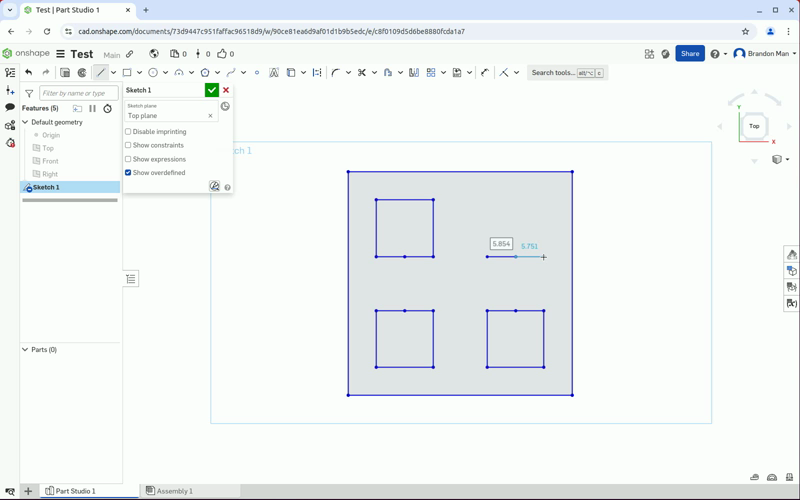
click(543, 256)
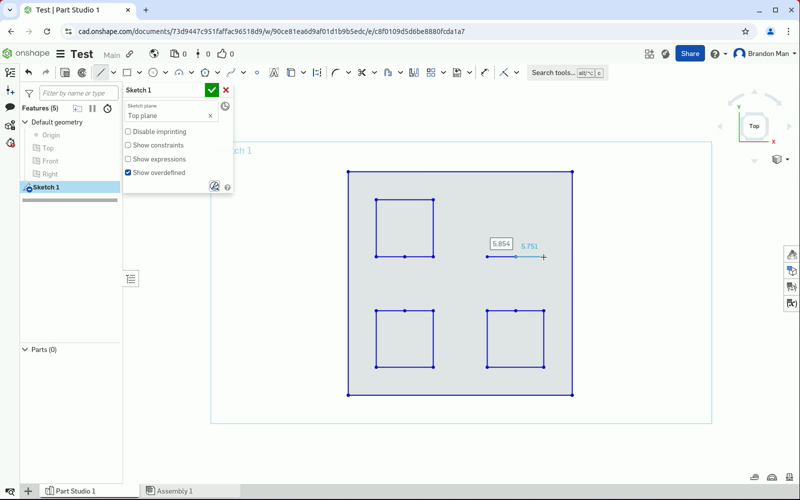
key_up(shift)
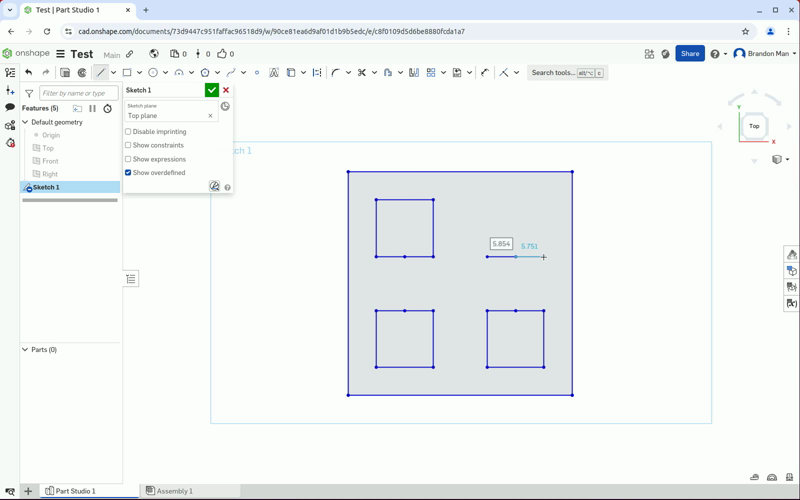
key_down(shift)
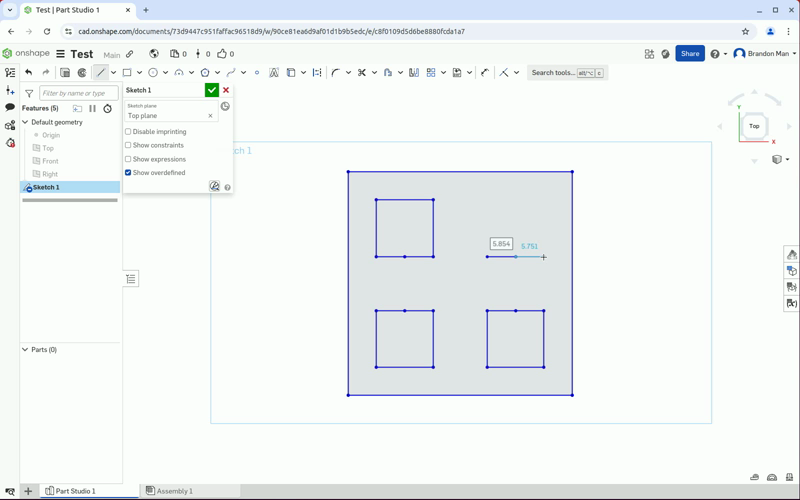
mouse_move(573, 256)
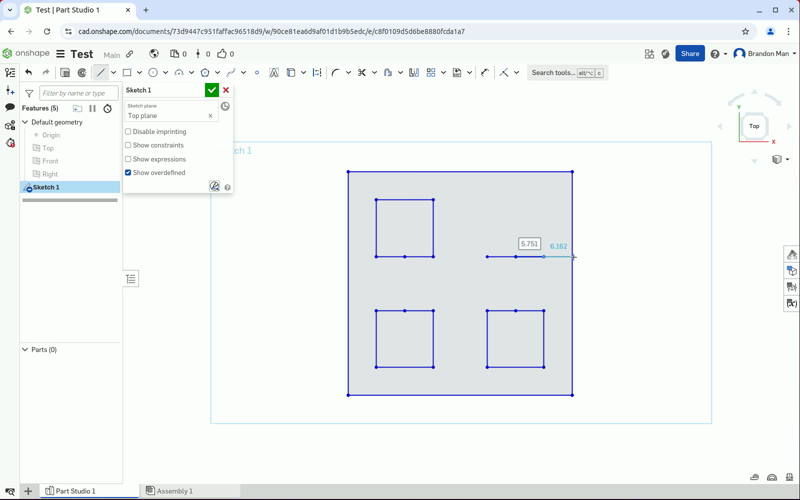
mouse_move(543, 199)
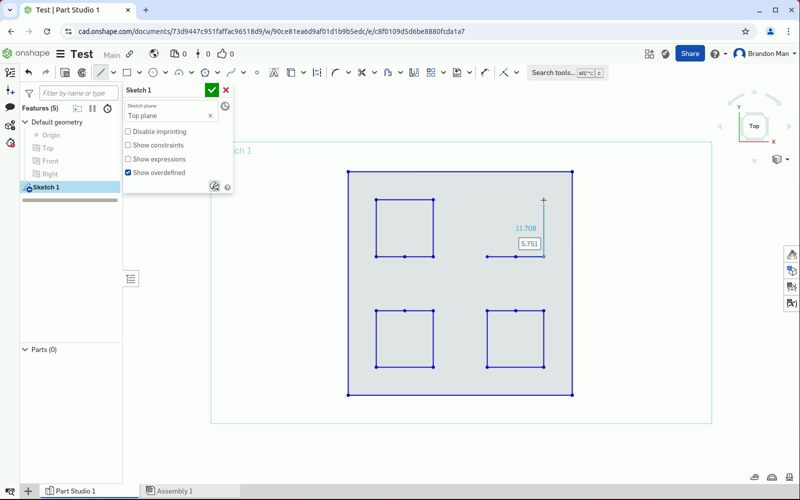
click(543, 199)
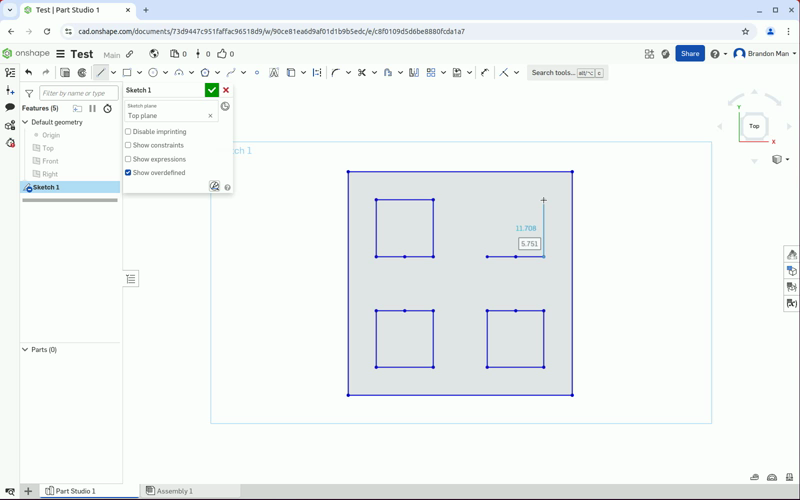
key_up(shift)
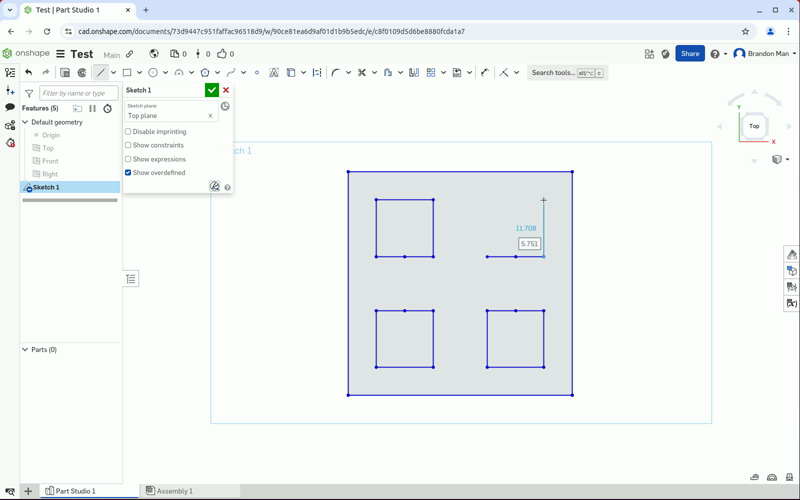
key_down(shift)
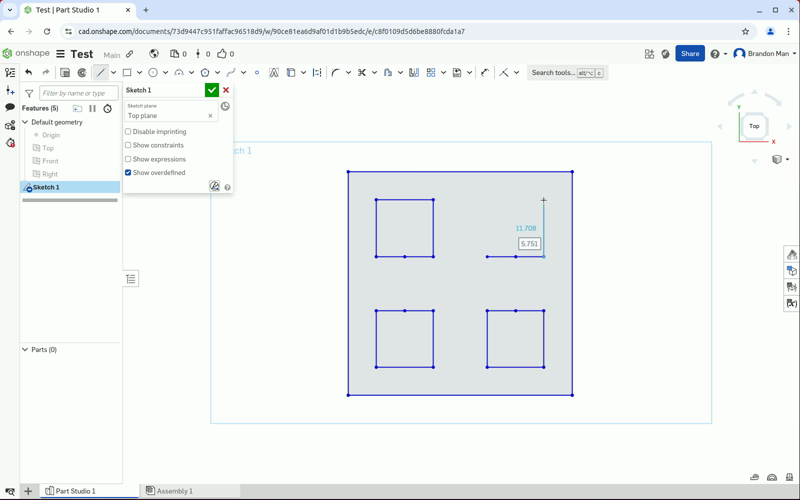
mouse_move(573, 199)
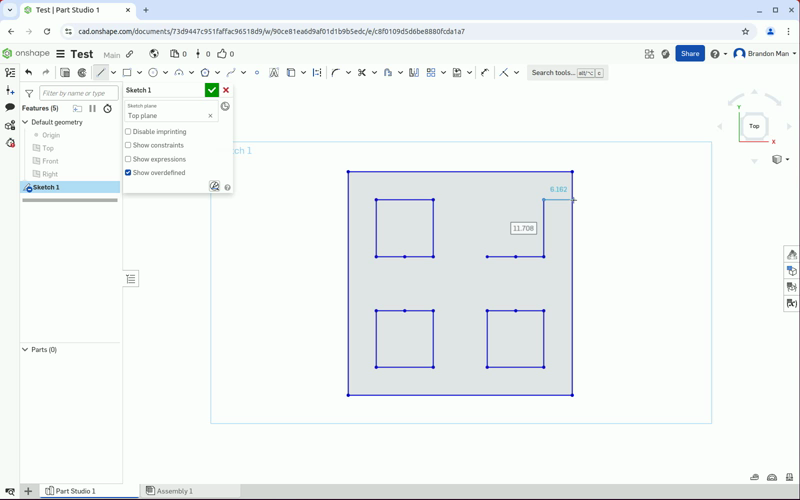
mouse_move(487, 199)
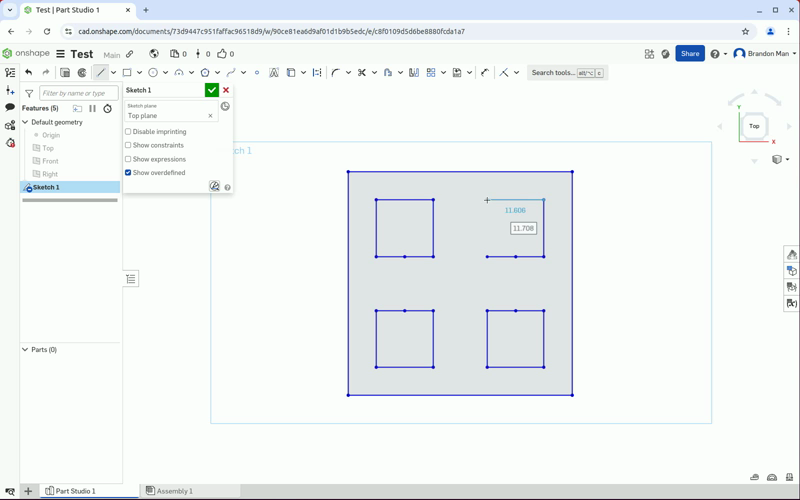
click(487, 199)
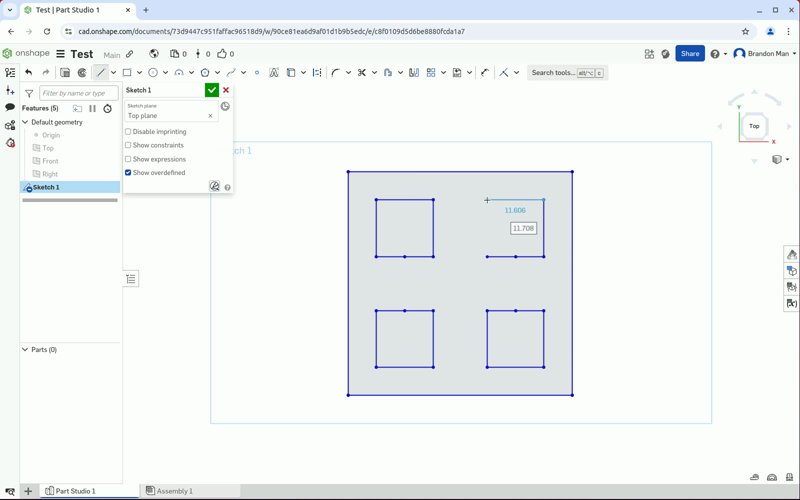
key_up(shift)
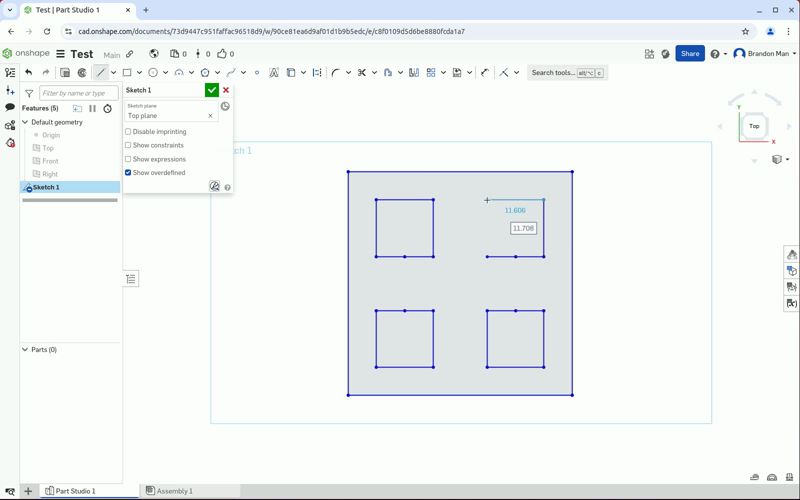
mouse_move(517, 199)
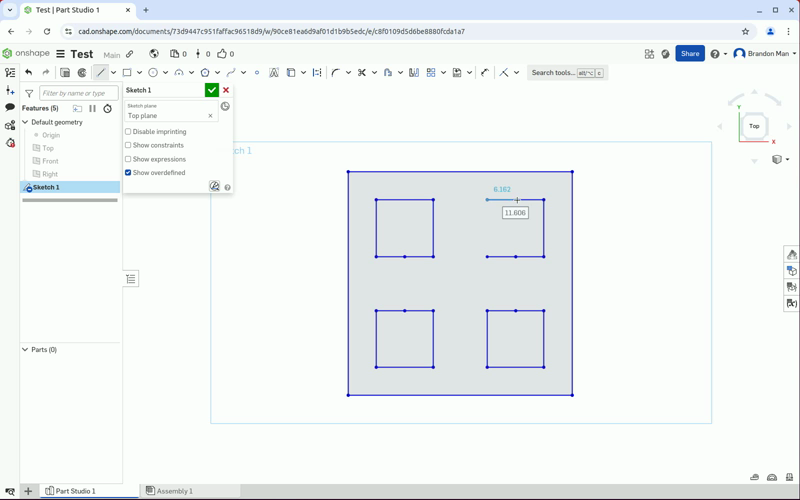
key_down(shift)
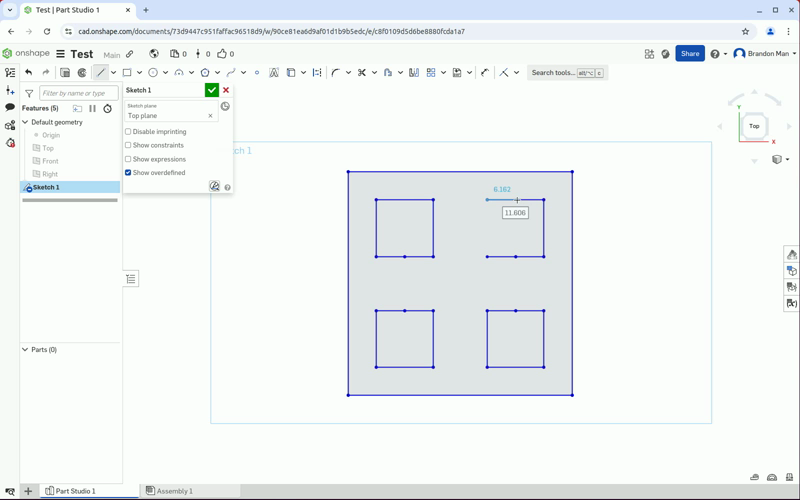
mouse_move(487, 256)
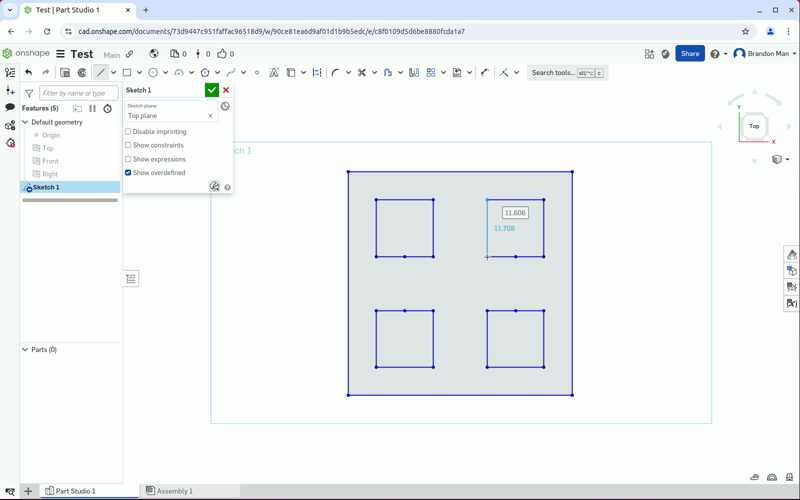
key_up(shift)
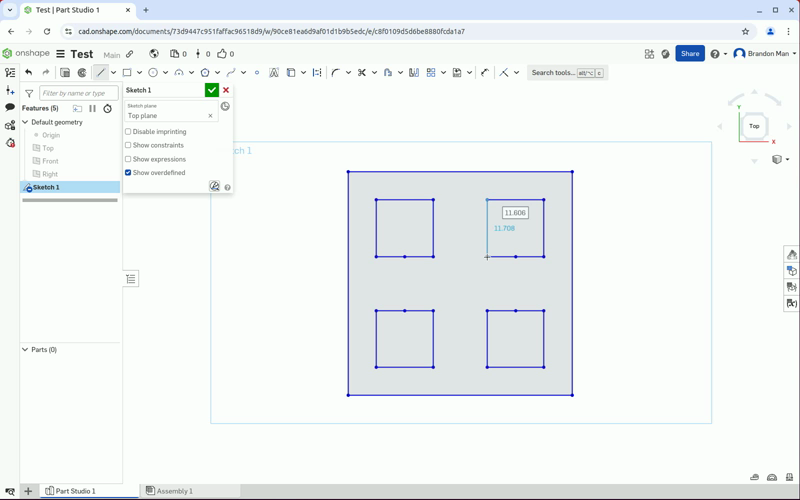
click(487, 256)
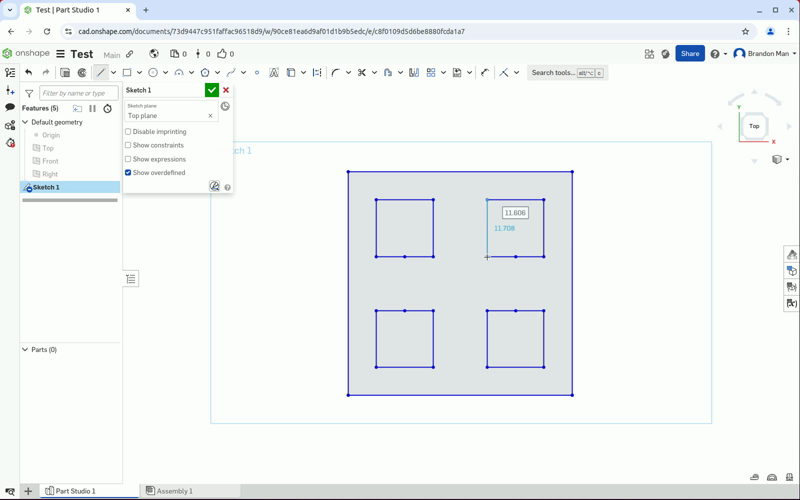
key(esc)
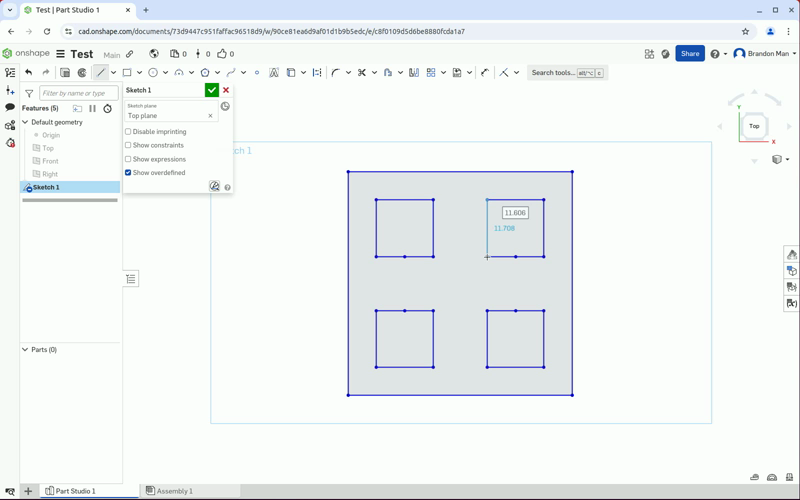
mouse_move(460, 197)
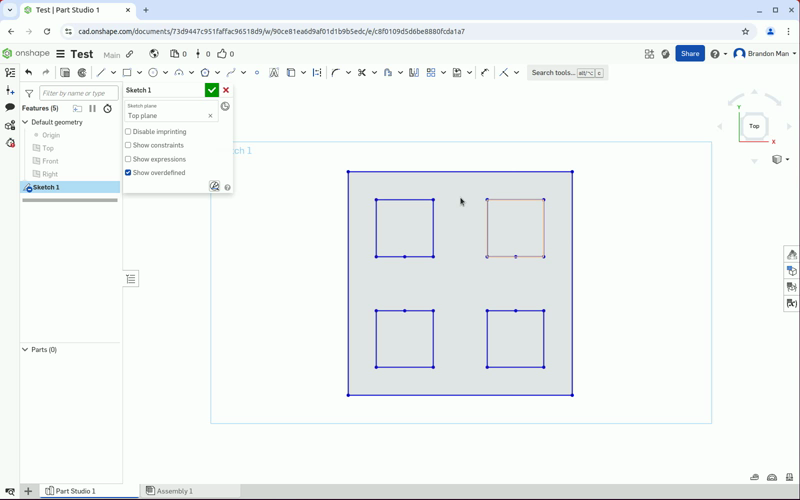
click(460, 197)
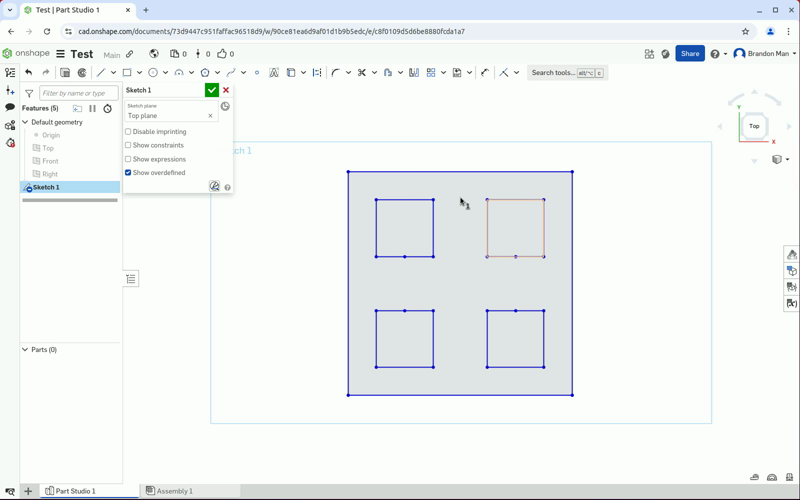
mouse_move(73, 352)
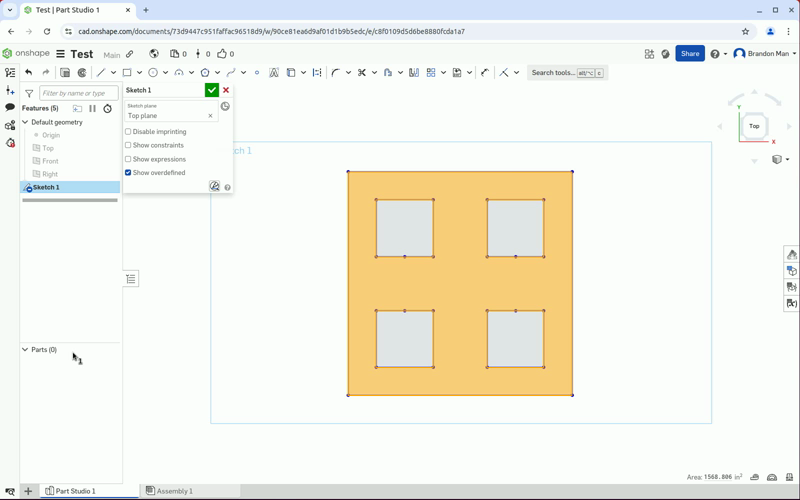
key(shift+y)
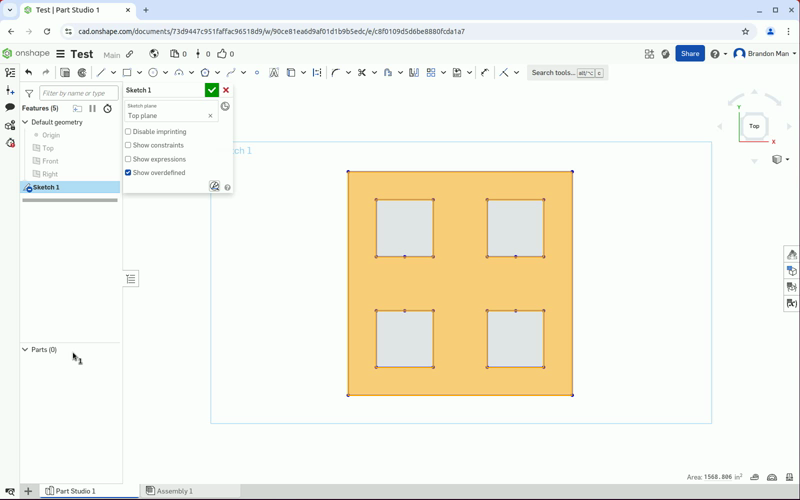
key(shift+e)
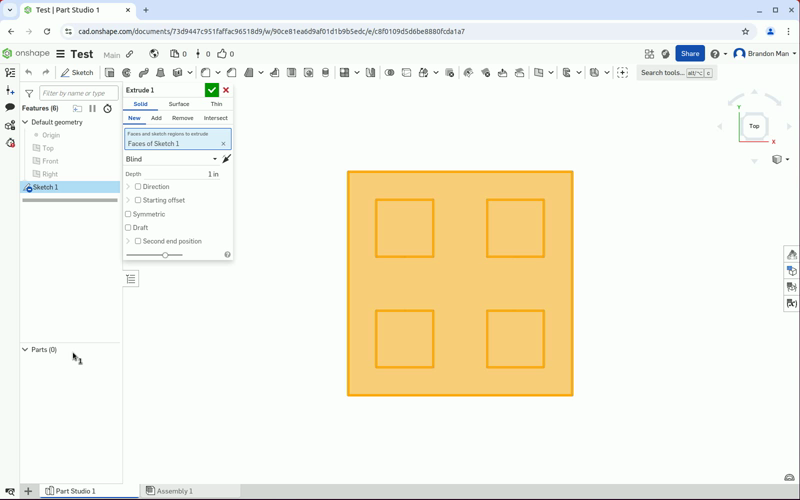
mouse_move(143, 106)
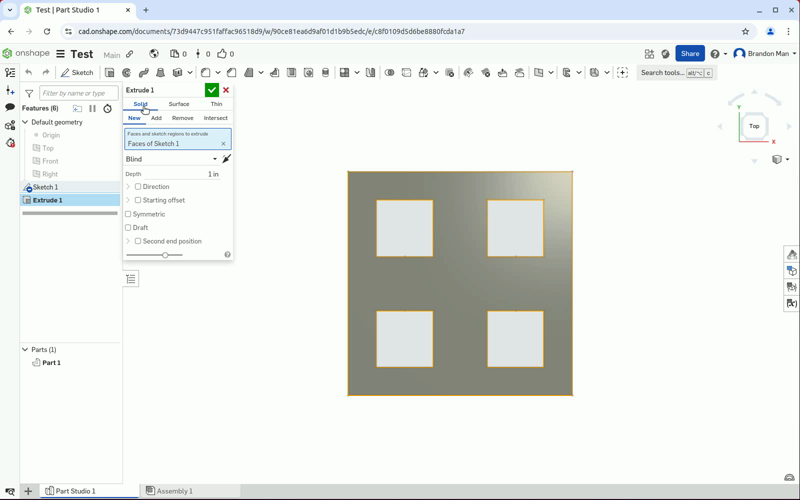
click(143, 106)
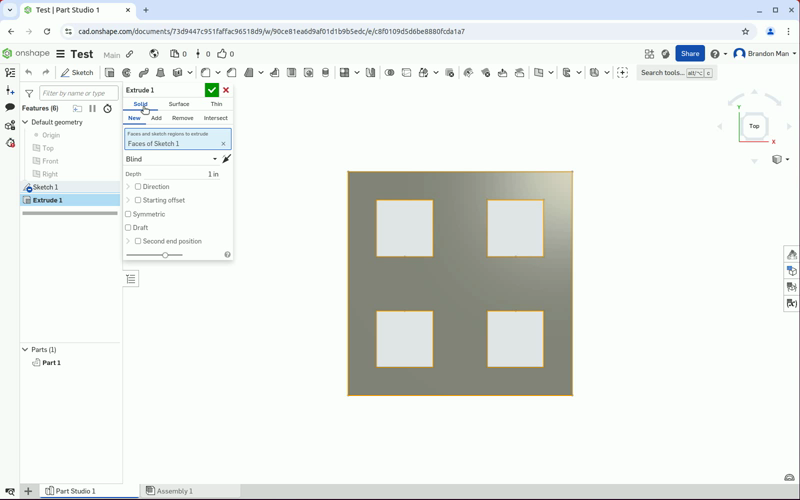
mouse_move(137, 120)
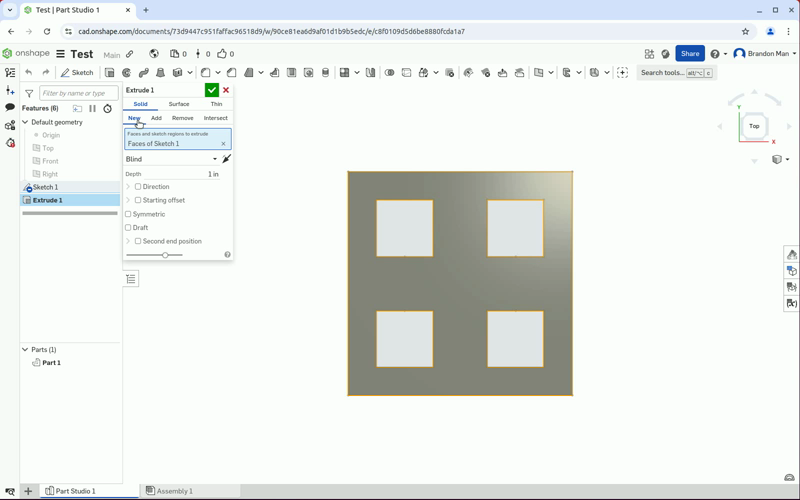
click(137, 120)
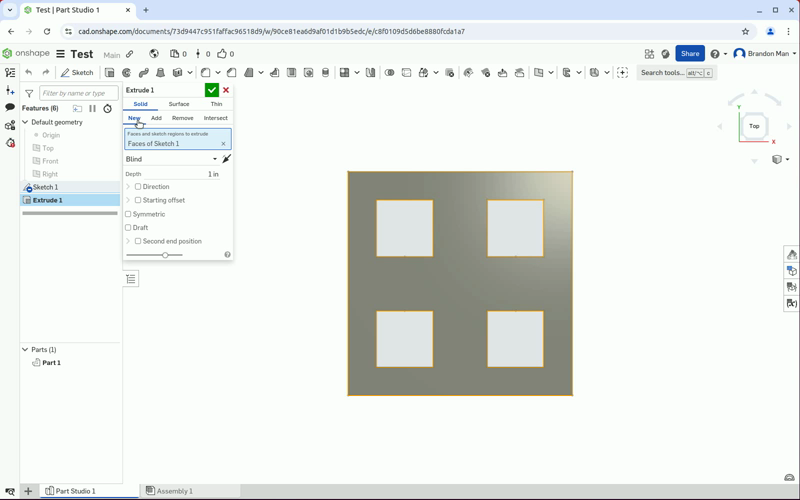
key(tab, 4)
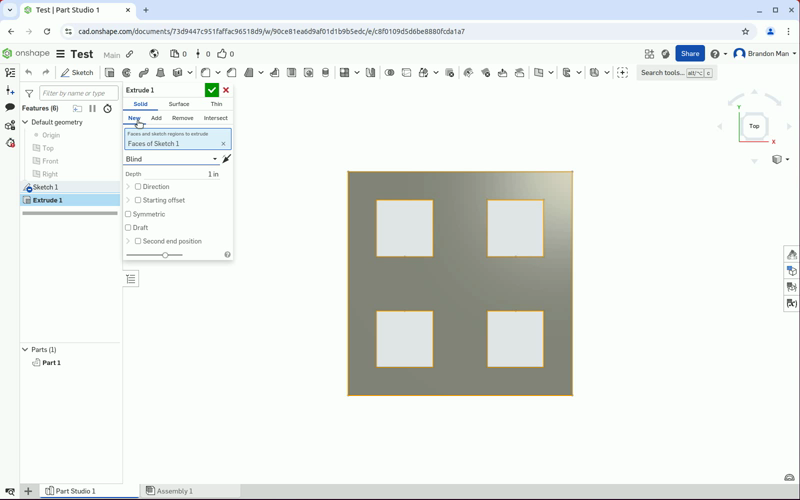
text(13.961)
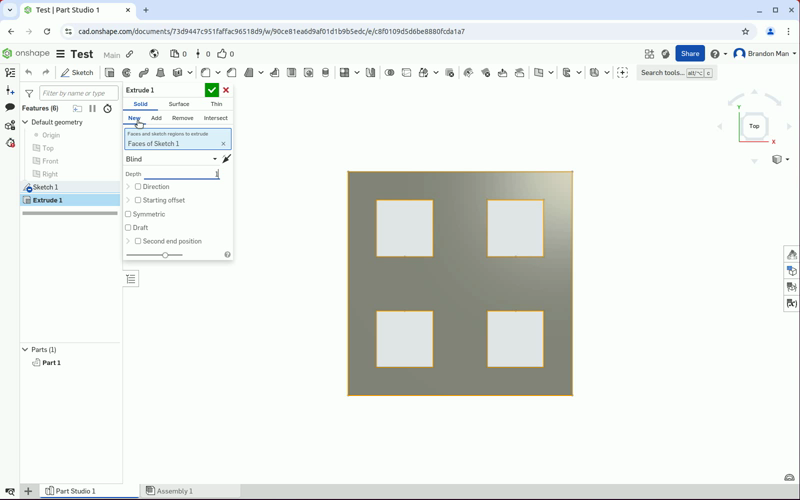
key(enter)
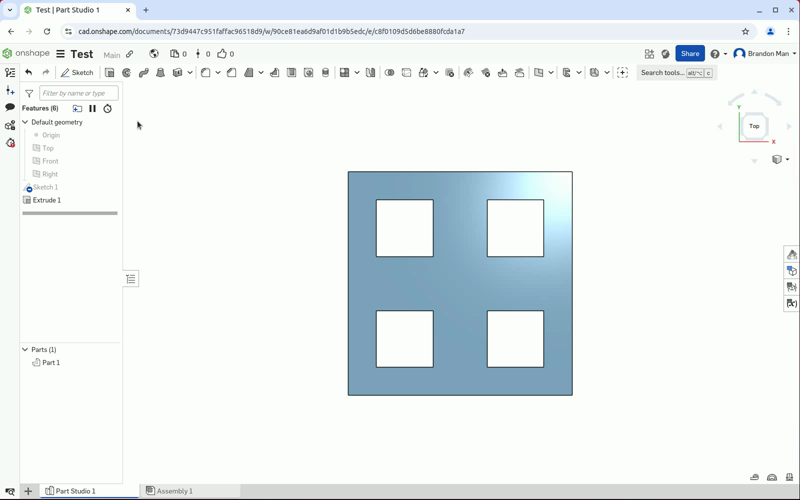
key(shift+h)
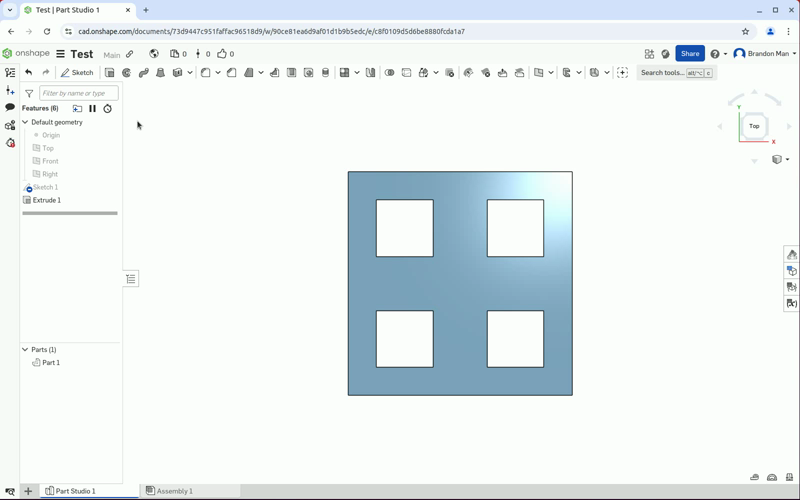
key(shift+h)
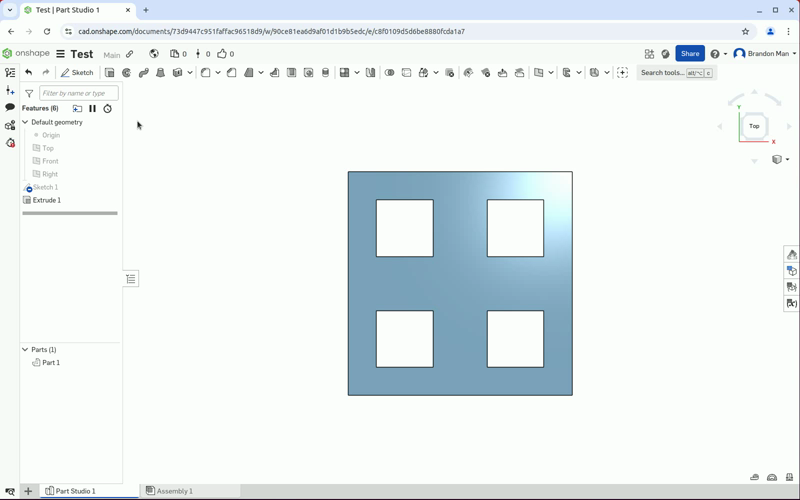
mouse_move(73, 189)
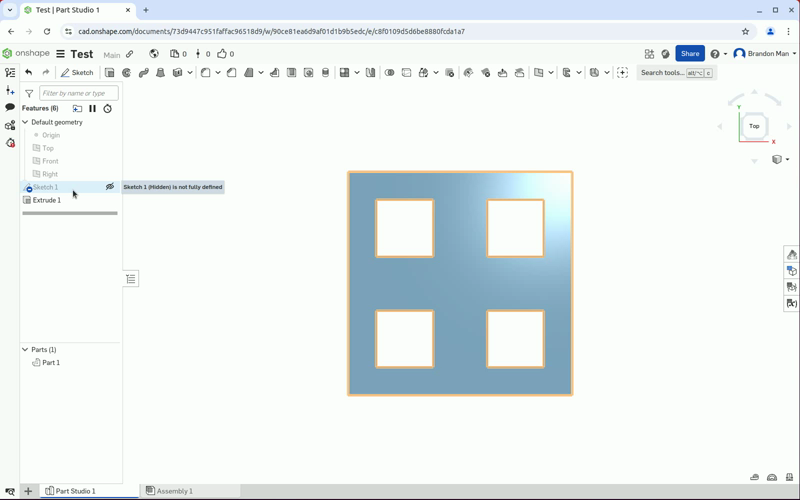
click(73, 189)
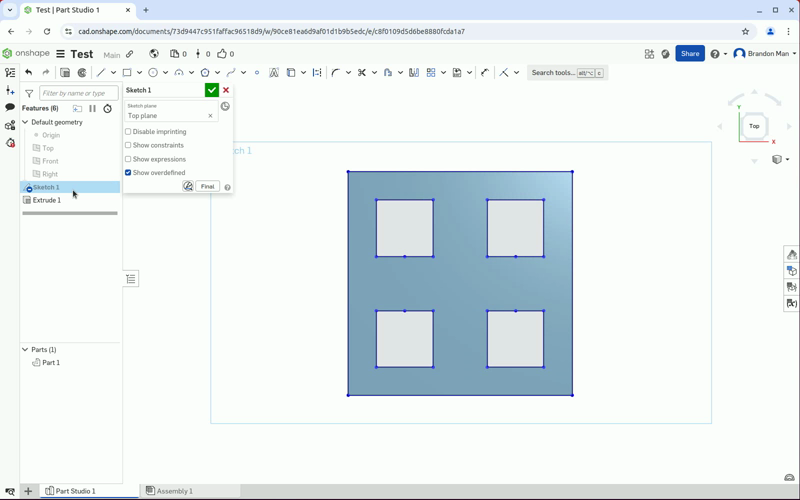
mouse_move(229, 92)
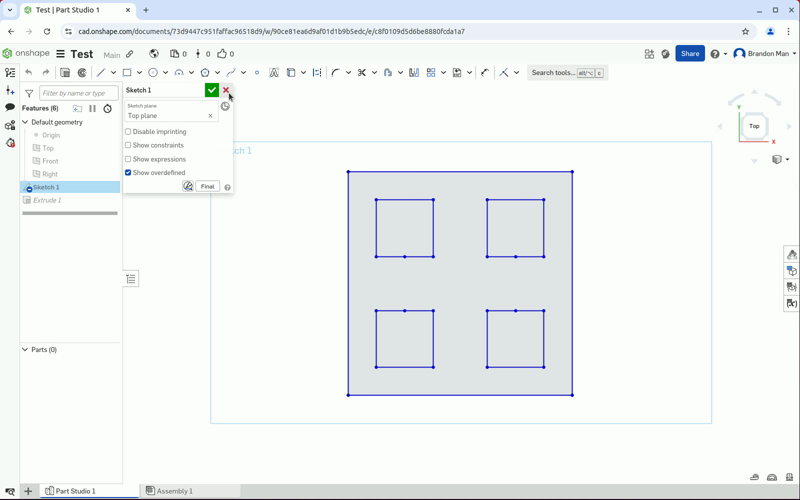
click(229, 92)
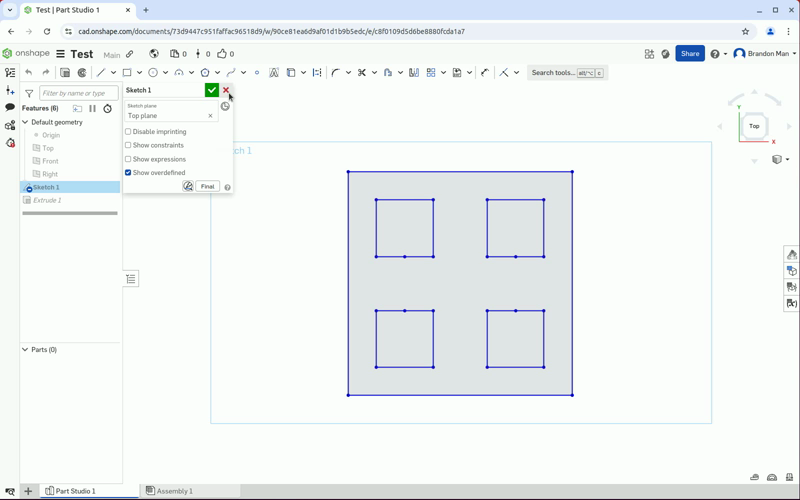
key(shift+s)
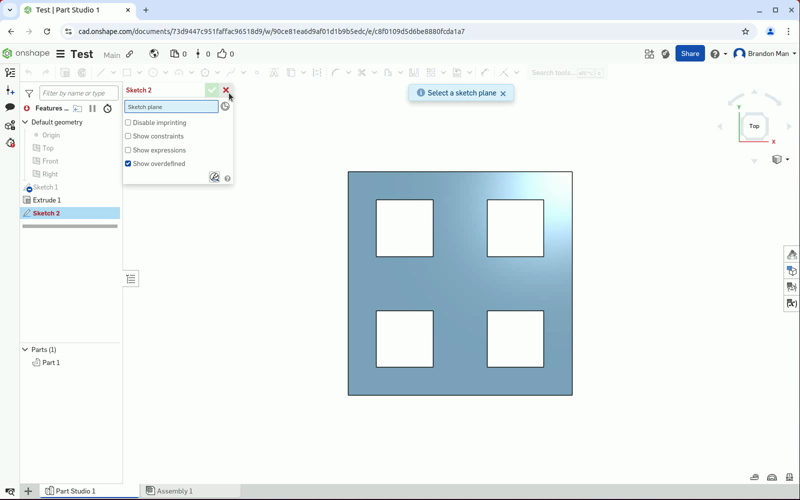
mouse_move(73, 150)
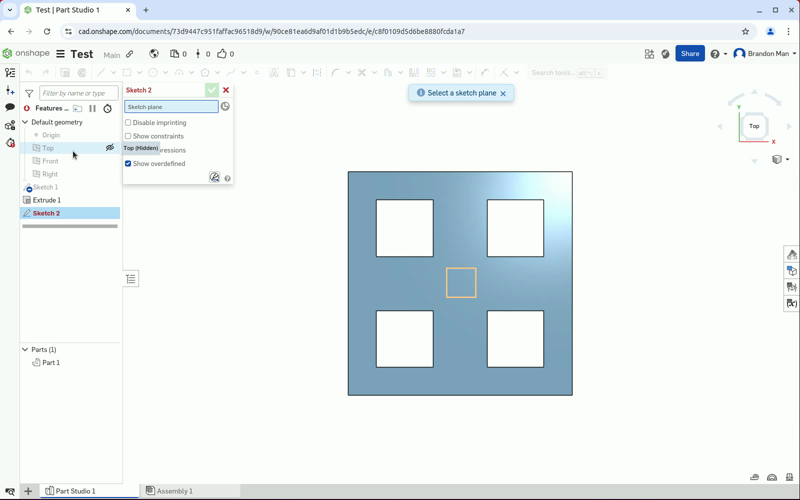
click(73, 150)
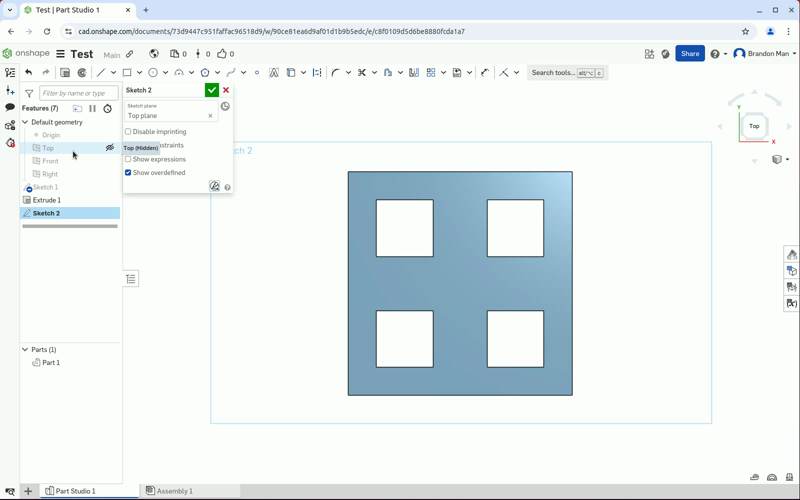
mouse_move(73, 352)
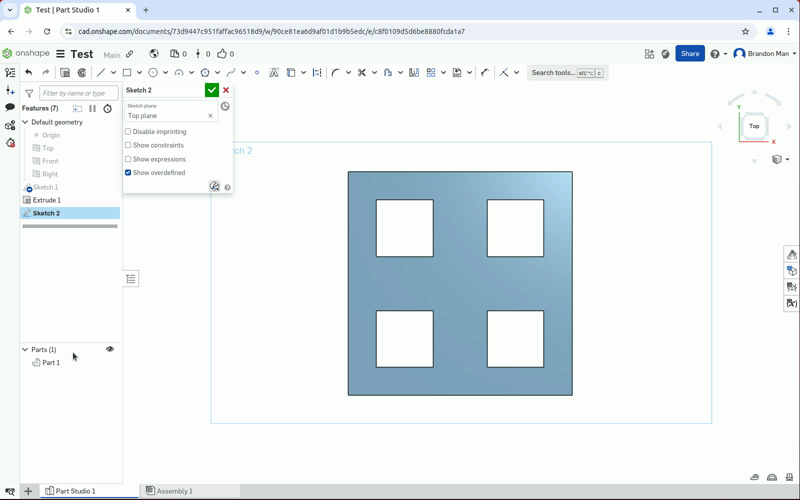
key(y)
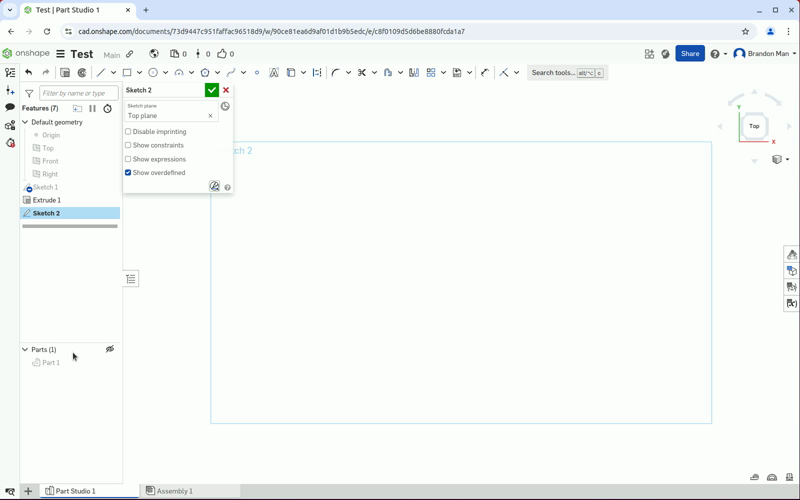
key(l)
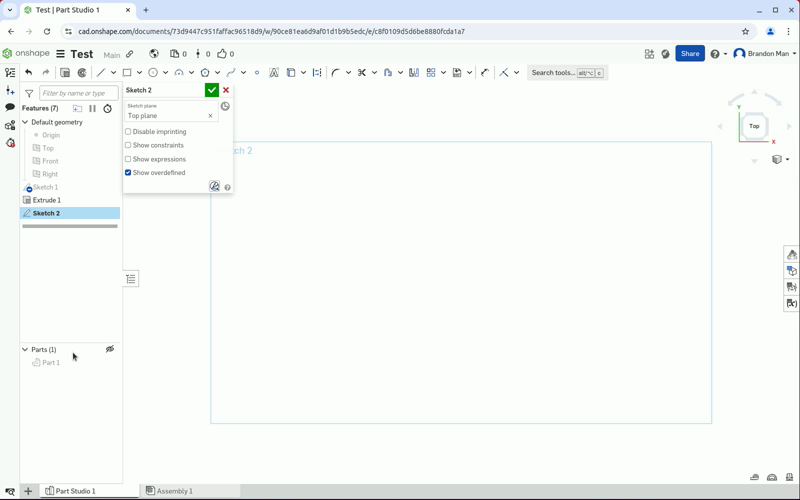
key_down(shift)
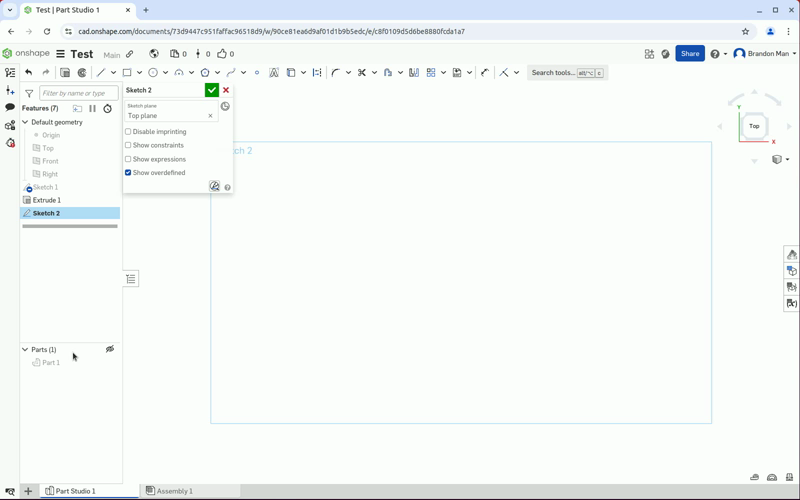
mouse_move(376, 254)
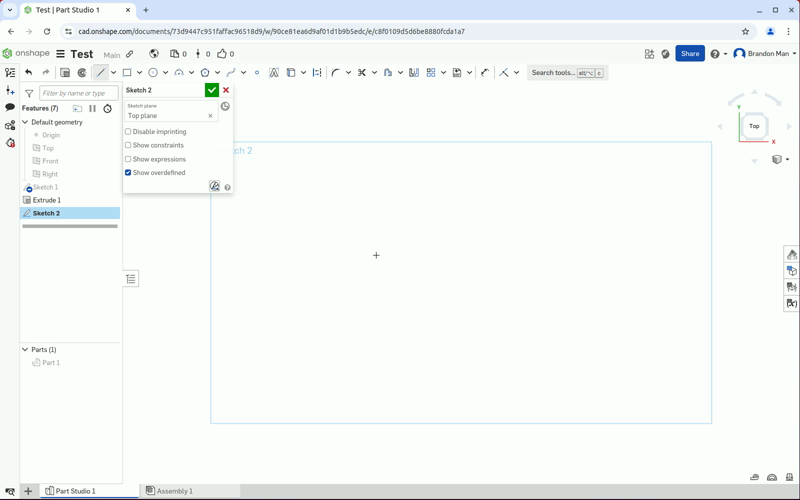
click(376, 254)
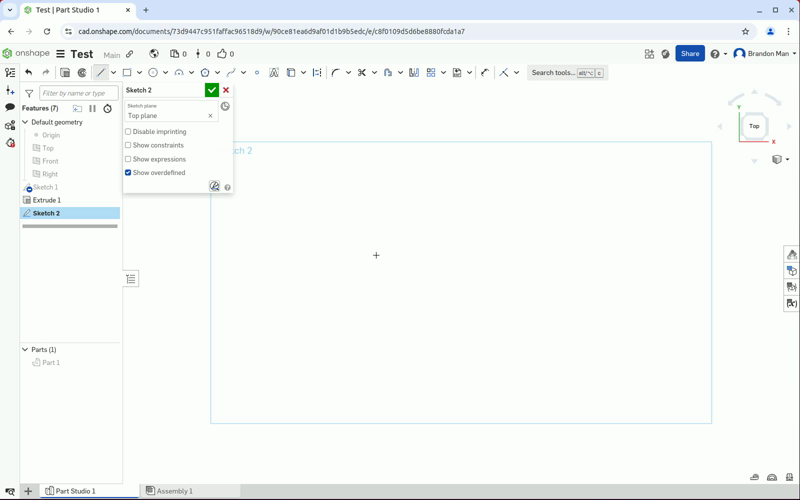
key_up(shift)
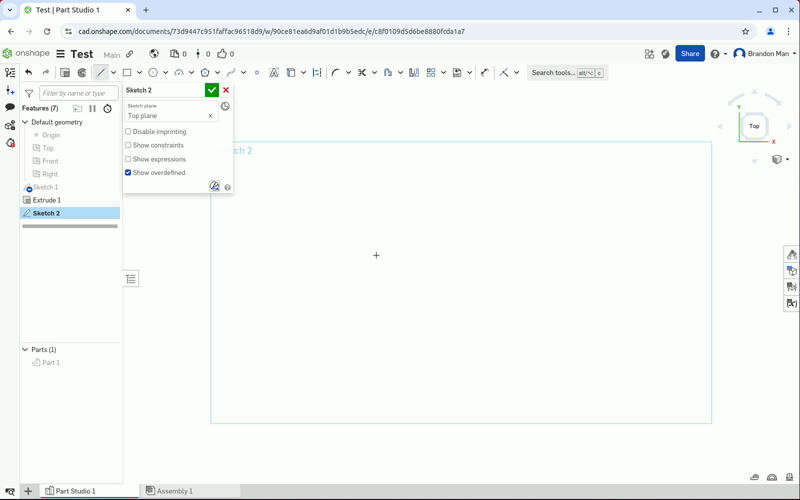
key_down(shift)
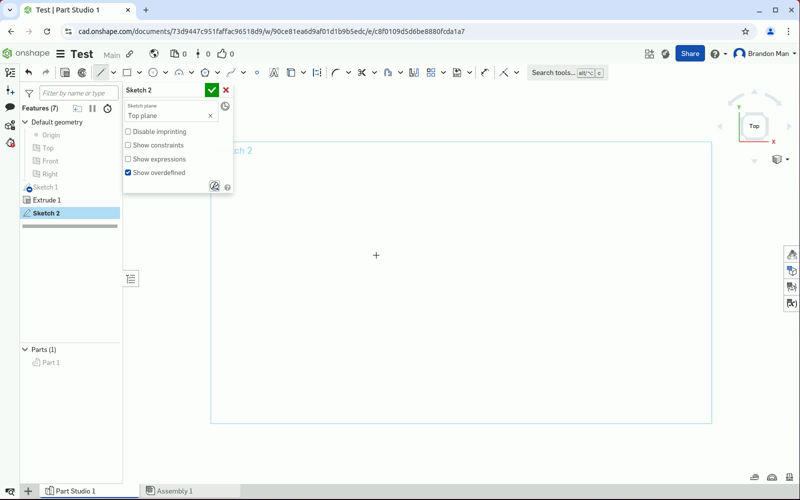
mouse_move(406, 254)
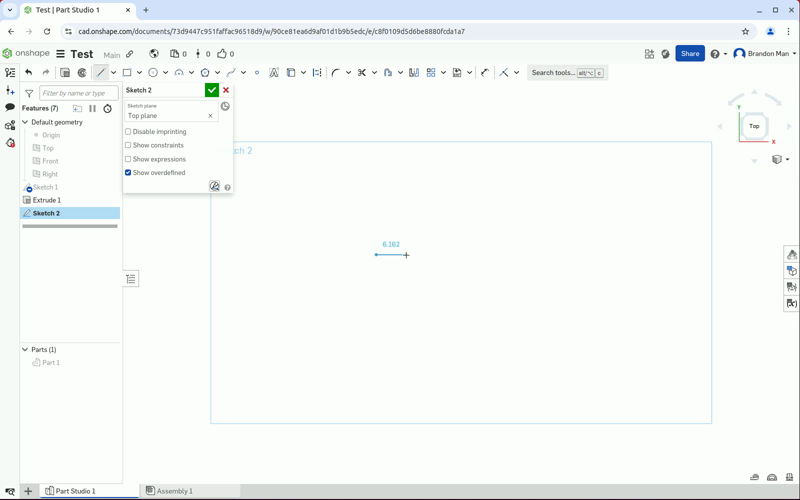
mouse_move(405, 254)
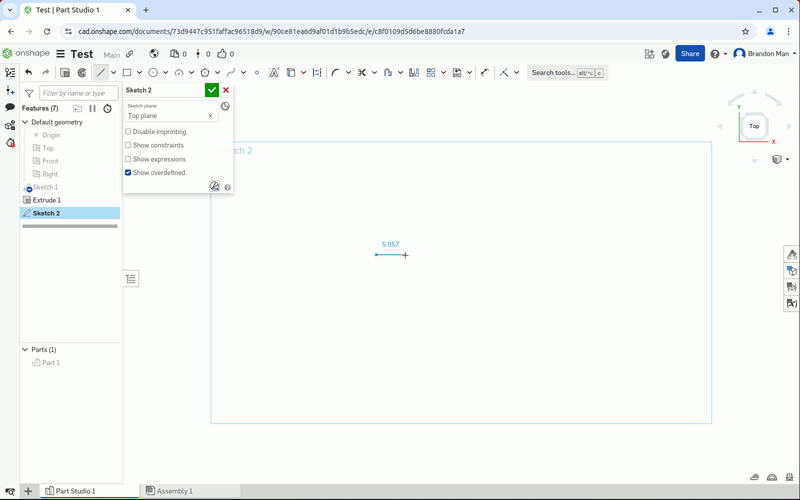
click(405, 254)
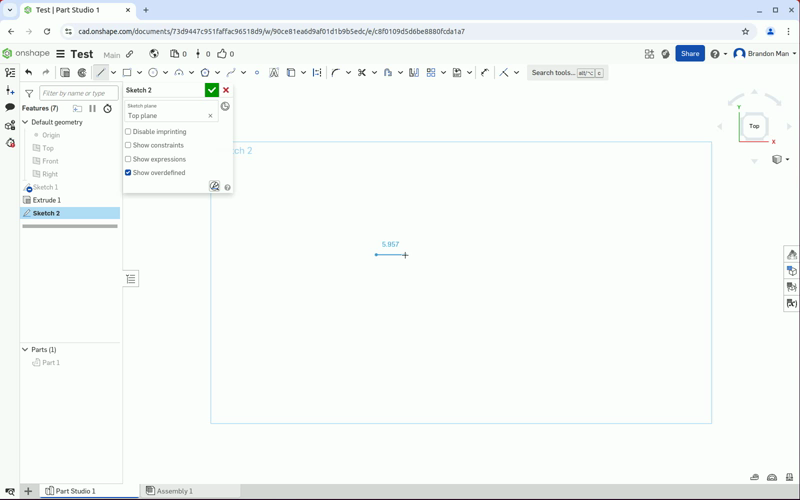
key_up(shift)
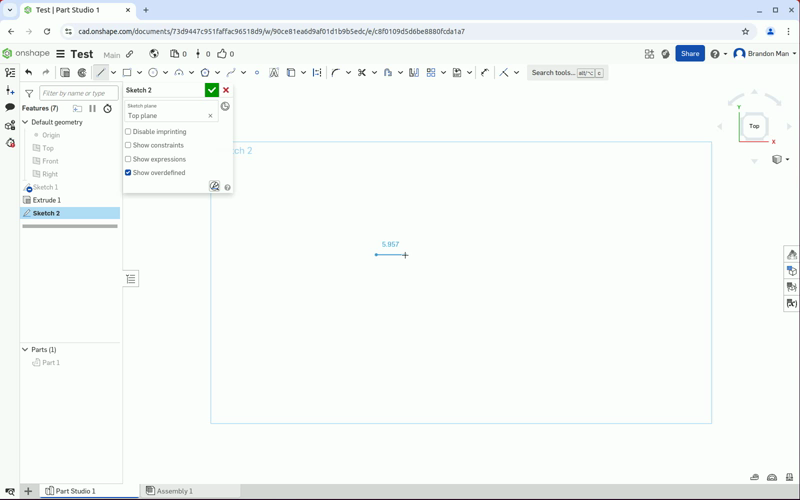
key_down(shift)
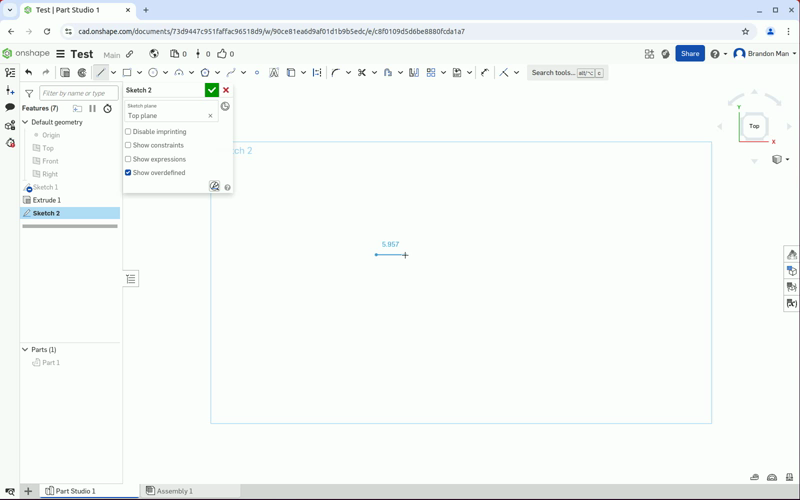
mouse_move(435, 254)
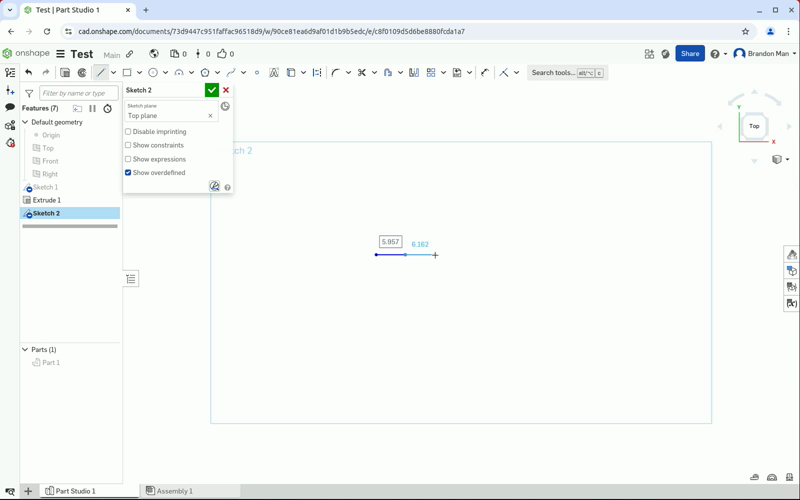
mouse_move(433, 254)
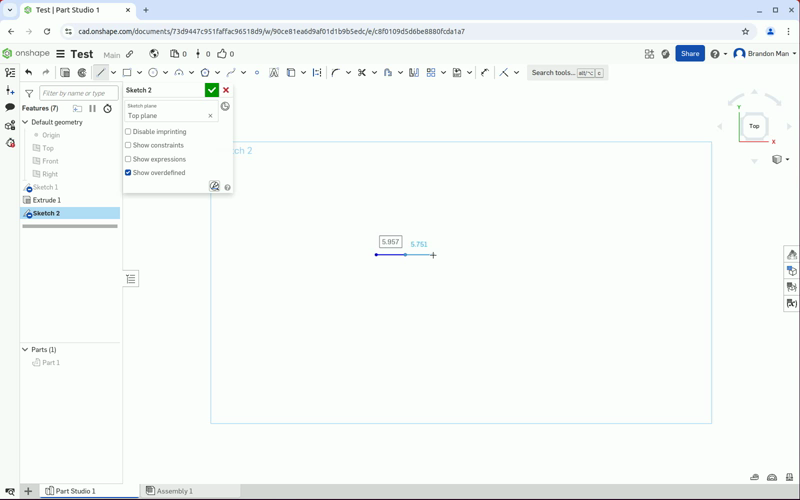
click(433, 254)
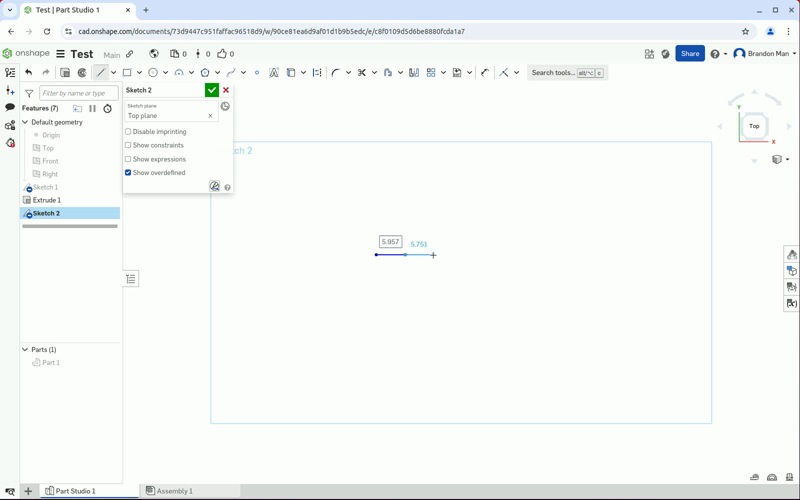
key_up(shift)
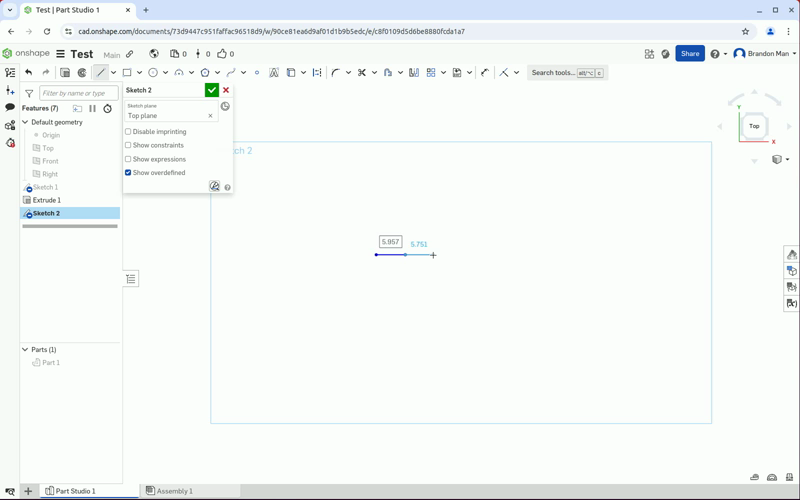
key_down(shift)
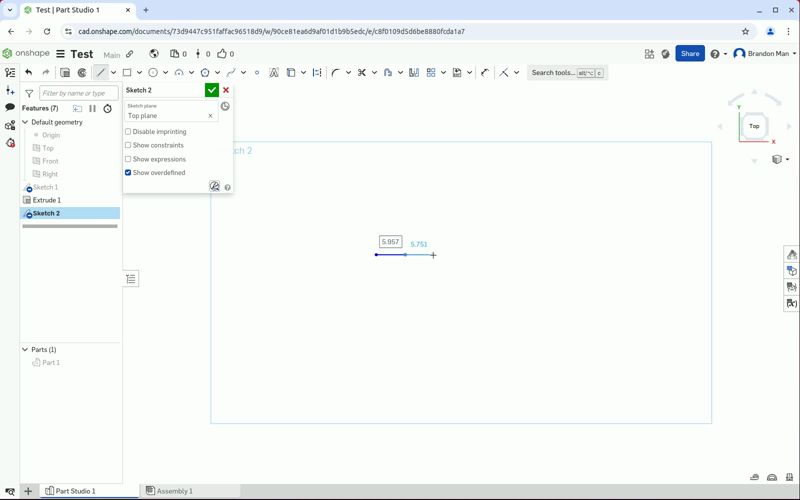
mouse_move(463, 254)
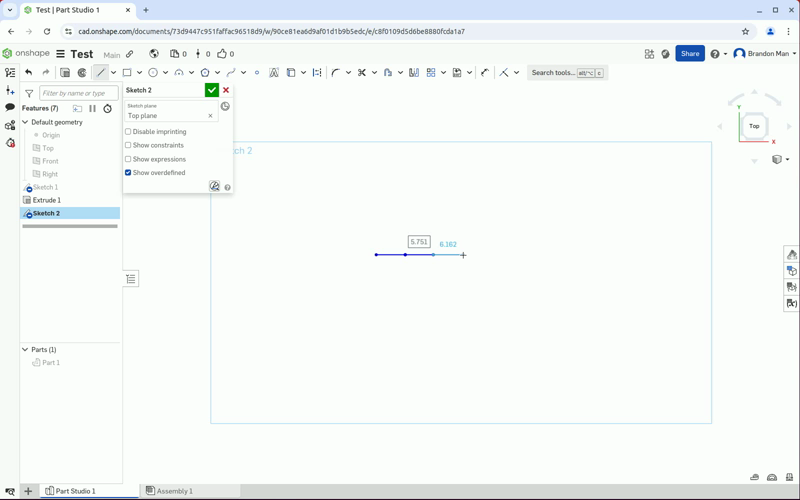
mouse_move(433, 198)
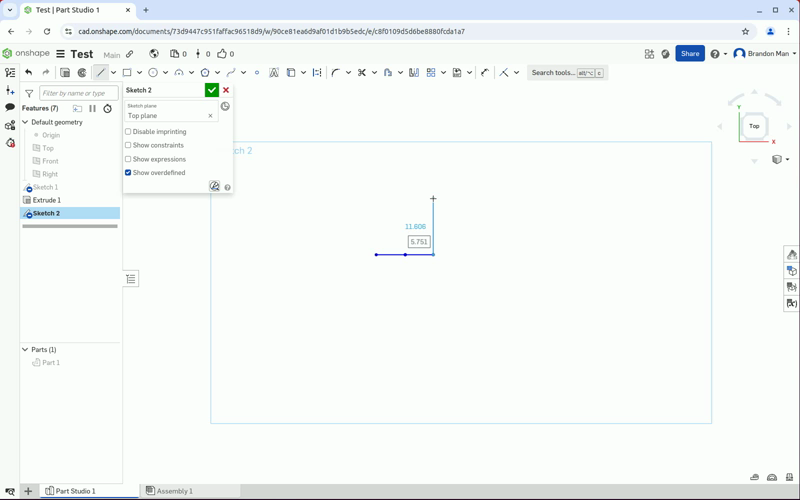
click(433, 198)
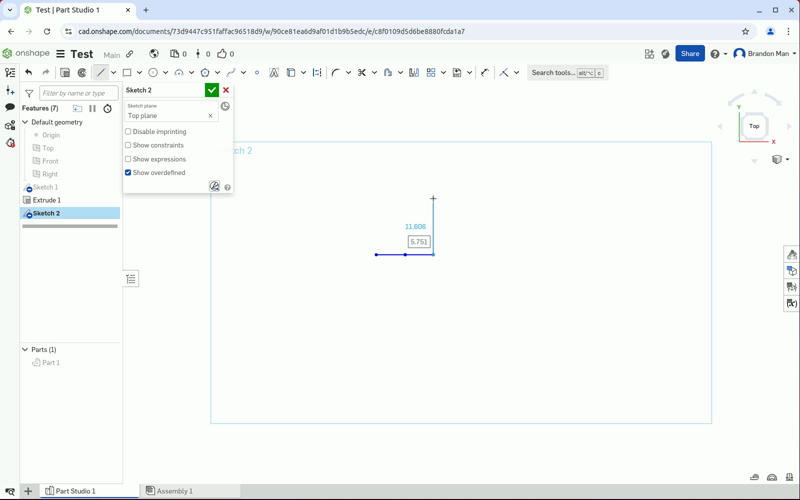
key_up(shift)
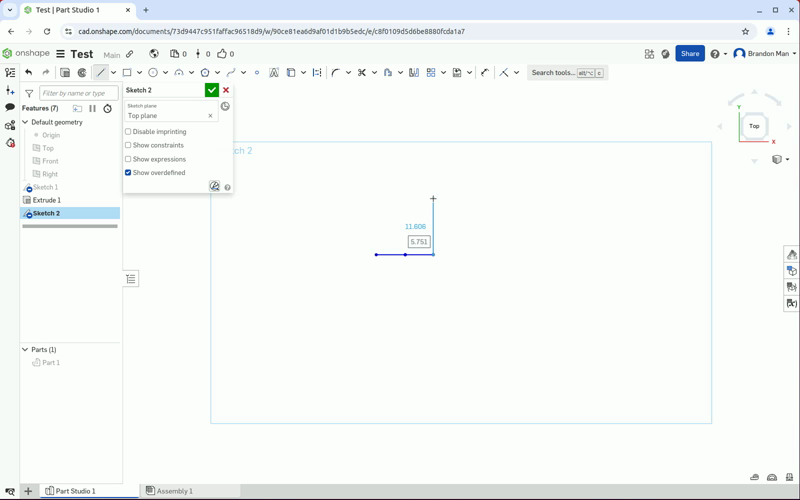
key_down(shift)
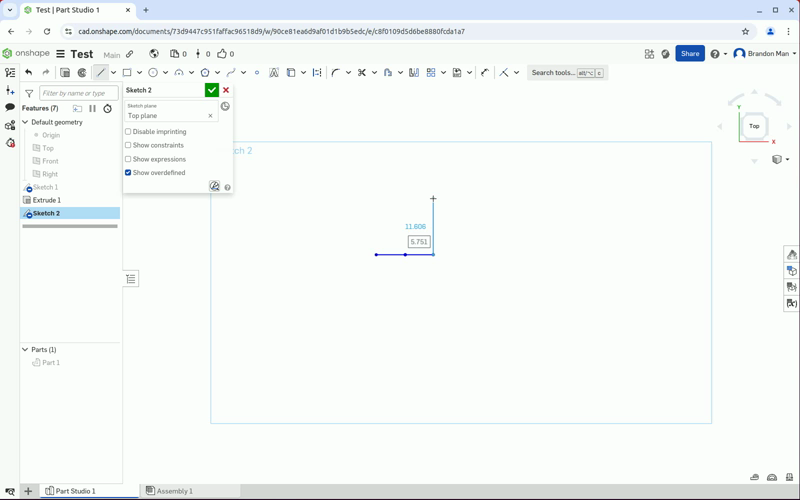
mouse_move(463, 198)
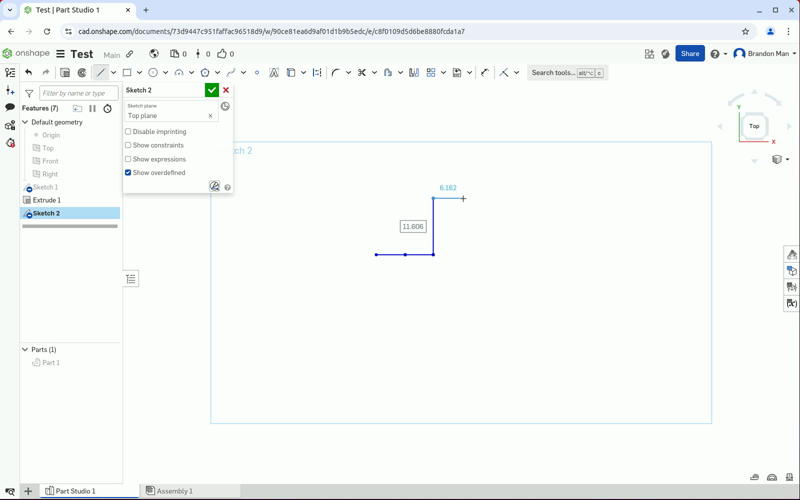
mouse_move(376, 198)
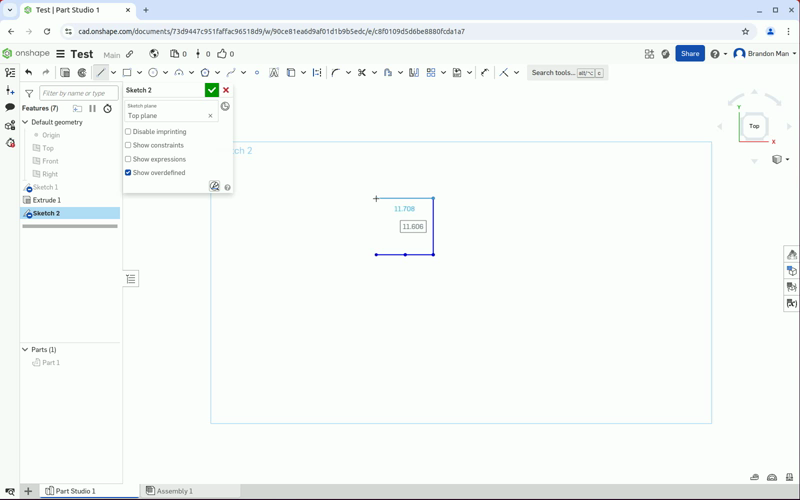
click(376, 198)
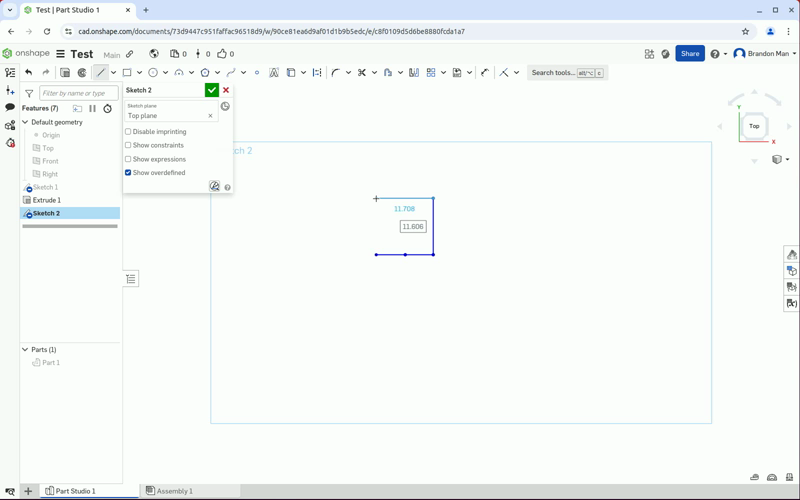
key_up(shift)
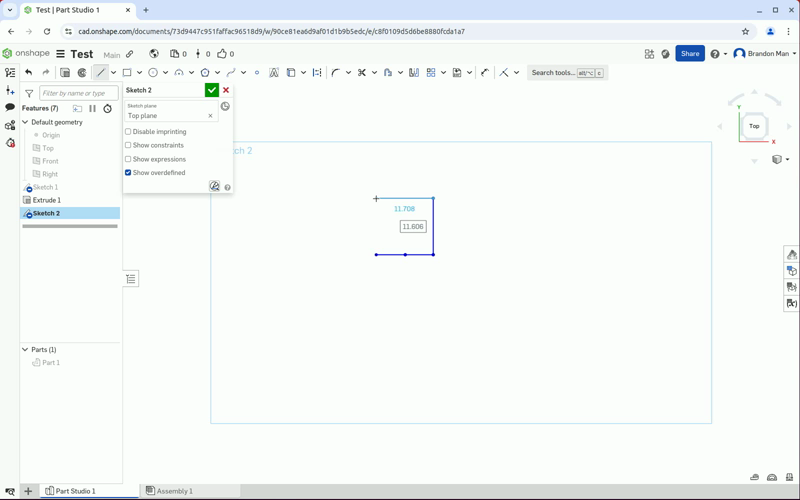
mouse_move(406, 198)
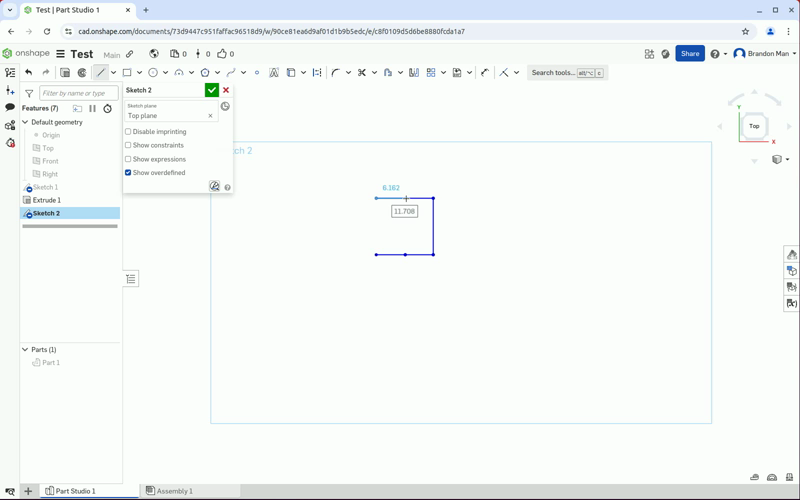
key_down(shift)
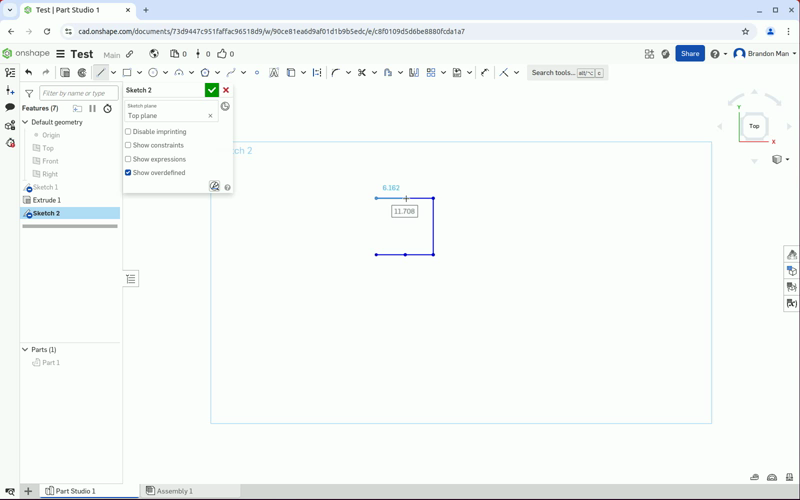
mouse_move(376, 254)
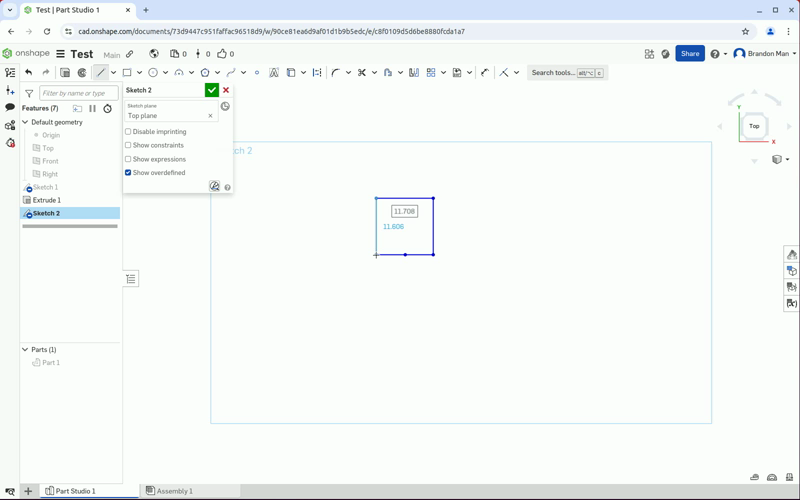
key_up(shift)
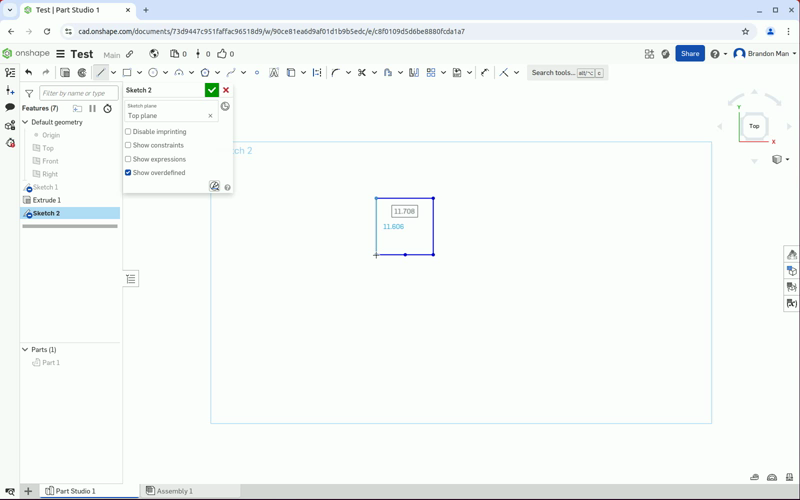
click(376, 254)
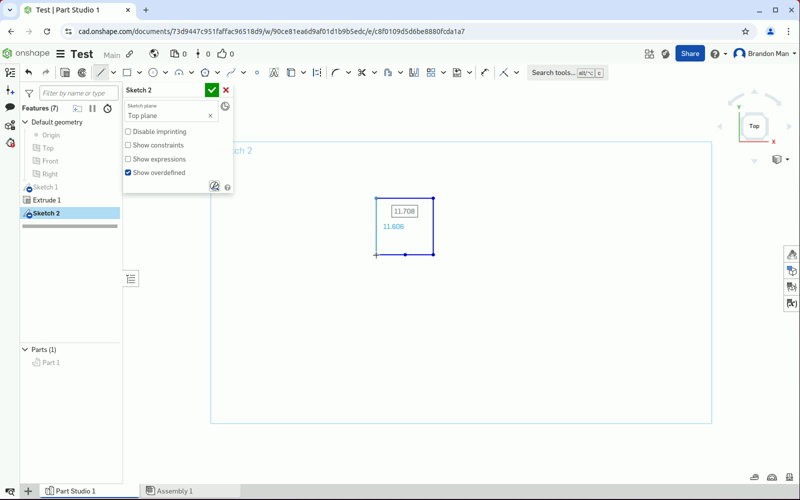
key(esc)
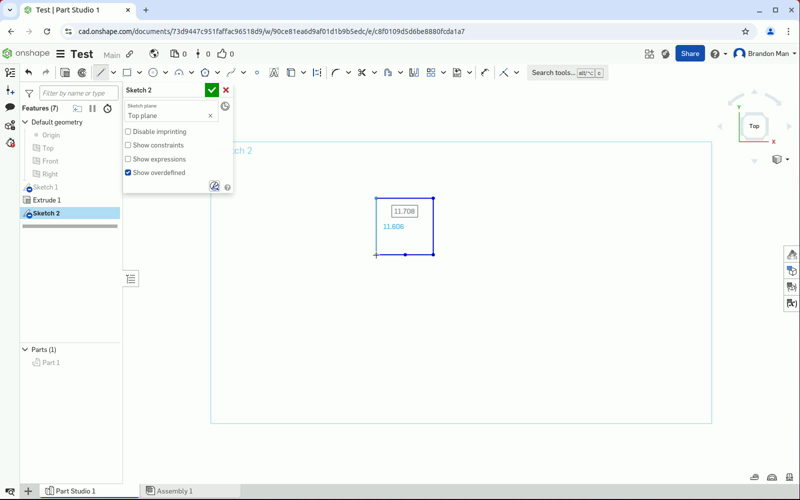
mouse_move(401, 216)
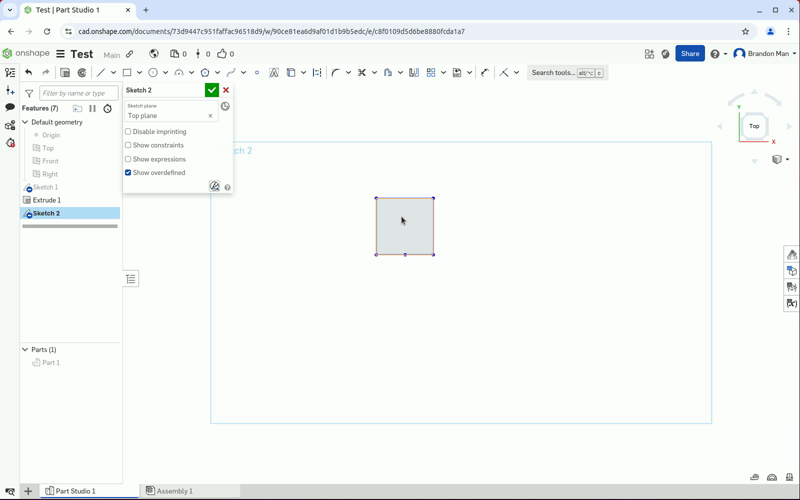
click(401, 216)
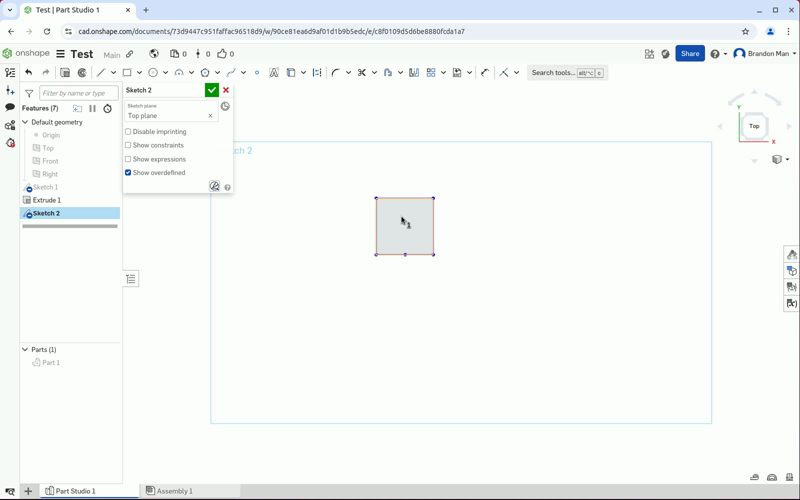
mouse_move(73, 352)
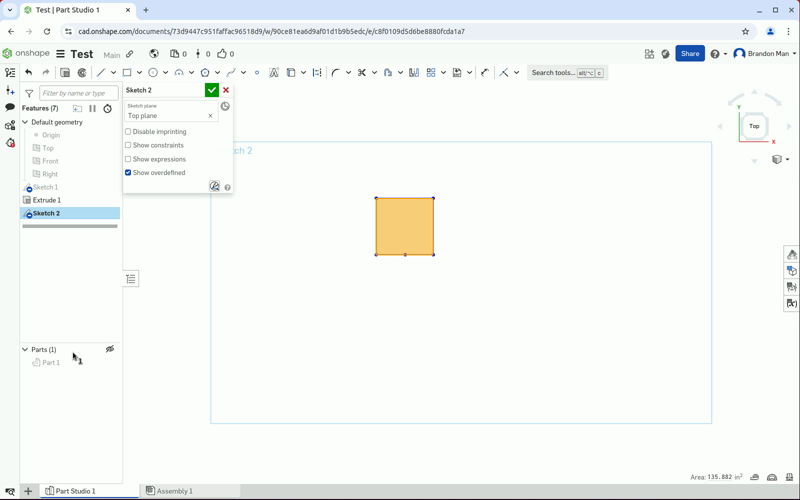
key(shift+y)
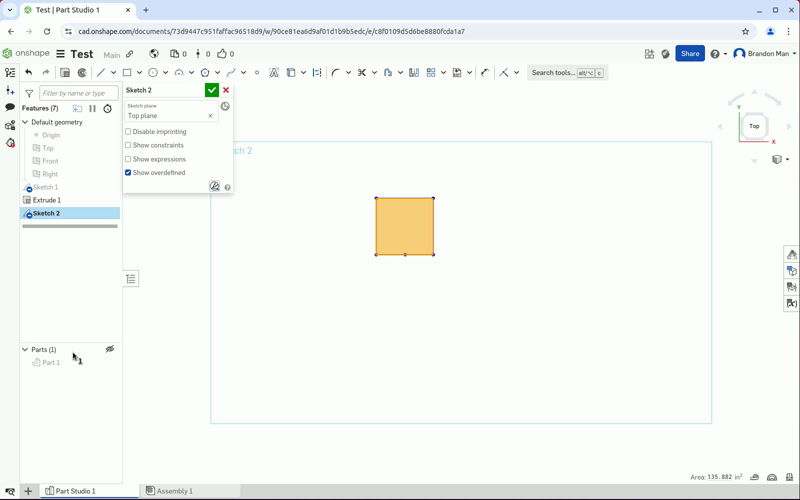
key(shift+e)
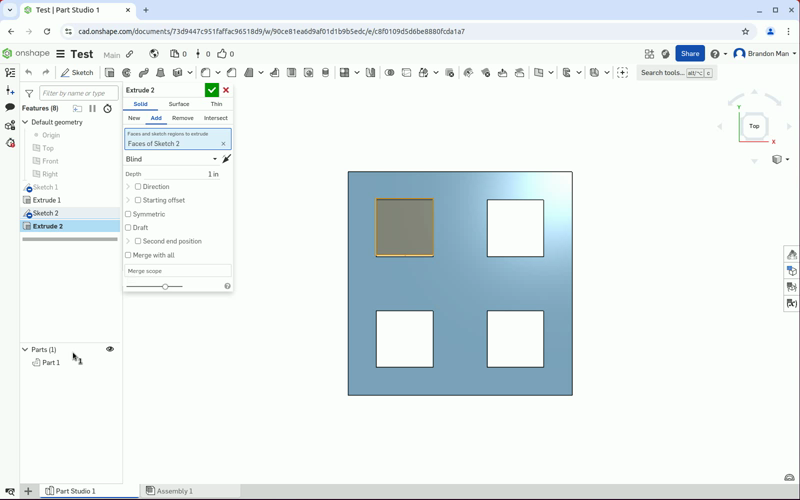
mouse_move(143, 106)
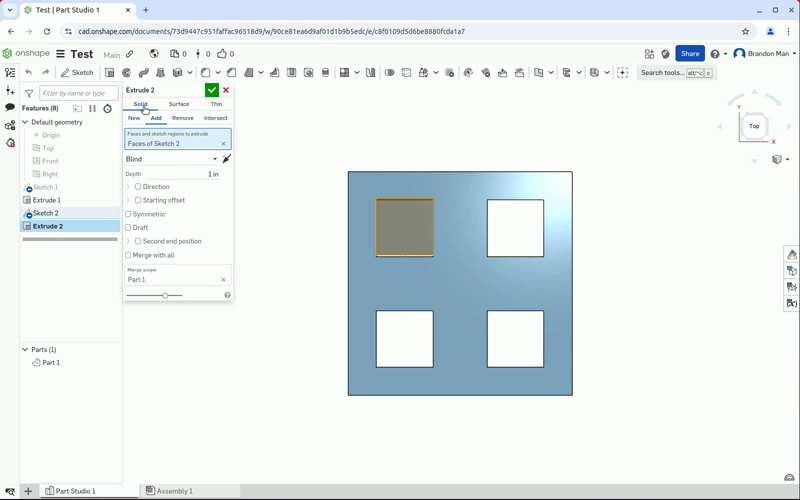
click(143, 106)
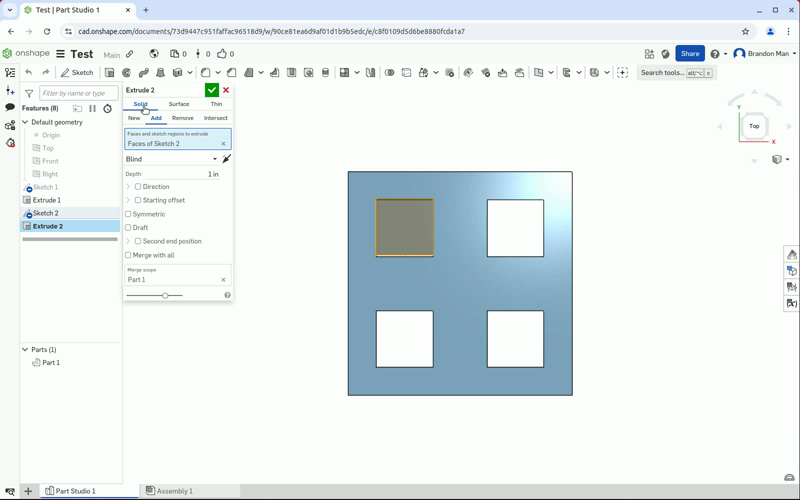
mouse_move(137, 120)
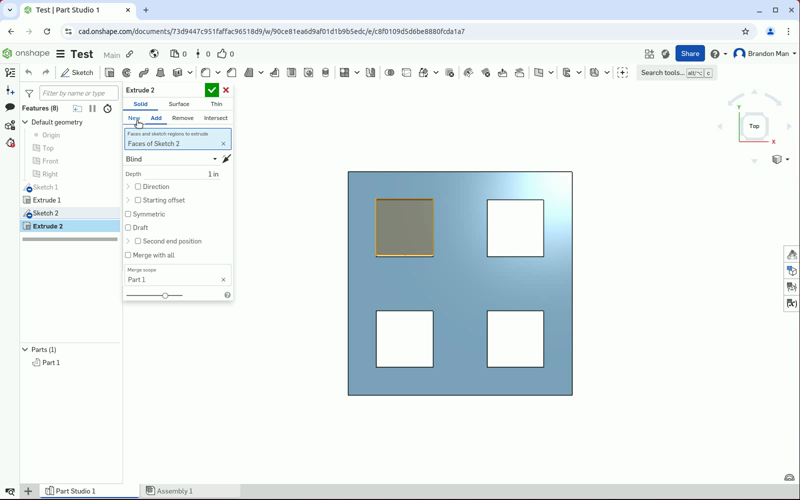
click(137, 120)
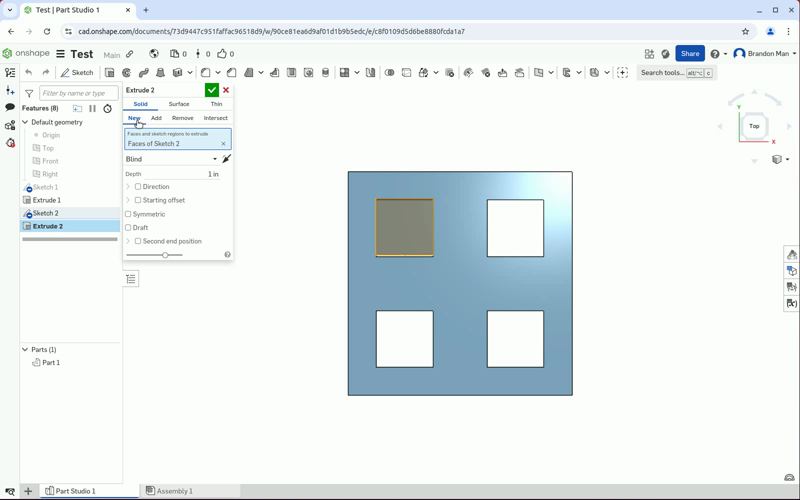
key(tab, 4)
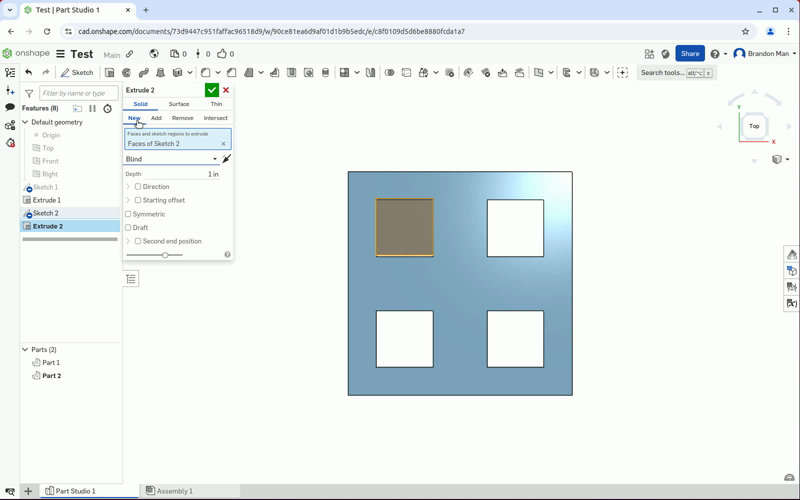
text(4.574)
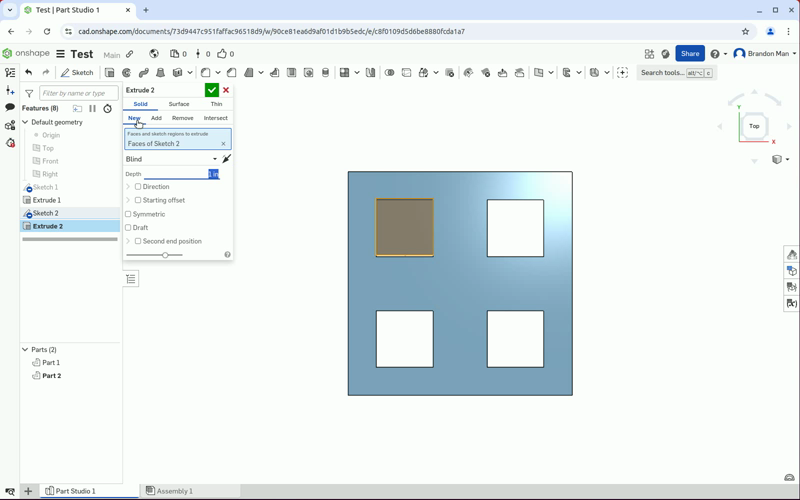
key(enter)
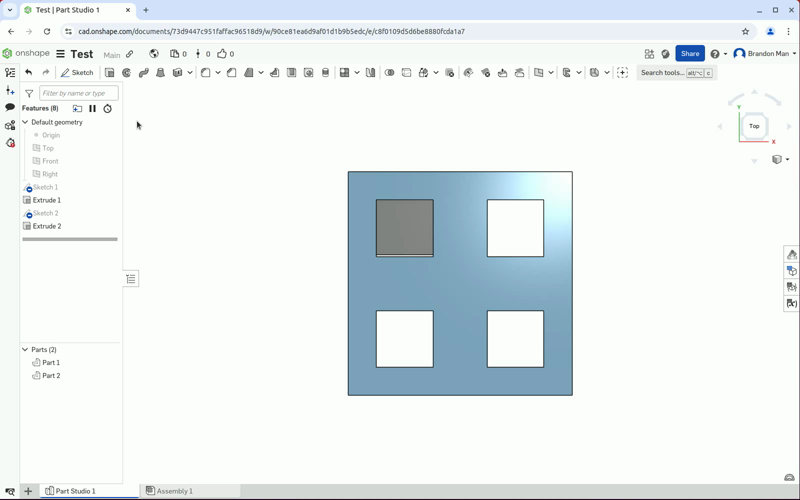
key(shift+h)
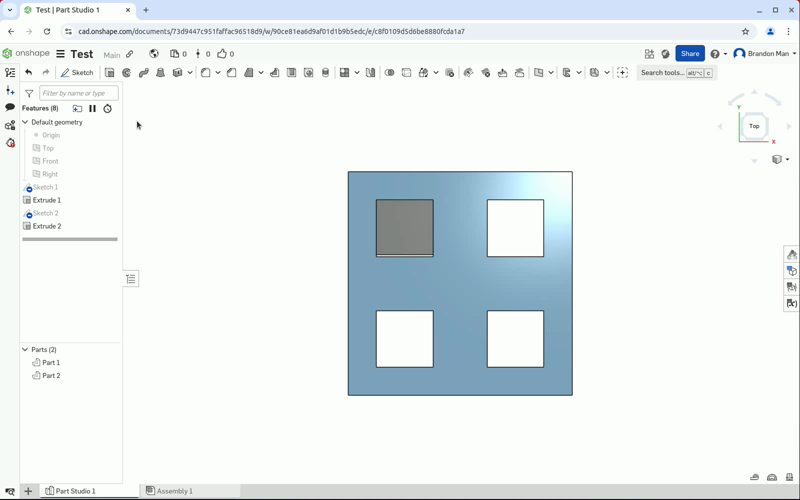
key(shift+h)
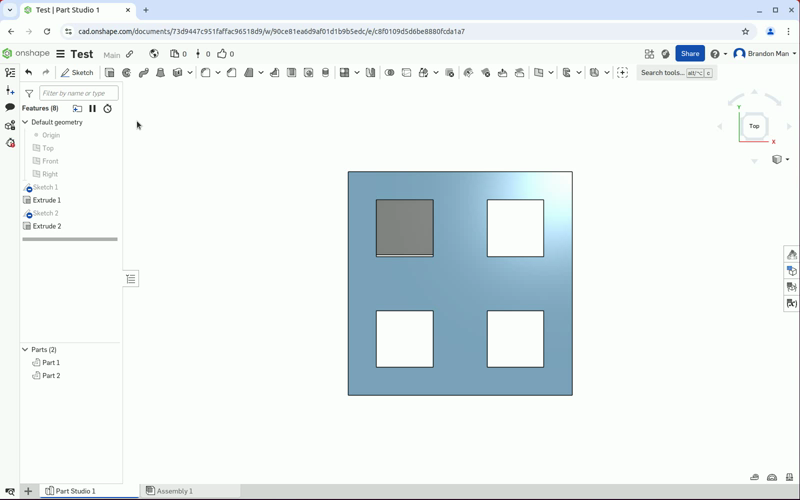
mouse_move(73, 189)
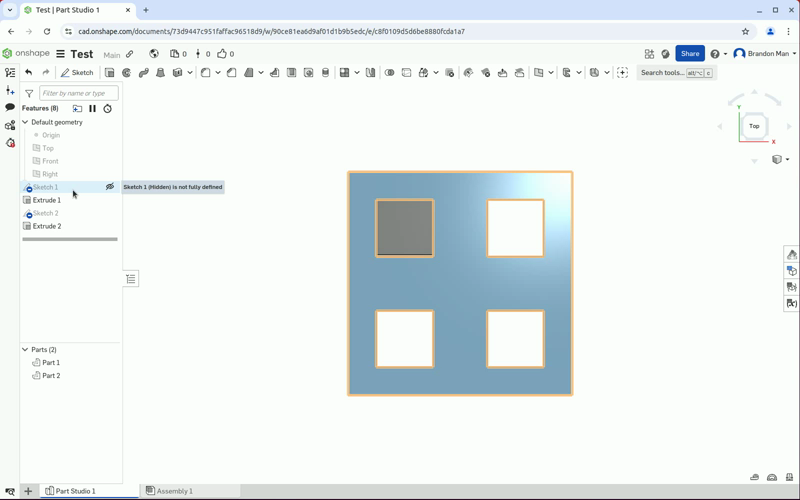
click(73, 189)
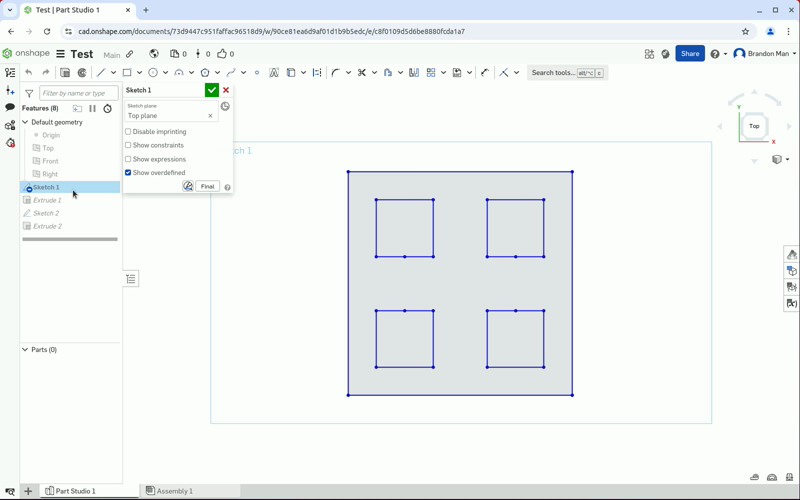
mouse_move(229, 92)
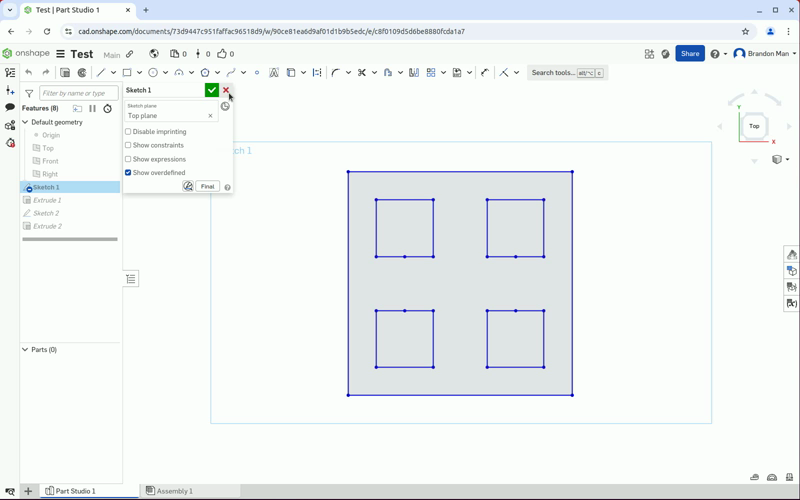
click(229, 92)
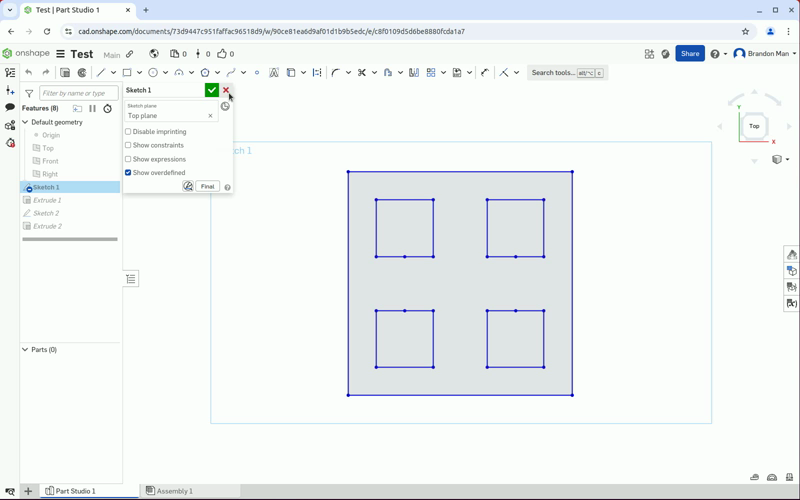
key(shift+s)
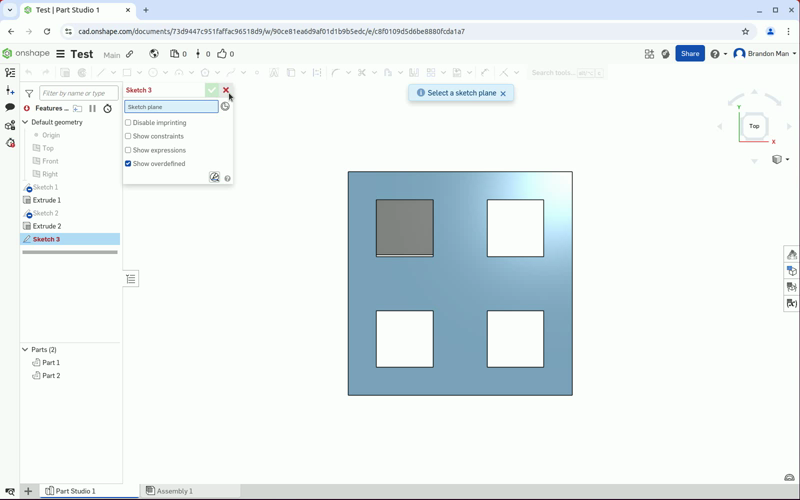
mouse_move(73, 150)
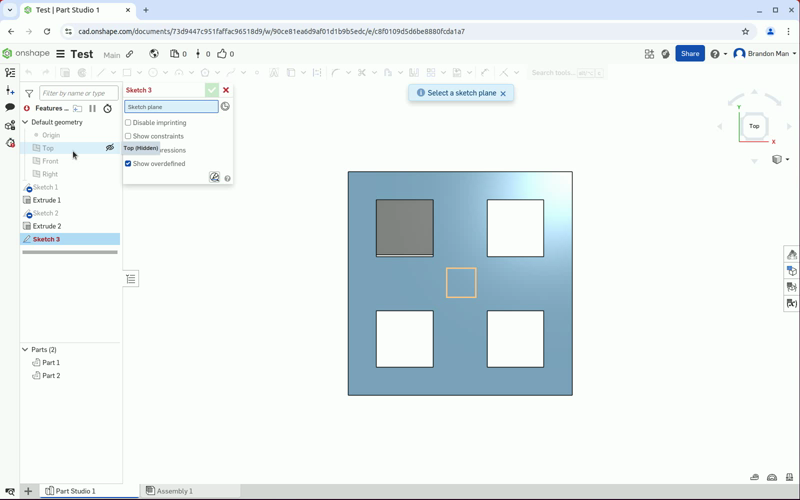
click(73, 150)
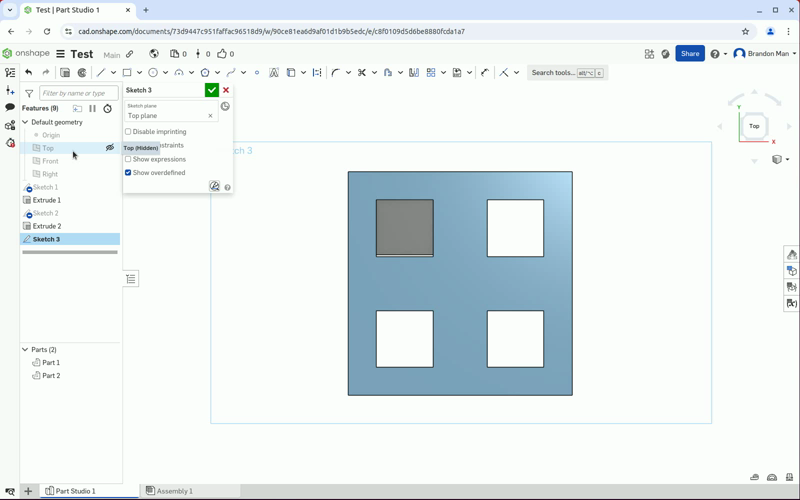
mouse_move(73, 352)
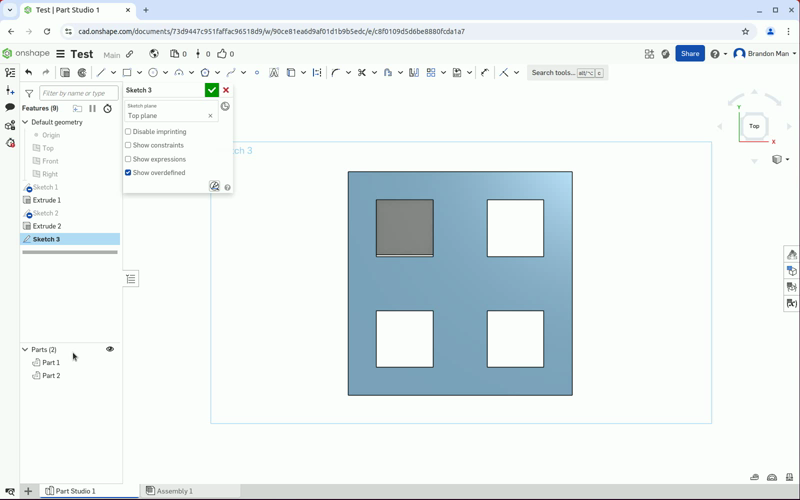
key(y)
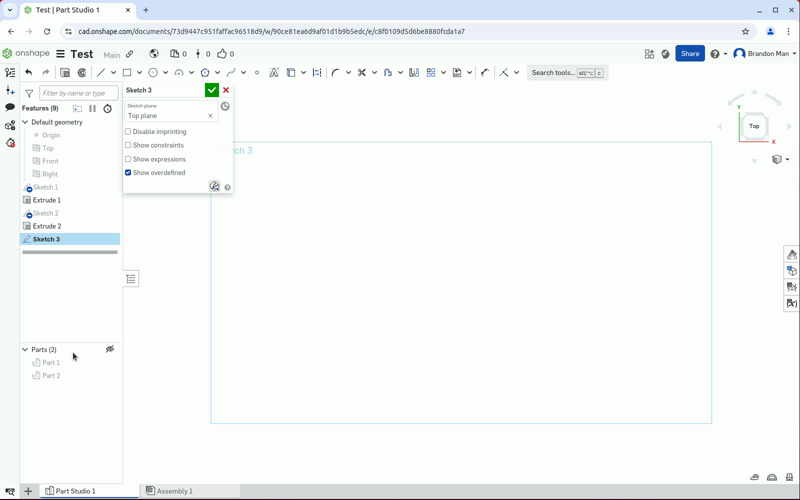
key(l)
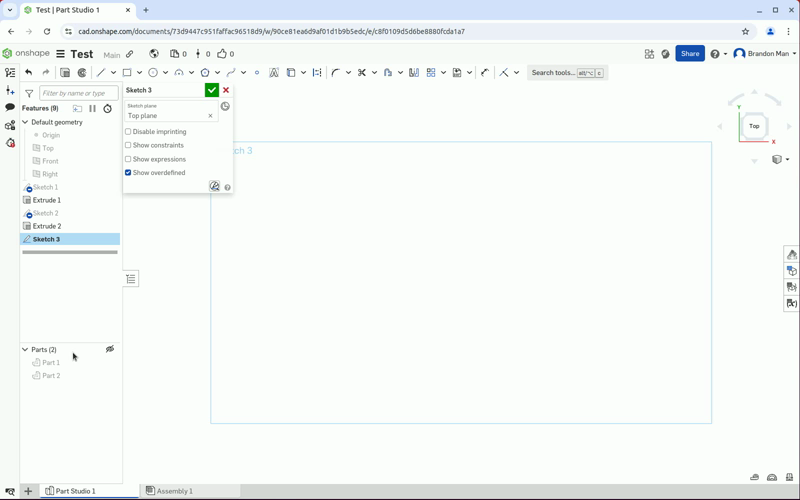
key_down(shift)
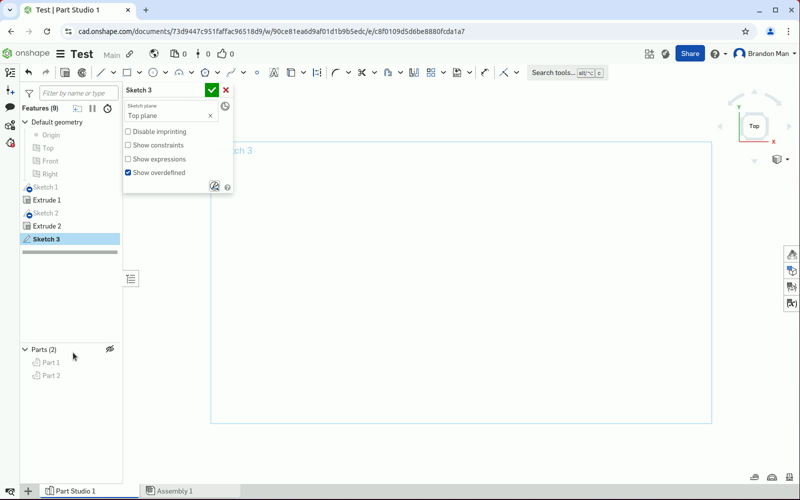
mouse_move(489, 254)
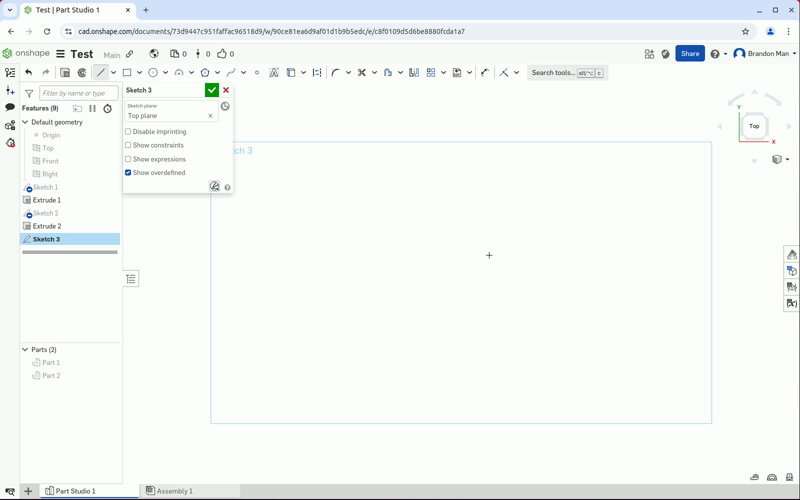
click(489, 254)
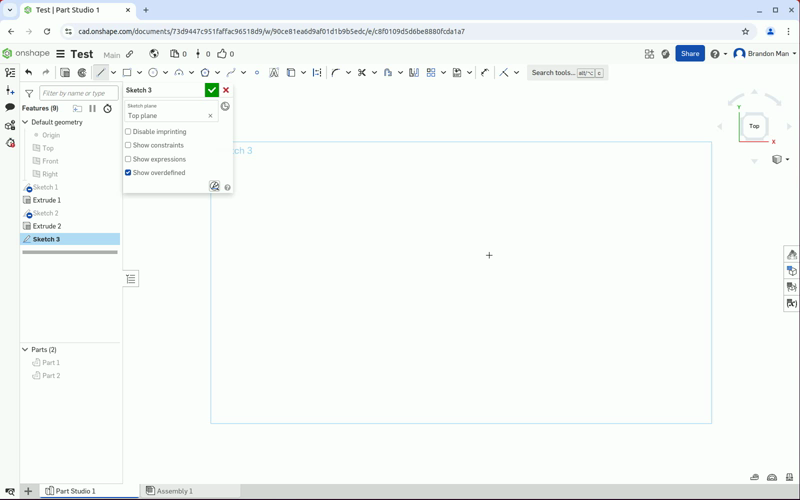
key_up(shift)
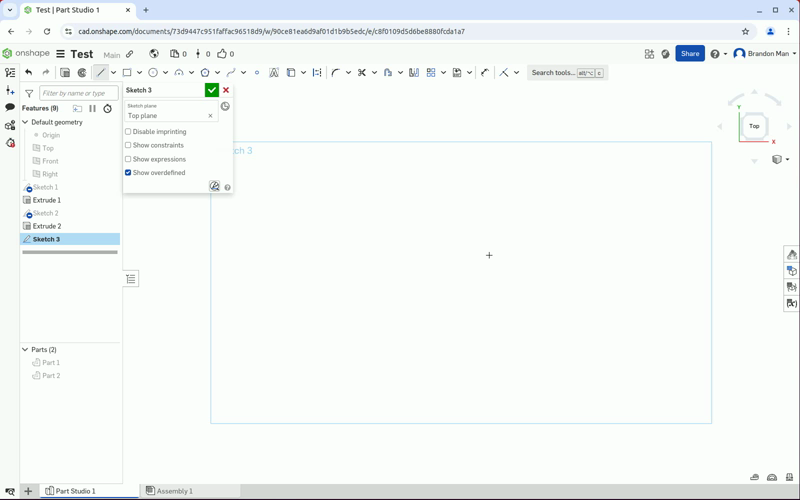
key_down(shift)
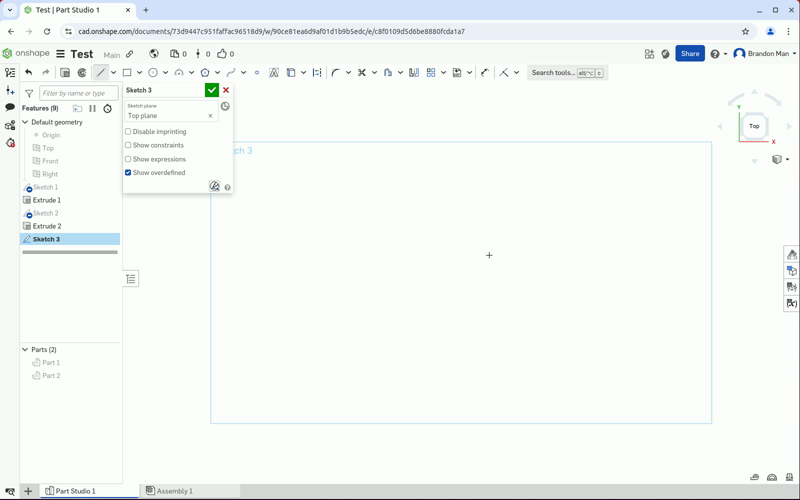
mouse_move(519, 254)
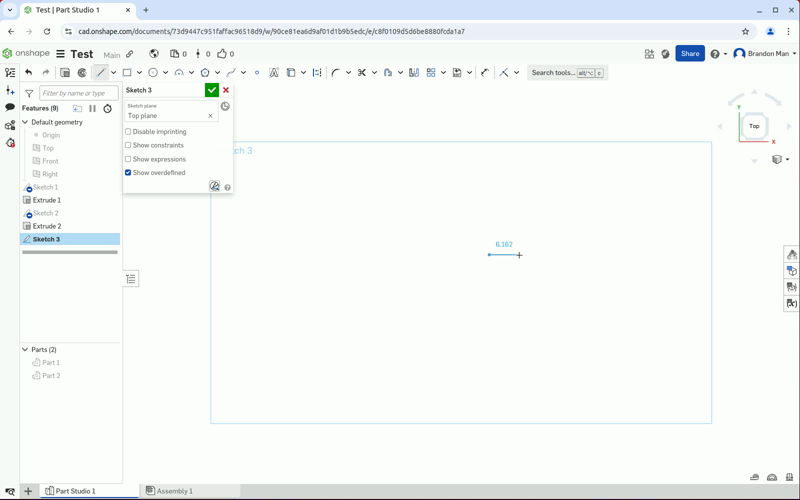
mouse_move(517, 254)
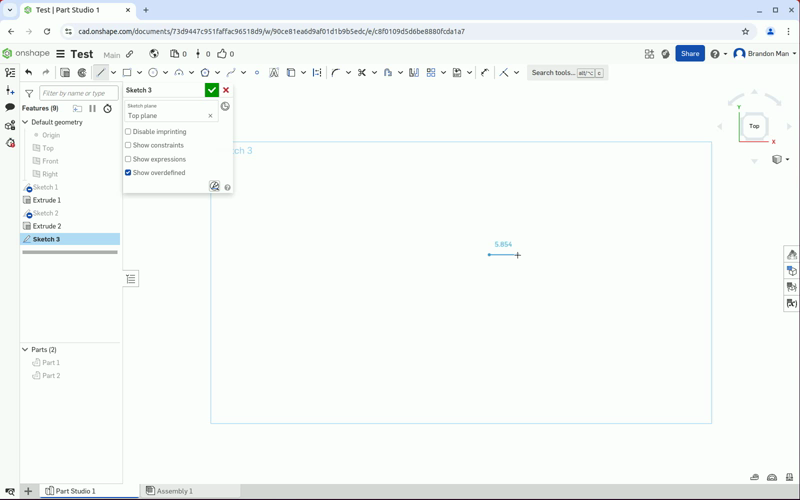
click(517, 254)
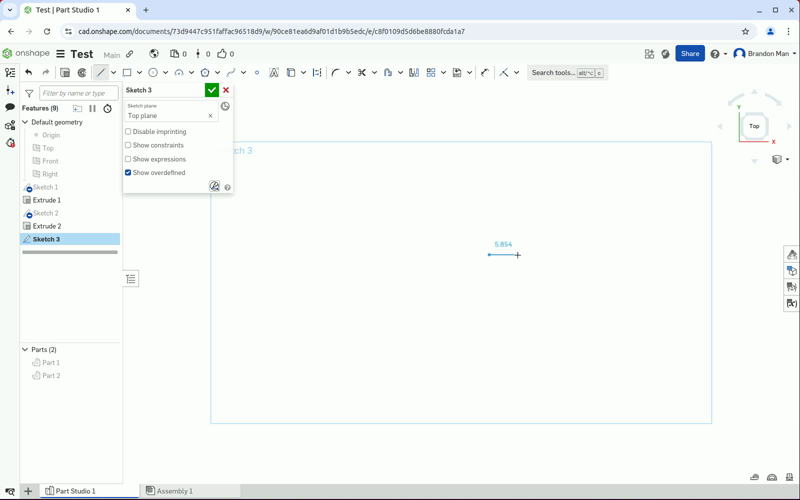
key_up(shift)
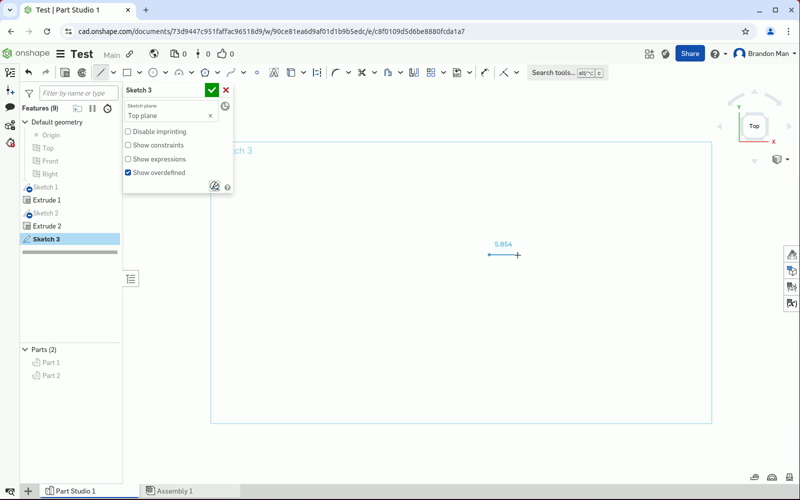
key_down(shift)
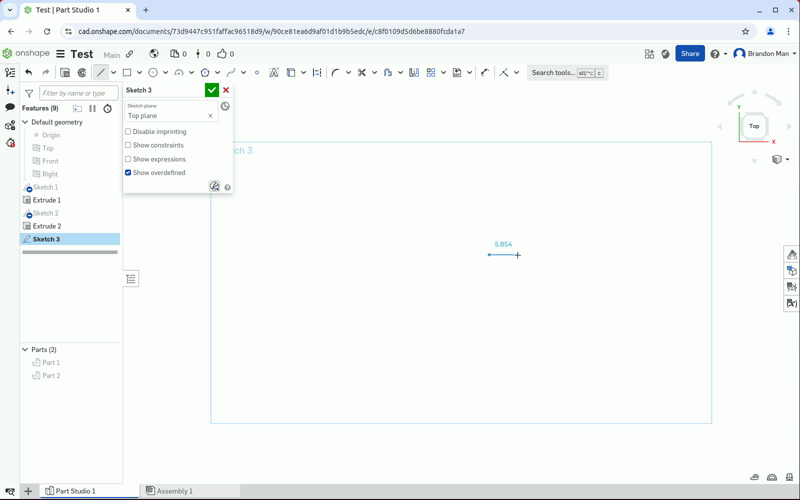
mouse_move(547, 254)
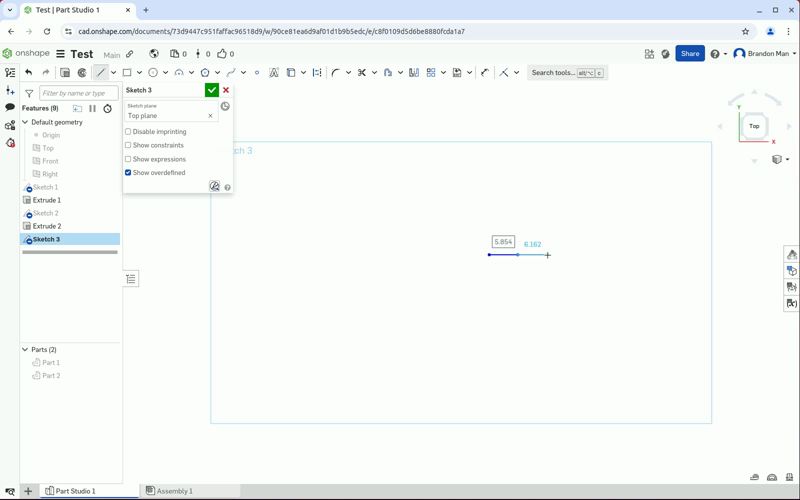
mouse_move(545, 254)
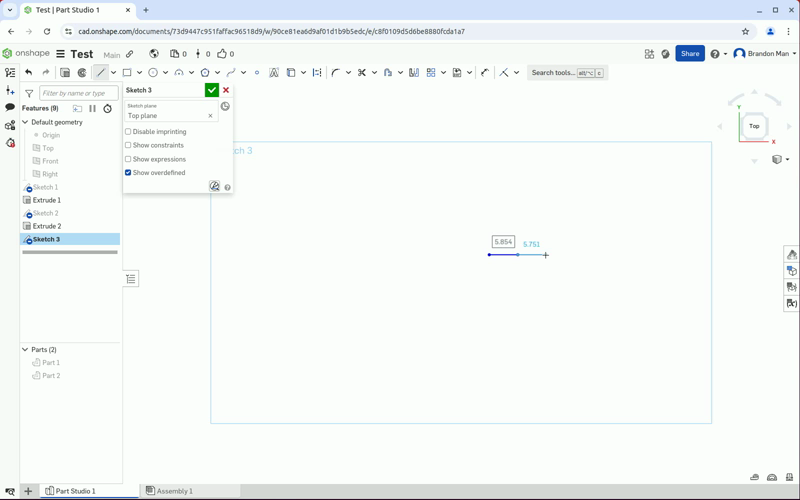
click(545, 254)
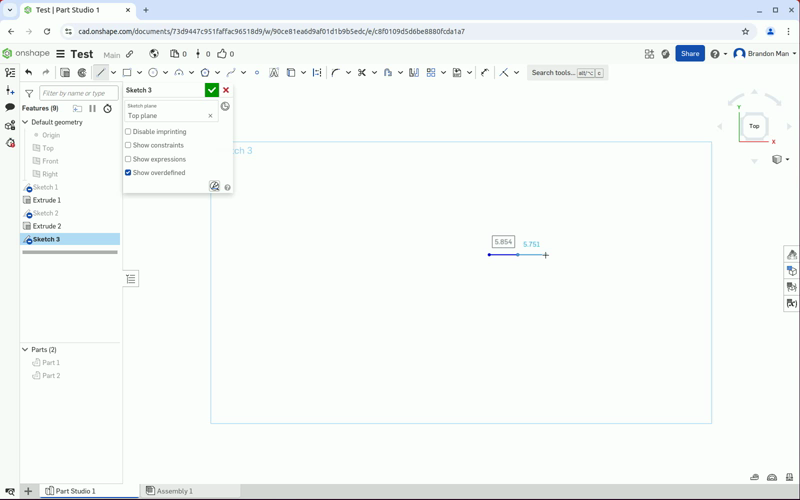
key_up(shift)
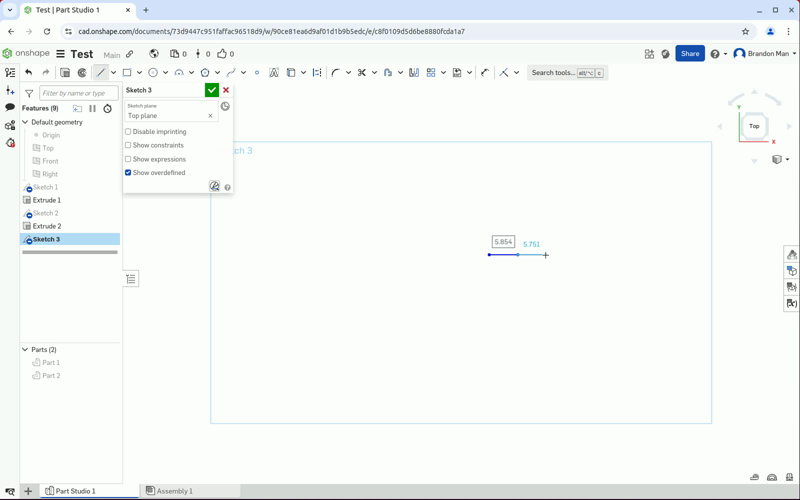
key_down(shift)
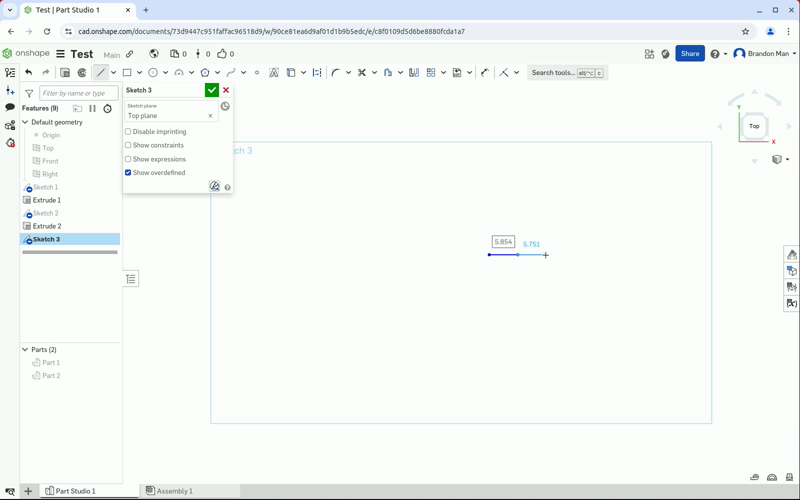
mouse_move(575, 254)
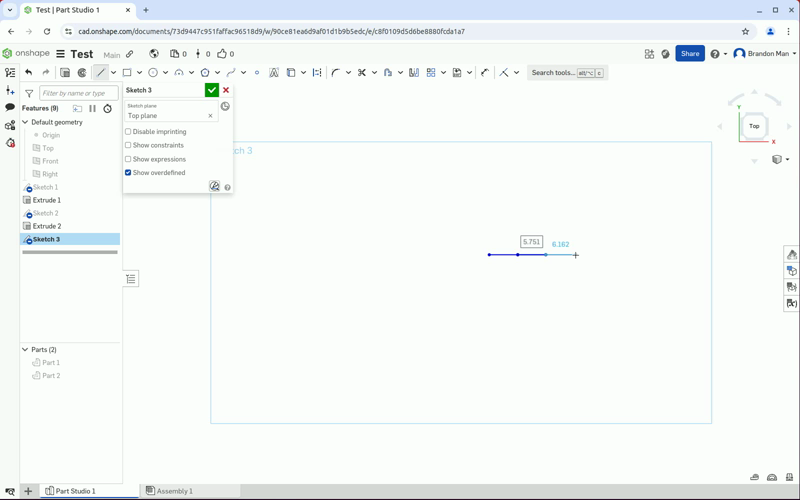
mouse_move(545, 198)
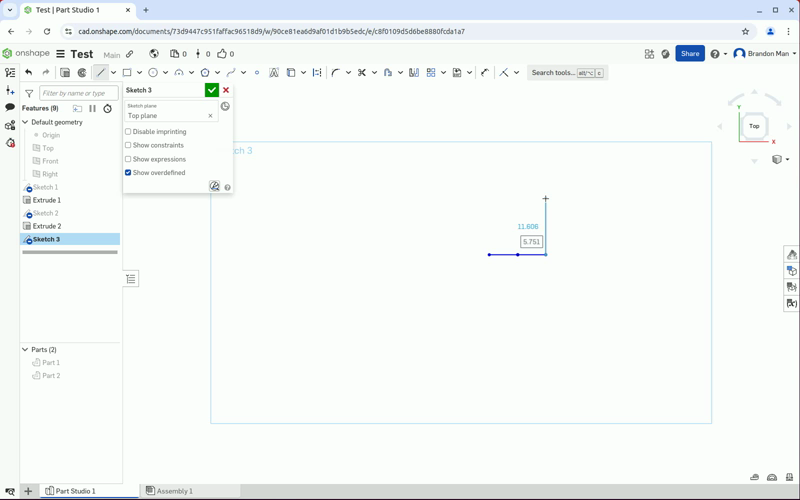
click(545, 198)
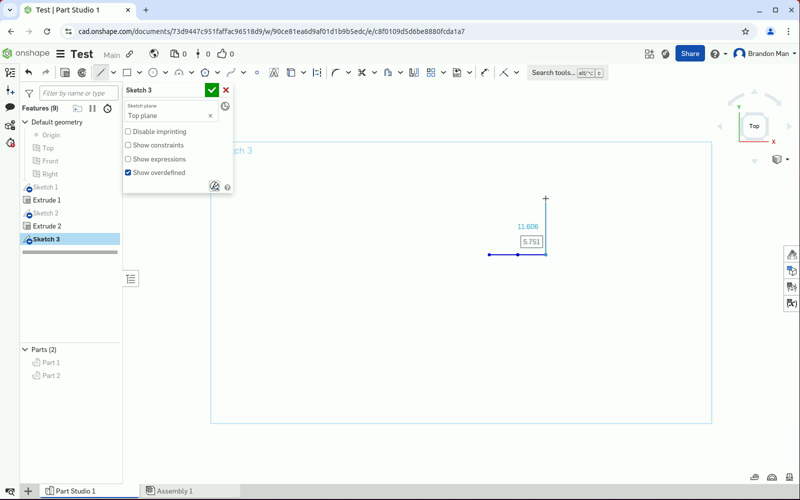
key_up(shift)
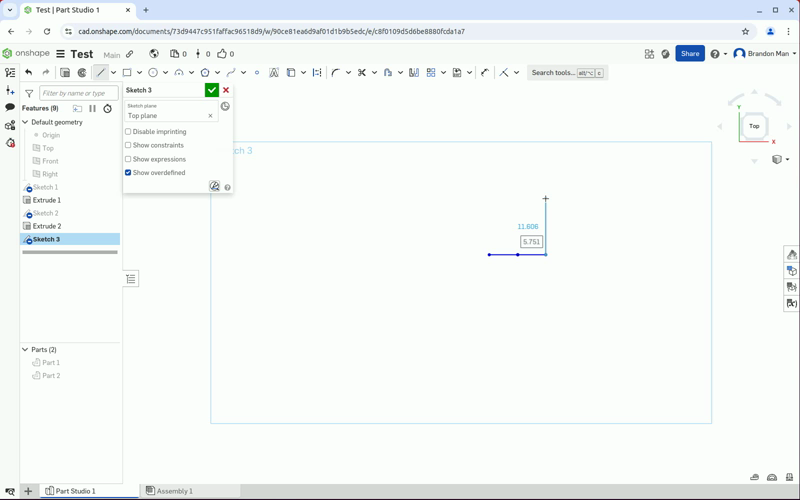
key_down(shift)
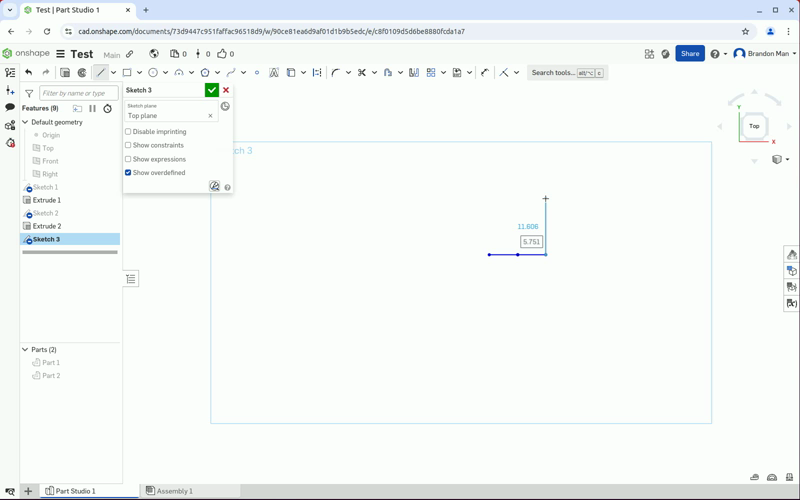
mouse_move(575, 198)
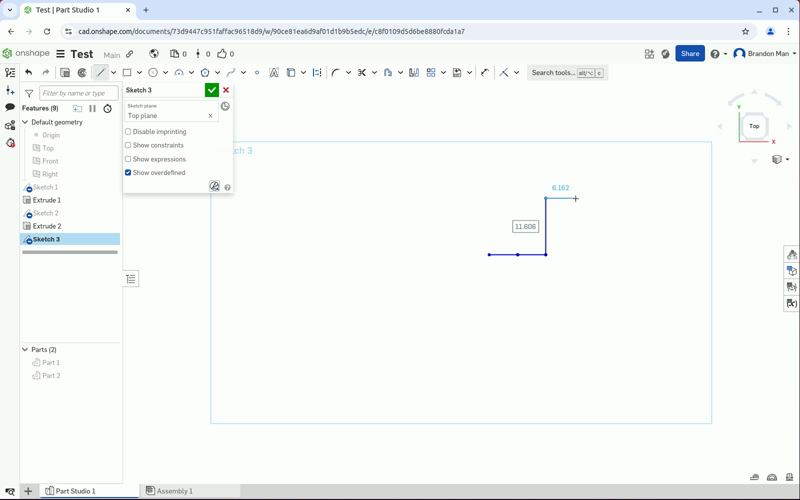
mouse_move(489, 198)
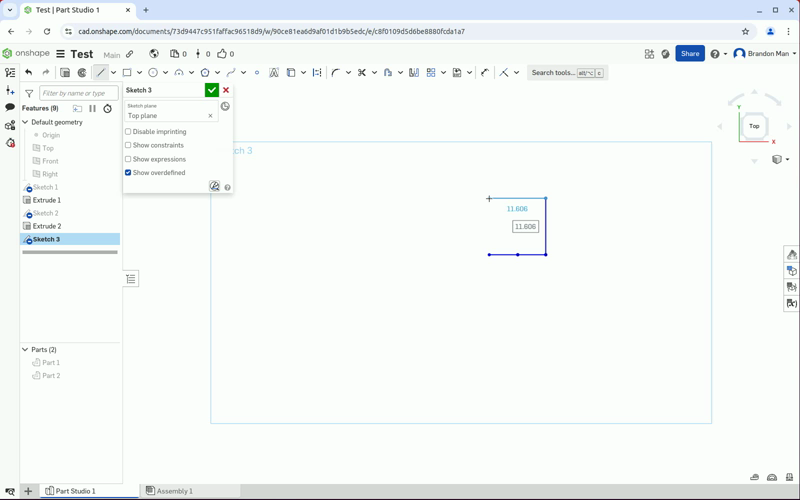
click(489, 198)
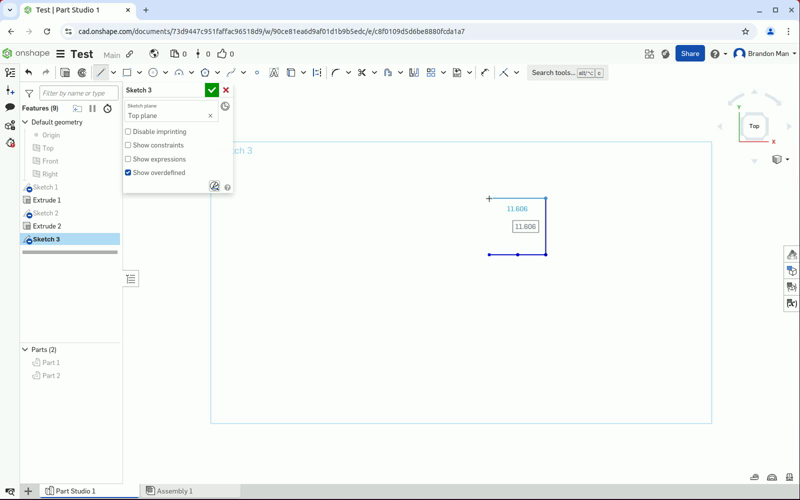
key_up(shift)
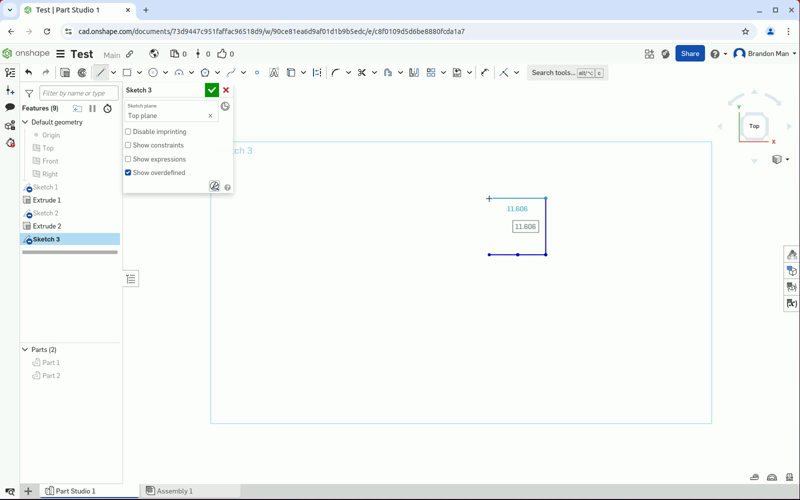
mouse_move(519, 198)
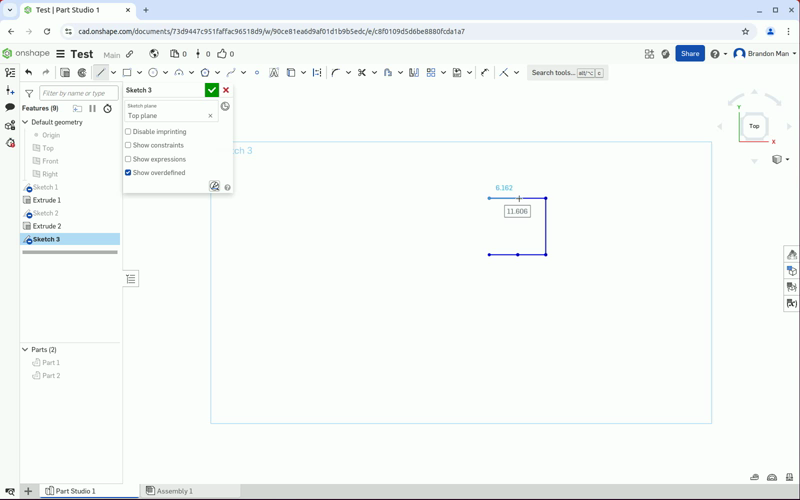
key_down(shift)
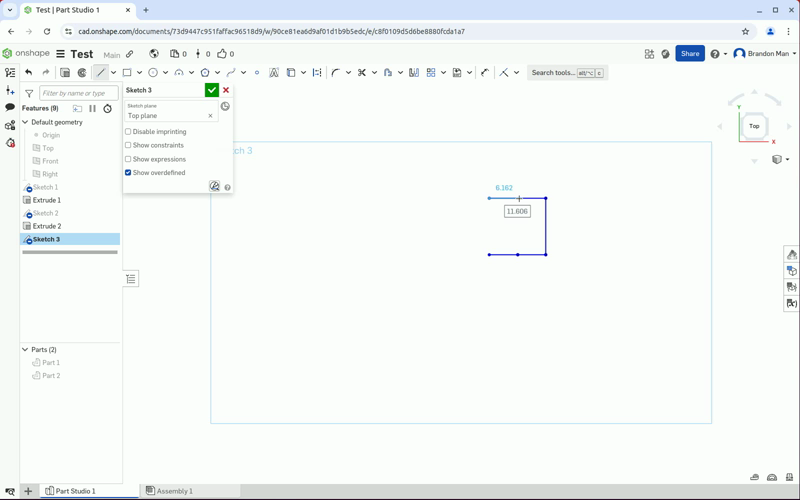
mouse_move(489, 254)
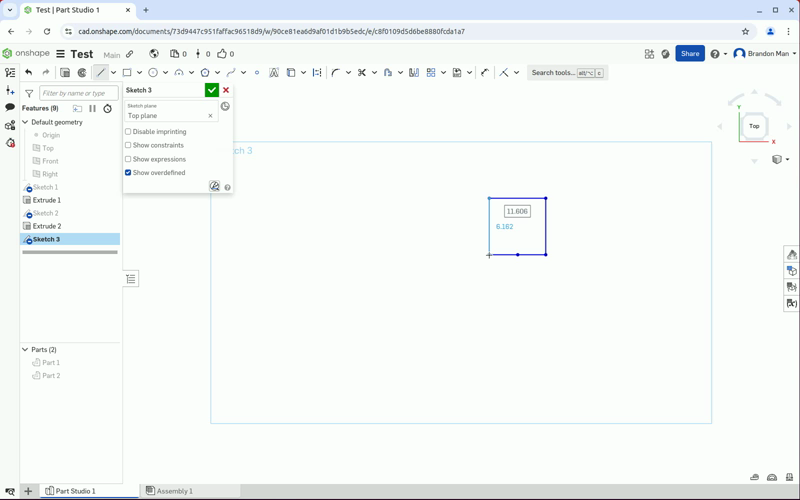
key_up(shift)
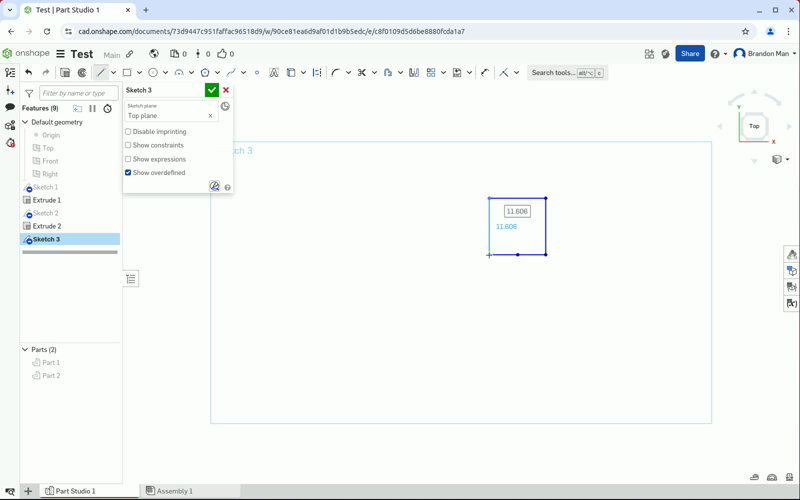
click(489, 254)
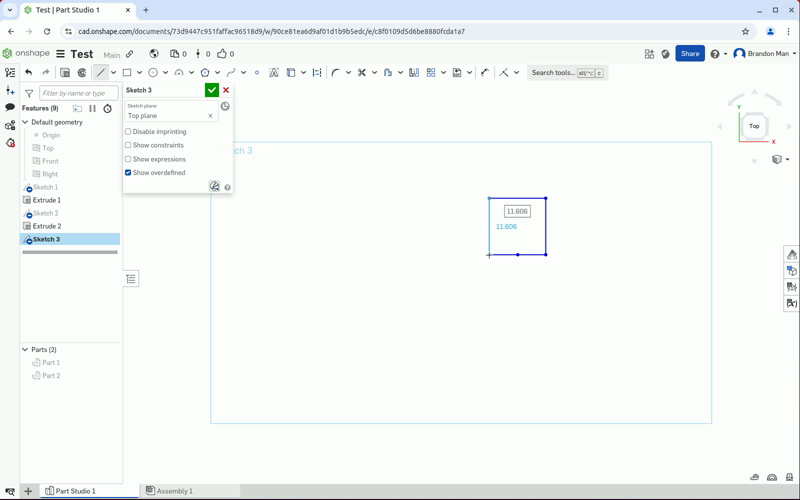
key(esc)
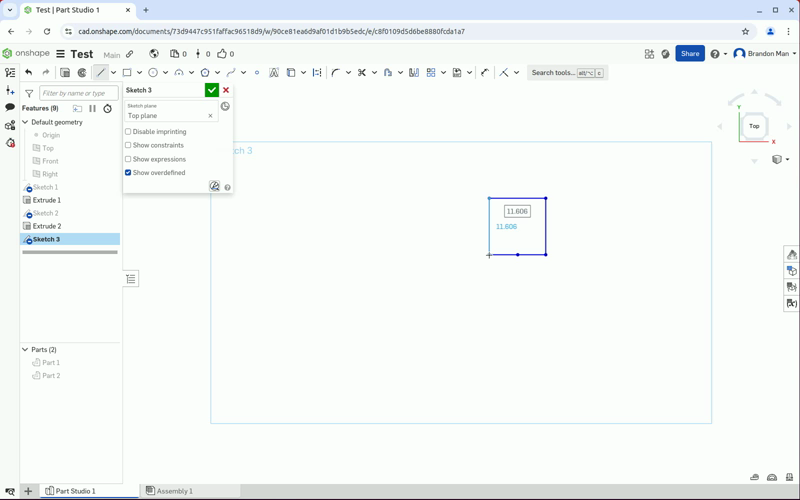
mouse_move(501, 218)
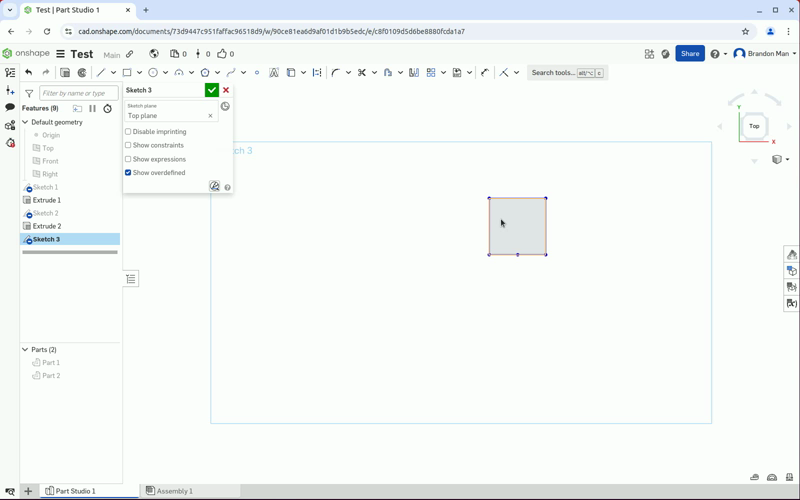
click(501, 218)
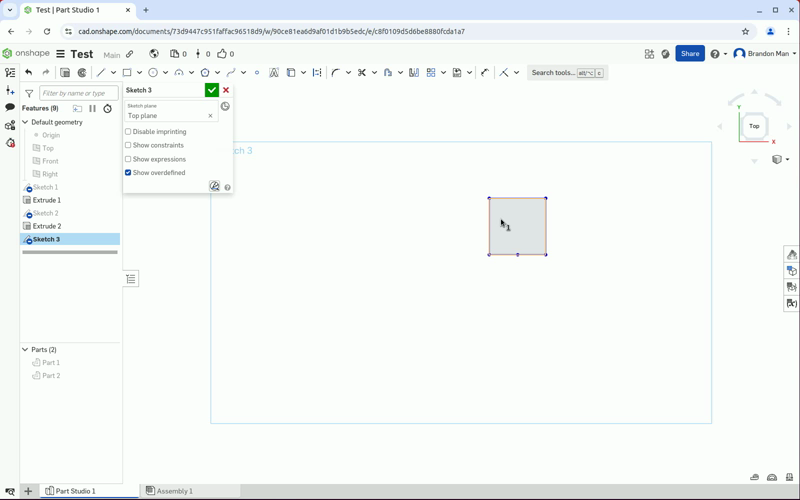
mouse_move(73, 352)
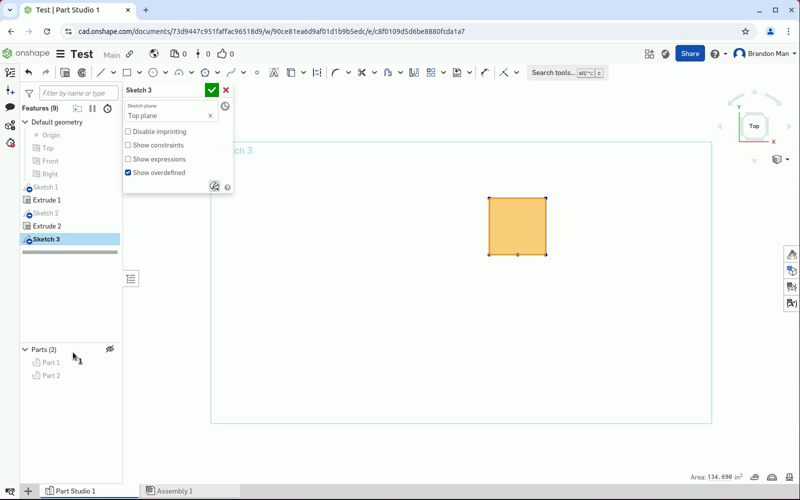
key(shift+y)
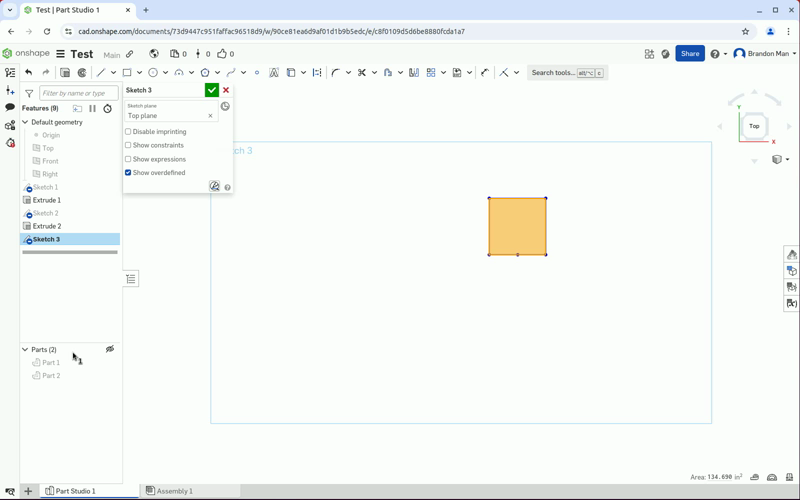
key(shift+e)
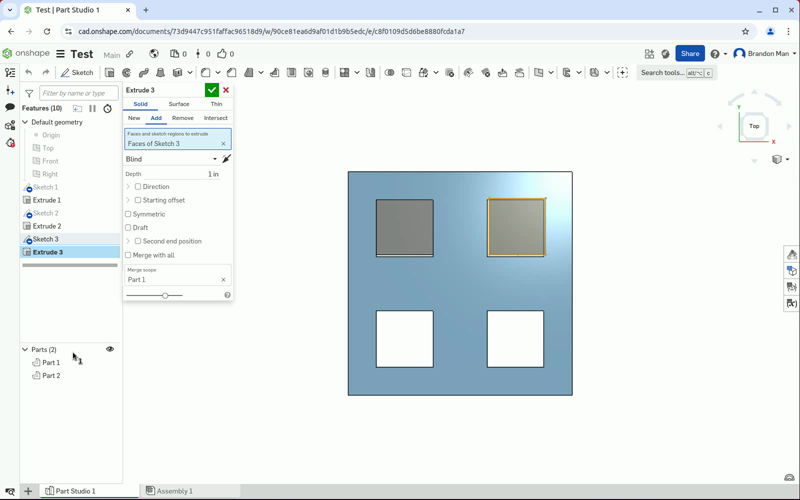
mouse_move(143, 106)
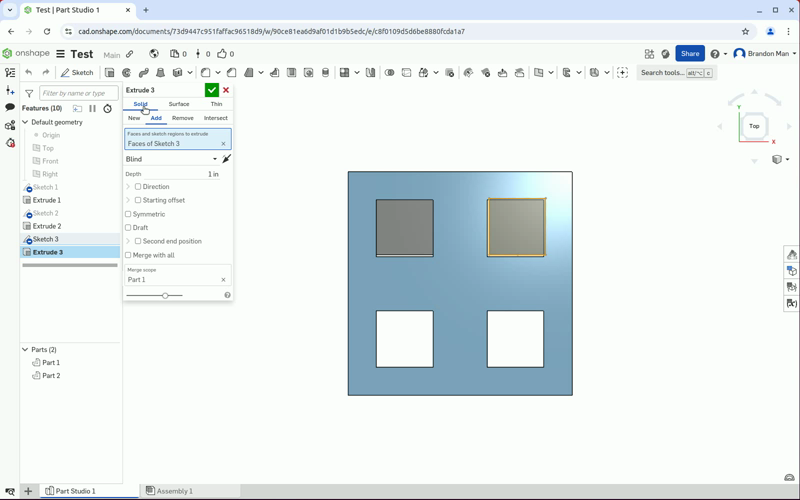
click(143, 106)
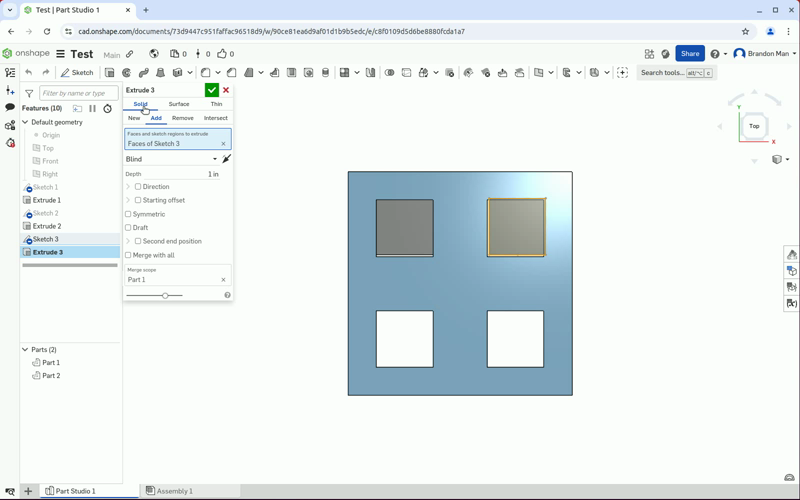
mouse_move(137, 120)
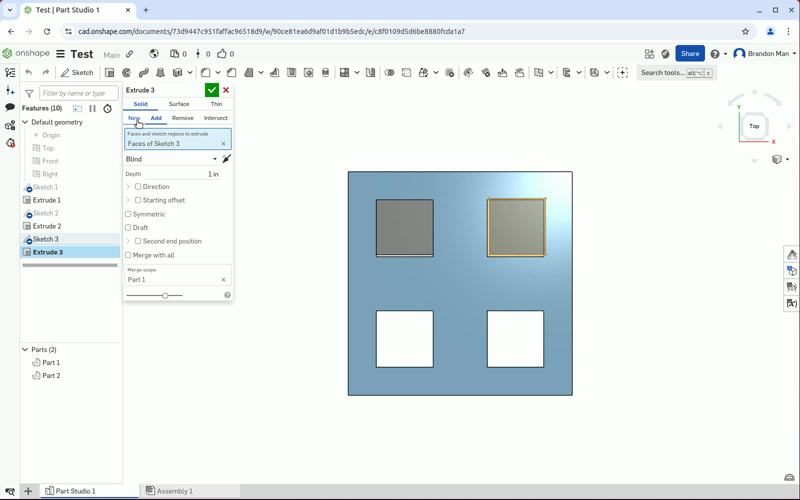
click(137, 120)
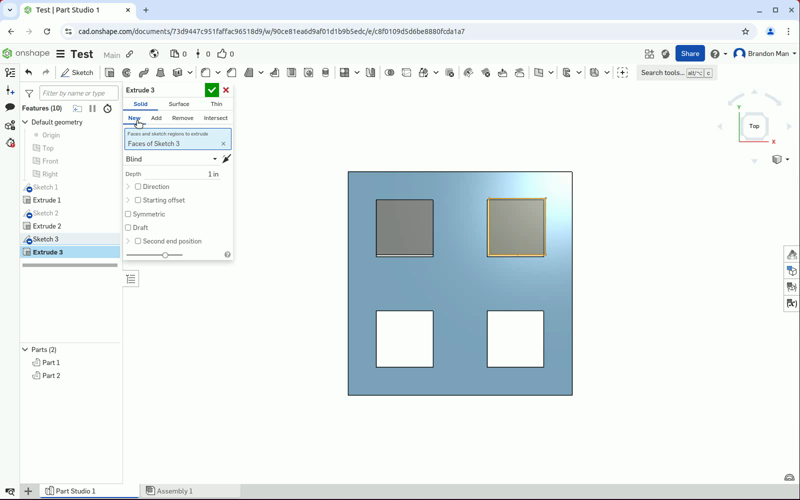
key(tab, 4)
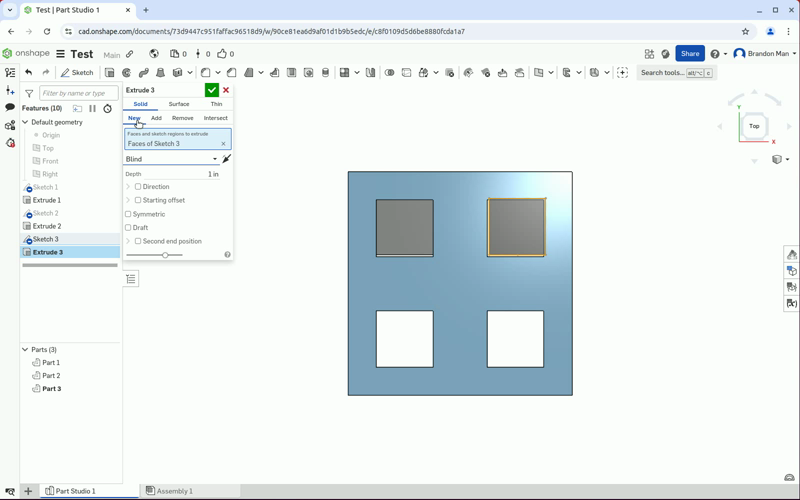
text(4.574)
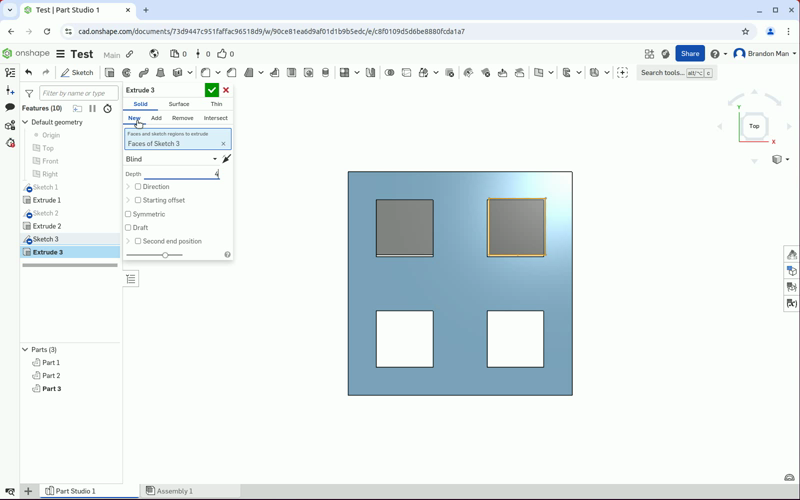
key(enter)
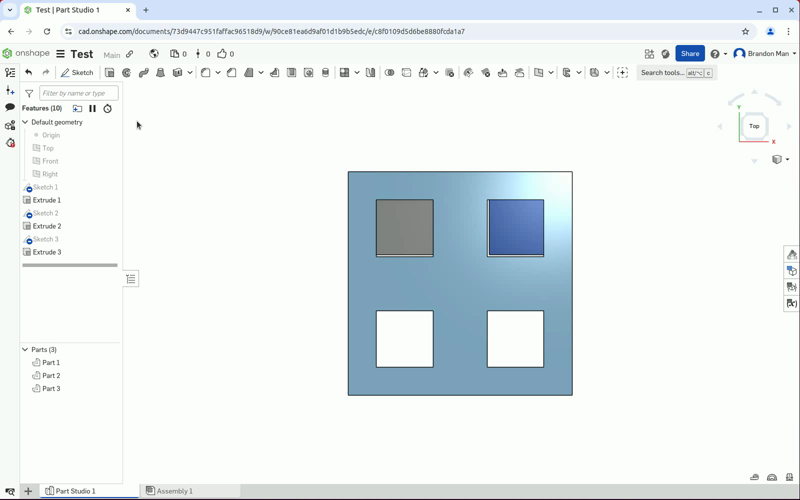
key(shift+h)
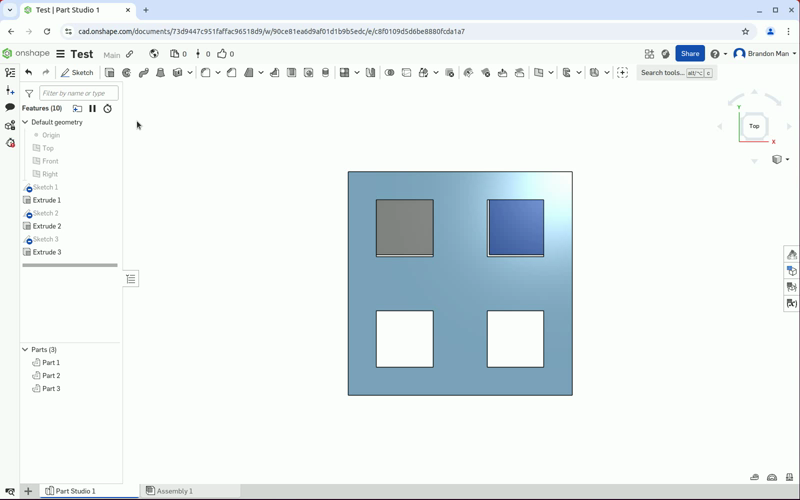
key(shift+h)
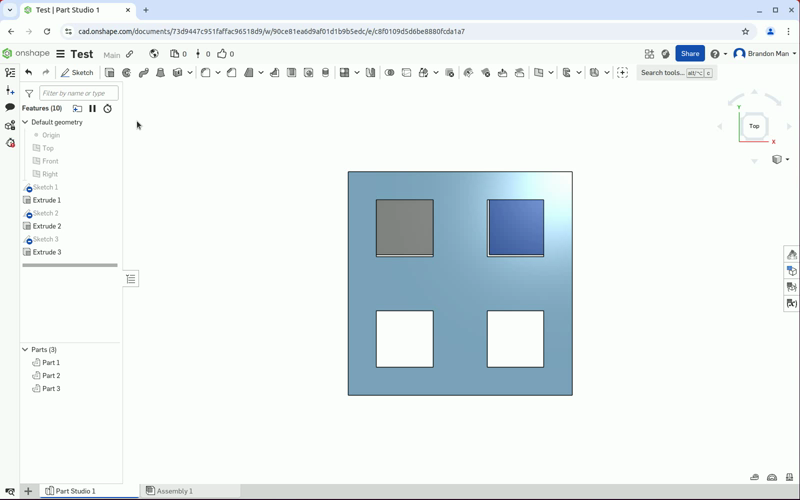
mouse_move(73, 189)
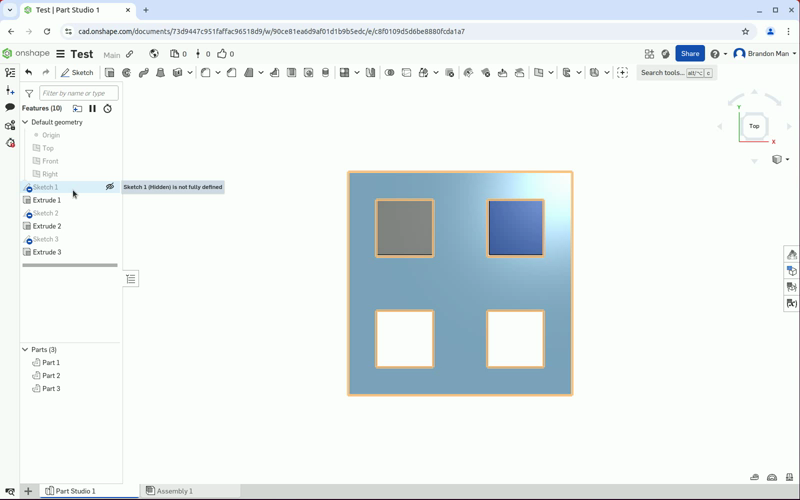
click(73, 189)
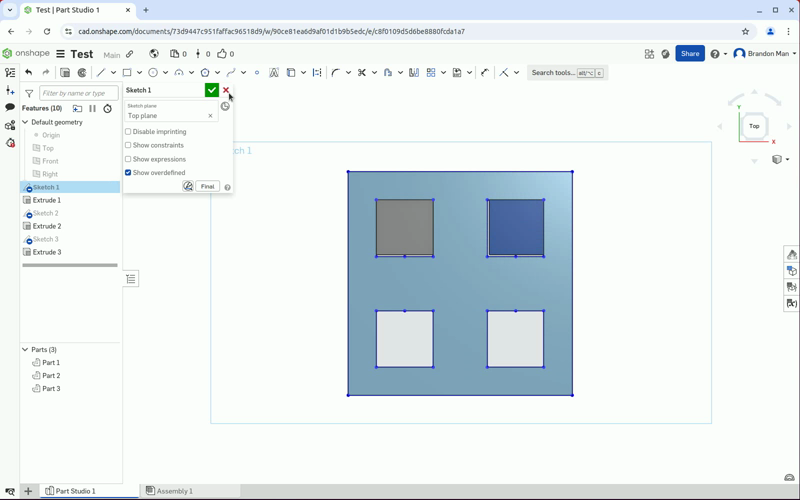
mouse_move(229, 92)
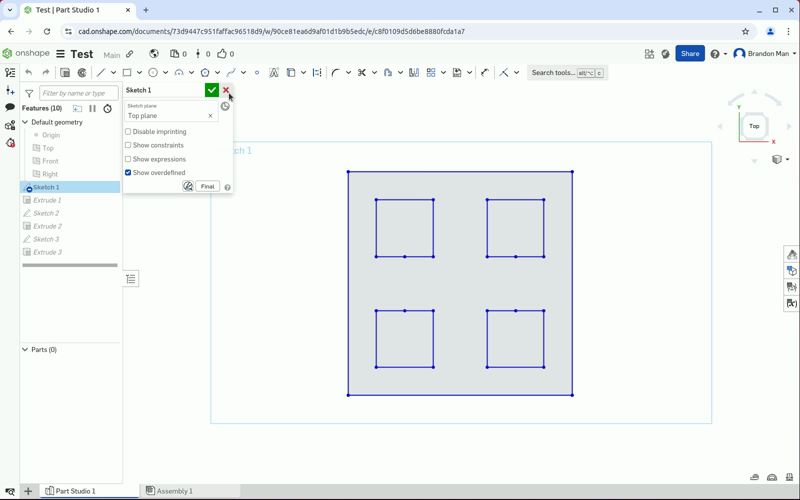
click(229, 92)
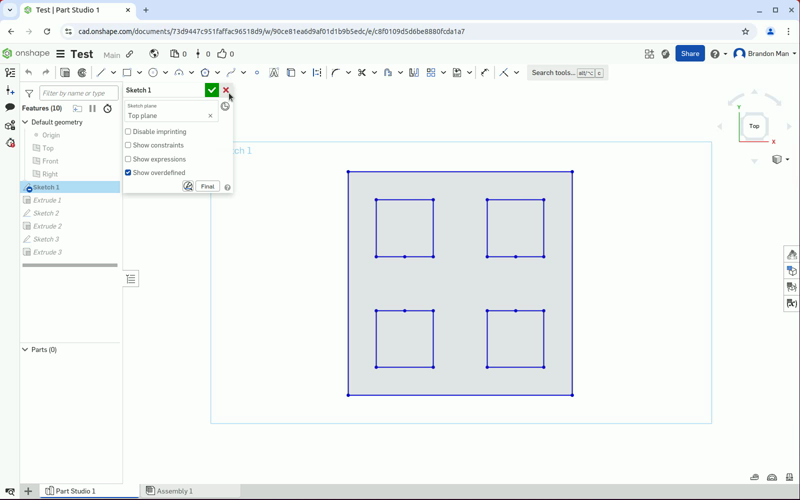
key(shift+s)
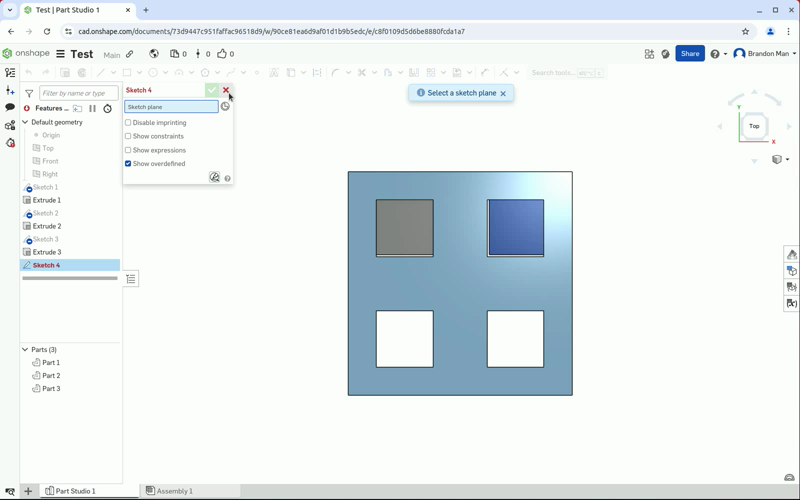
mouse_move(73, 150)
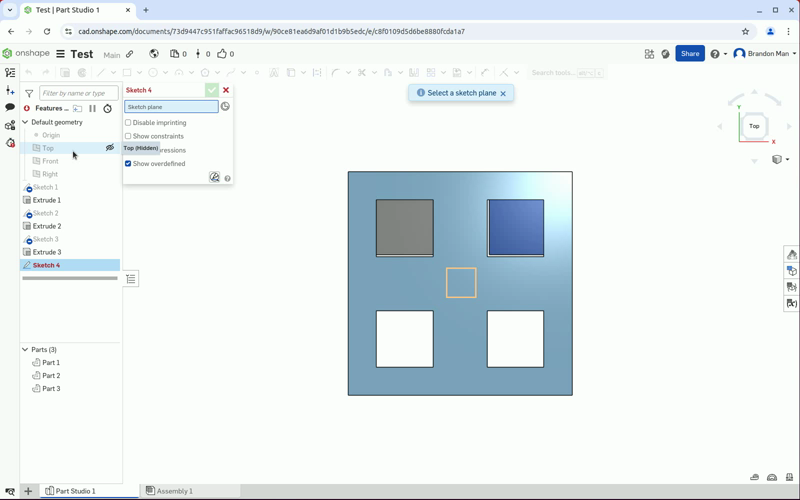
click(73, 150)
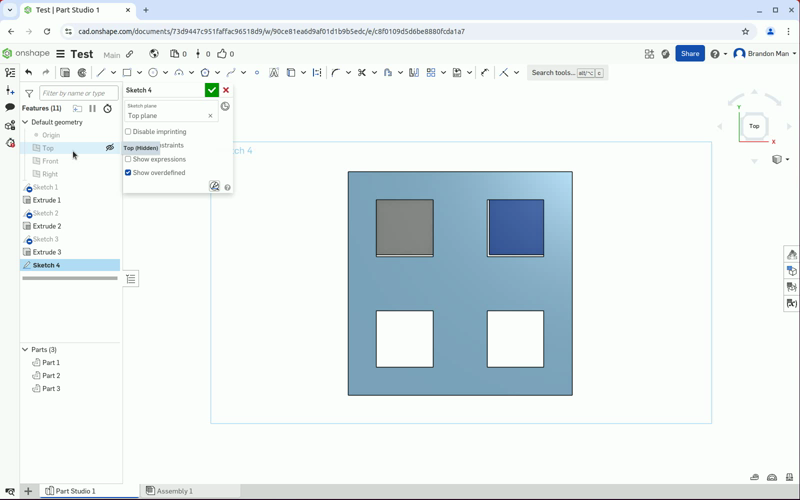
mouse_move(73, 352)
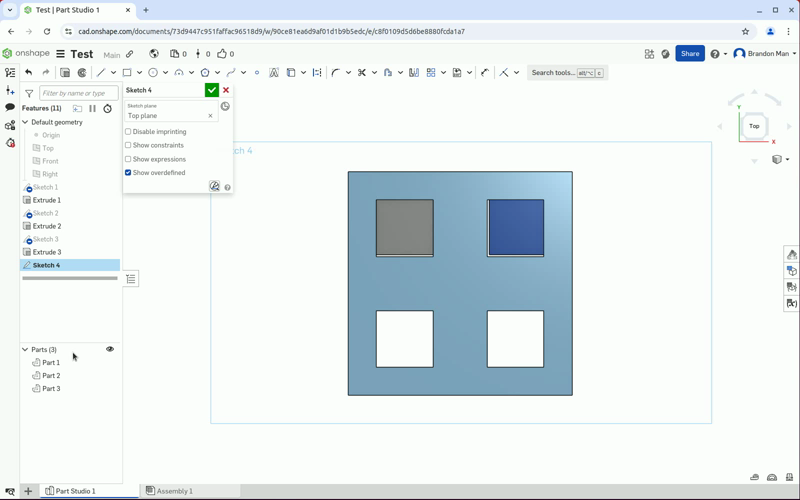
key(y)
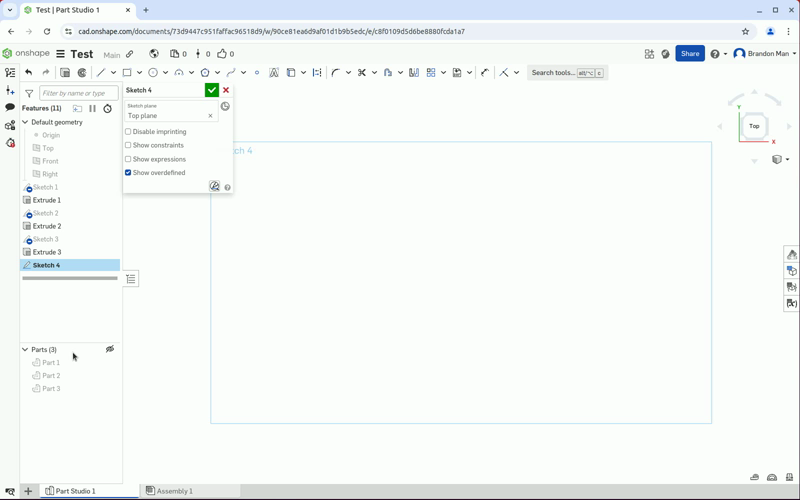
key(l)
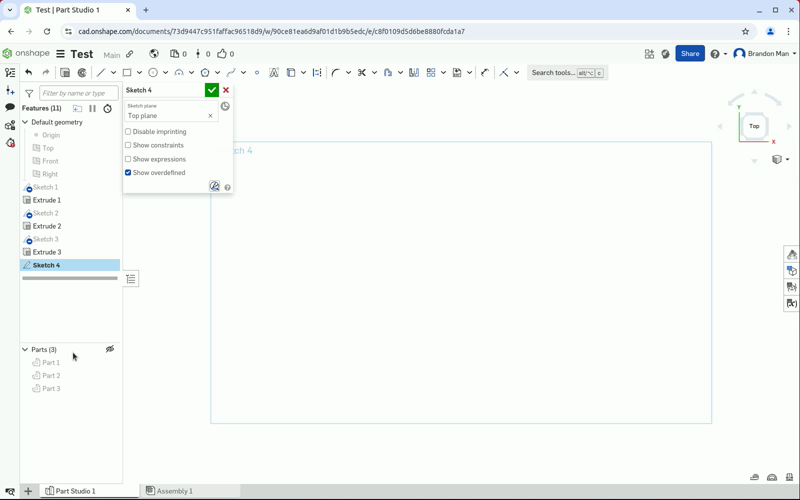
key_down(shift)
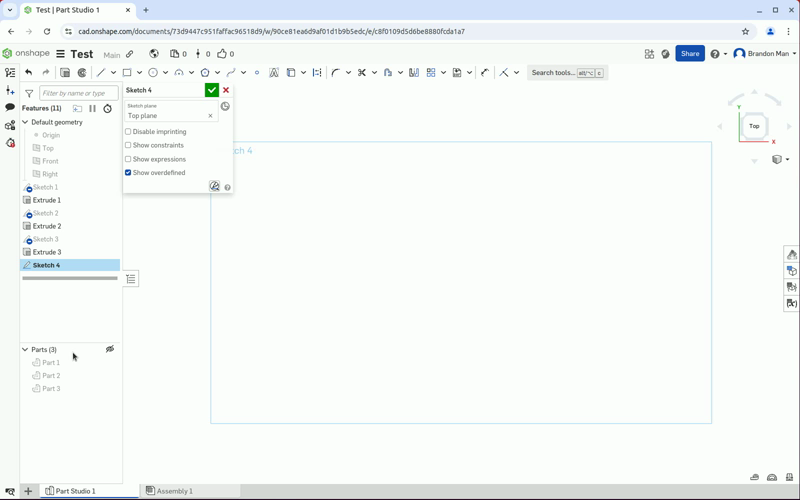
mouse_move(376, 367)
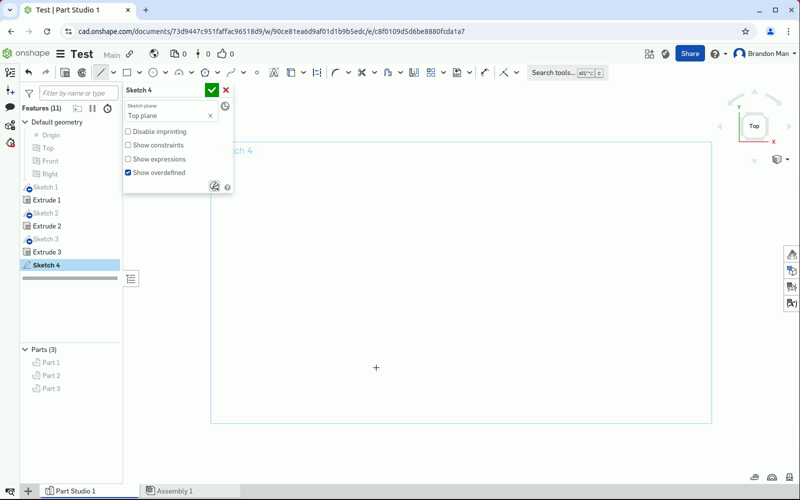
click(376, 367)
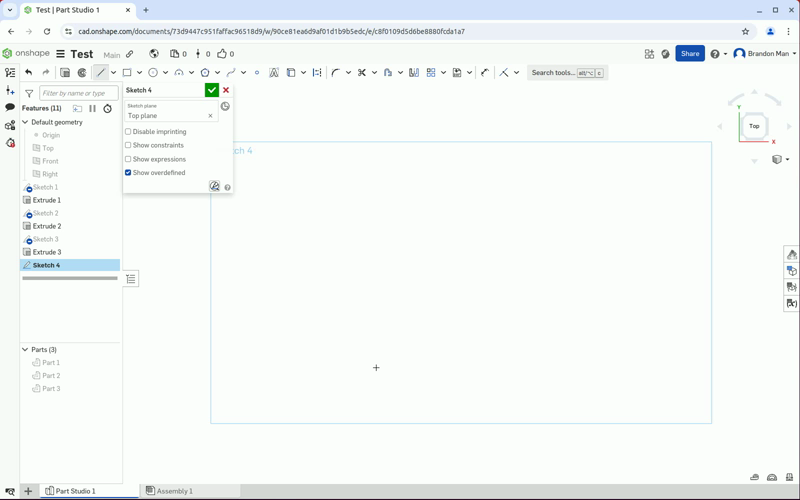
key_up(shift)
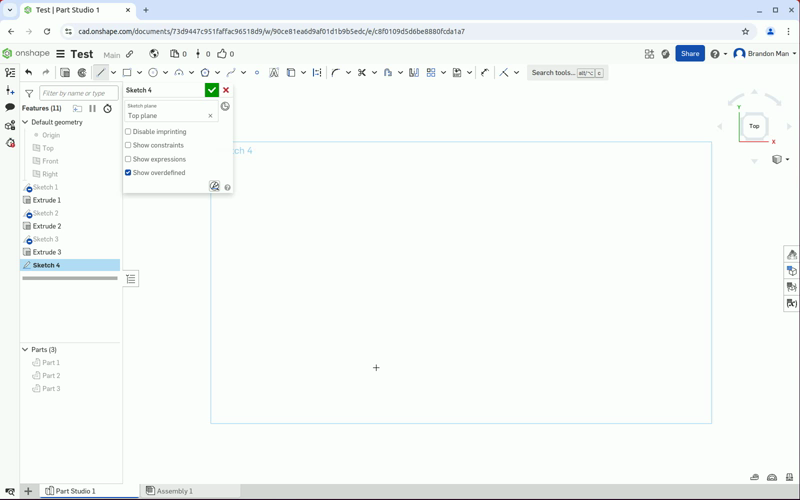
key_down(shift)
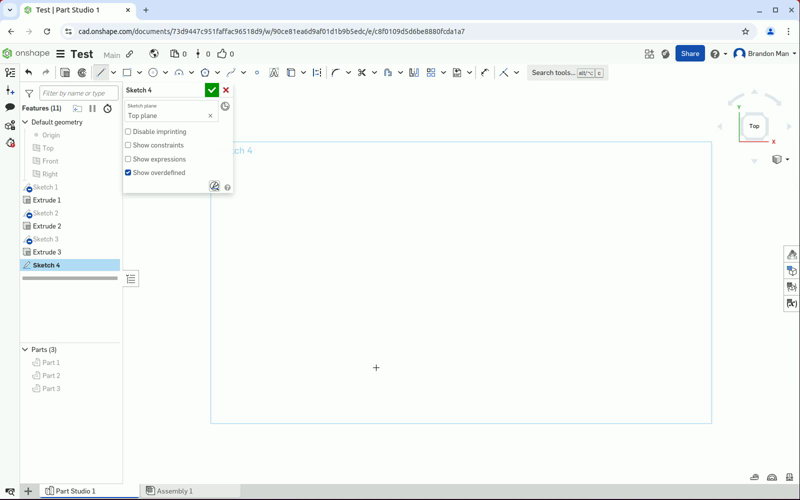
mouse_move(406, 367)
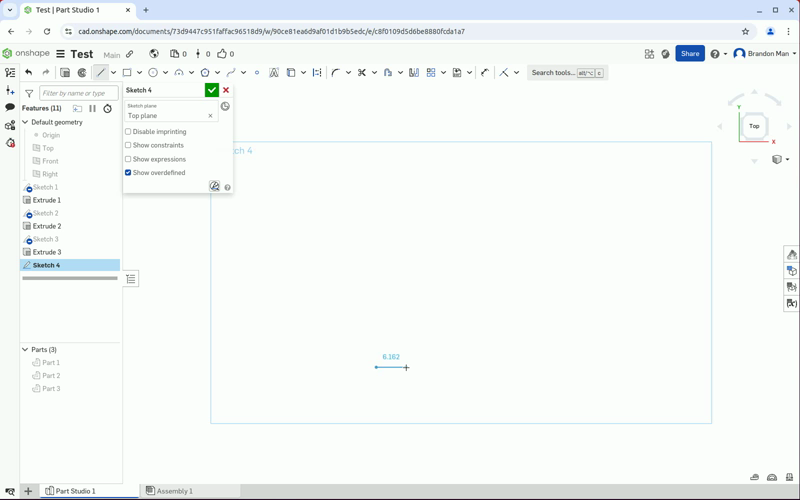
mouse_move(433, 367)
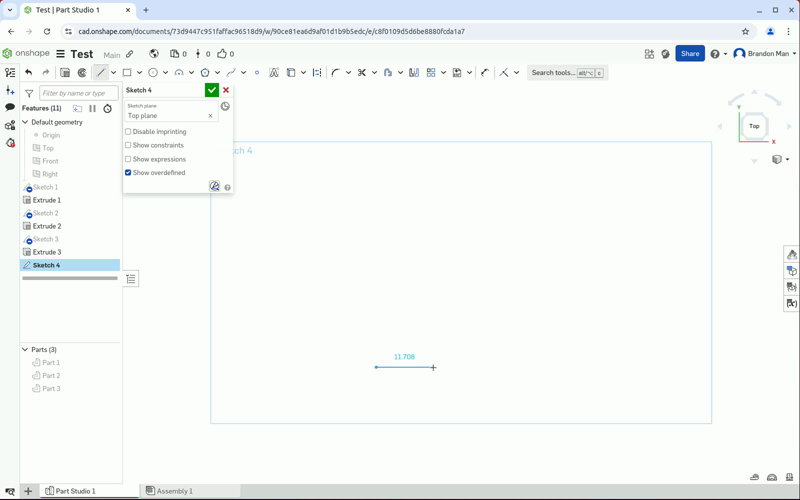
click(433, 367)
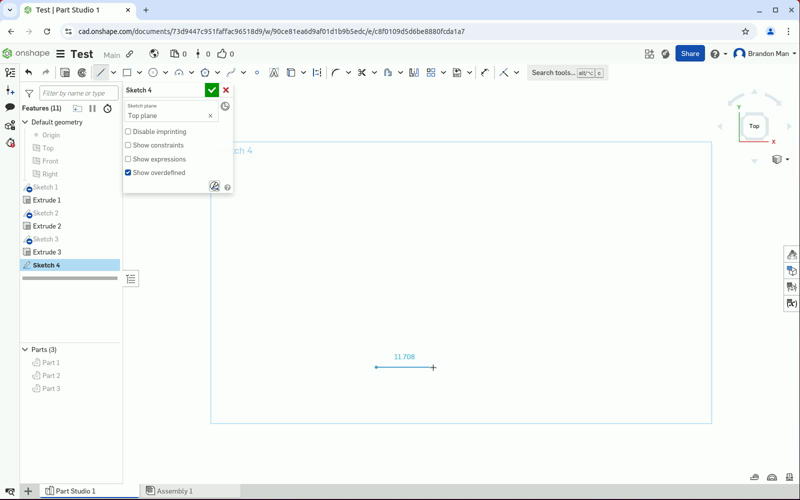
key_up(shift)
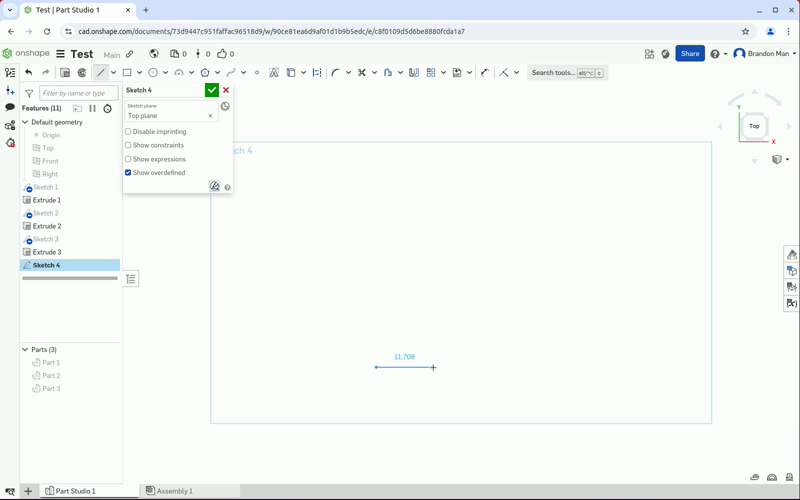
key_down(shift)
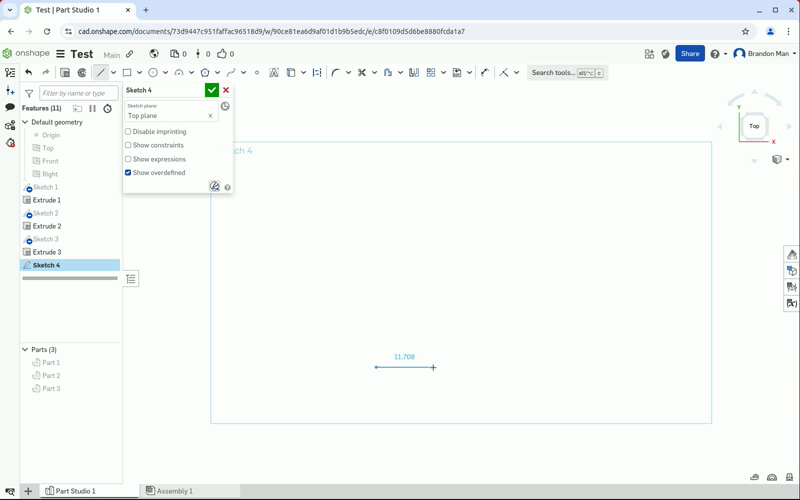
mouse_move(463, 367)
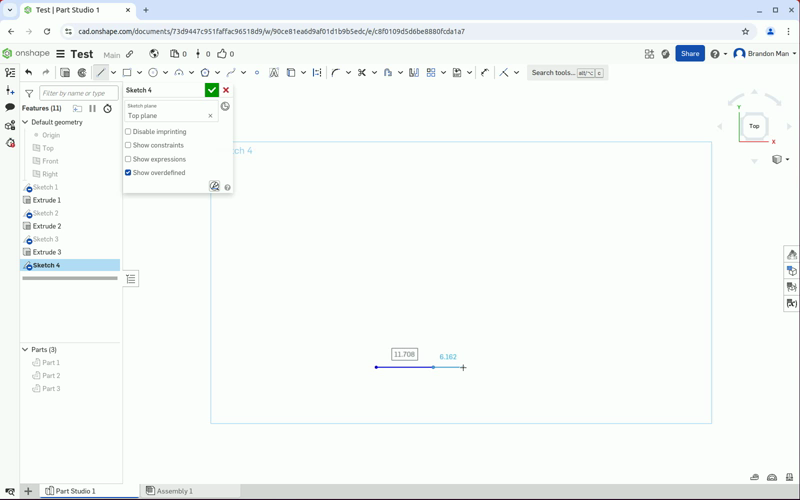
mouse_move(433, 310)
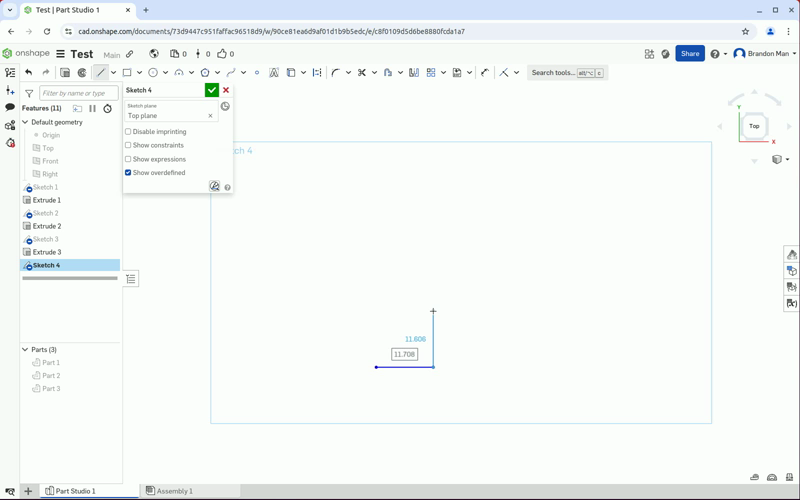
click(433, 310)
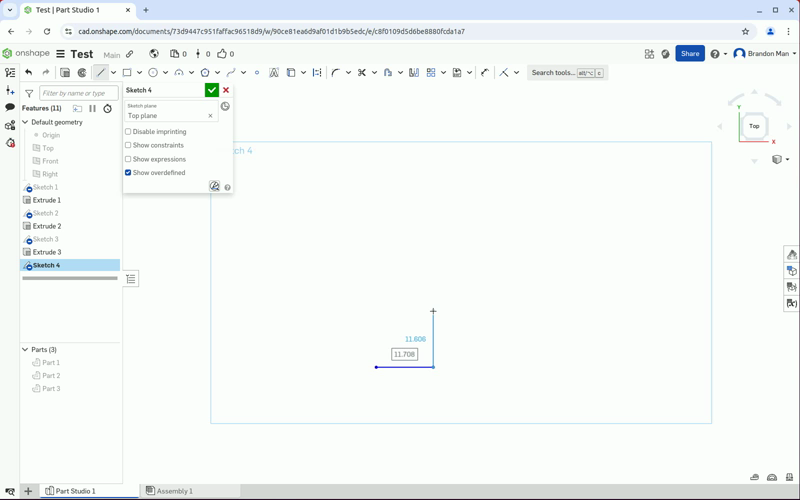
key_up(shift)
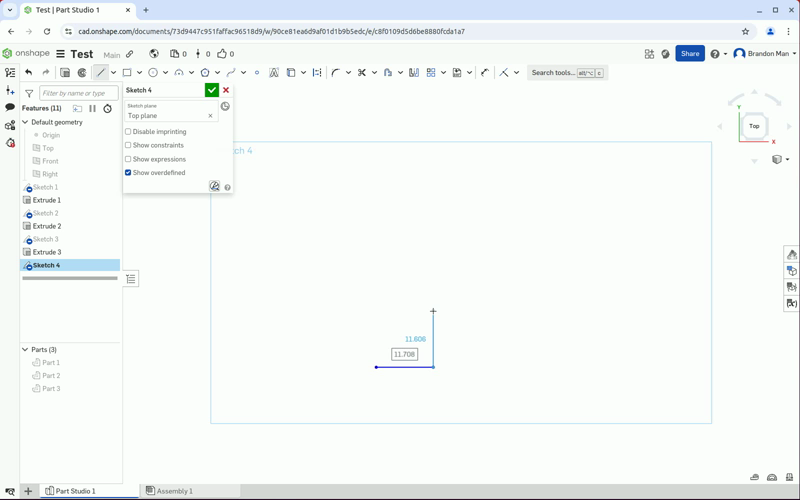
key_down(shift)
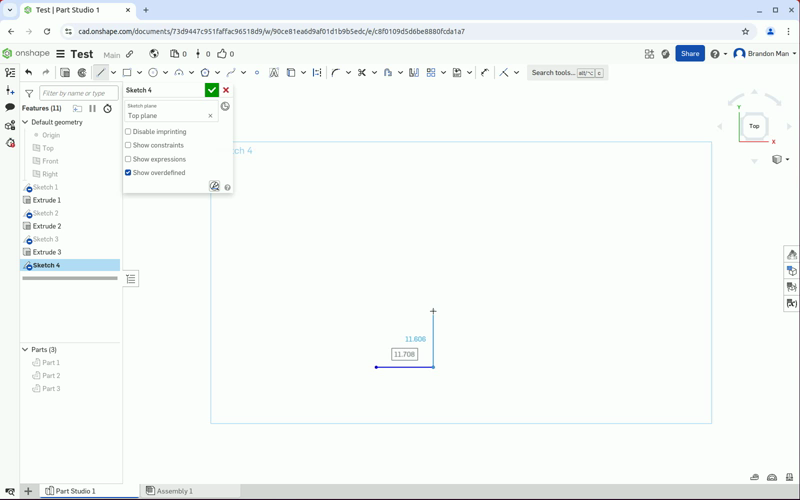
mouse_move(463, 310)
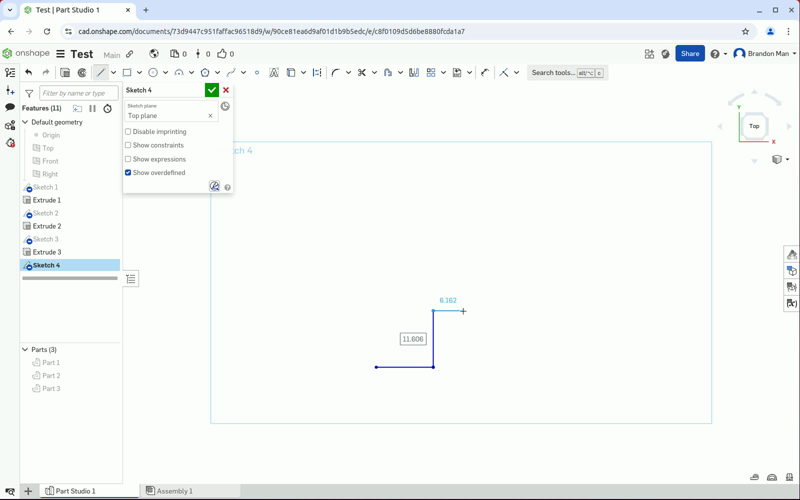
mouse_move(405, 310)
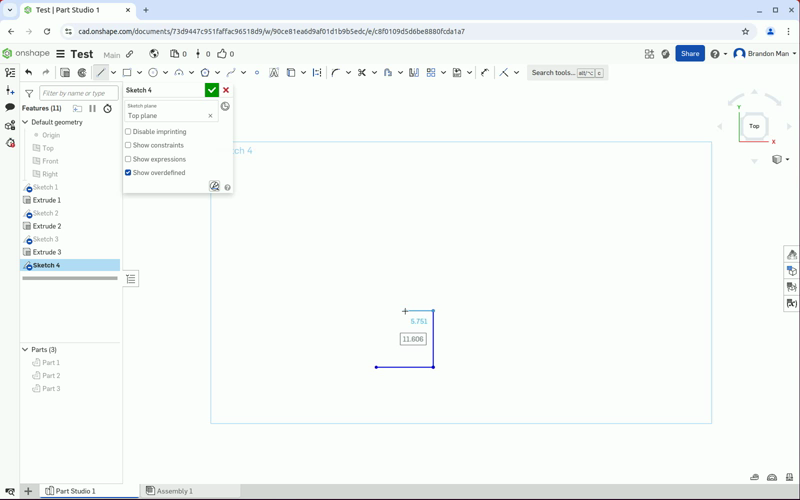
click(405, 310)
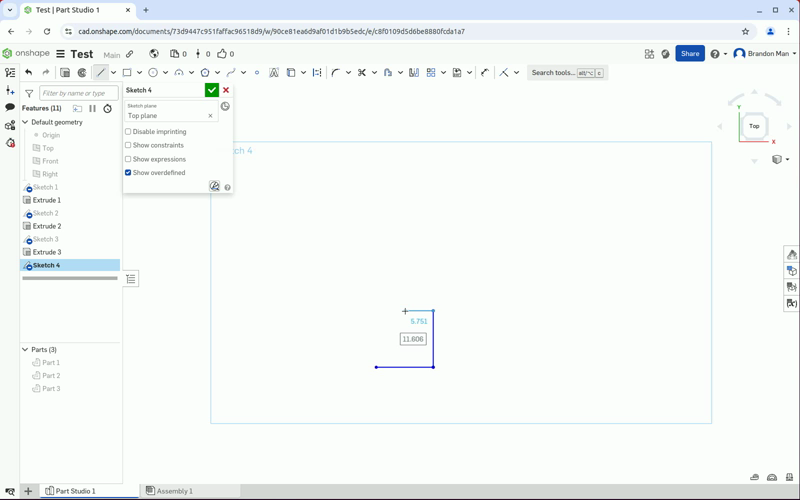
key_up(shift)
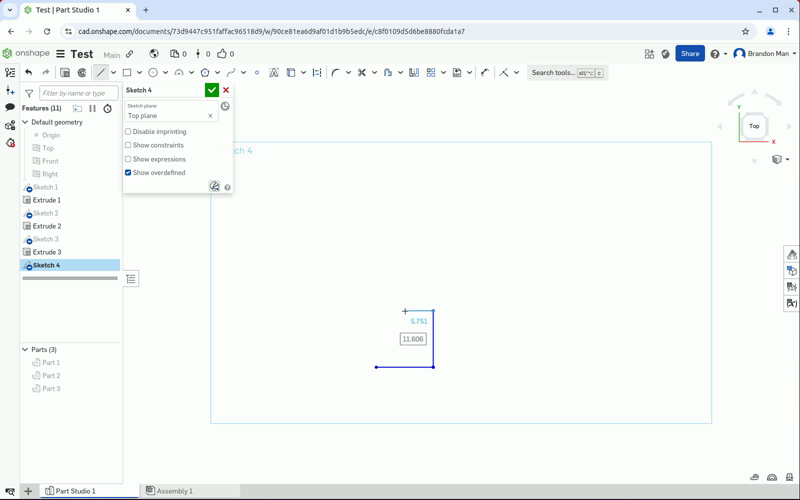
key_down(shift)
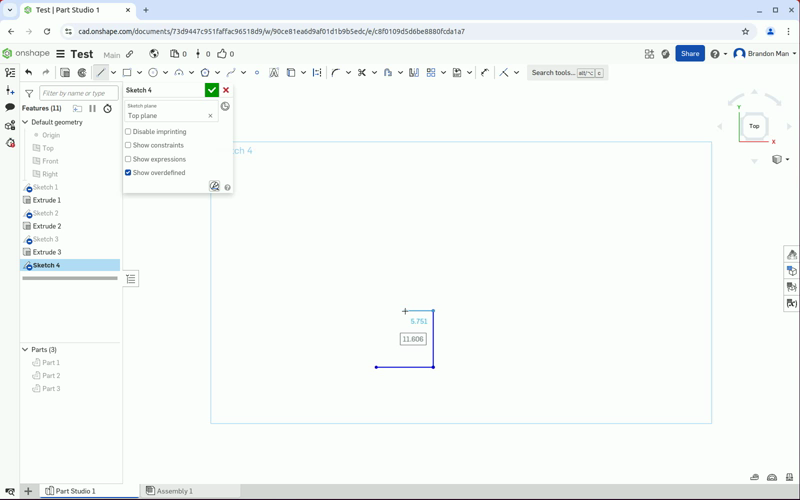
mouse_move(435, 310)
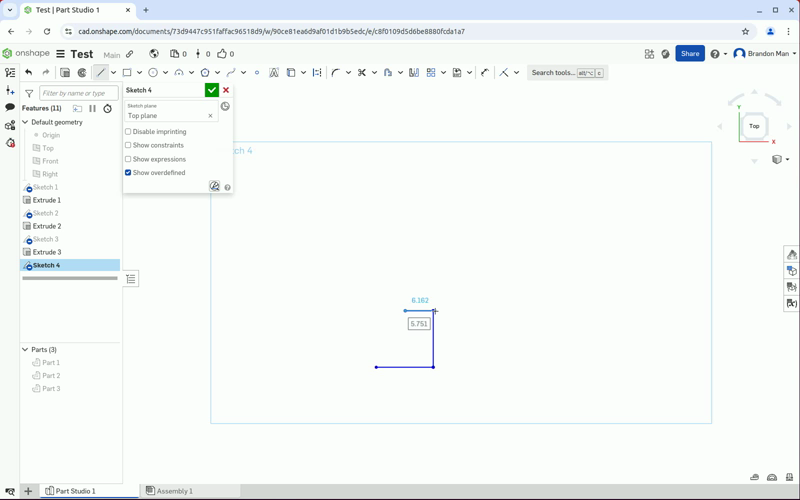
mouse_move(376, 310)
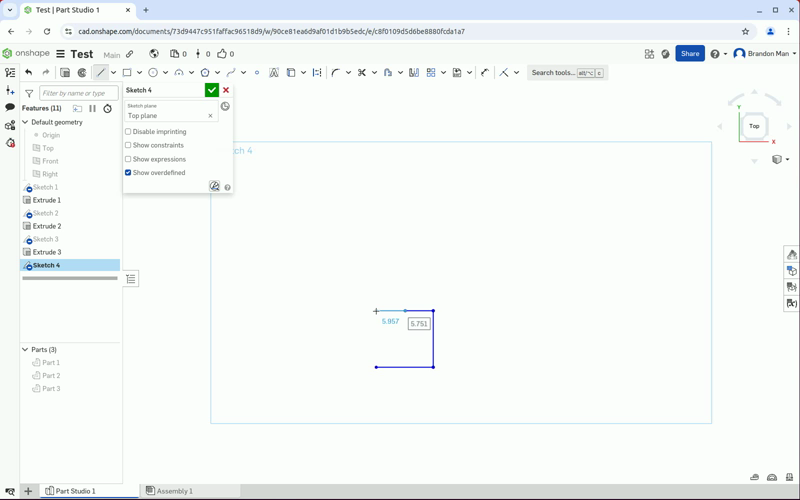
click(376, 310)
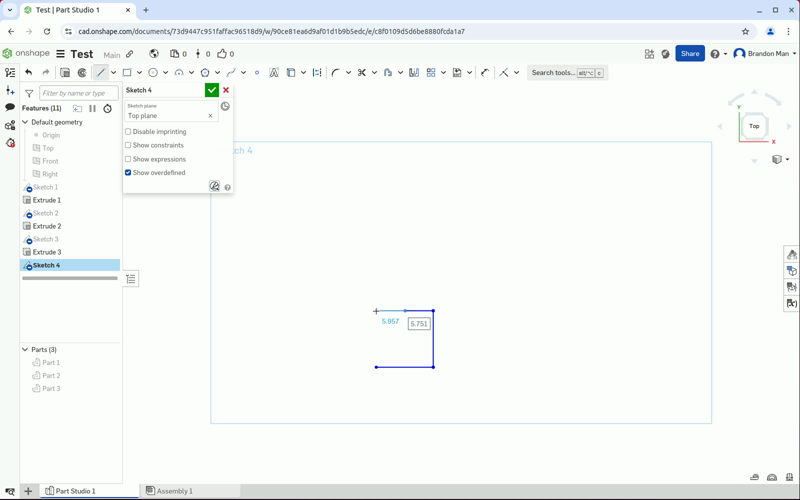
key_up(shift)
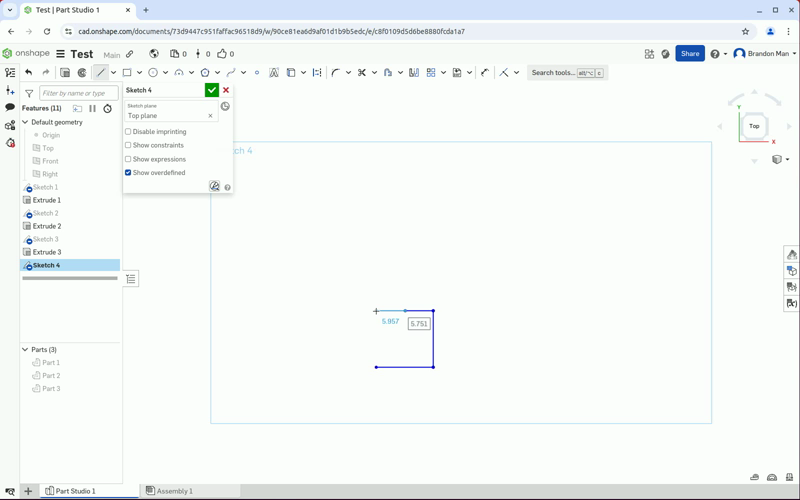
mouse_move(406, 310)
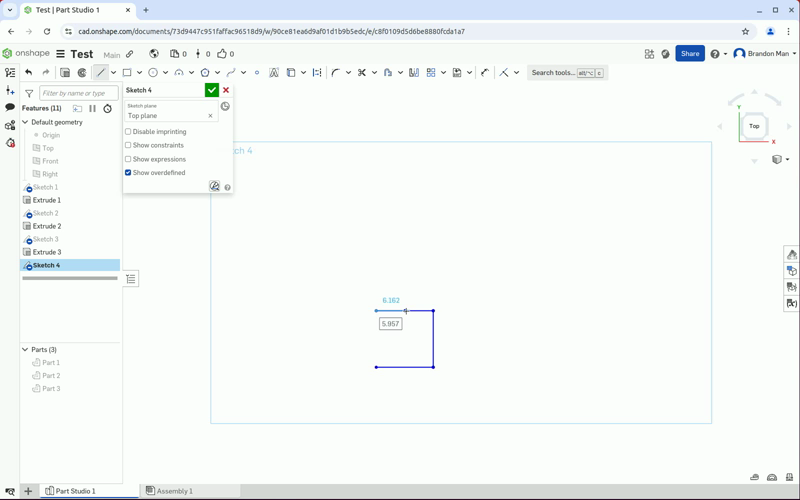
key_down(shift)
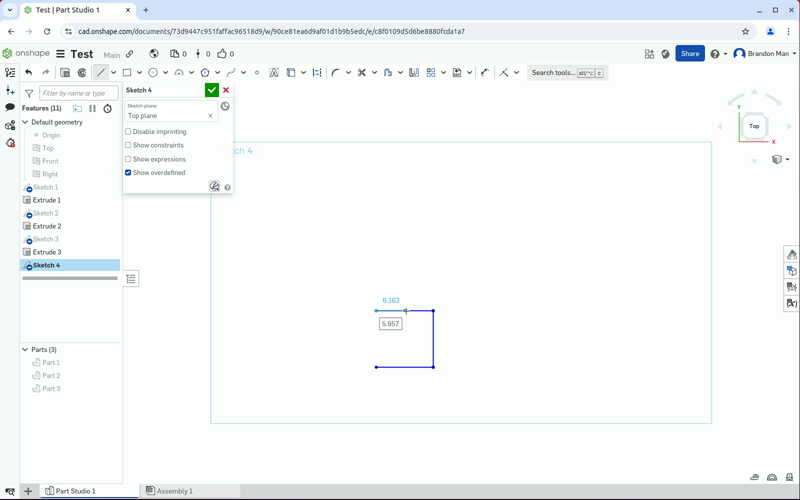
mouse_move(376, 367)
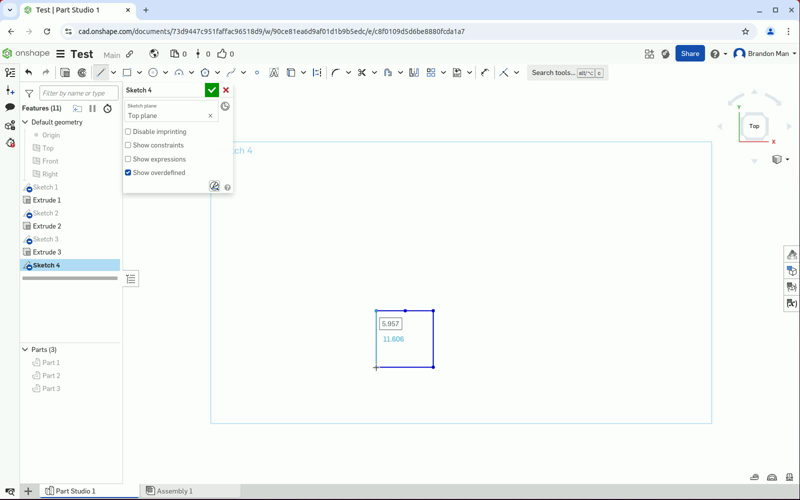
key_up(shift)
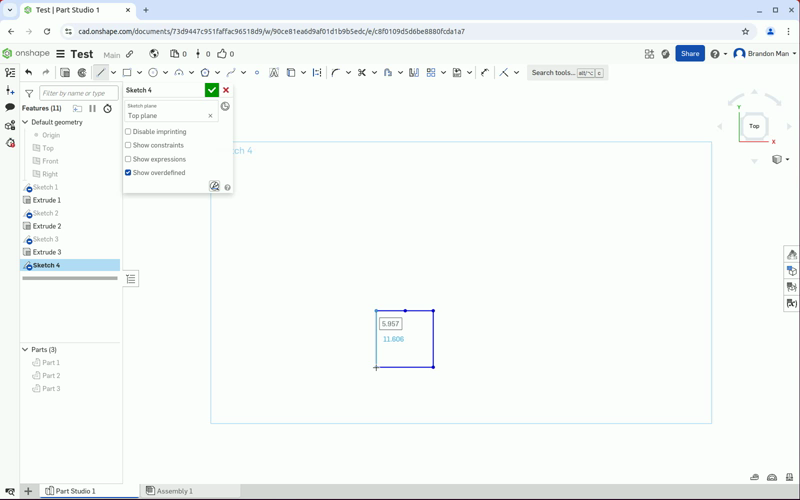
click(376, 367)
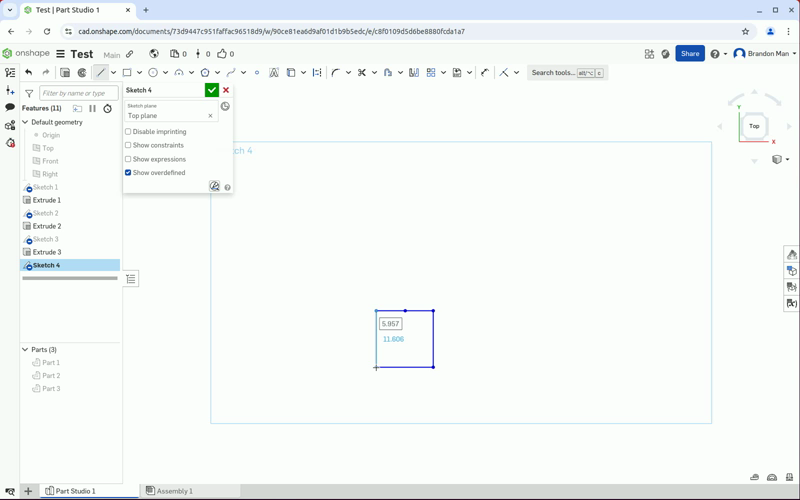
key(esc)
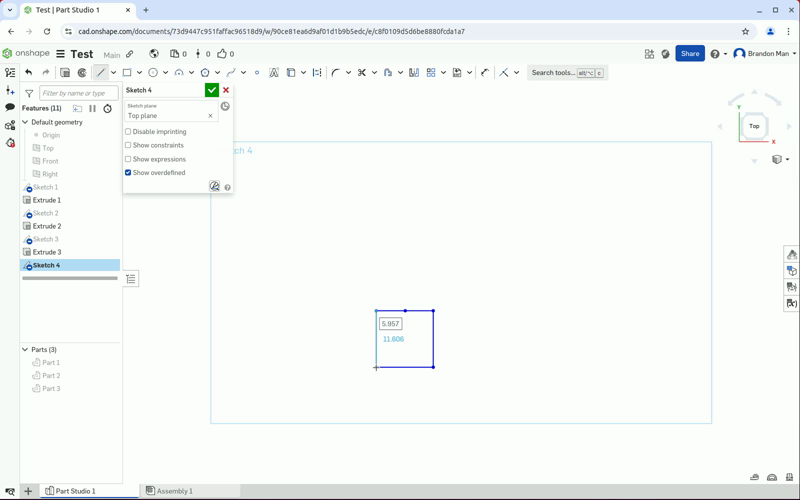
mouse_move(411, 349)
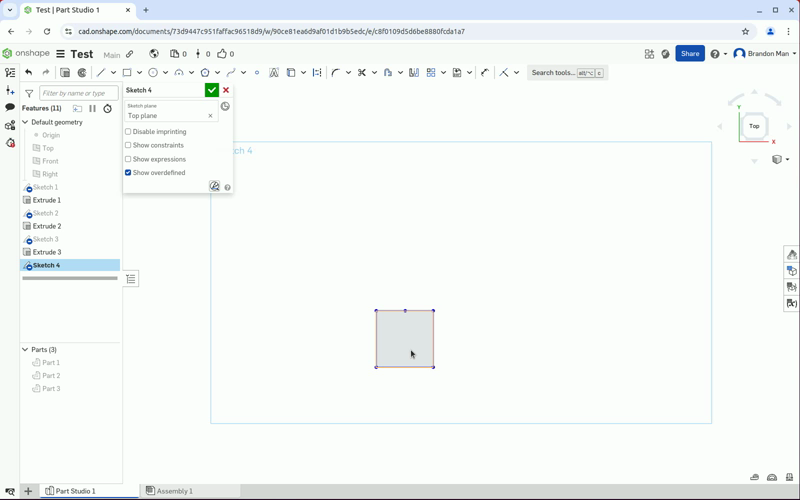
click(411, 349)
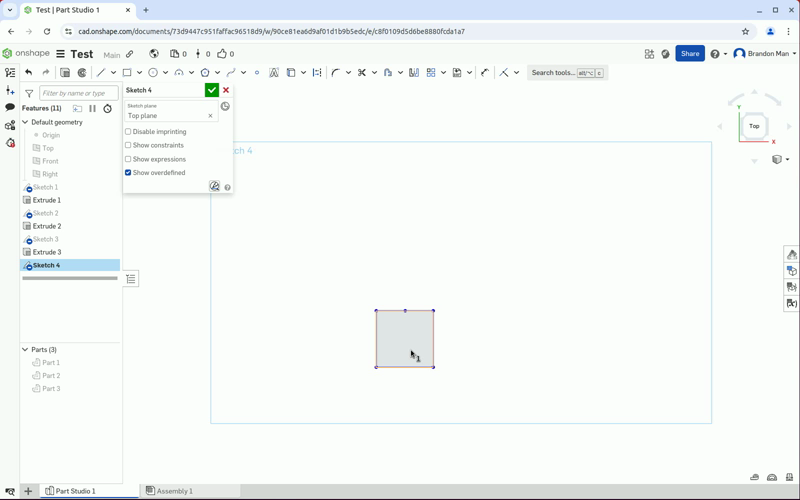
mouse_move(73, 352)
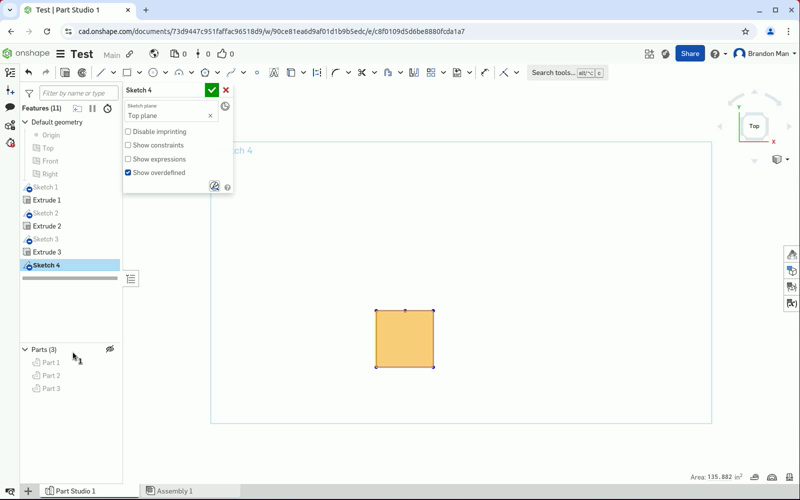
key(shift+y)
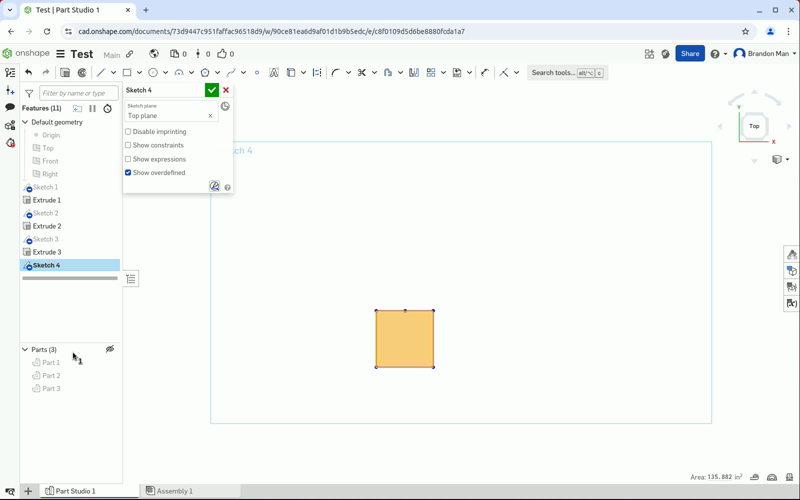
key(shift+e)
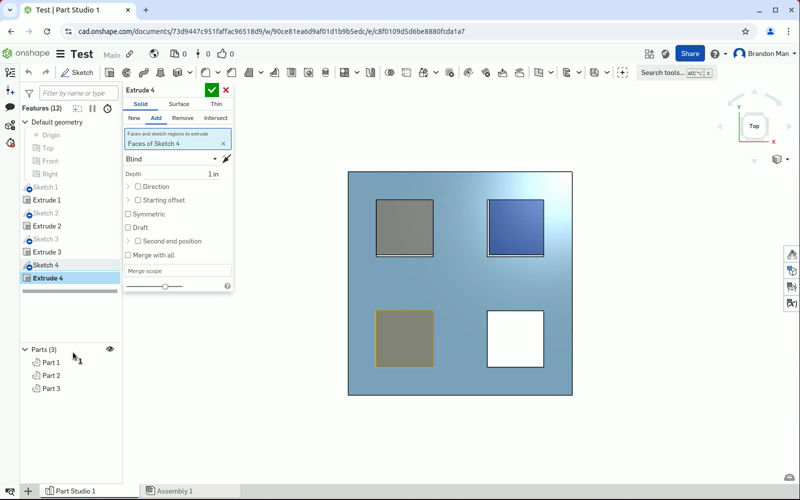
mouse_move(143, 106)
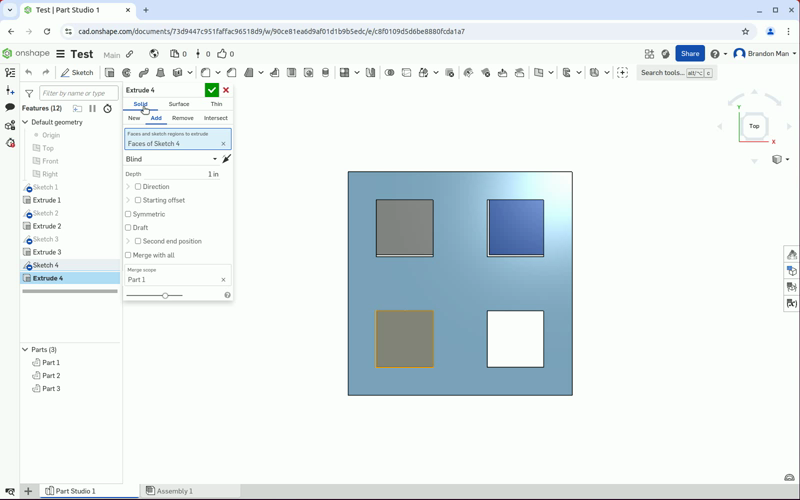
click(143, 106)
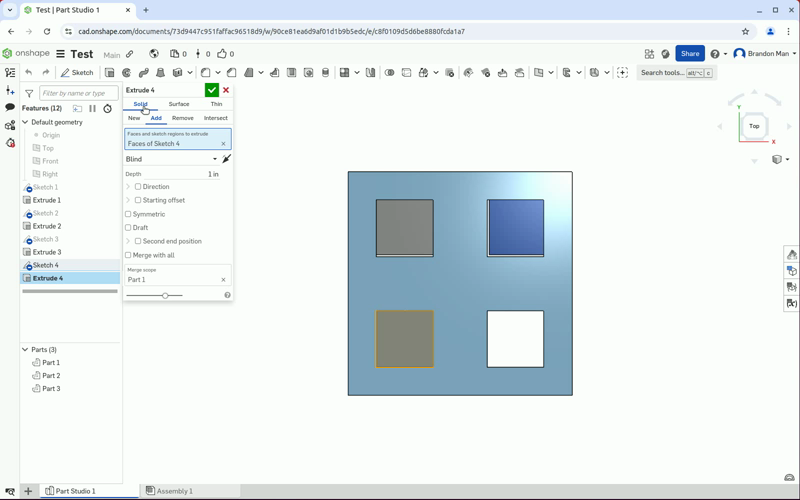
mouse_move(137, 120)
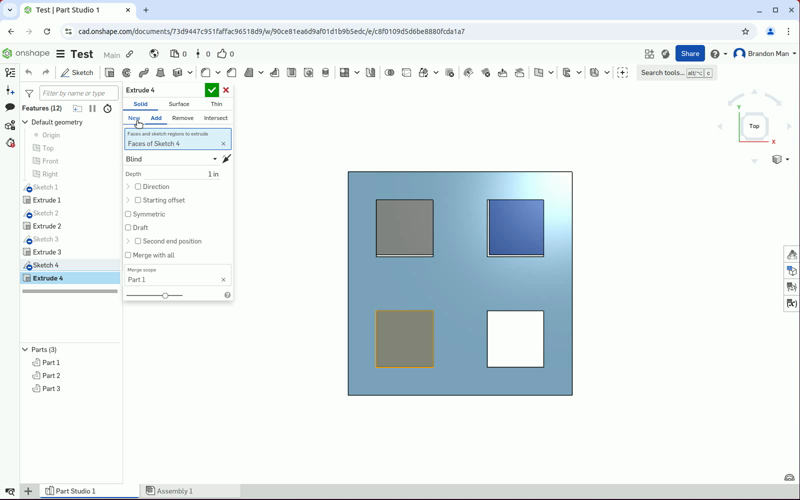
click(137, 120)
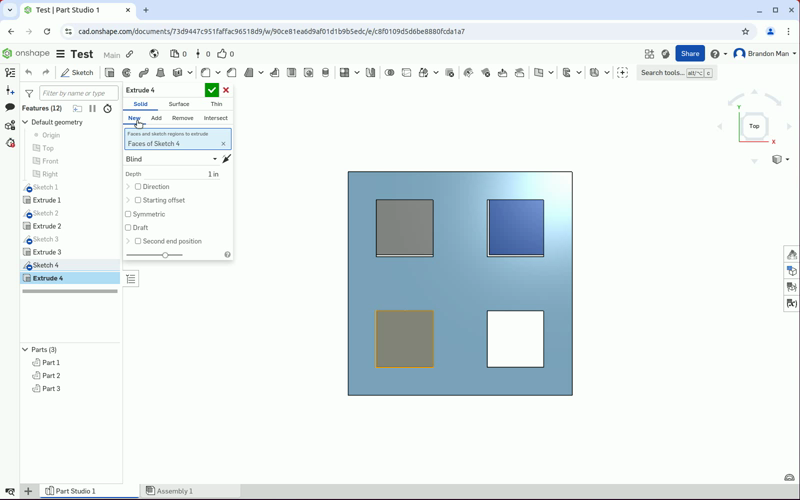
key(tab, 4)
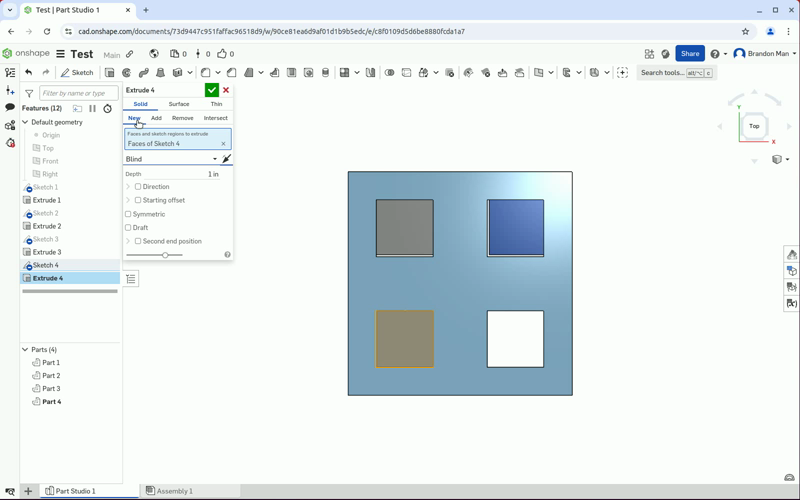
text(4.574)
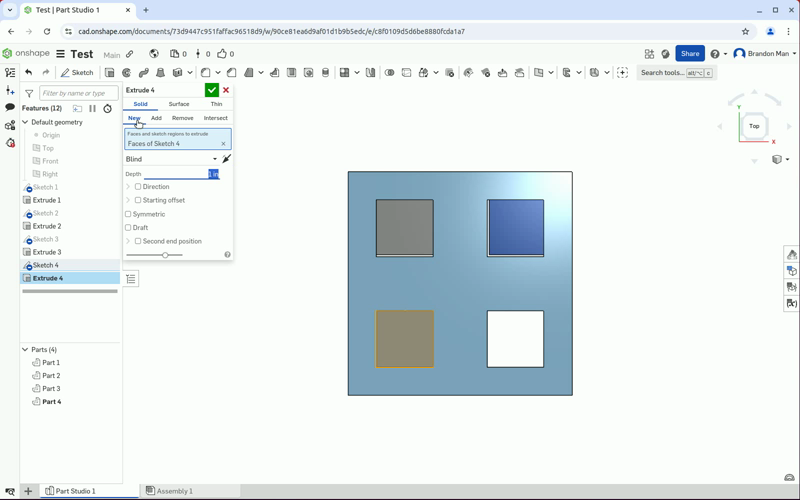
key(enter)
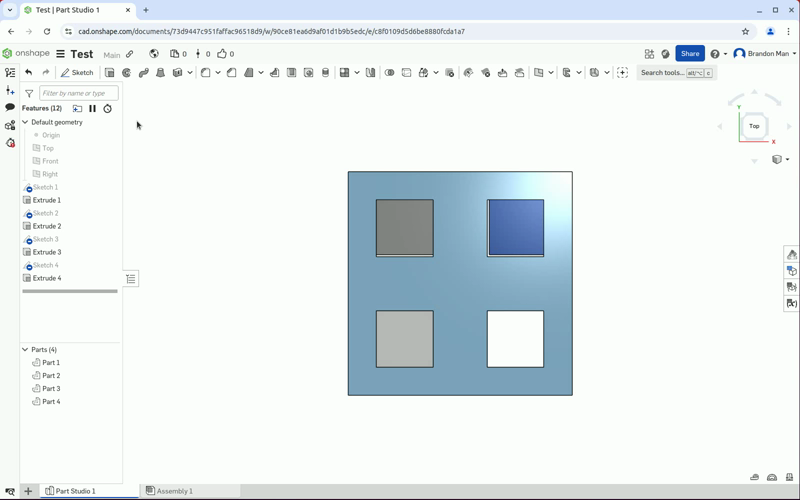
key(shift+h)
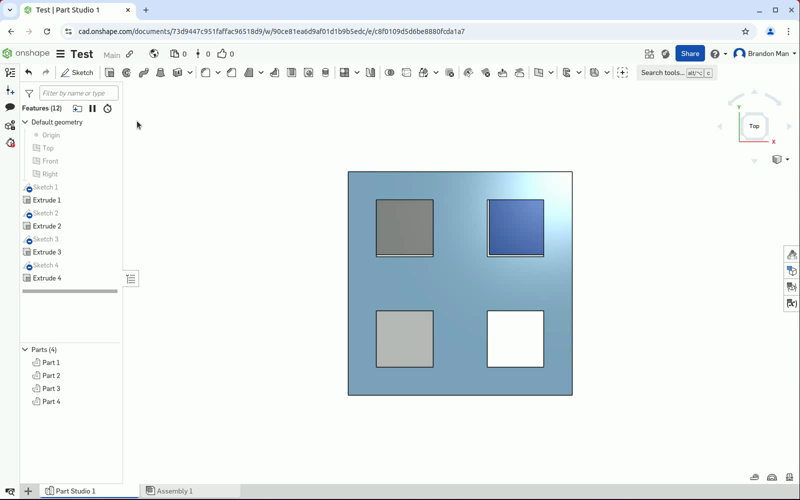
key(shift+h)
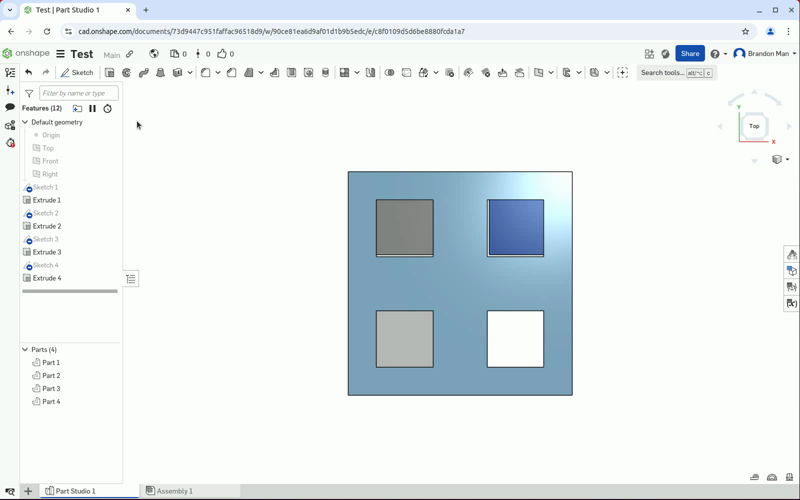
mouse_move(73, 189)
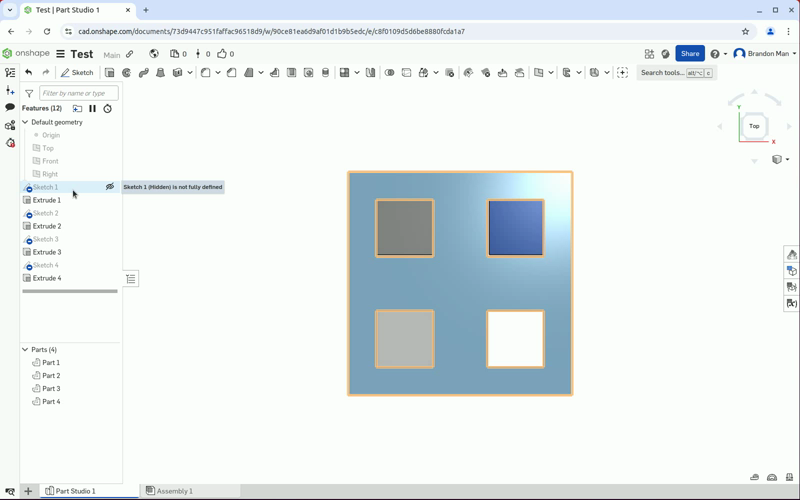
click(73, 189)
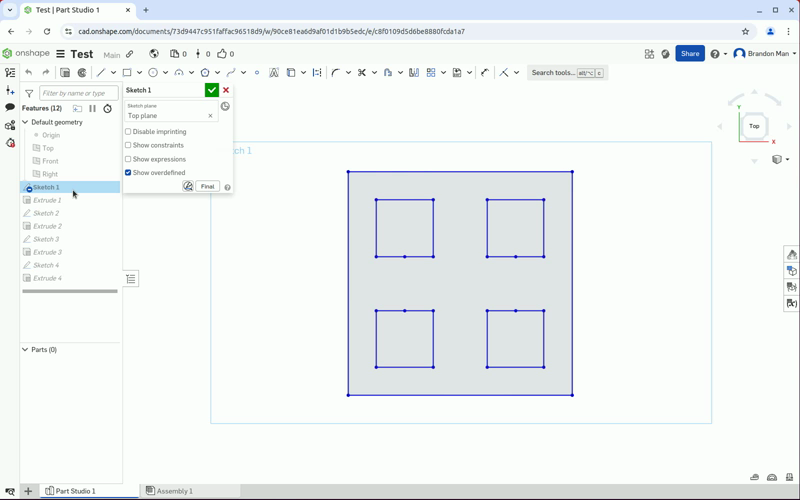
mouse_move(229, 92)
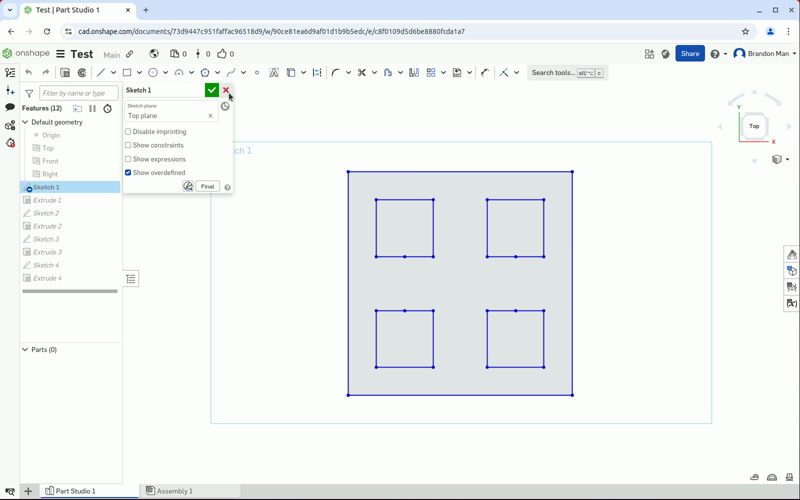
click(229, 92)
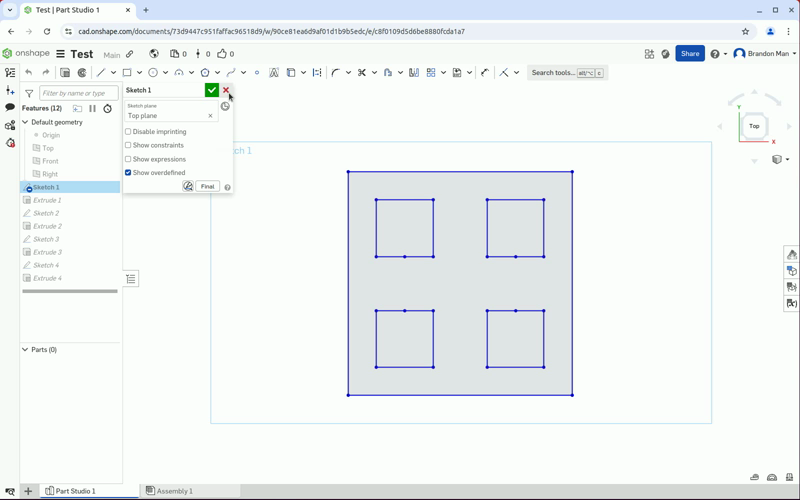
key(shift+s)
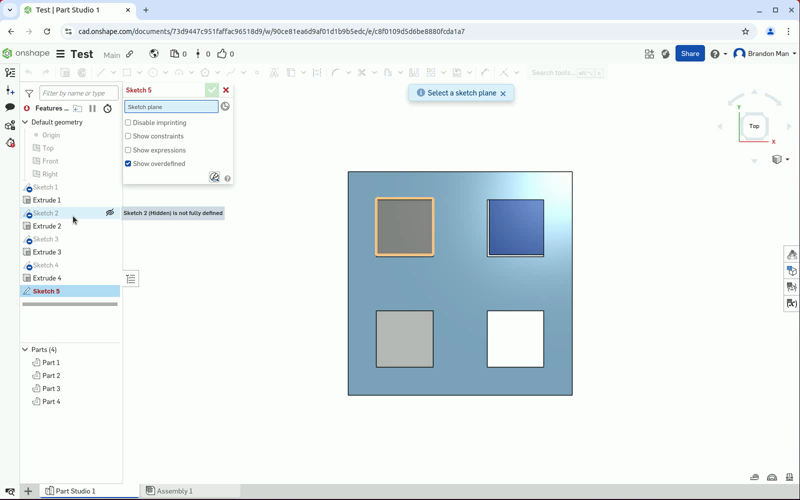
scroll(3)
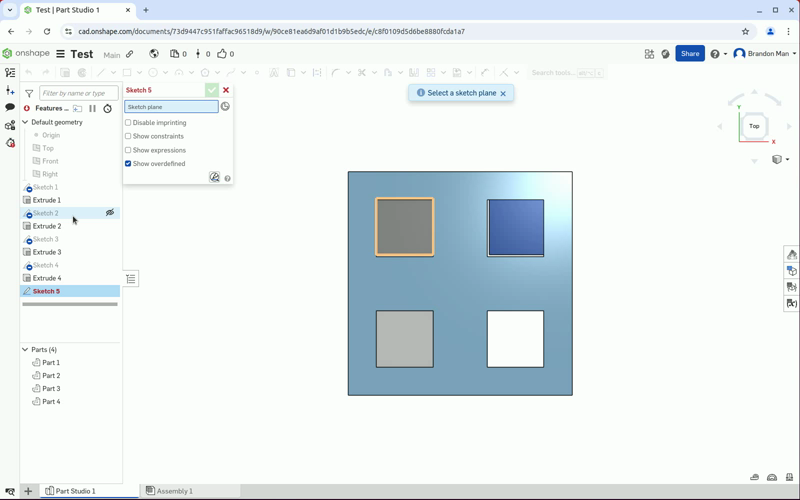
mouse_move(73, 150)
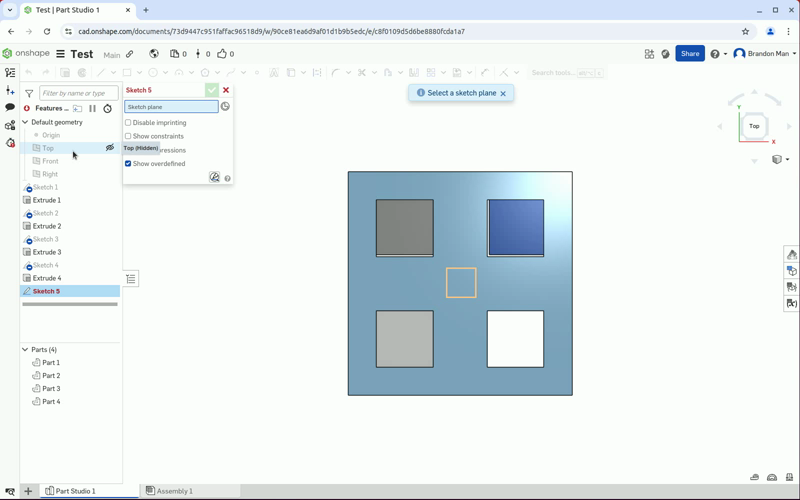
click(73, 150)
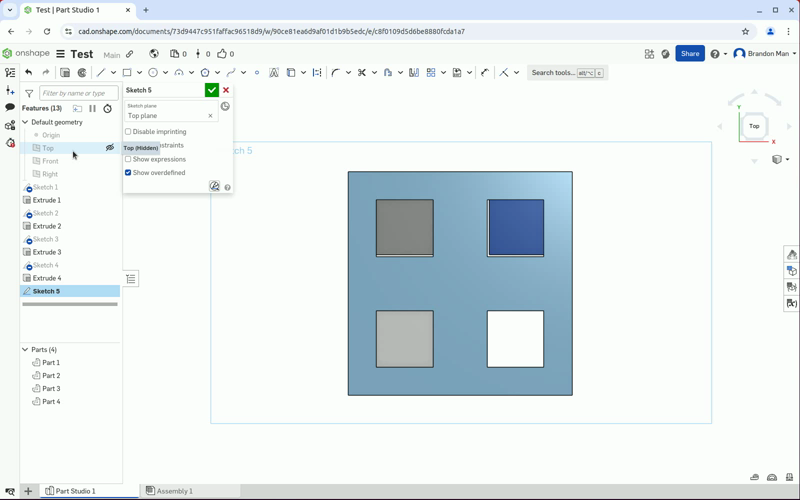
mouse_move(73, 352)
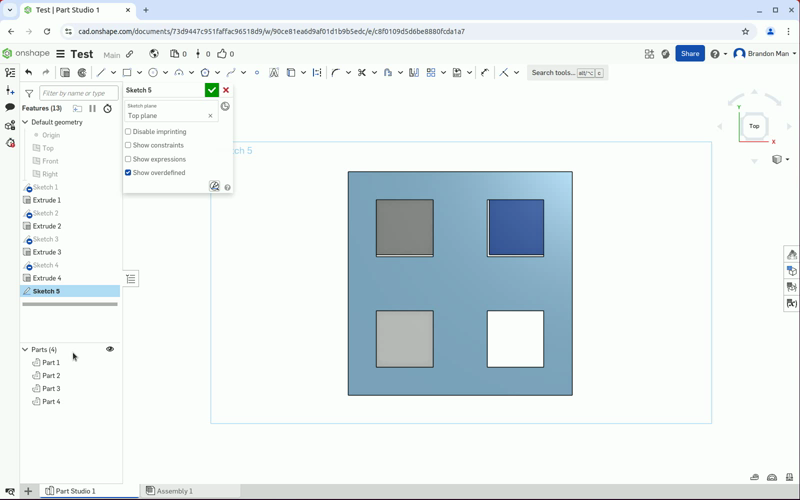
key(y)
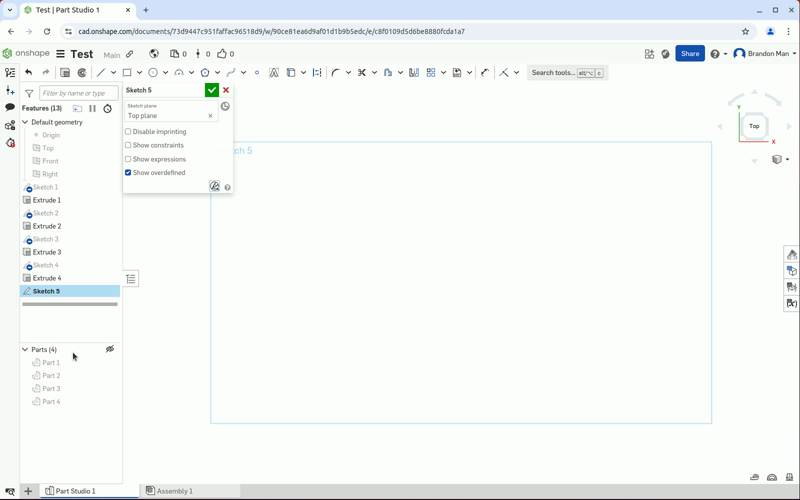
key(l)
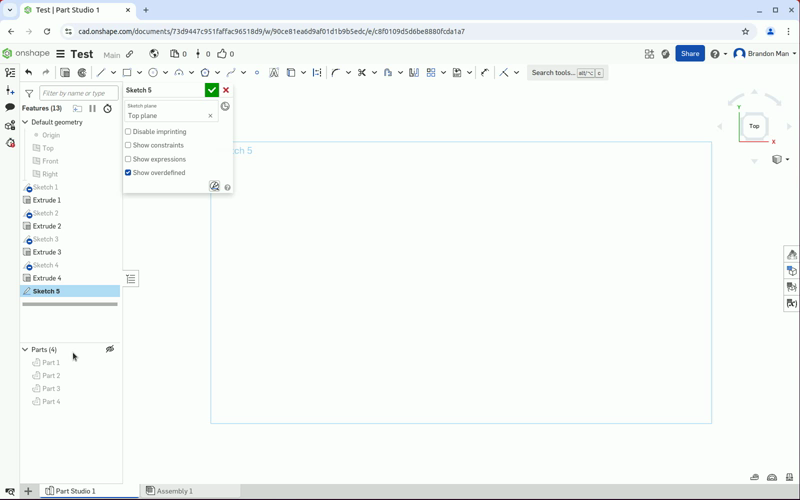
key_down(shift)
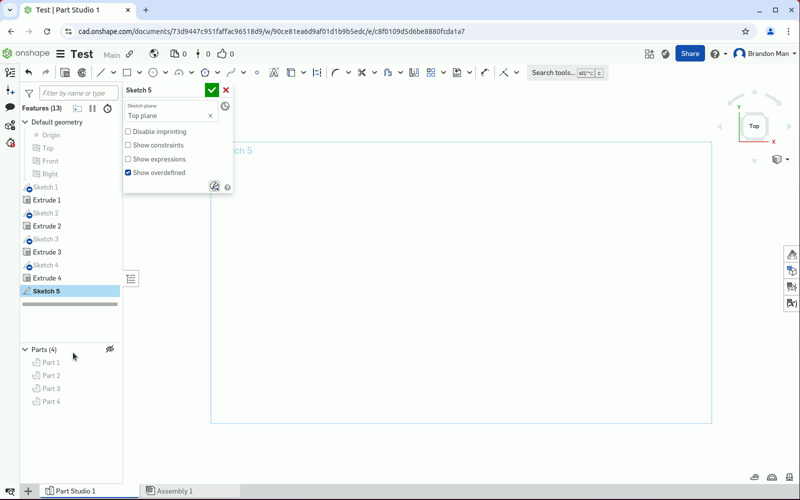
mouse_move(489, 367)
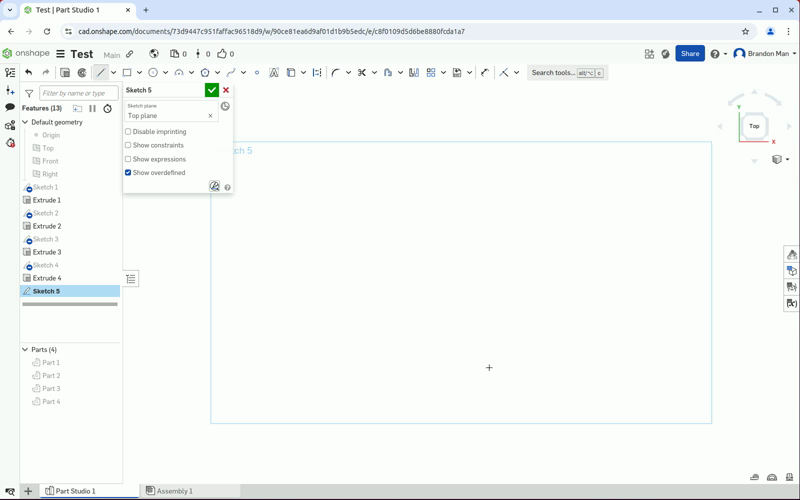
click(489, 367)
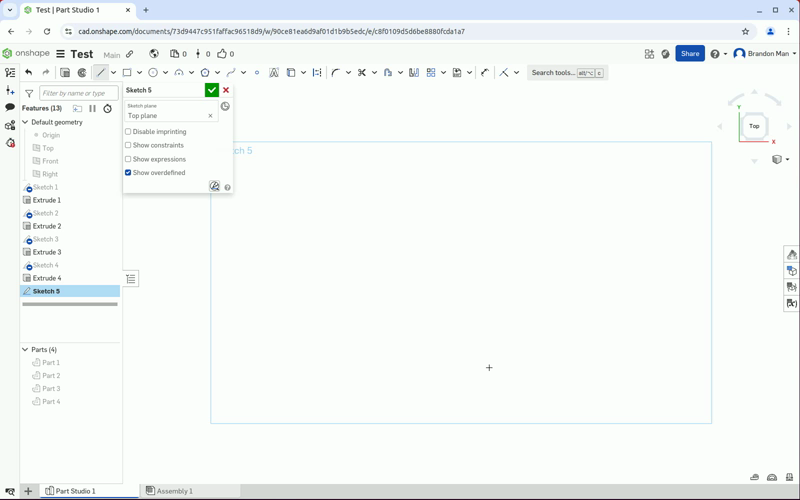
key_up(shift)
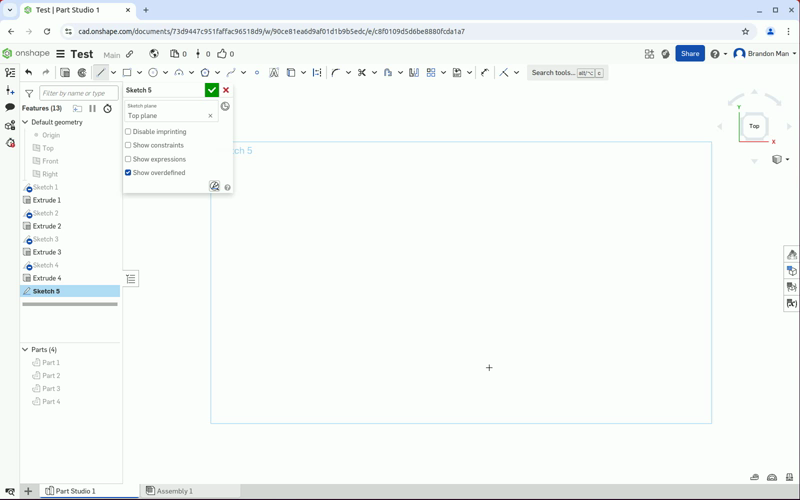
key_down(shift)
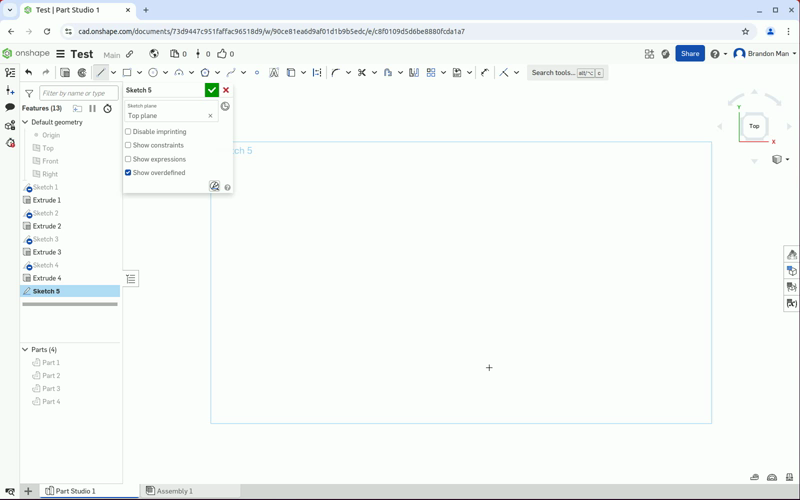
mouse_move(519, 367)
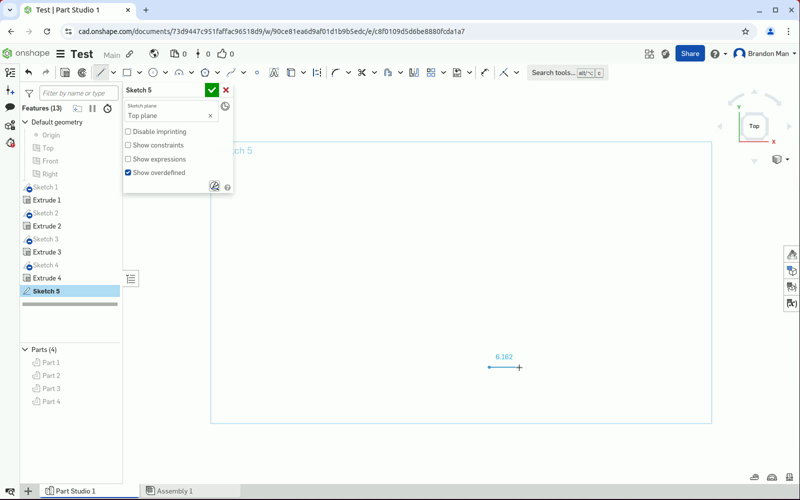
mouse_move(545, 367)
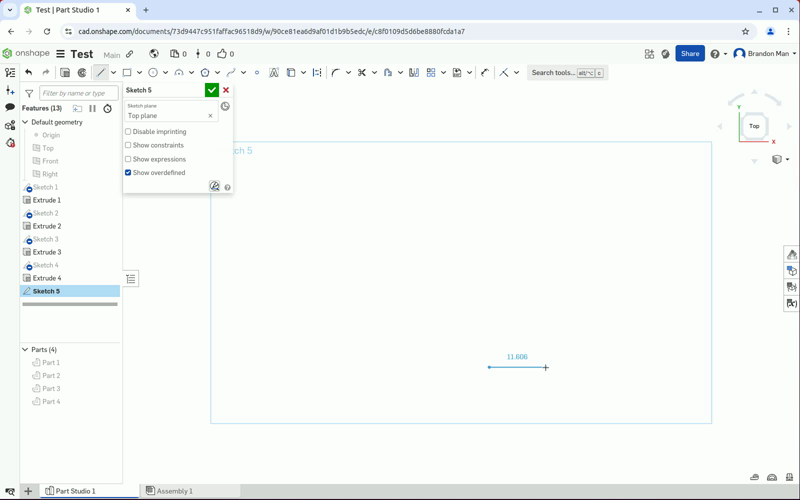
click(545, 367)
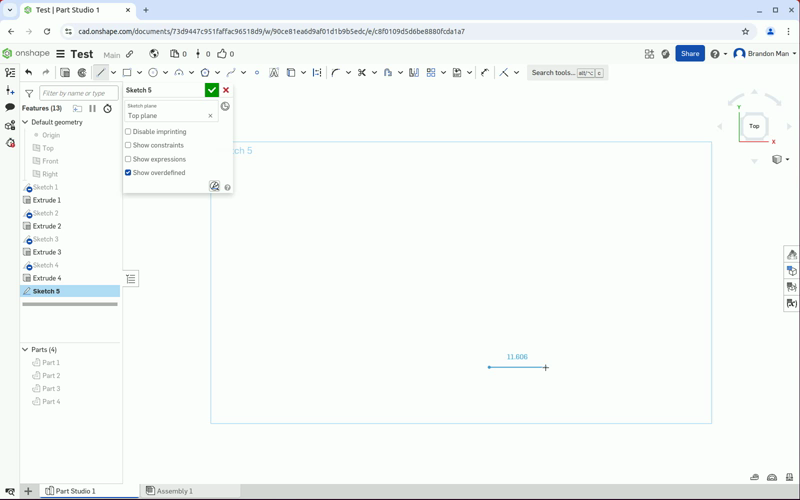
key_up(shift)
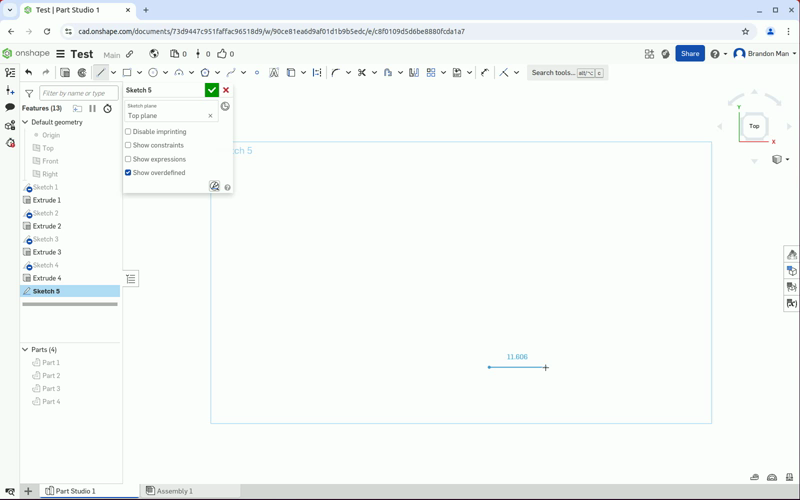
key_down(shift)
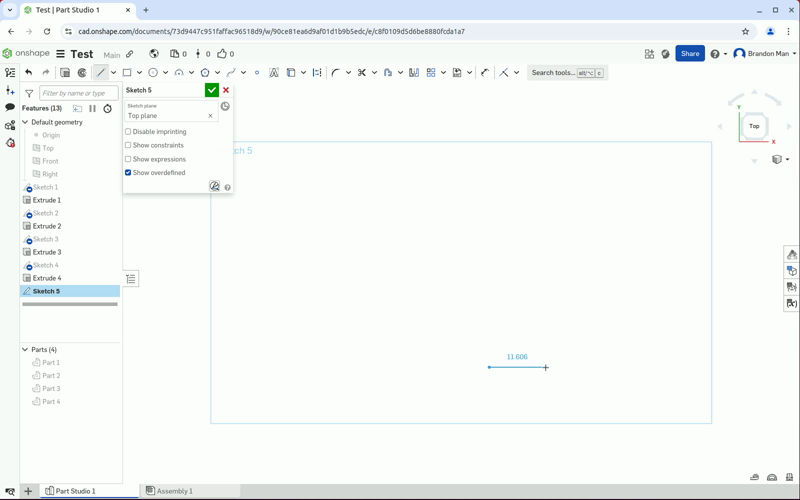
mouse_move(575, 367)
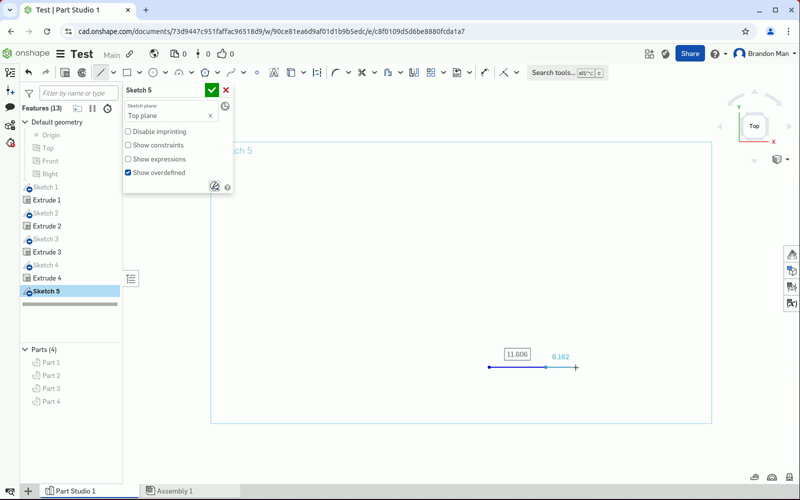
mouse_move(545, 310)
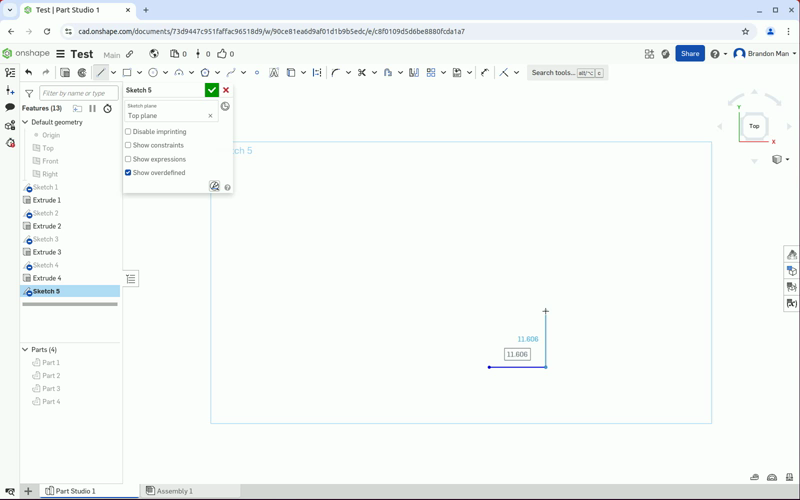
click(545, 310)
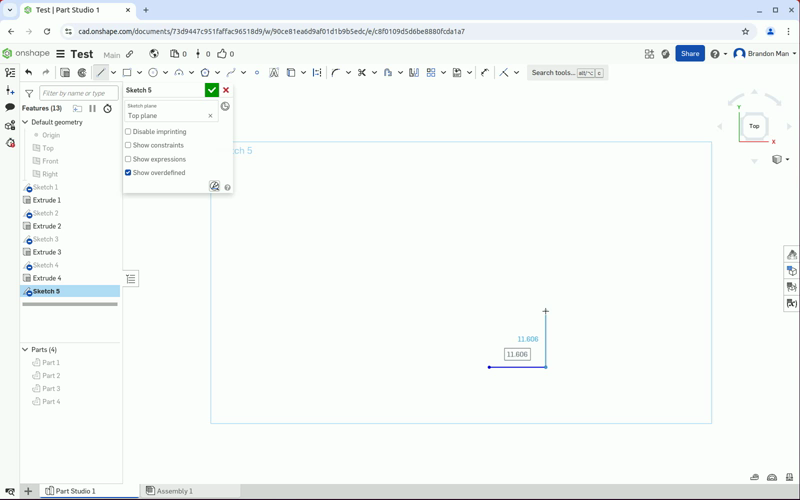
key_up(shift)
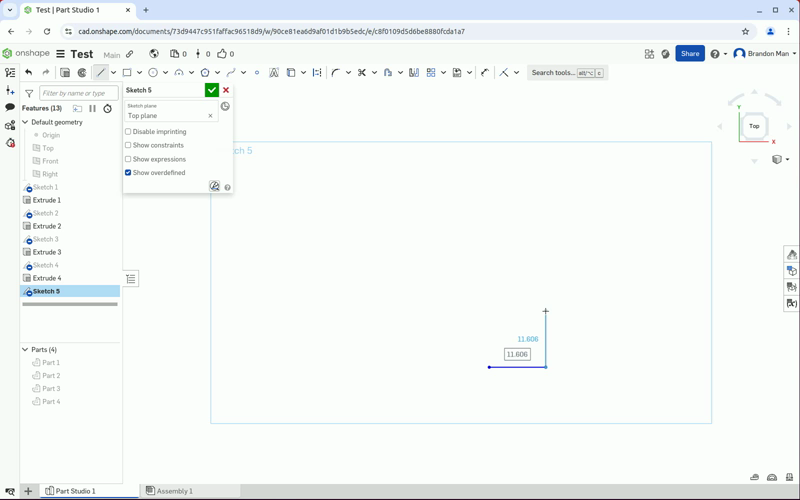
key_down(shift)
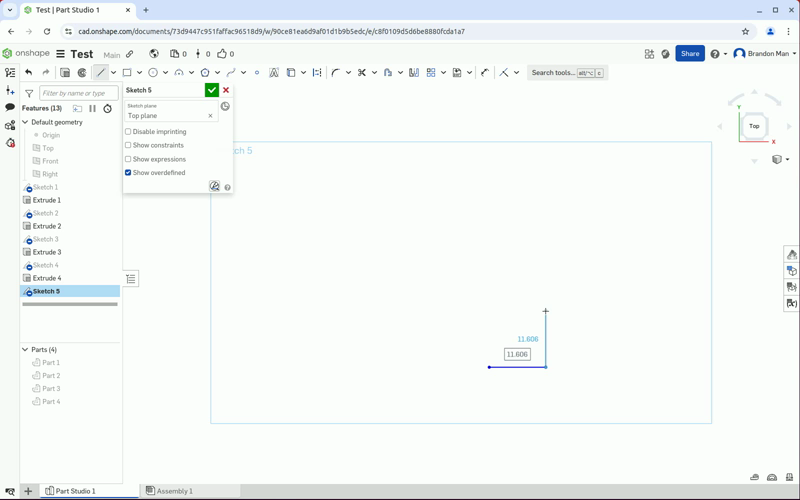
mouse_move(575, 310)
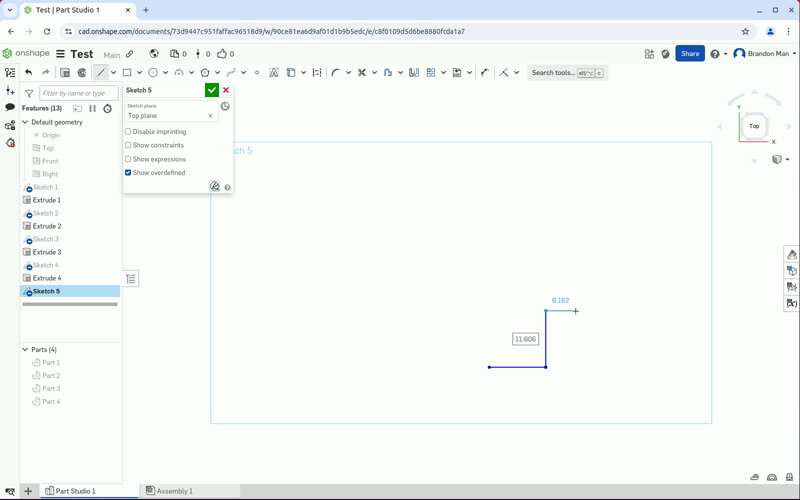
mouse_move(517, 310)
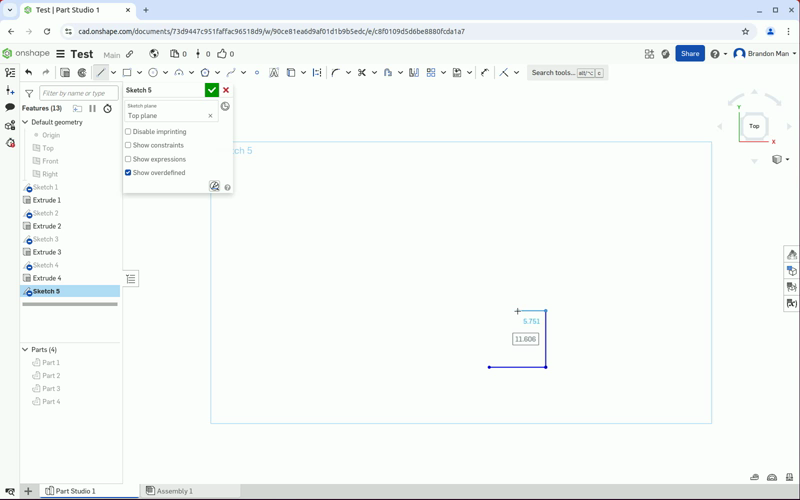
click(517, 310)
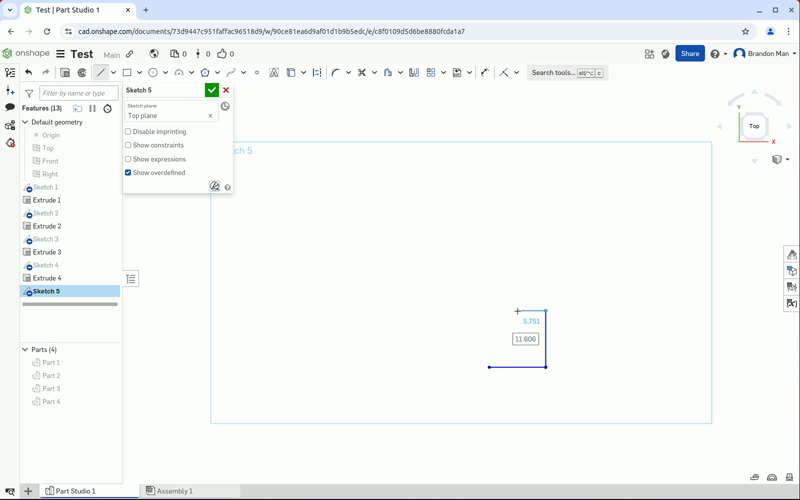
key_up(shift)
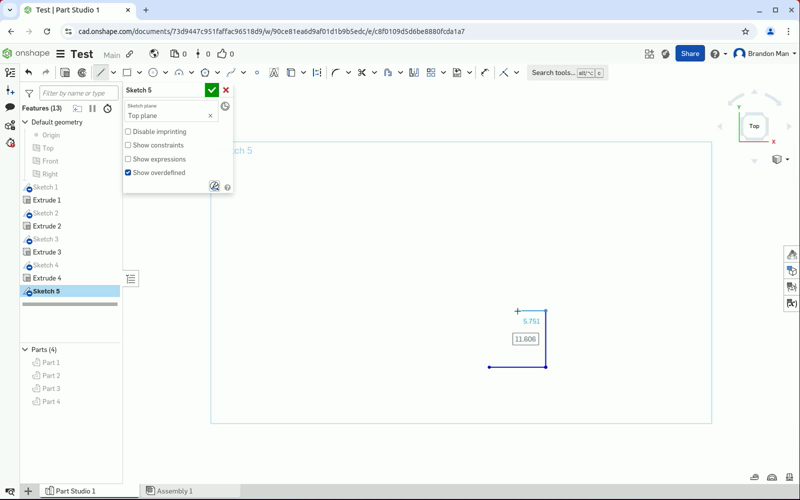
key_down(shift)
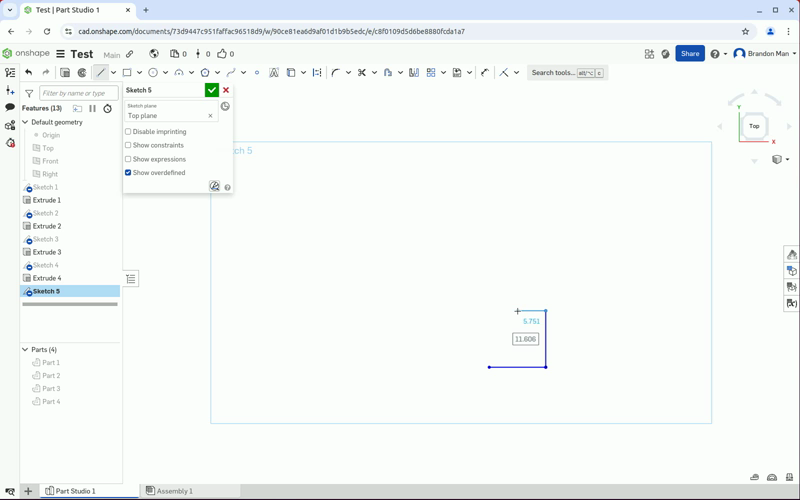
mouse_move(547, 310)
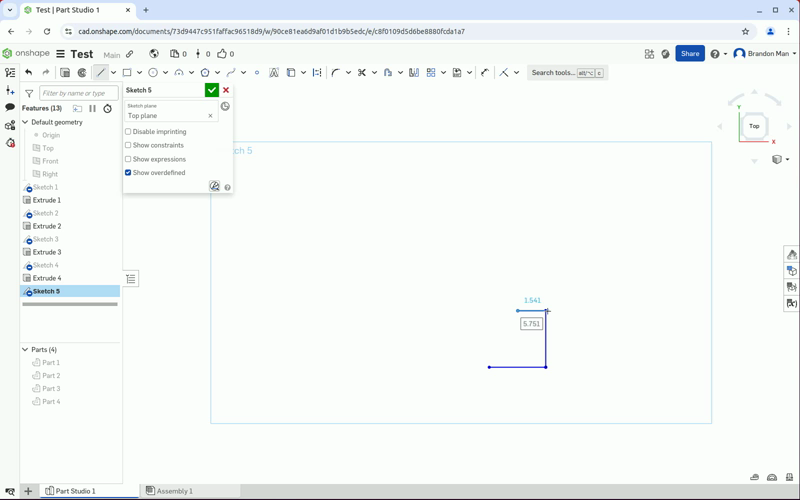
mouse_move(489, 310)
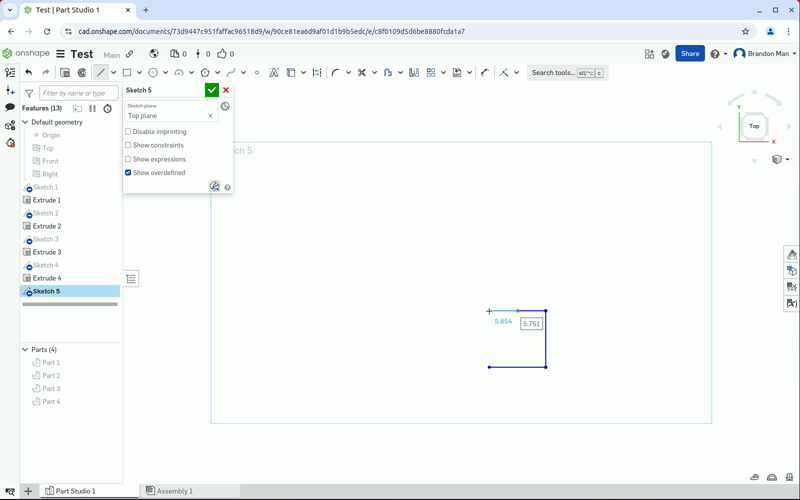
click(489, 310)
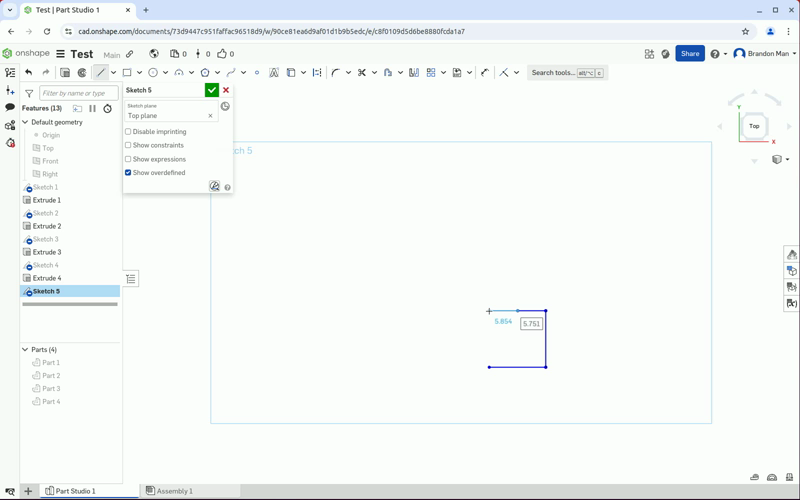
key_up(shift)
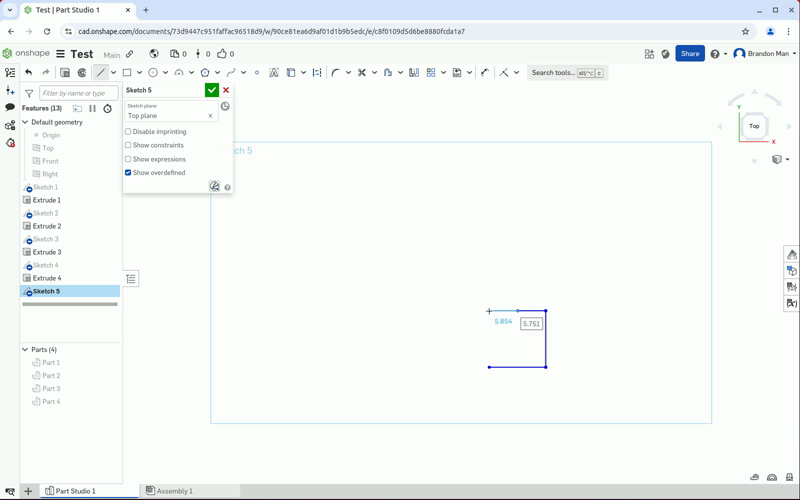
mouse_move(519, 310)
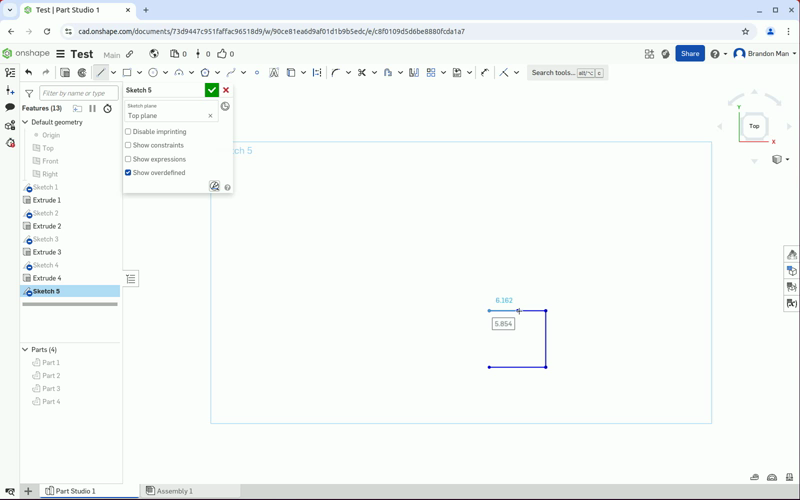
key_down(shift)
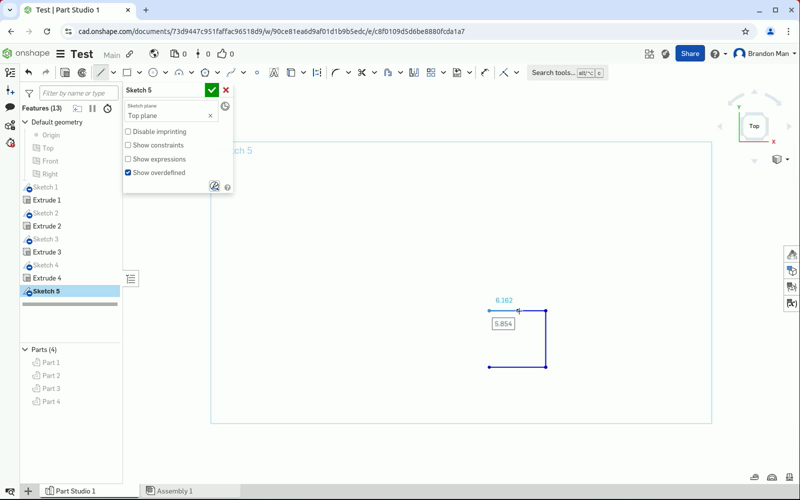
mouse_move(489, 367)
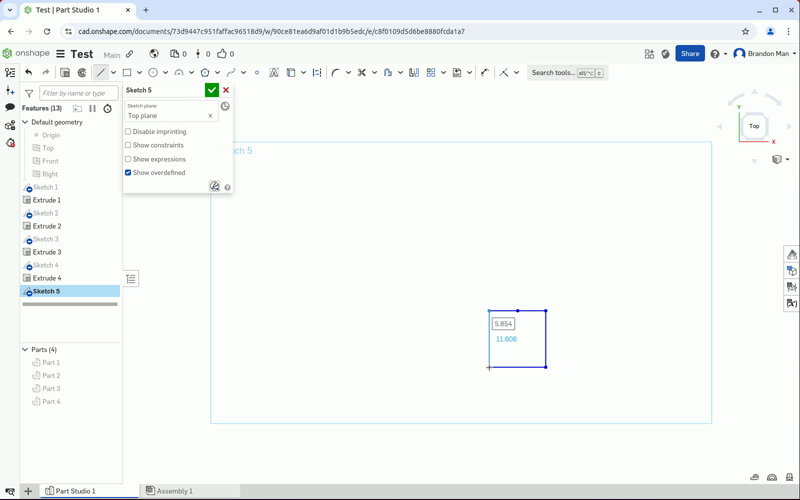
key_up(shift)
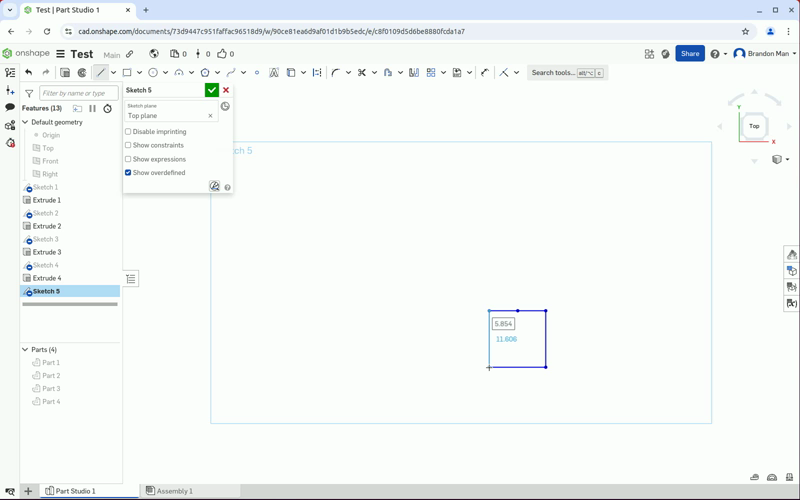
click(489, 367)
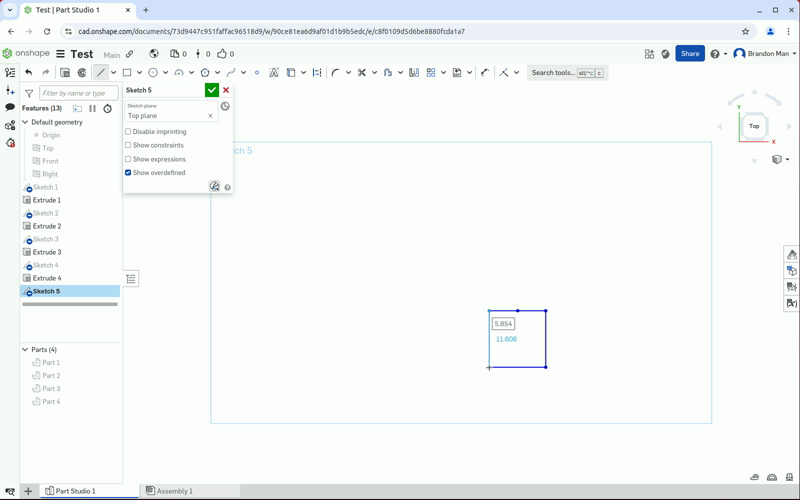
key(esc)
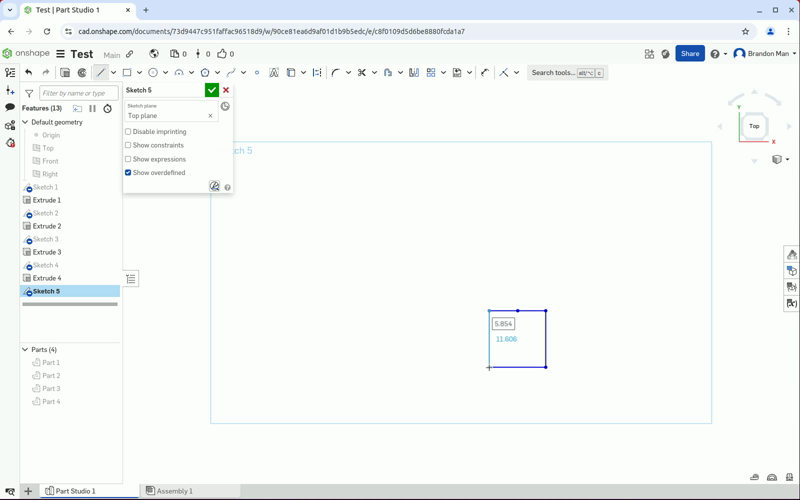
mouse_move(512, 357)
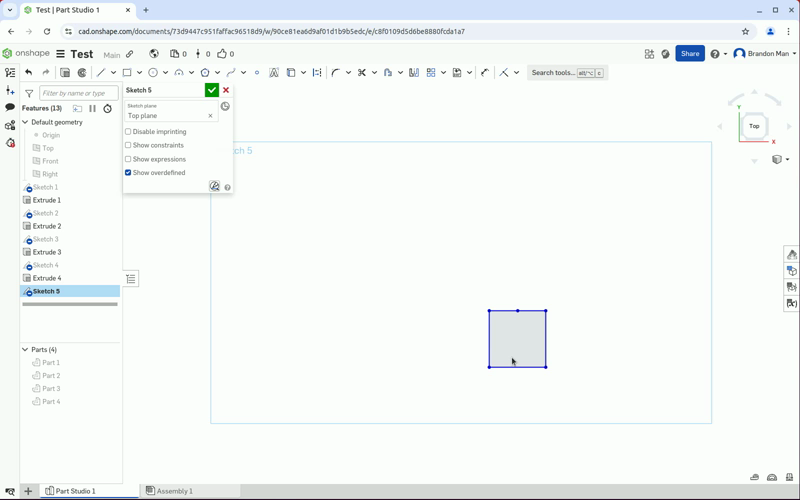
click(512, 357)
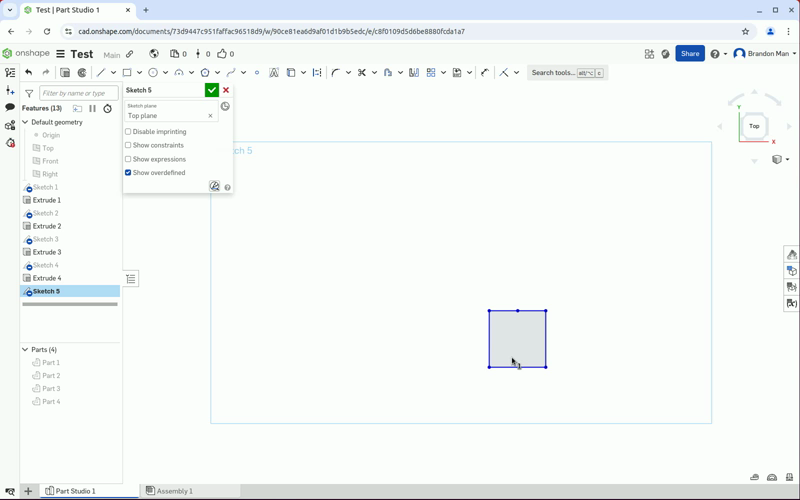
mouse_move(73, 352)
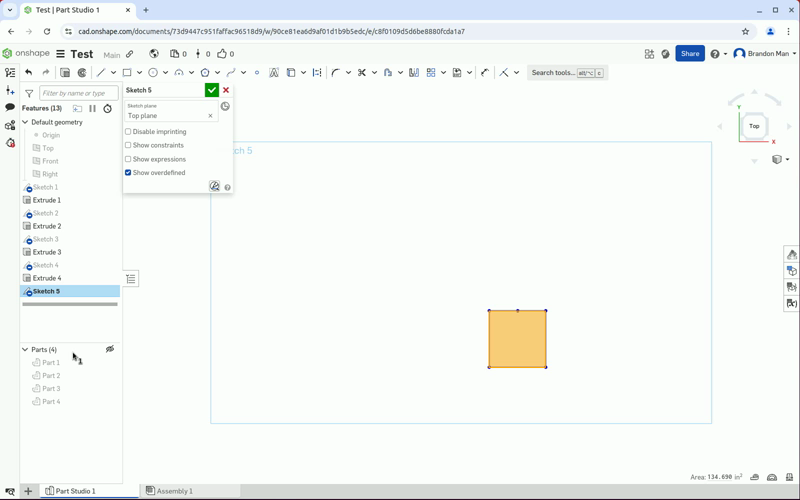
key(shift+y)
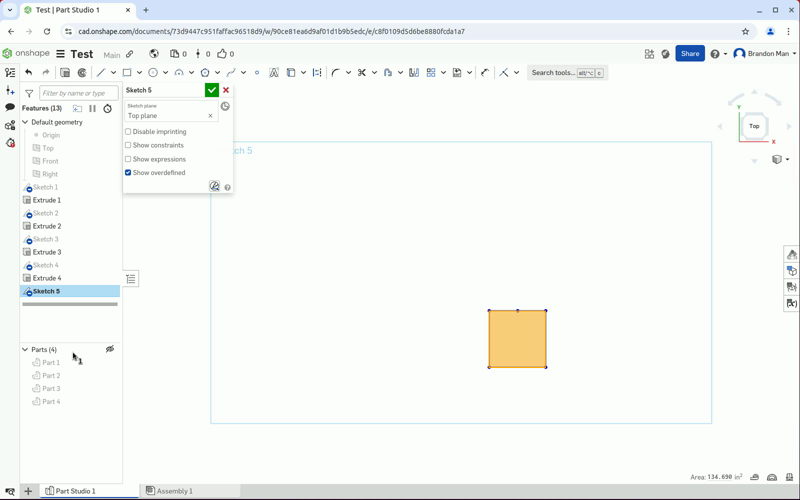
key(shift+e)
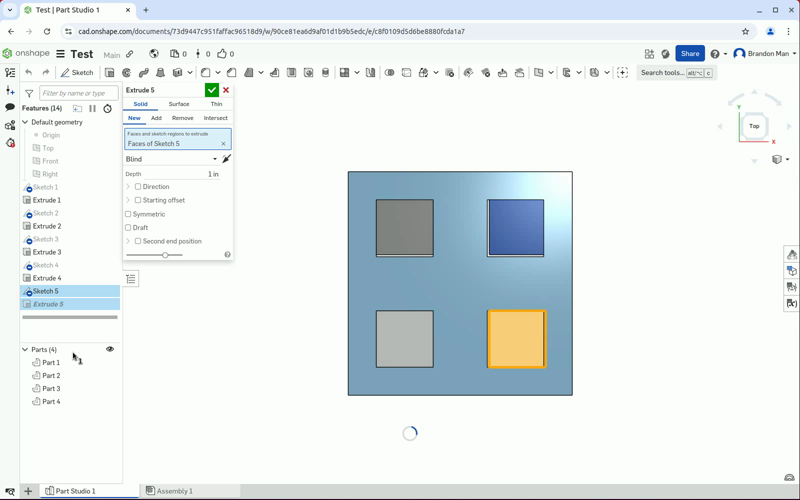
mouse_move(143, 106)
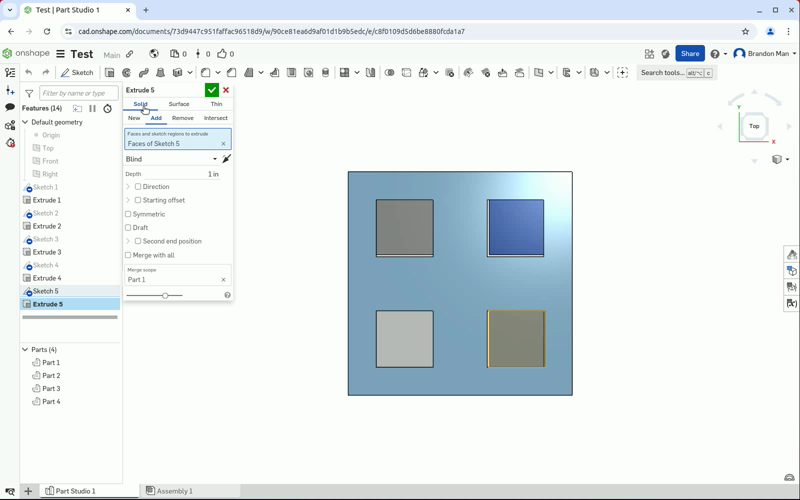
click(143, 106)
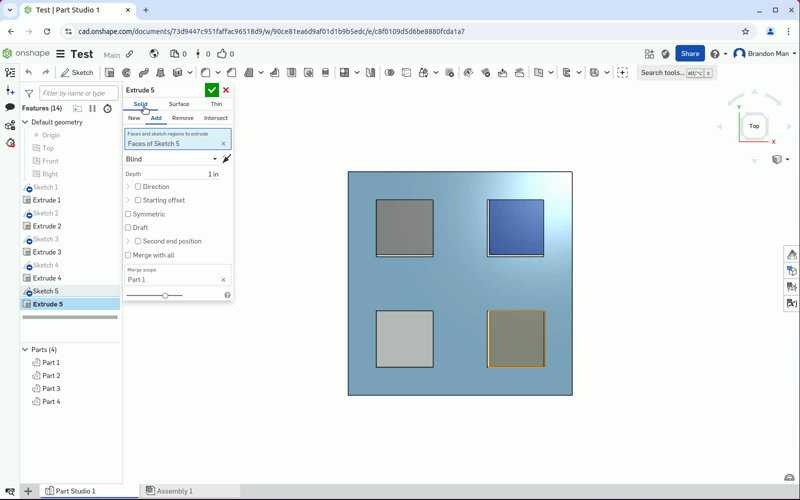
mouse_move(137, 120)
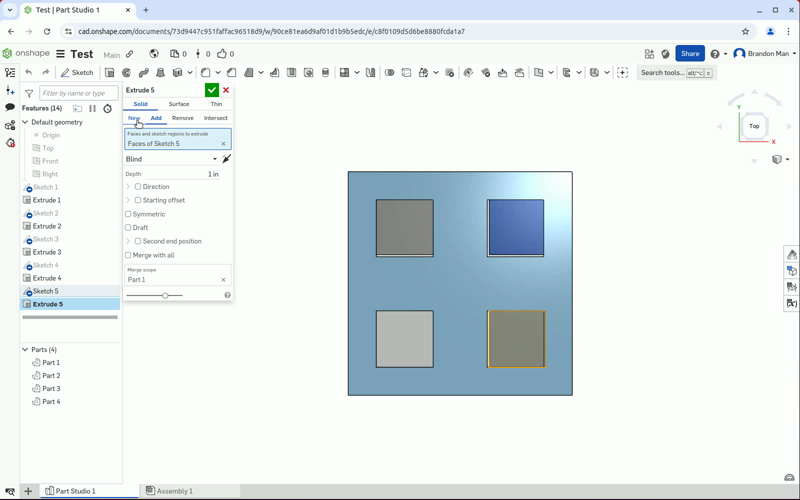
click(137, 120)
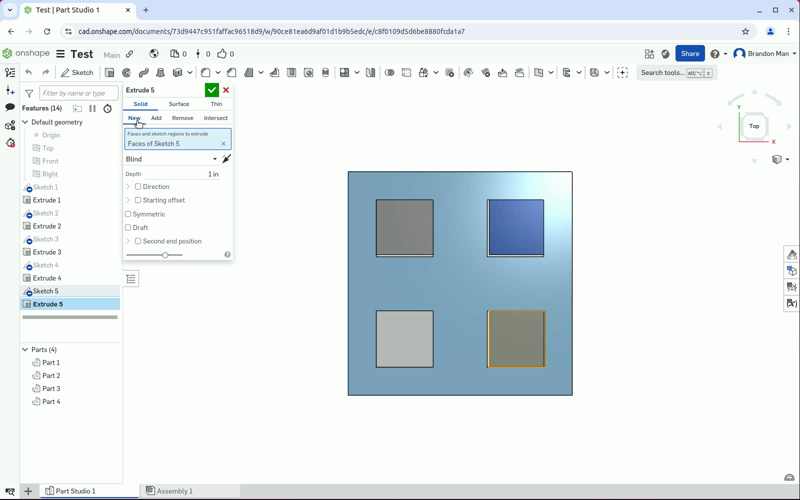
key(tab, 4)
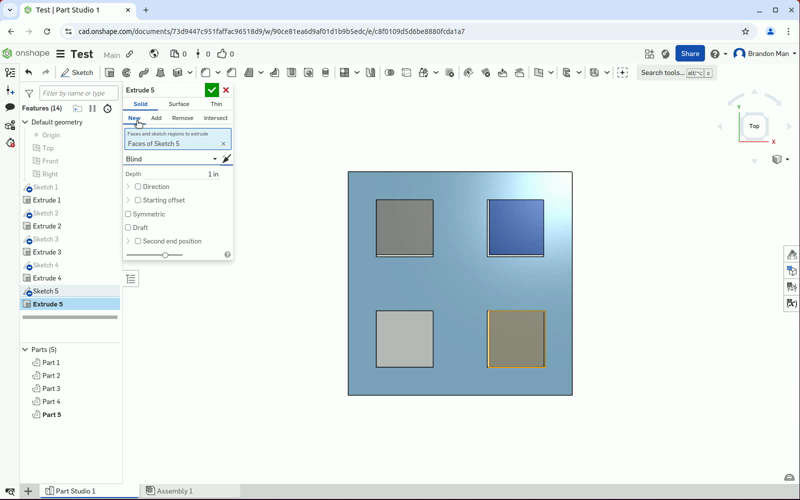
text(4.574)
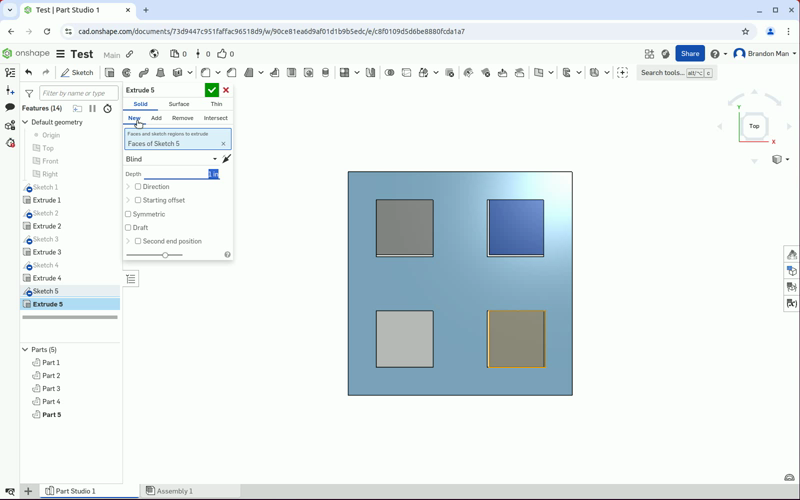
key(enter)
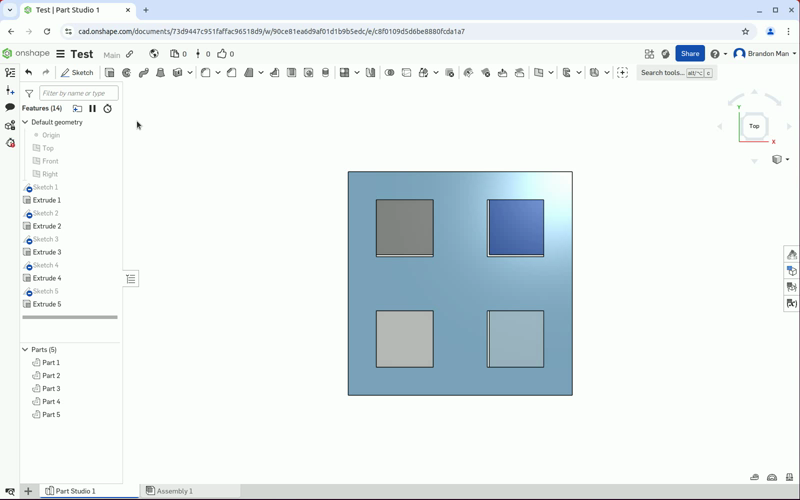
key(shift+h)
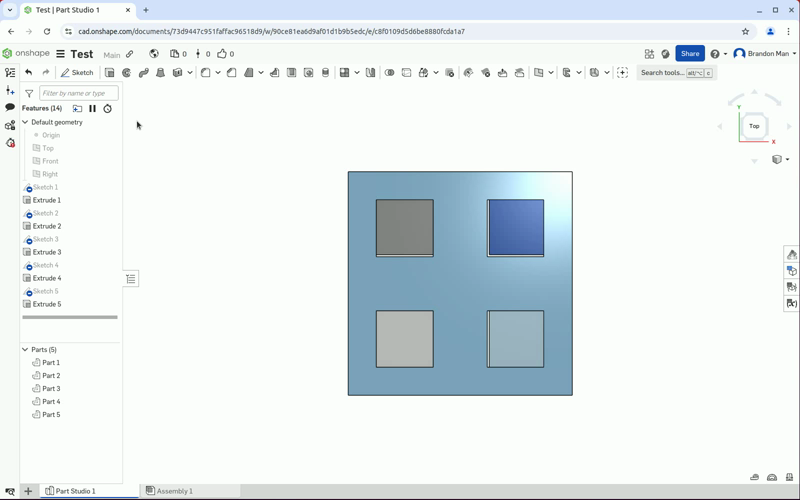
key(shift+h)
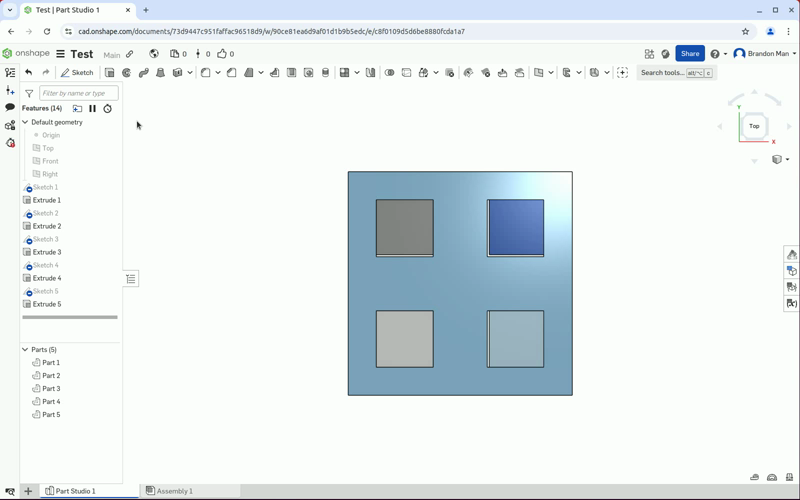
key(shift+7)
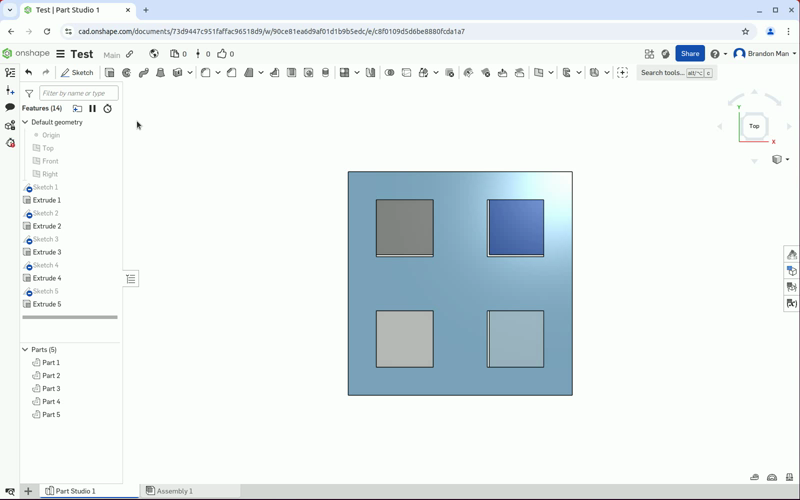
key(up, 3)
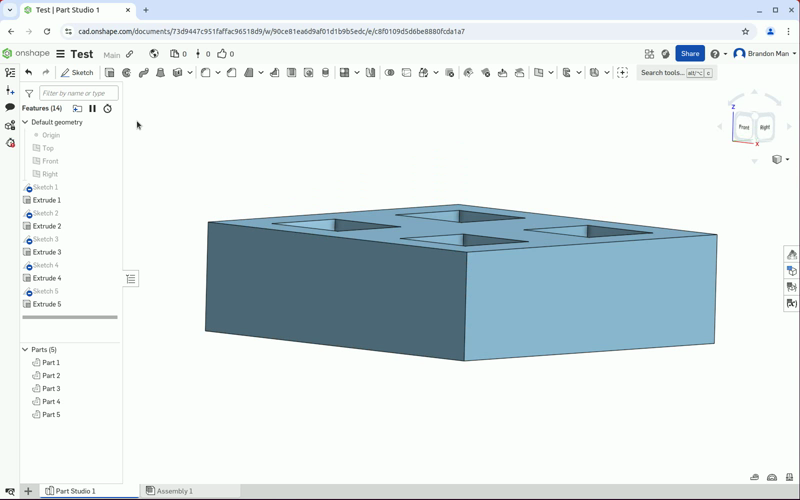
key(left, 3)
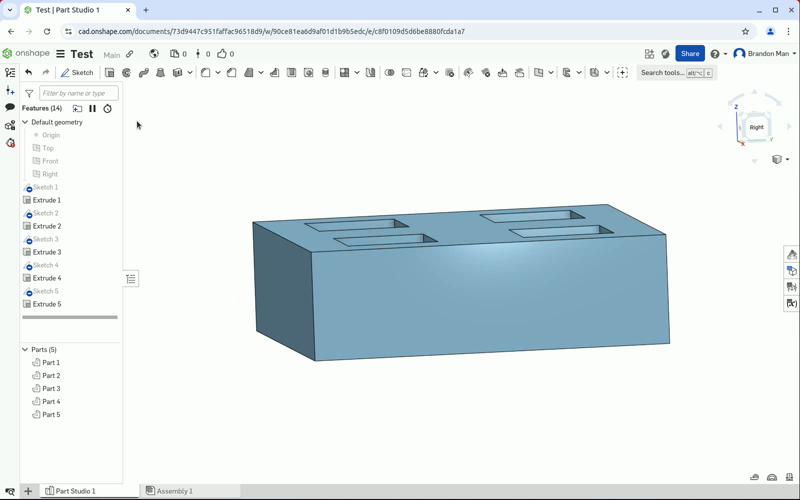
key(right, 3)
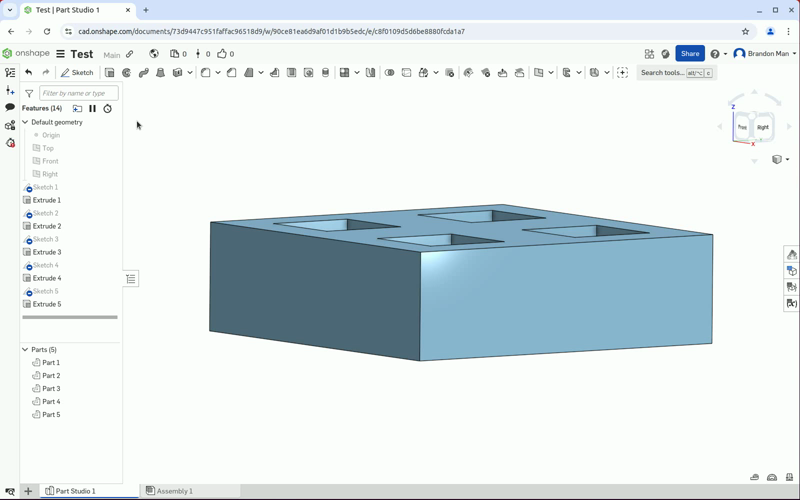
key(down, 3)
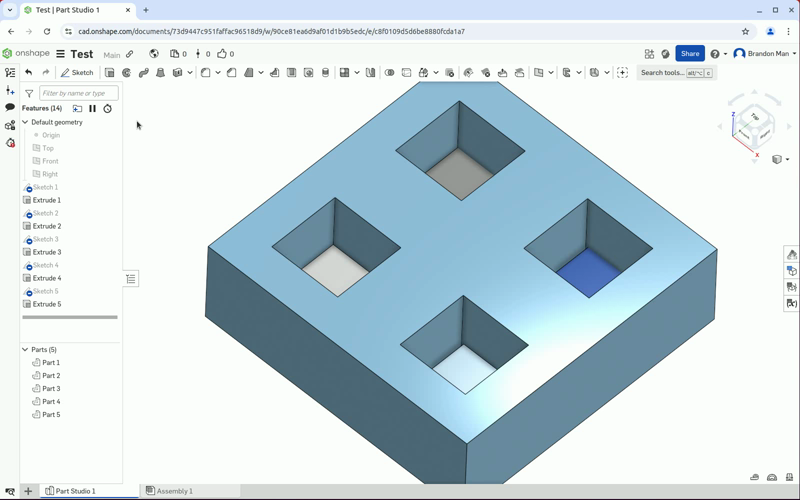
mouse_move(73, 189)
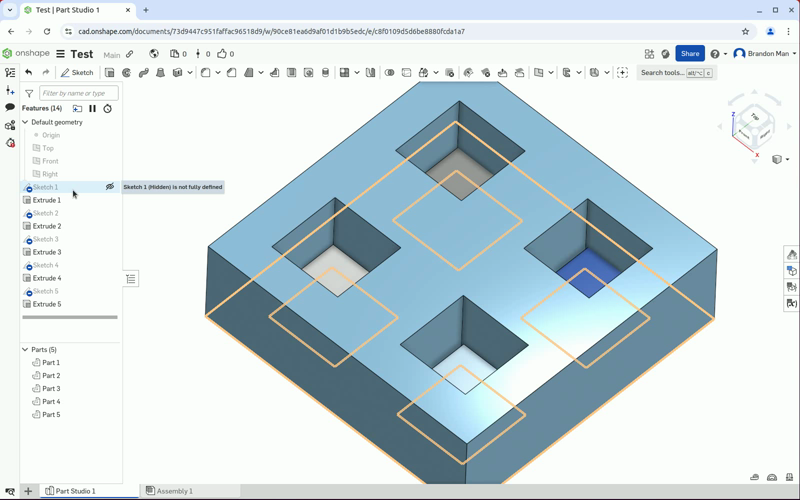
click(73, 189)